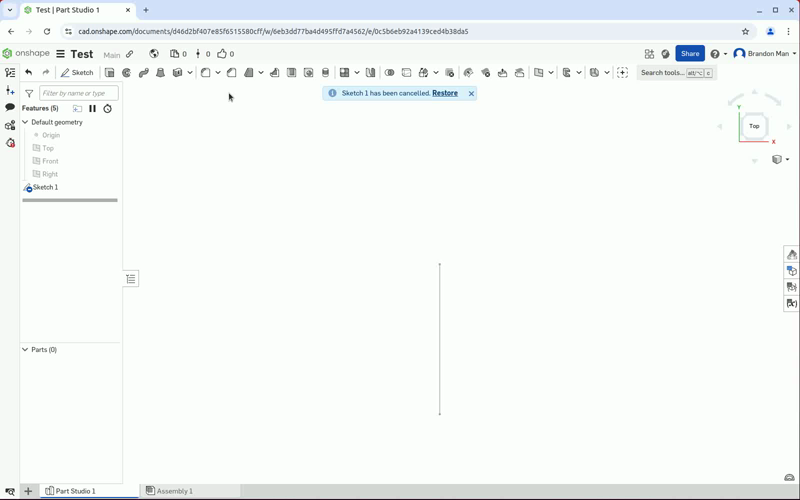
key(shift+h)
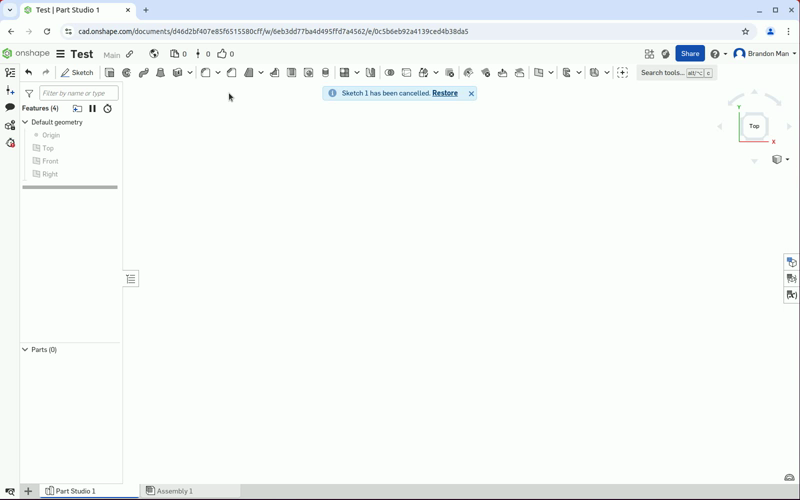
mouse_move(73, 352)
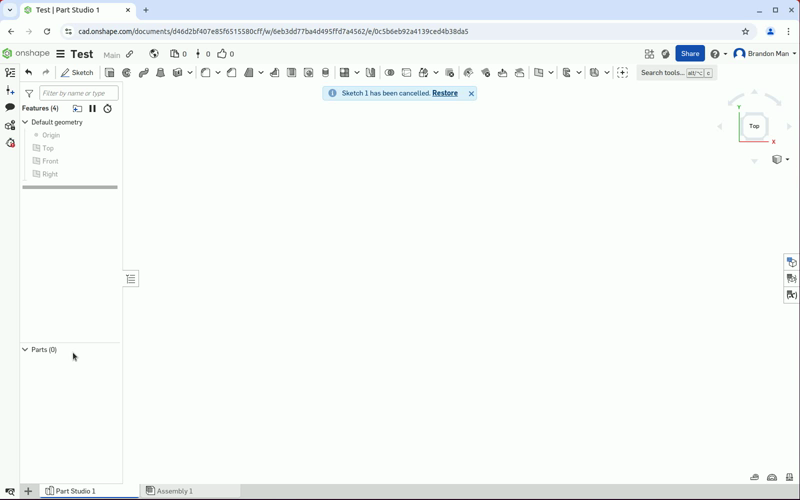
key(y)
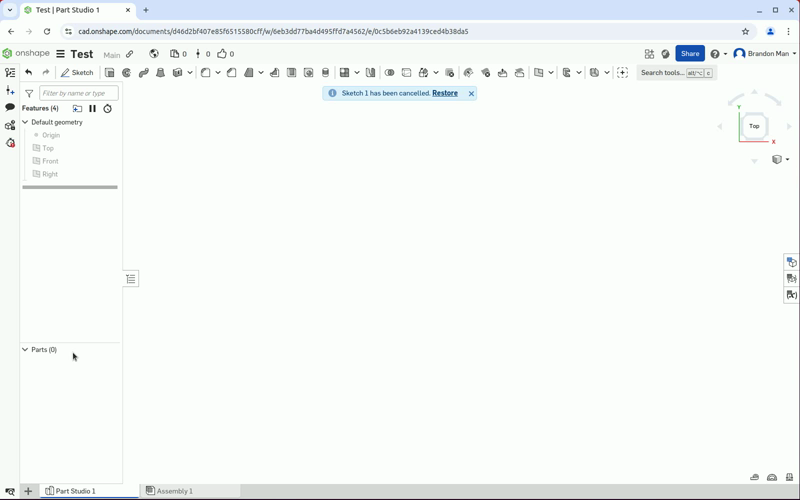
key(shift+p)
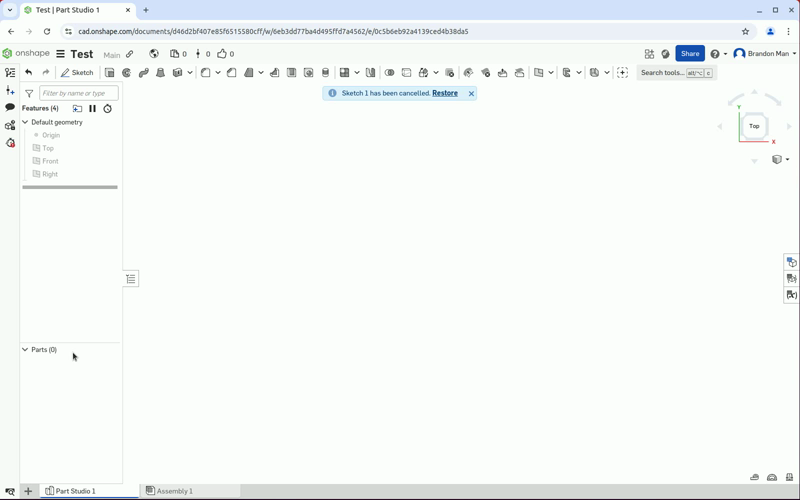
key(space)
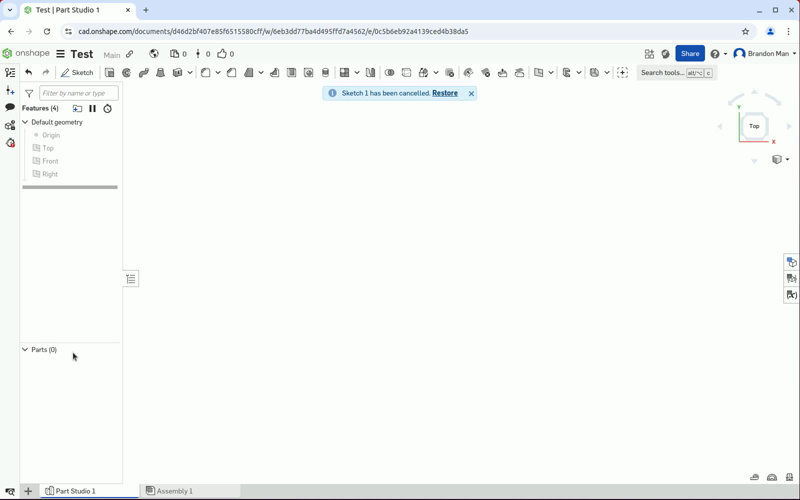
key_down(shift)
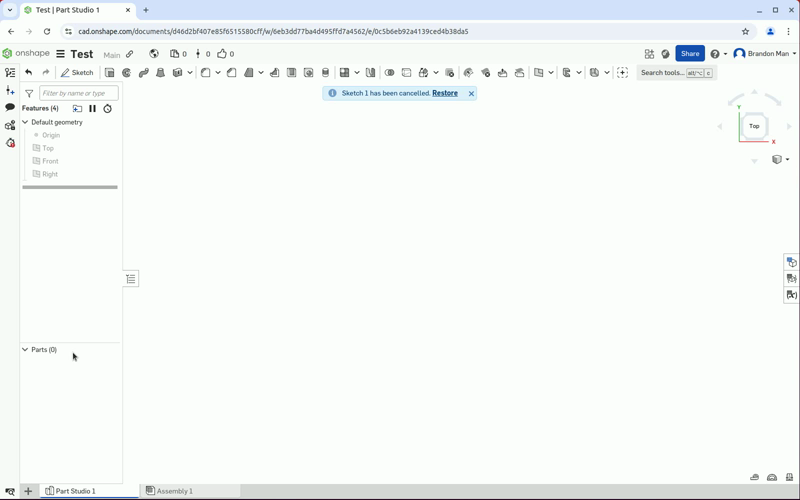
key(up)
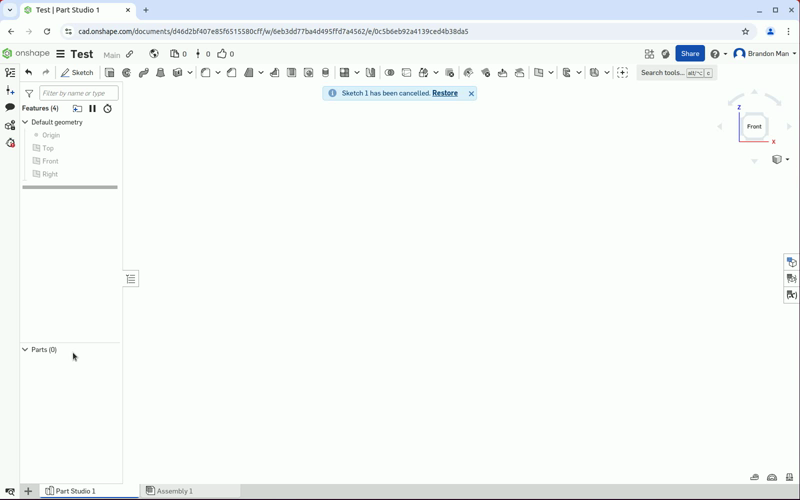
key_up(shift)
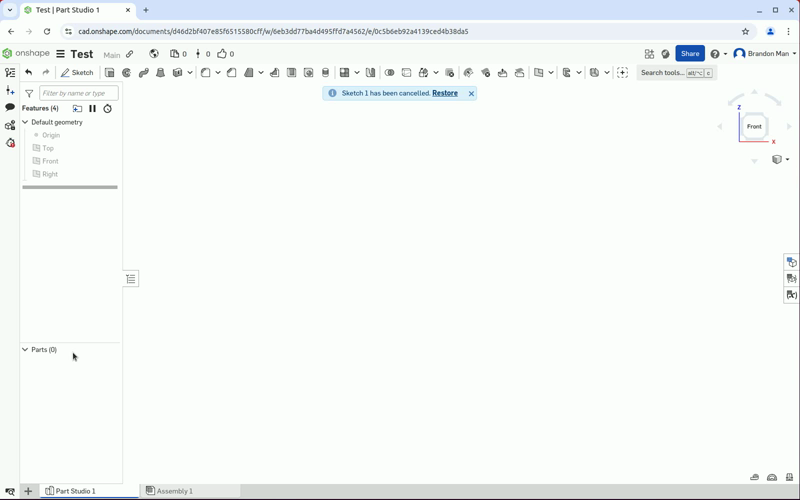
mouse_move(73, 352)
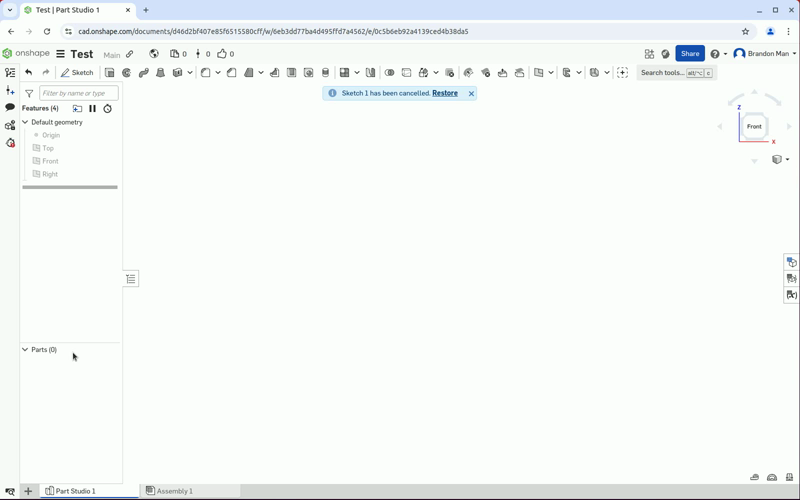
key(shift+y)
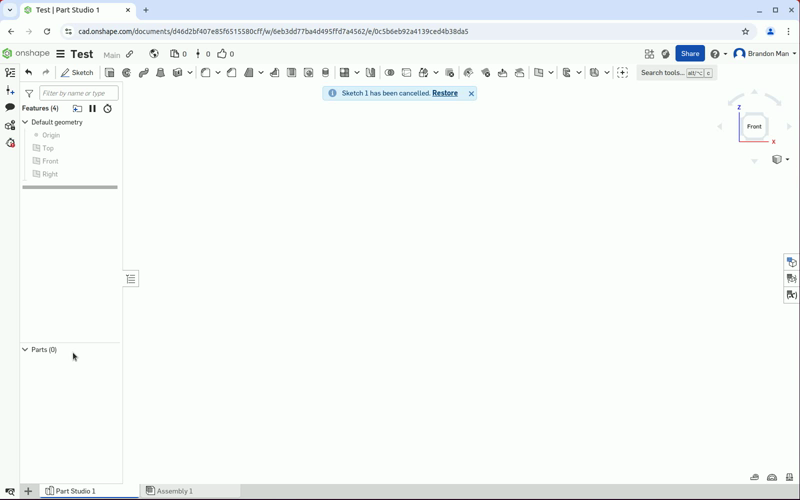
key(shift+s)
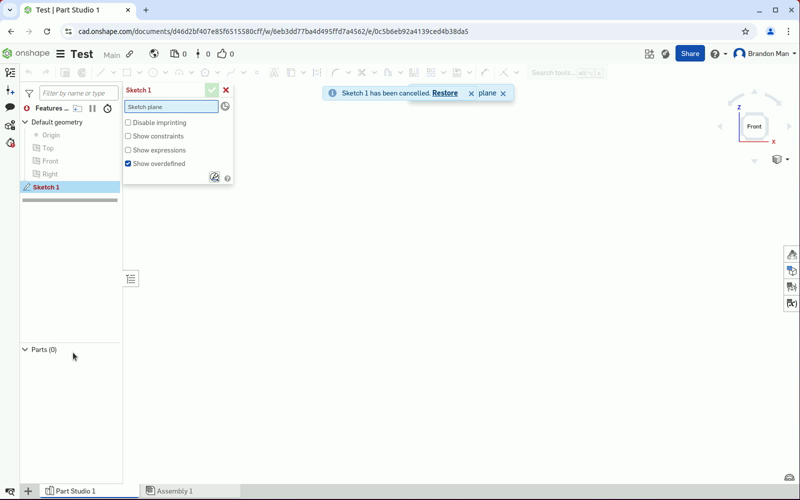
mouse_move(73, 163)
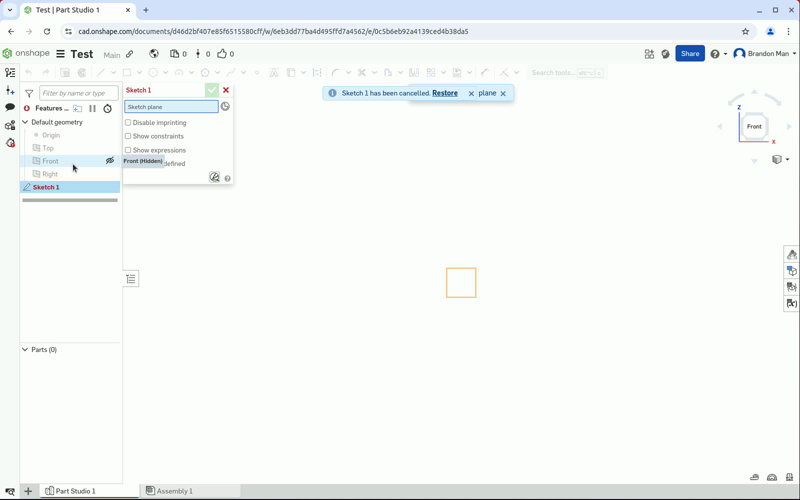
click(73, 163)
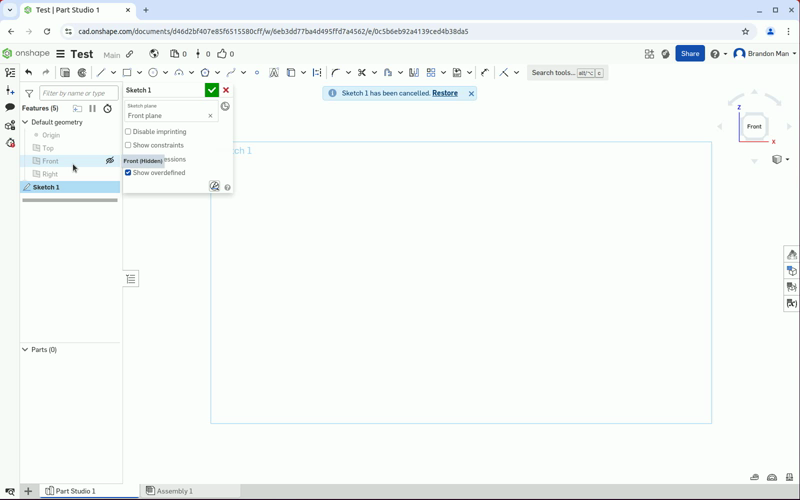
mouse_move(73, 352)
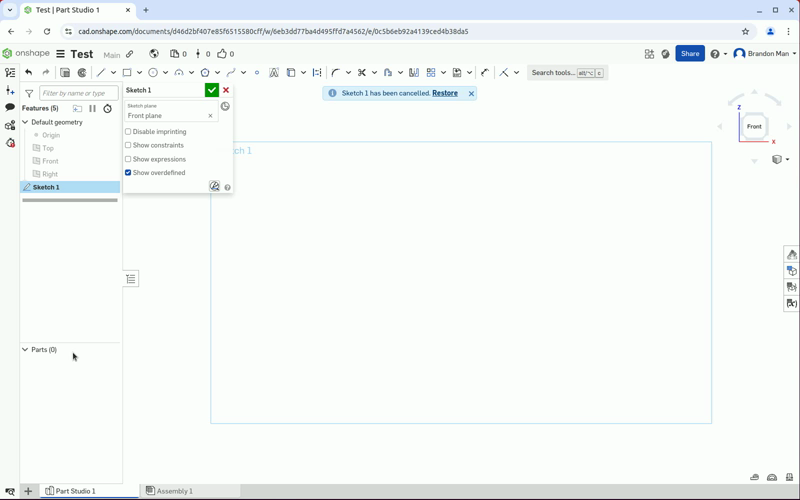
key(y)
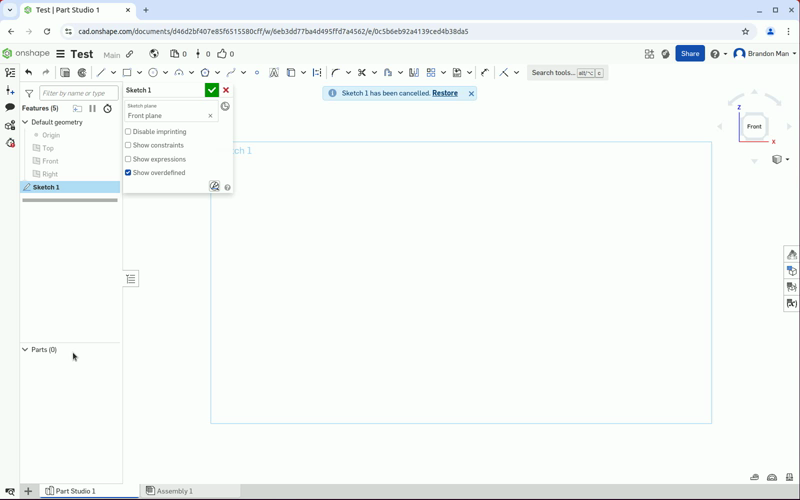
key(c)
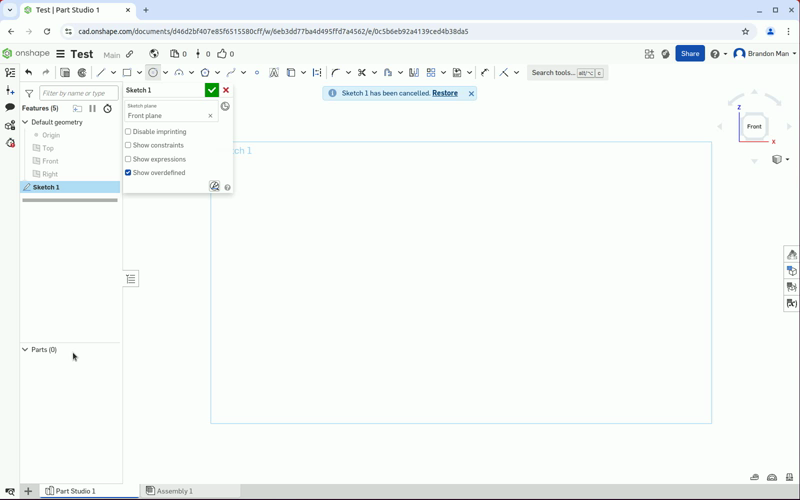
key_down(shift)
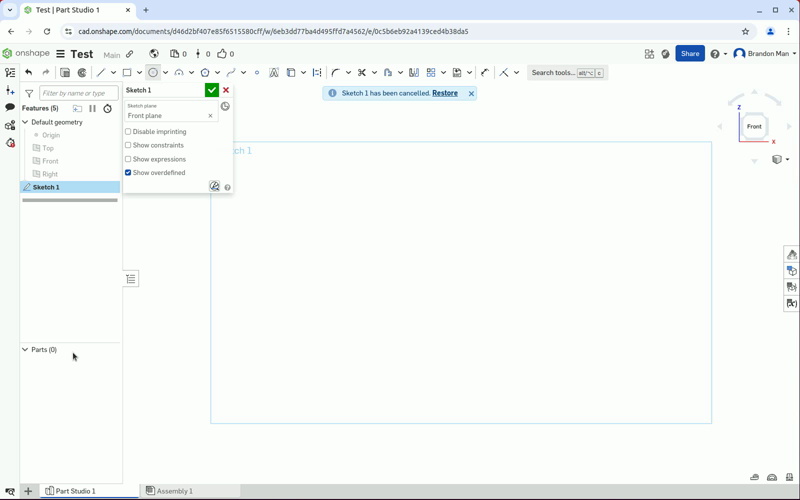
mouse_move(460, 204)
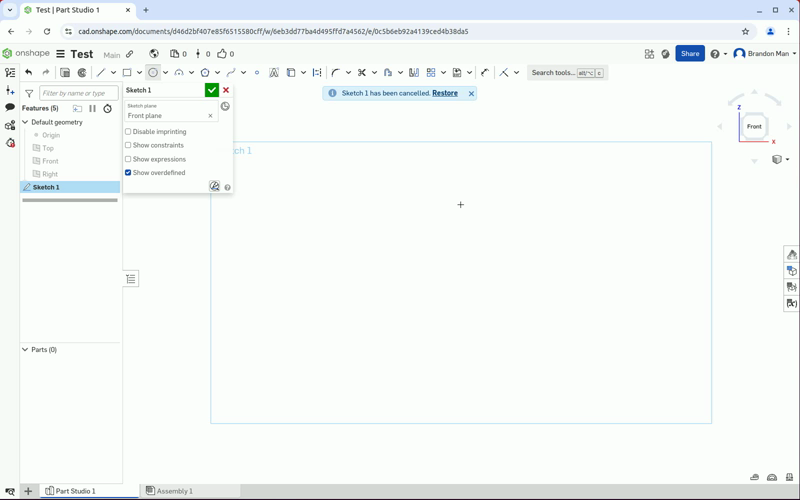
click(460, 204)
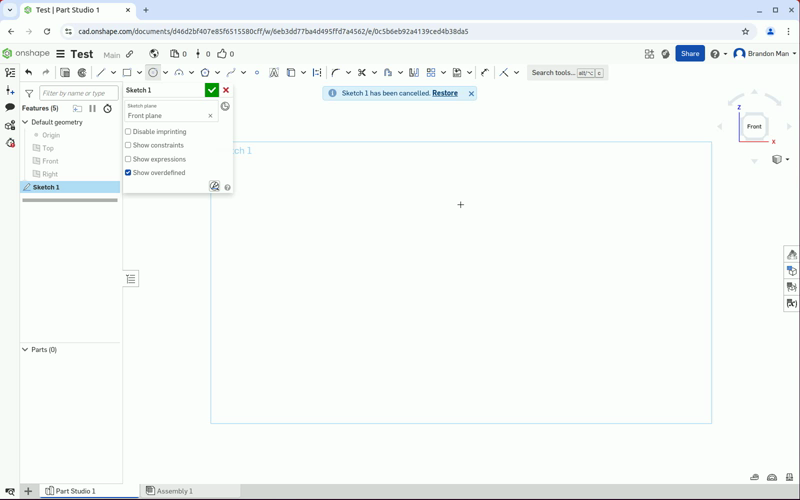
key_up(shift)
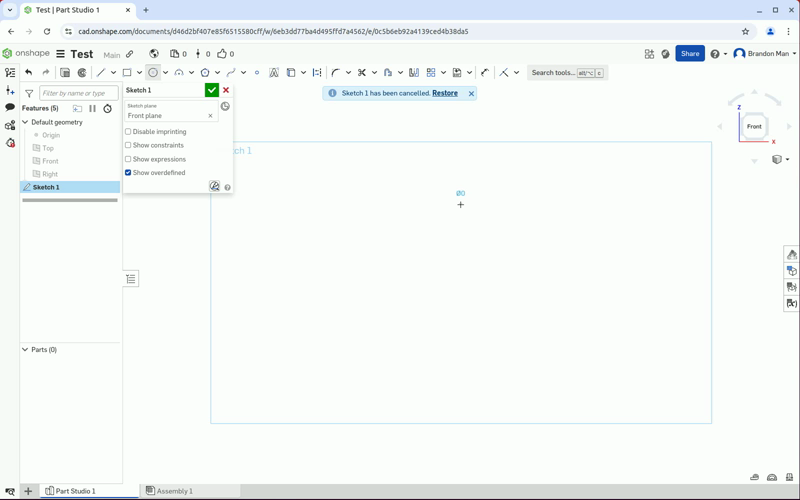
mouse_move(475, 204)
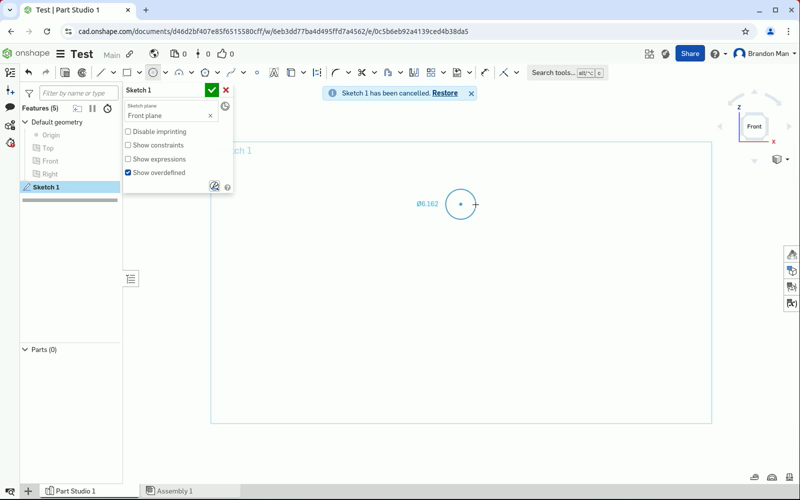
click(475, 204)
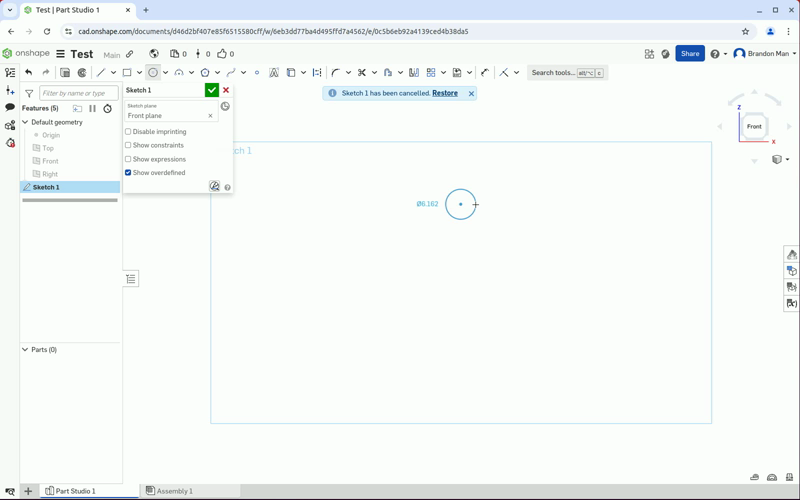
key(esc)
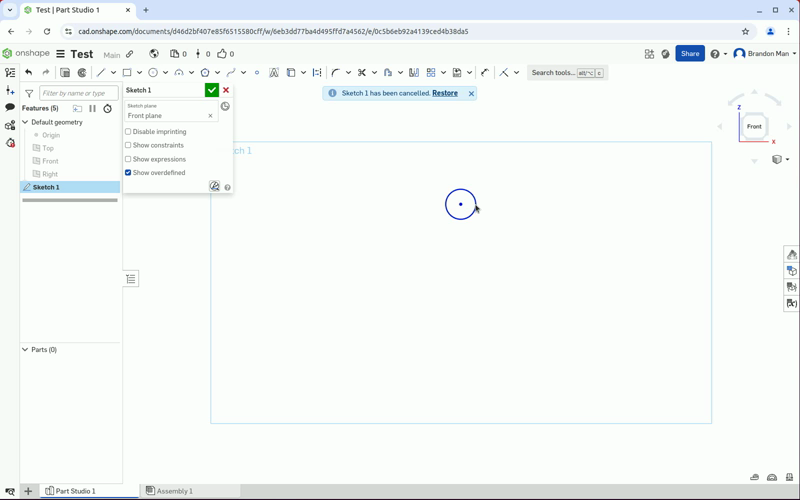
mouse_move(466, 213)
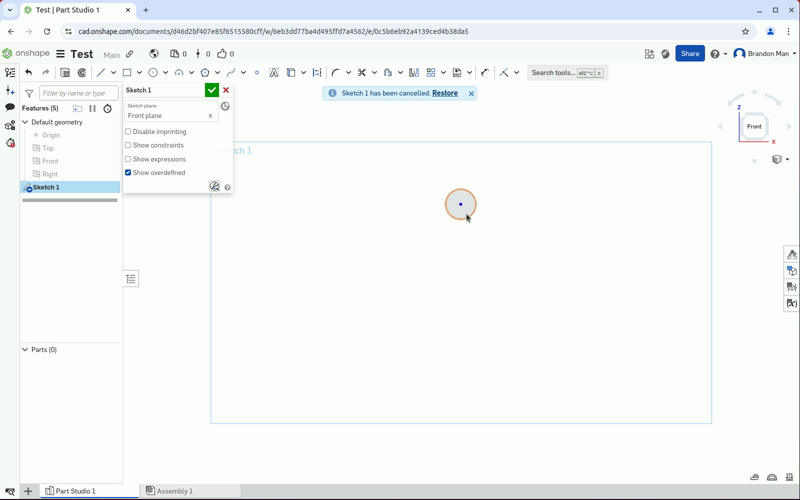
scroll(6)
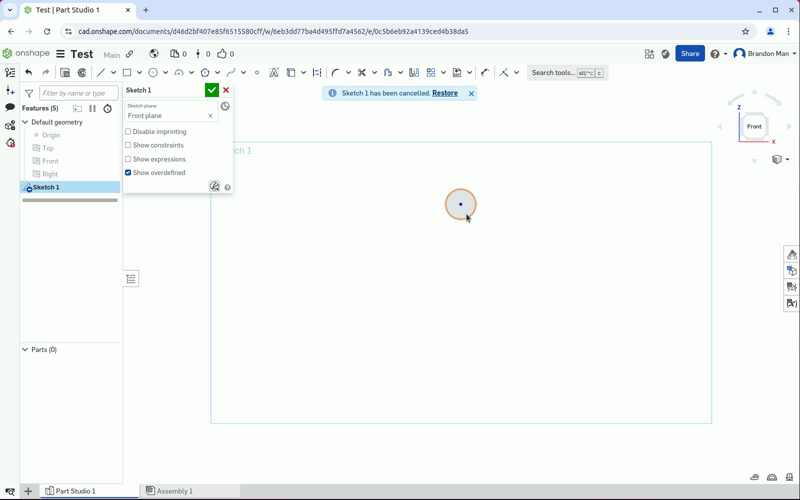
scroll(6)
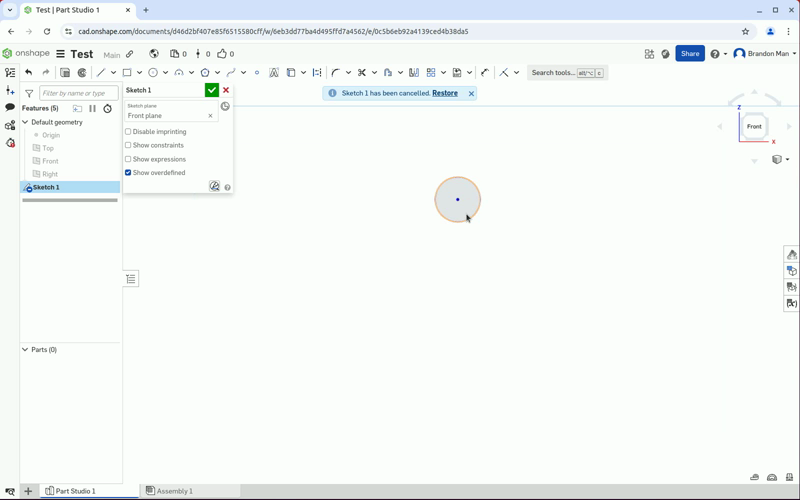
scroll(6)
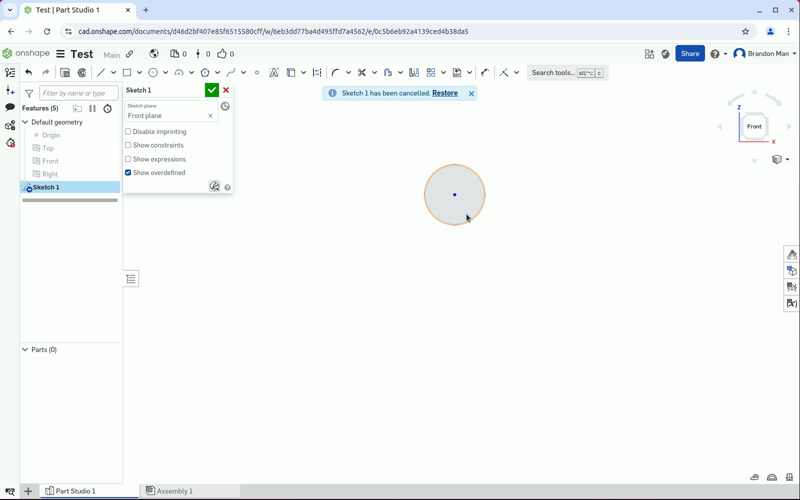
scroll(6)
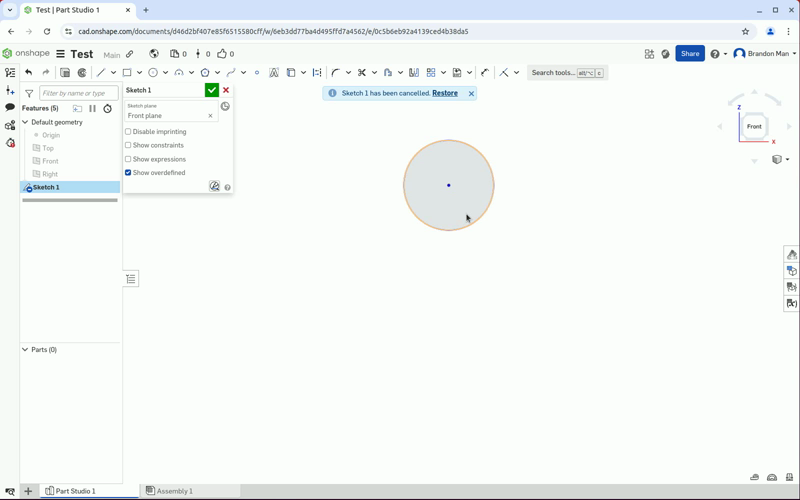
scroll(6)
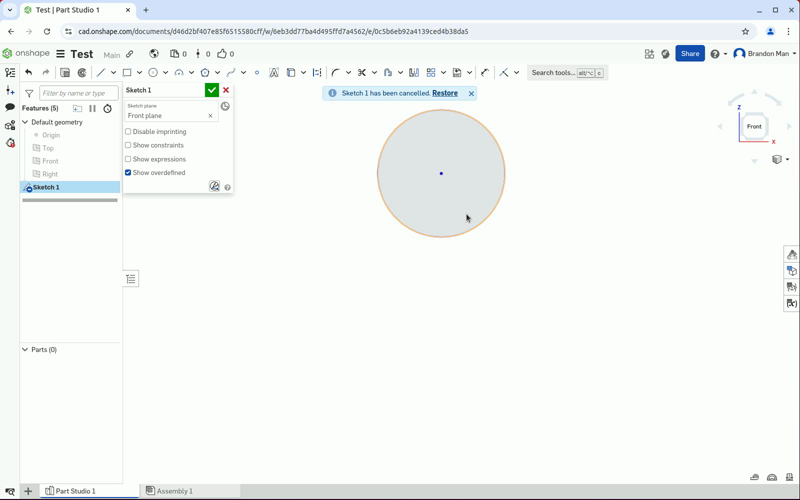
scroll(6)
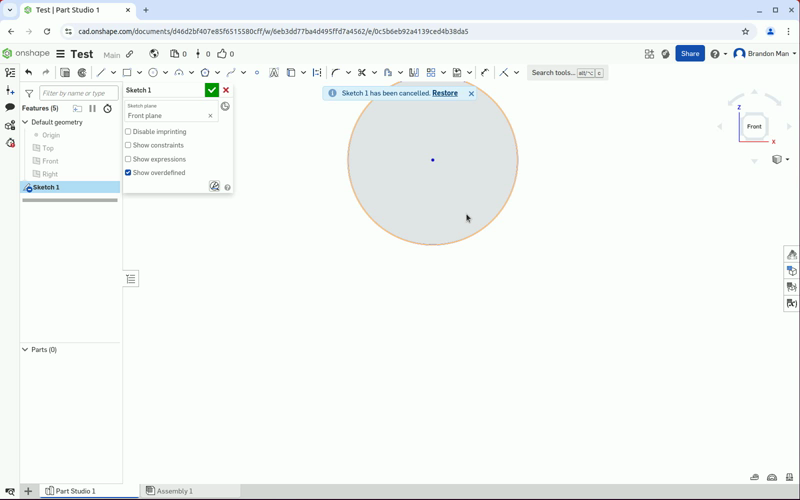
scroll(6)
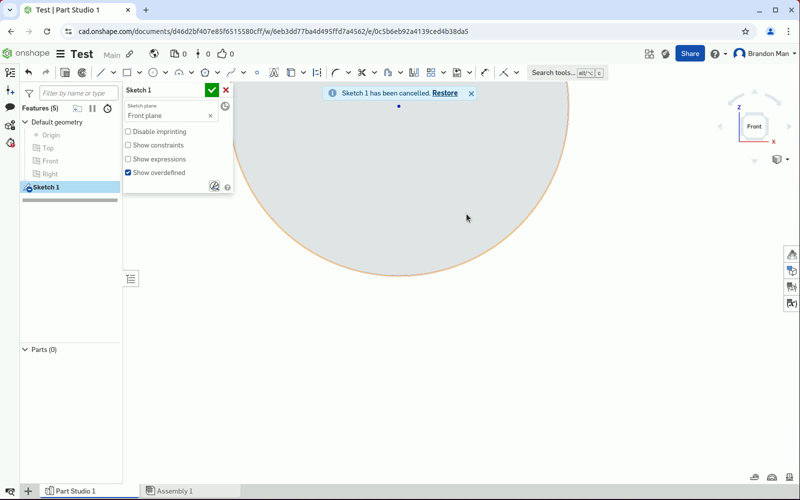
click(466, 213)
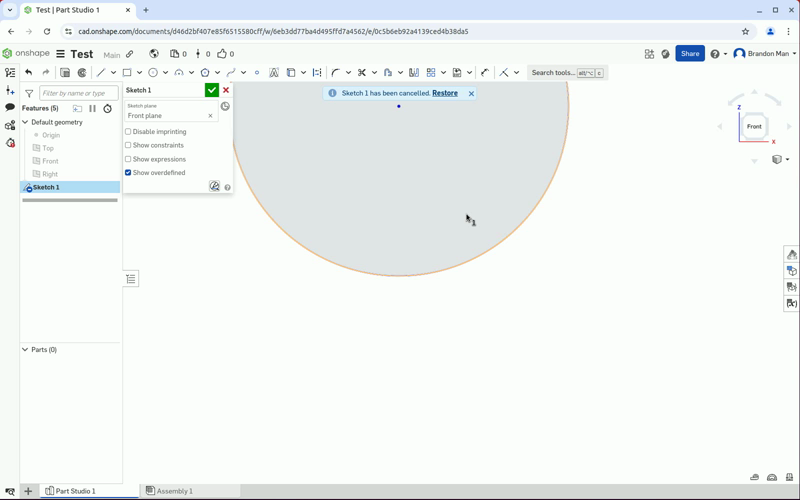
scroll(-6)
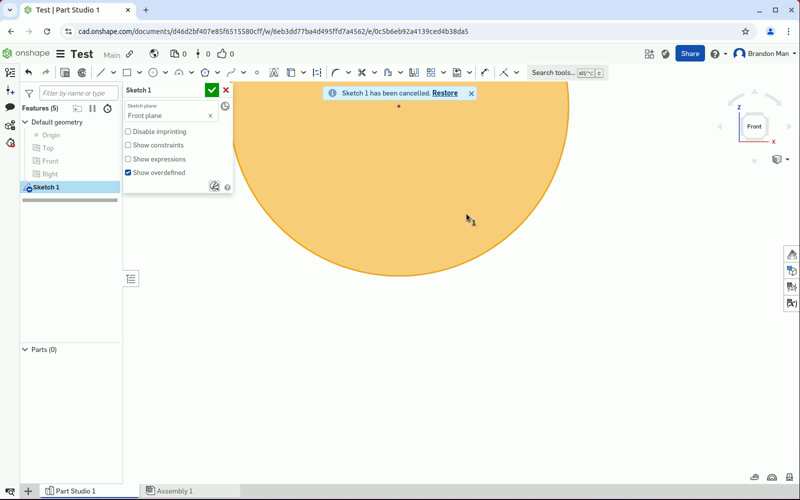
scroll(-6)
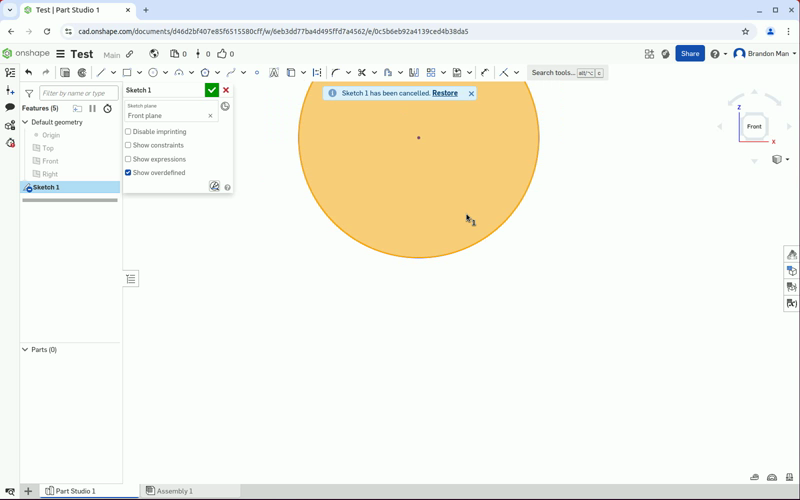
scroll(-6)
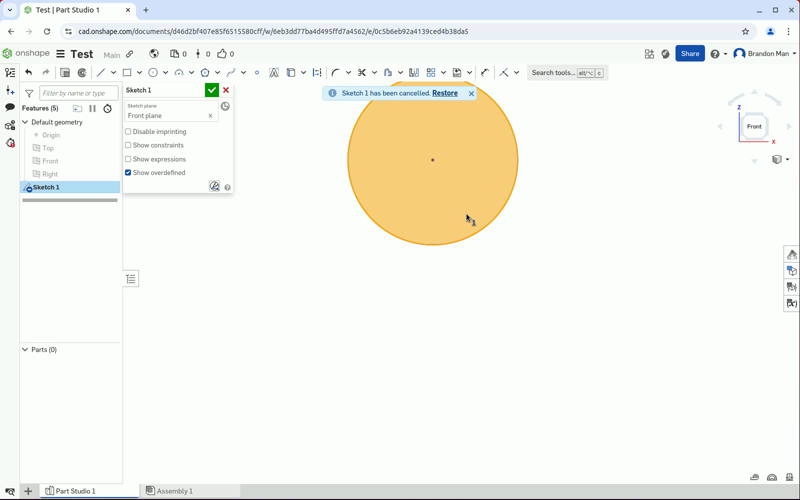
scroll(-6)
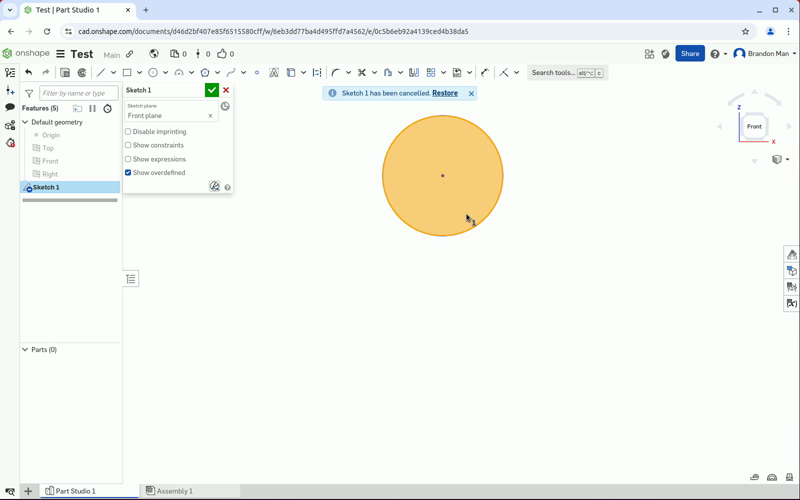
scroll(-6)
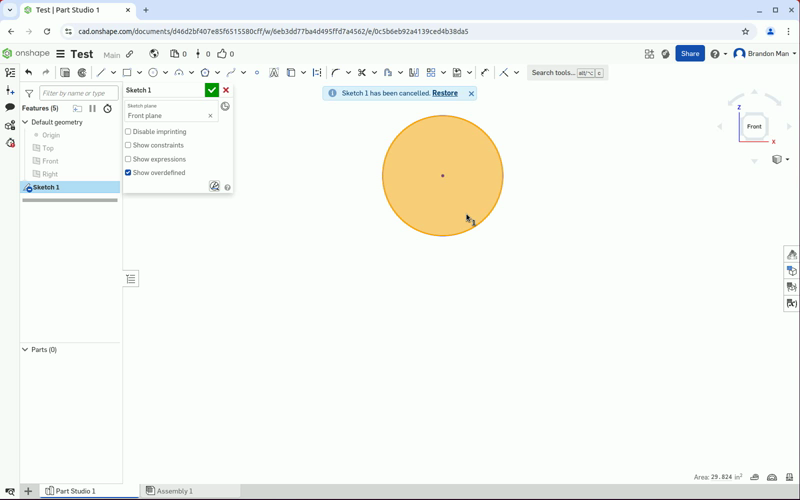
scroll(-6)
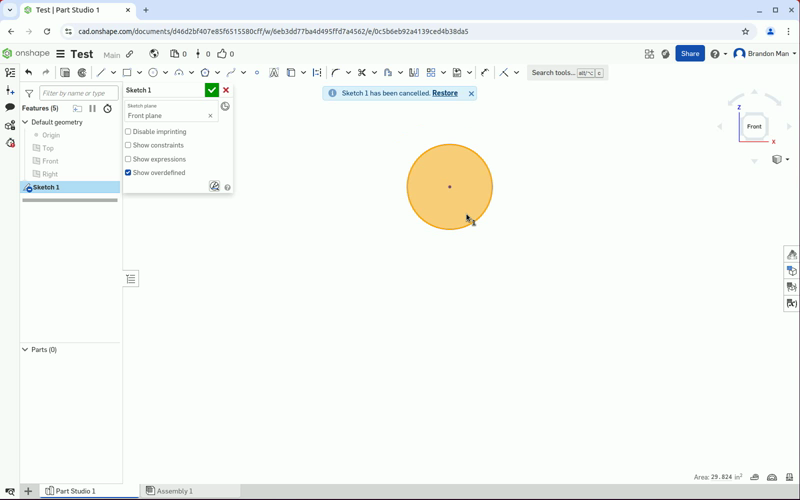
scroll(-6)
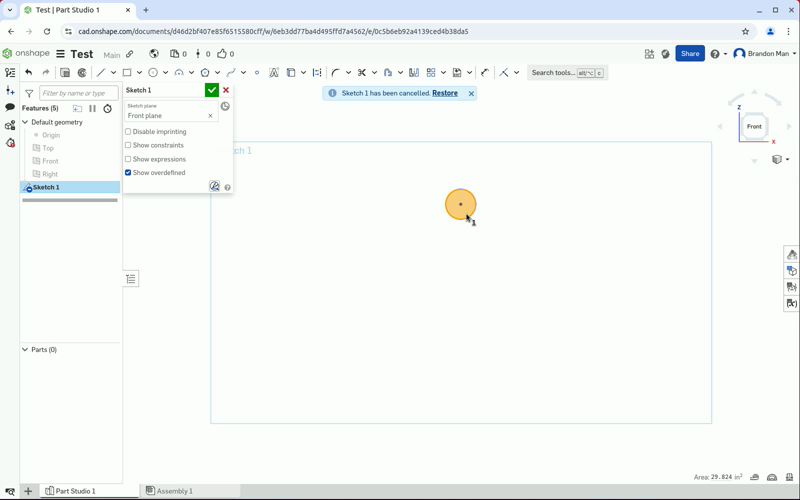
mouse_move(73, 352)
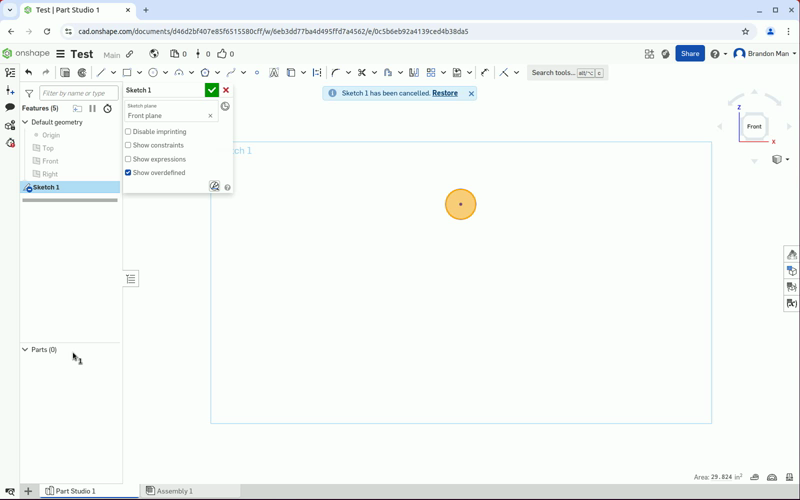
key(shift+y)
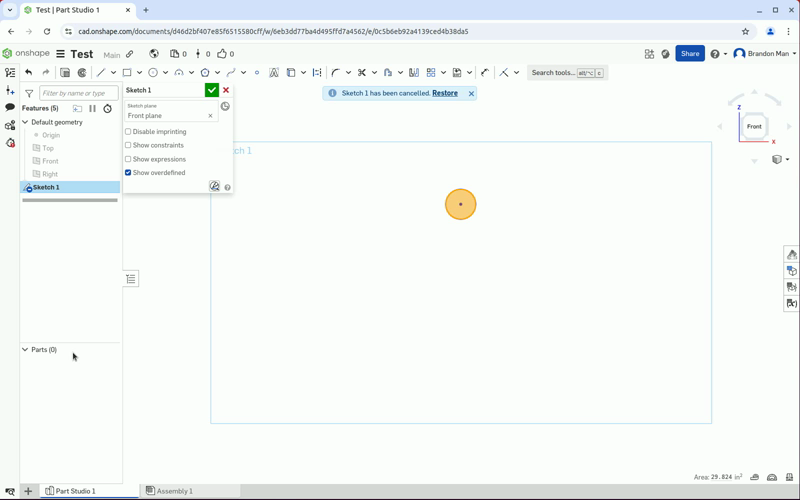
key(shift+e)
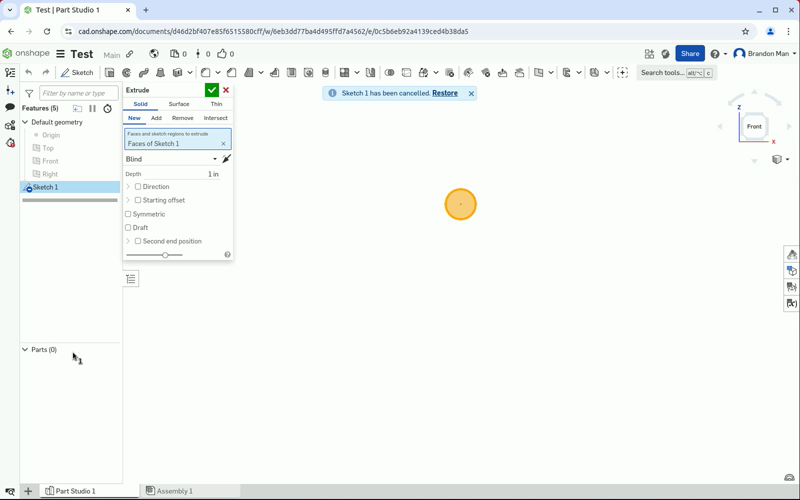
mouse_move(143, 106)
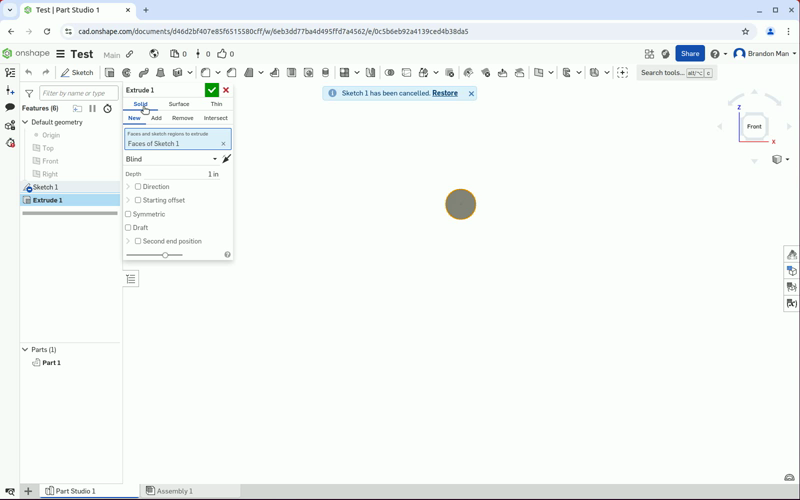
click(143, 106)
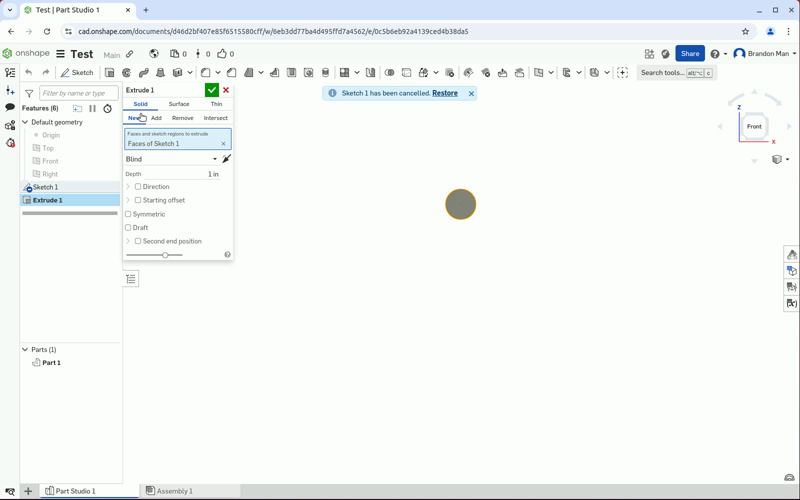
mouse_move(137, 120)
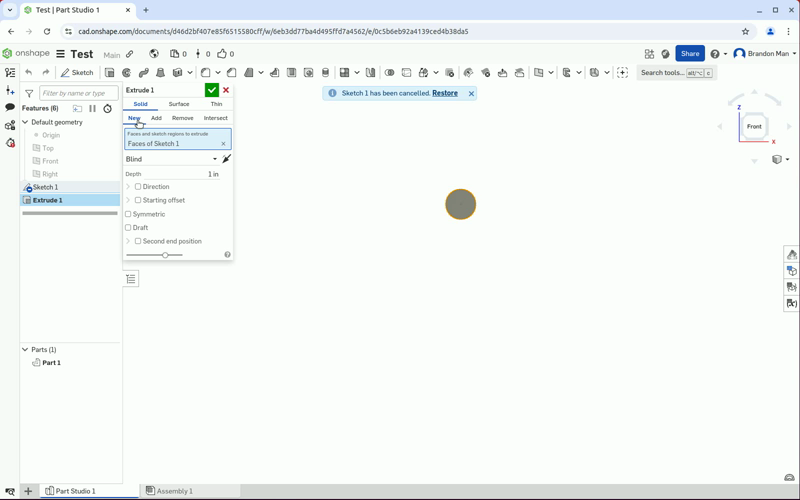
click(137, 120)
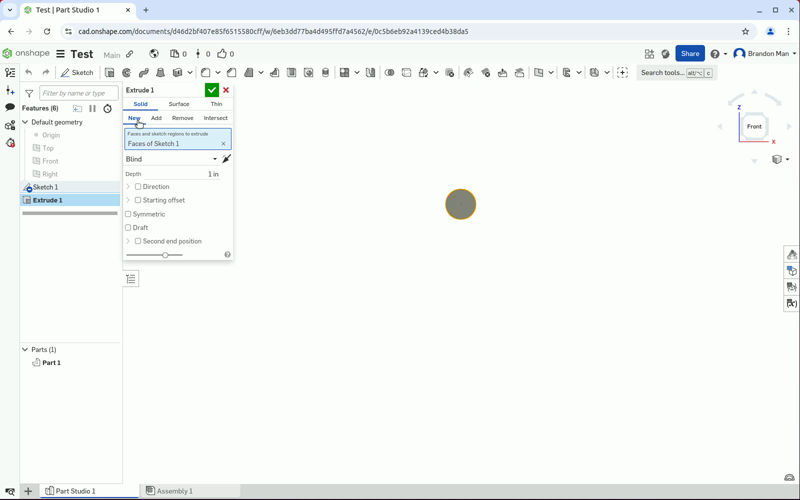
key(tab, 4)
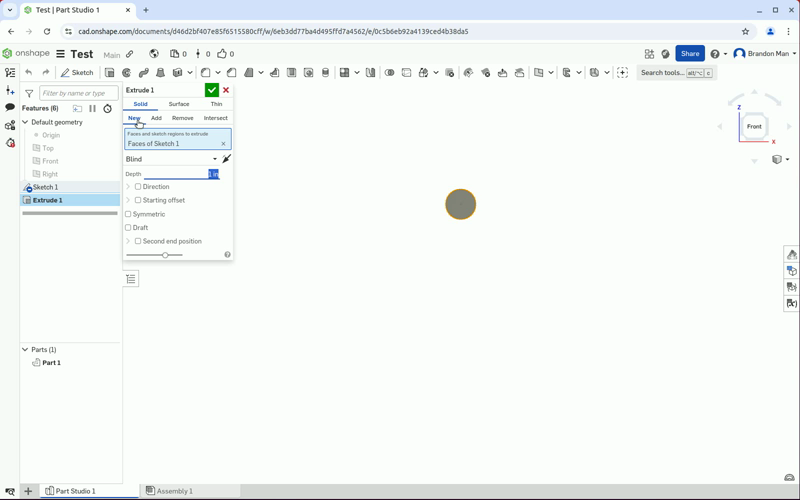
text(0.963)
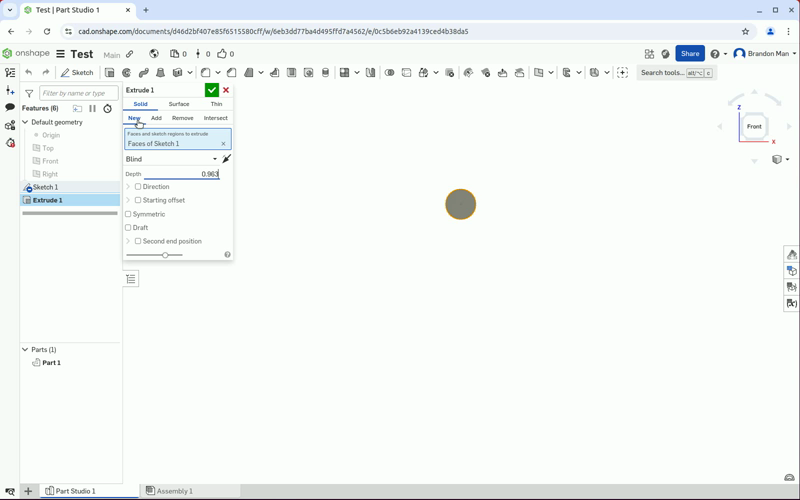
key(enter)
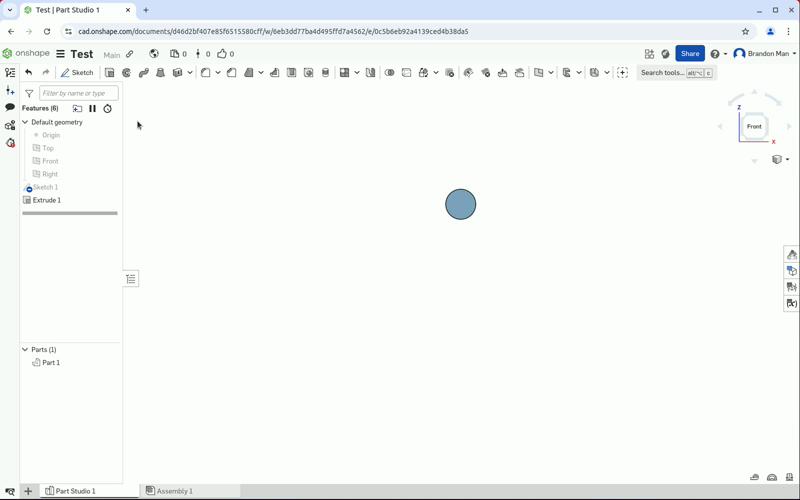
key(shift+h)
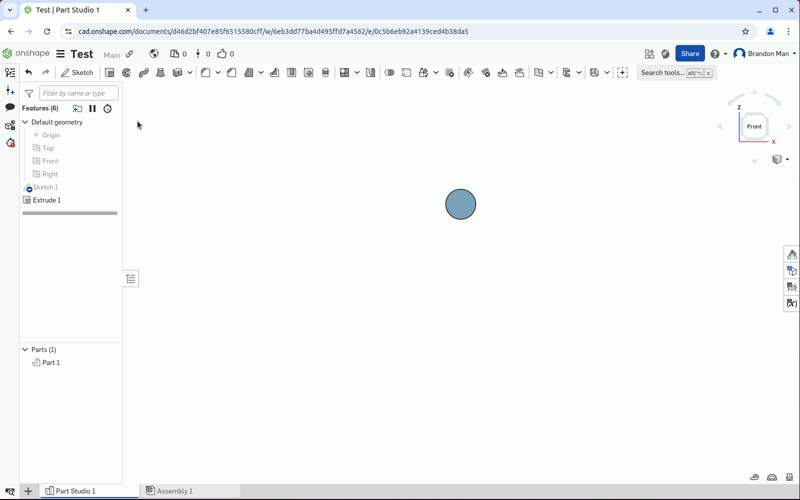
key(shift+h)
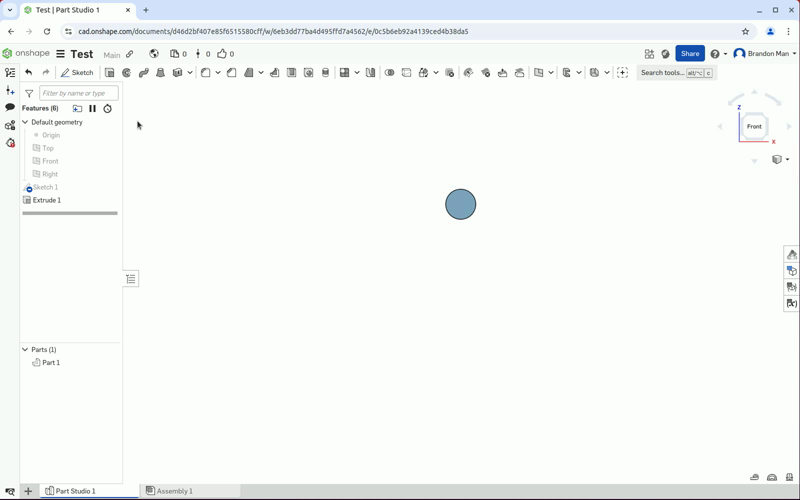
mouse_move(73, 189)
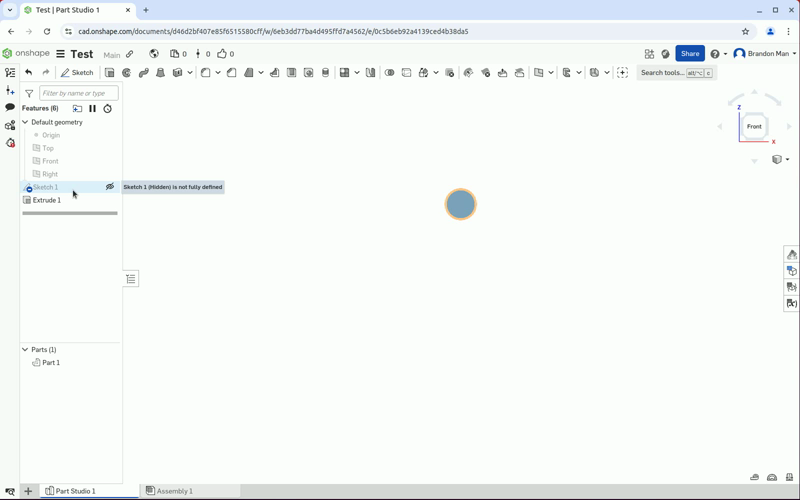
click(73, 189)
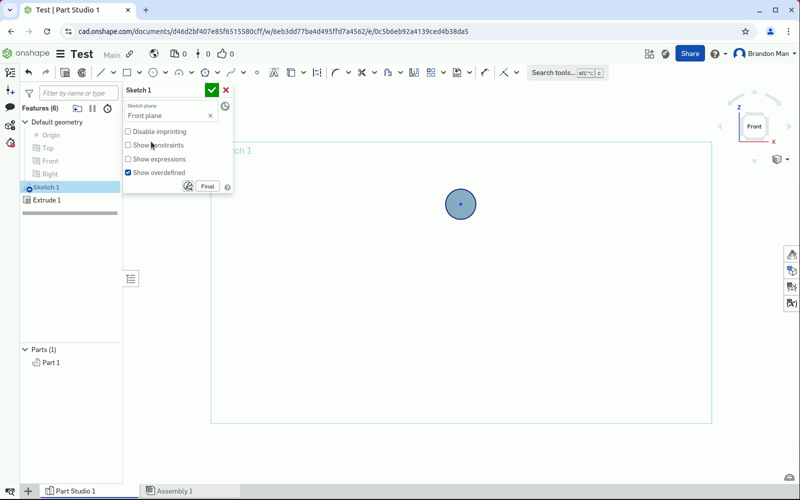
mouse_move(229, 92)
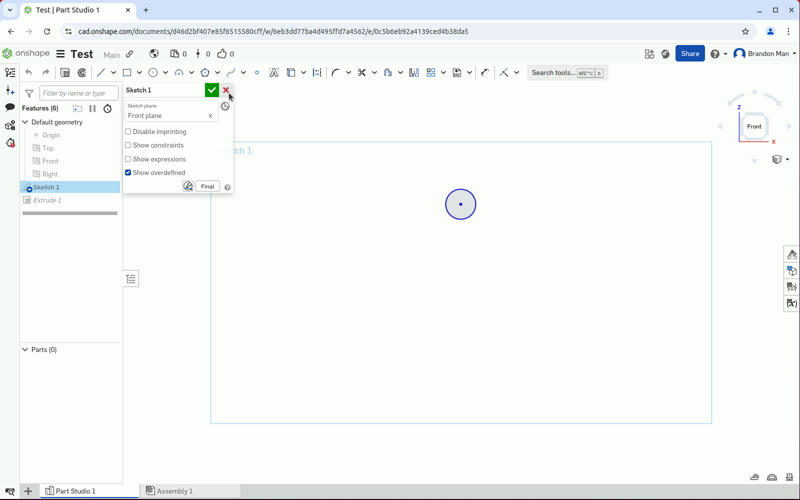
click(229, 92)
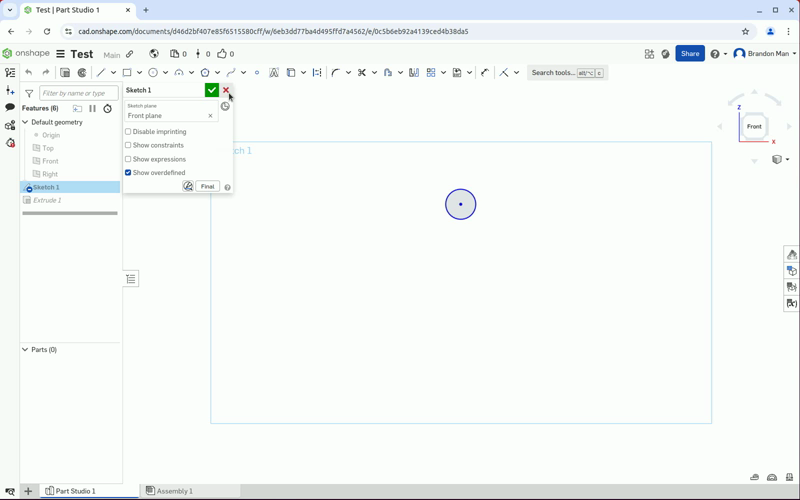
key(shift+s)
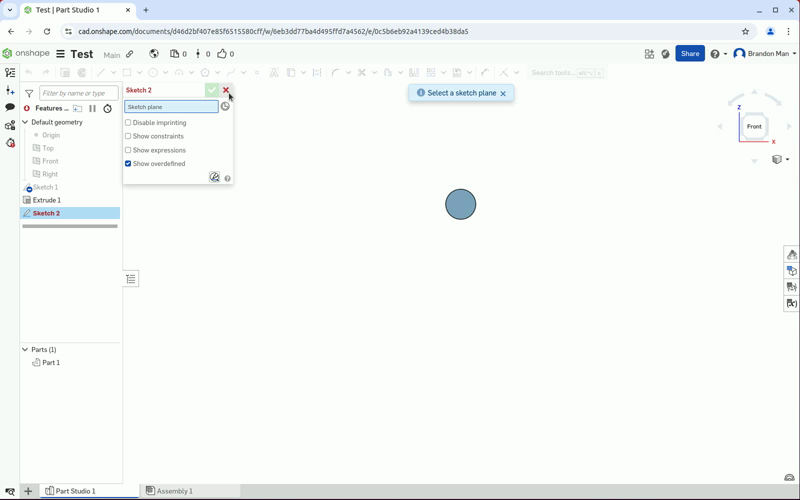
mouse_move(73, 163)
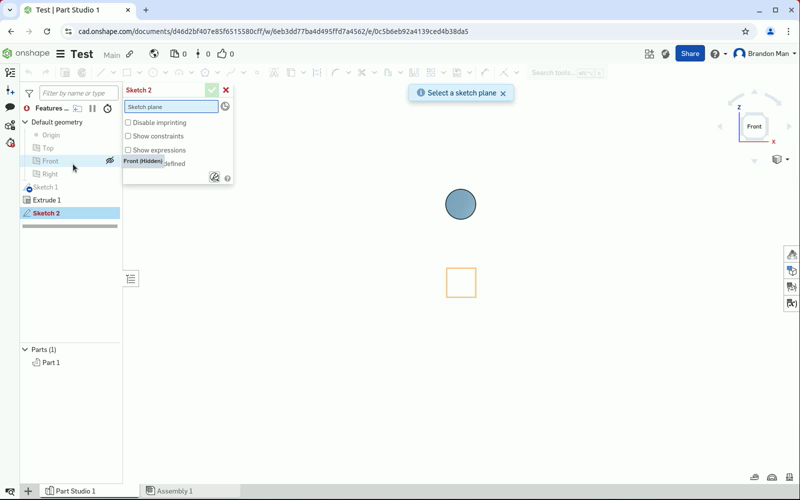
click(73, 163)
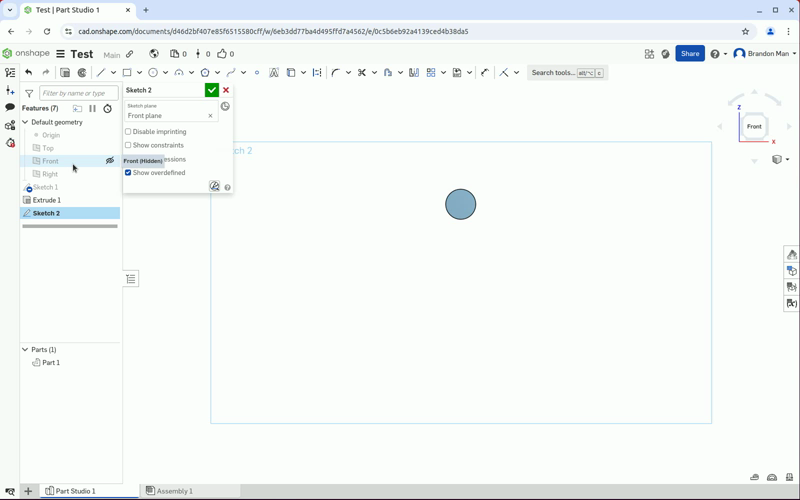
mouse_move(73, 352)
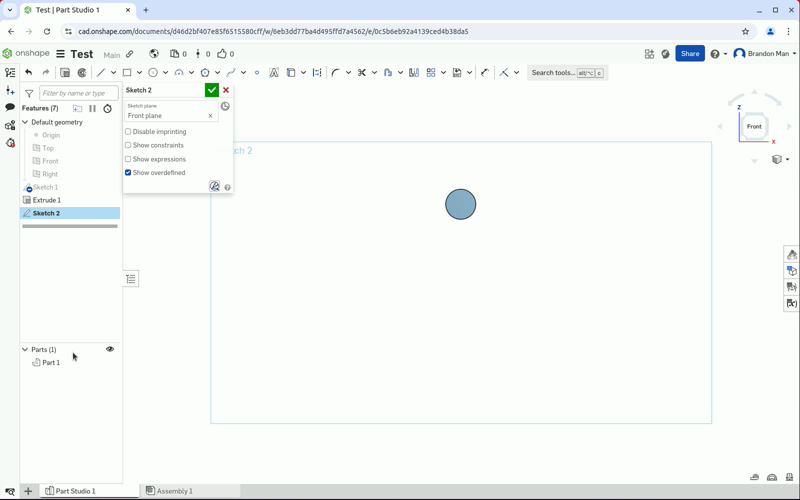
key(y)
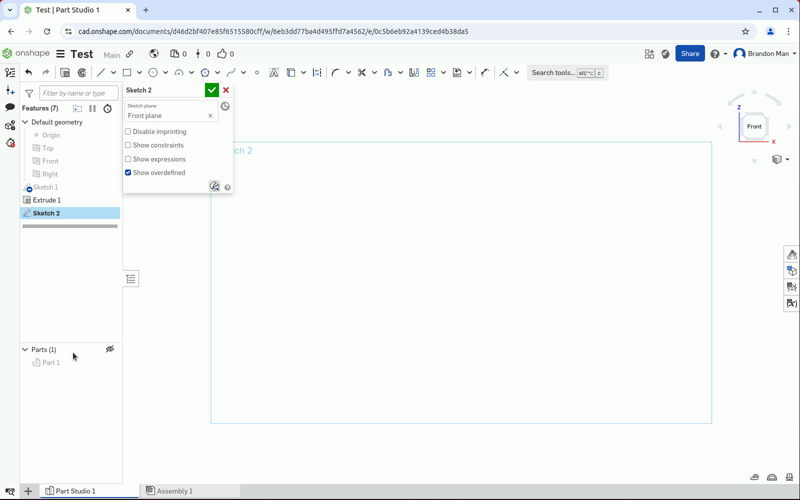
key(a)
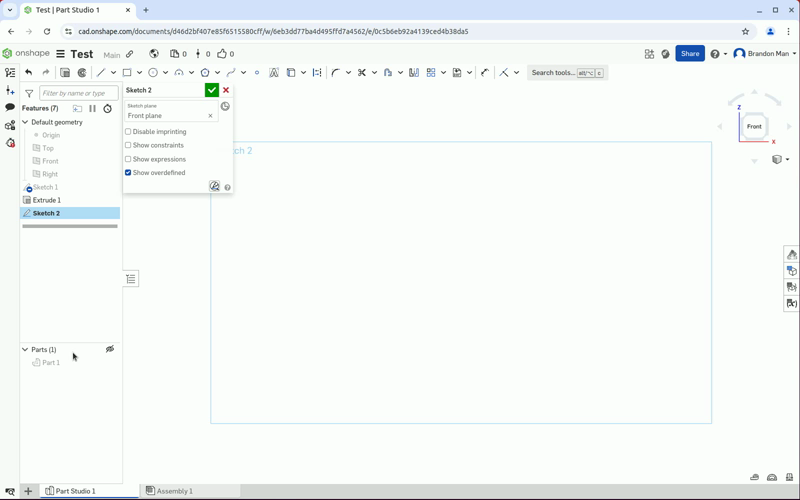
key_down(shift)
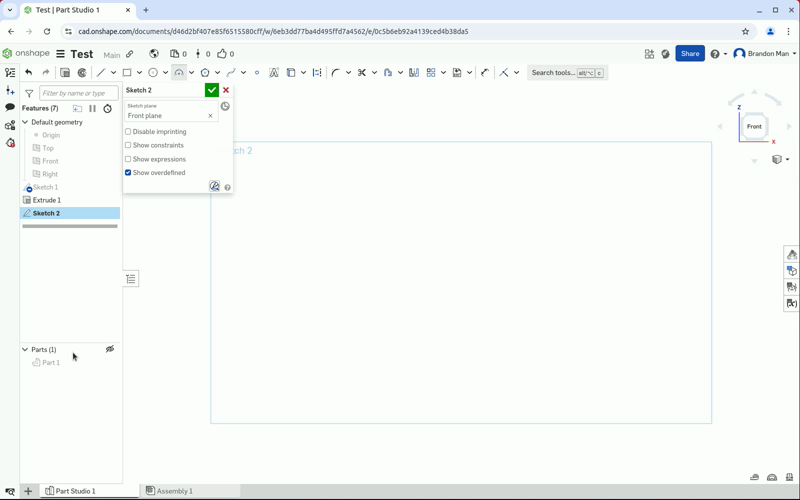
mouse_move(436, 279)
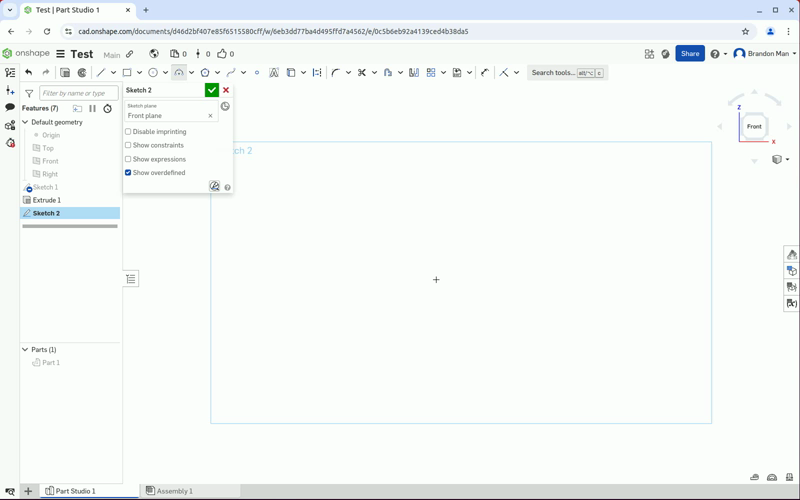
click(436, 279)
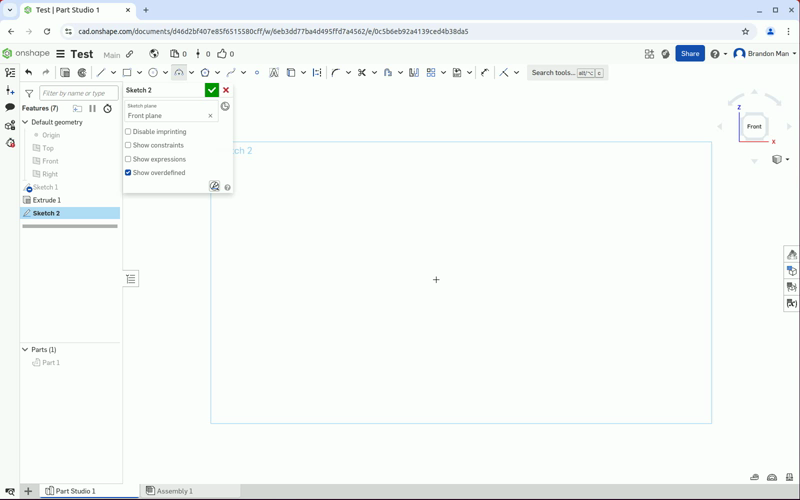
key_up(shift)
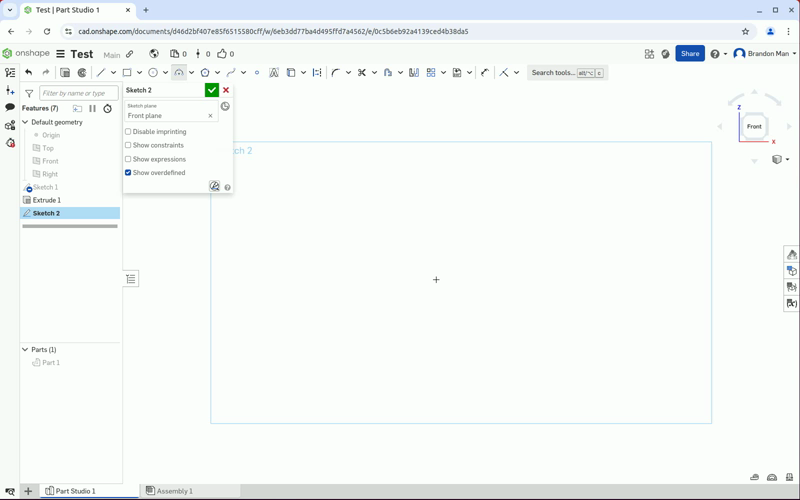
key_down(shift)
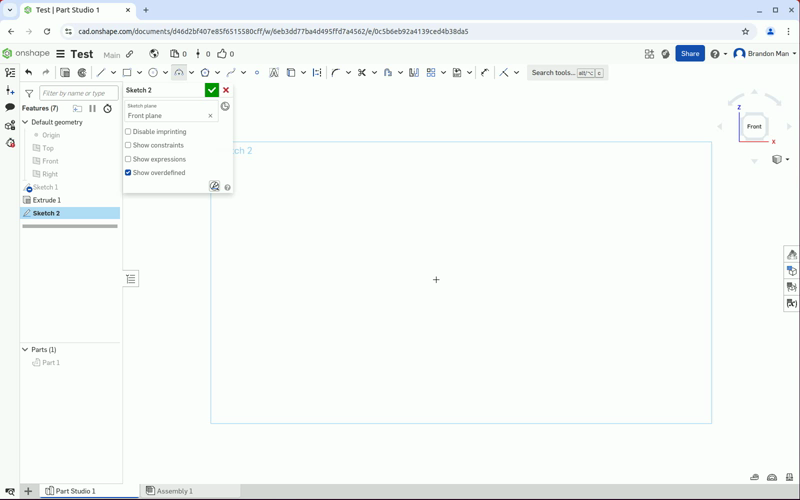
mouse_move(484, 279)
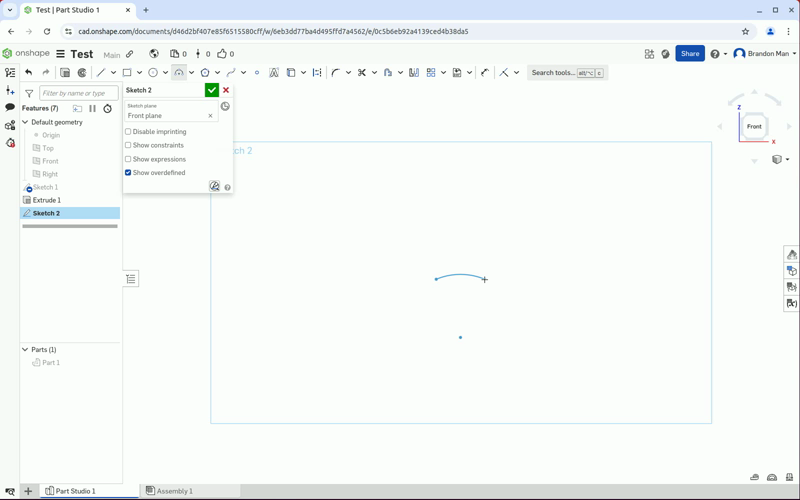
click(484, 279)
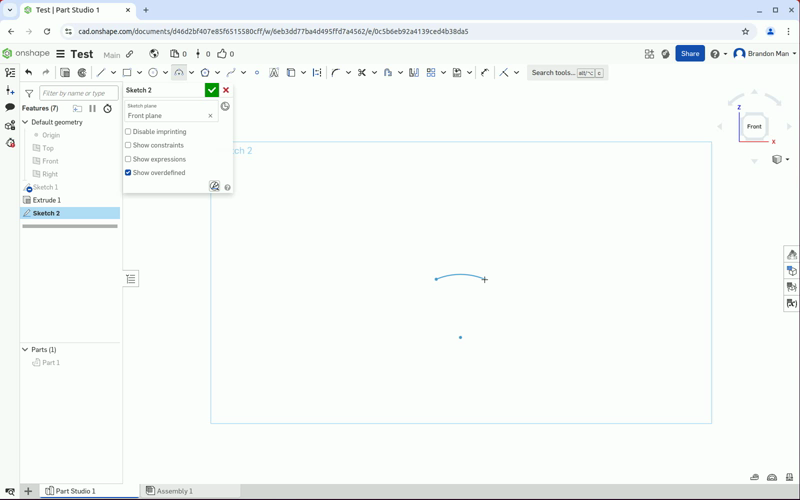
mouse_move(460, 258)
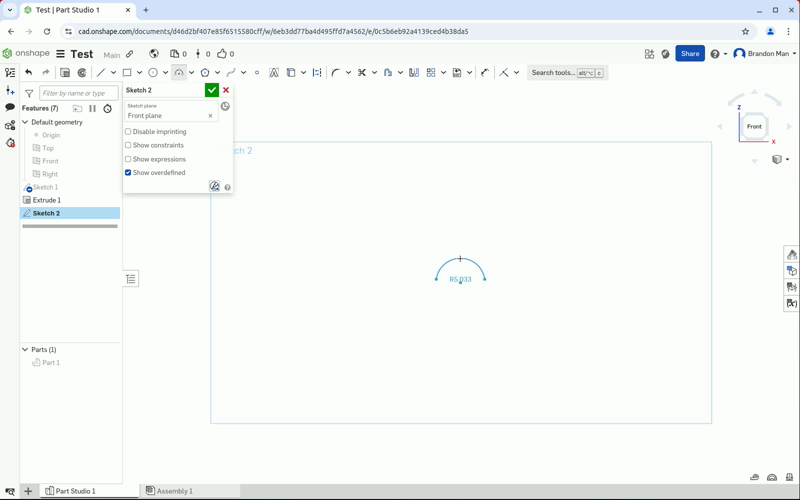
click(460, 258)
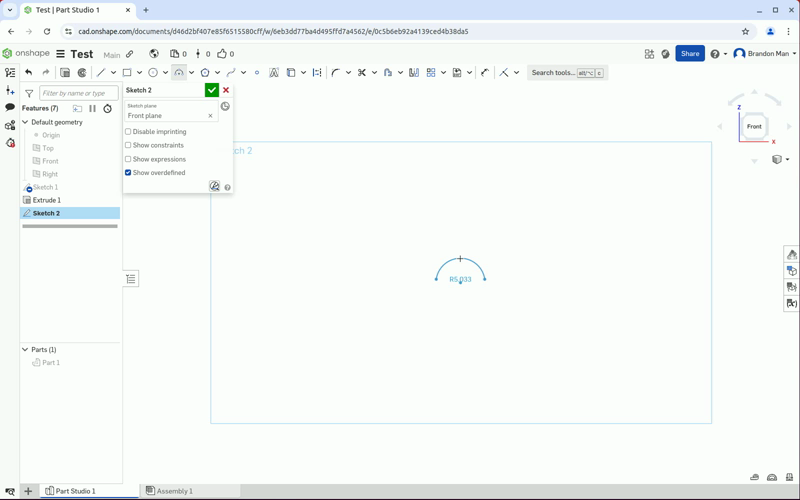
key_up(shift)
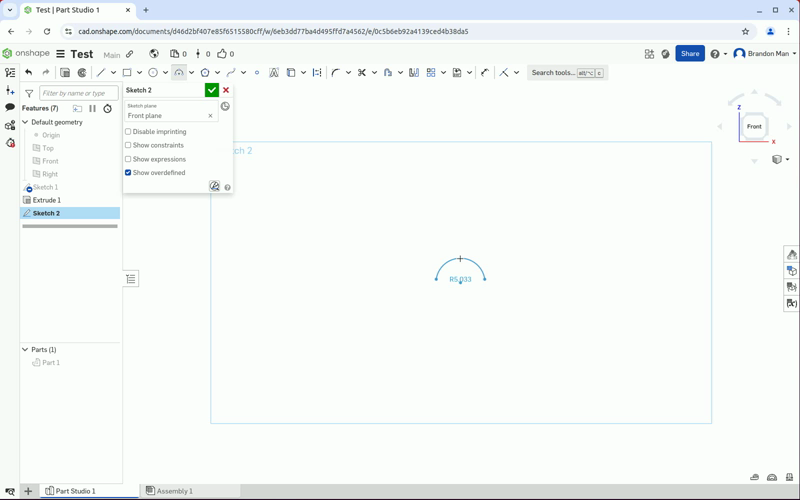
key(esc)
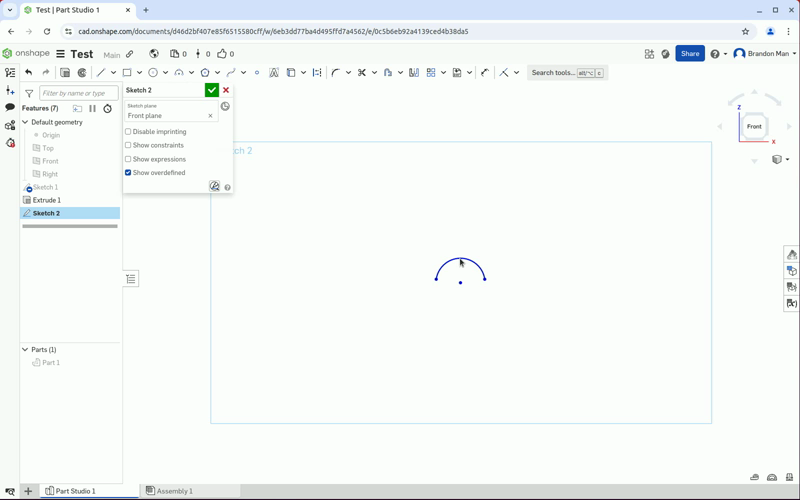
key(l)
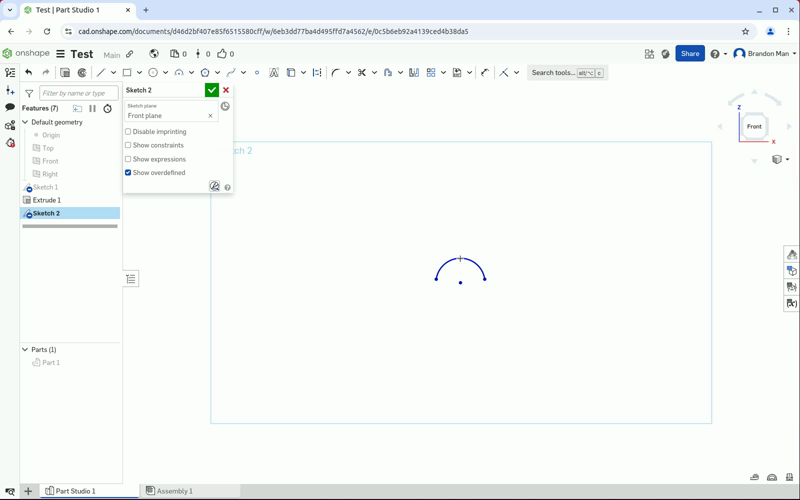
mouse_move(484, 279)
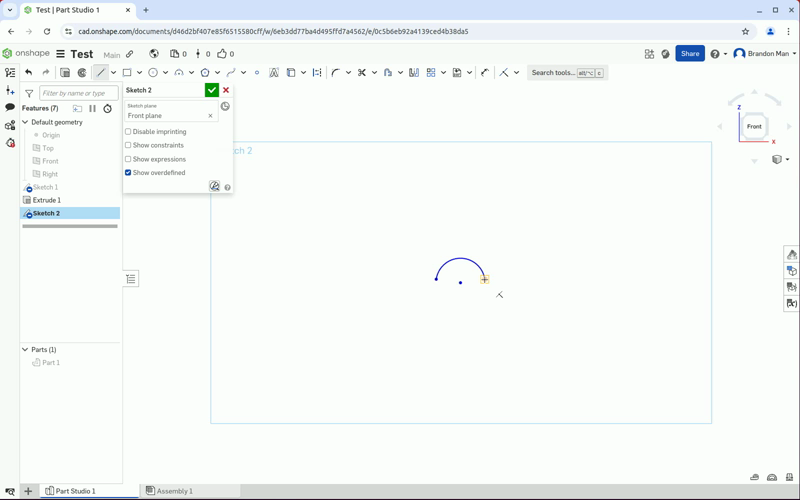
click(484, 279)
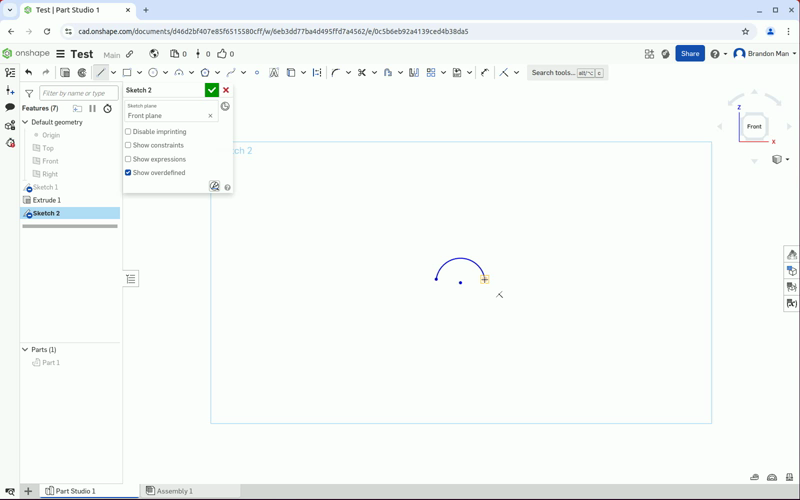
key_down(shift)
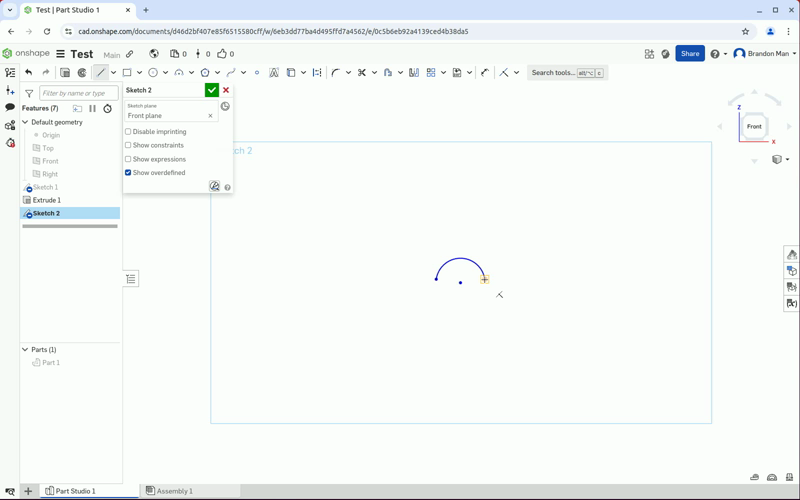
mouse_move(475, 204)
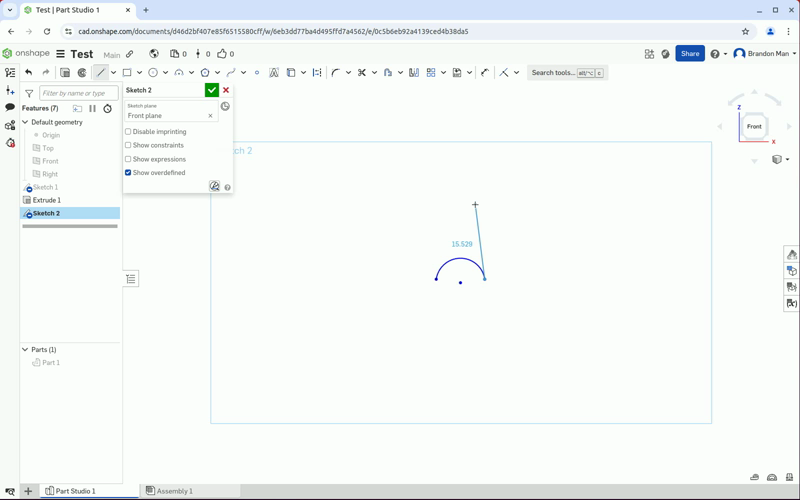
click(475, 204)
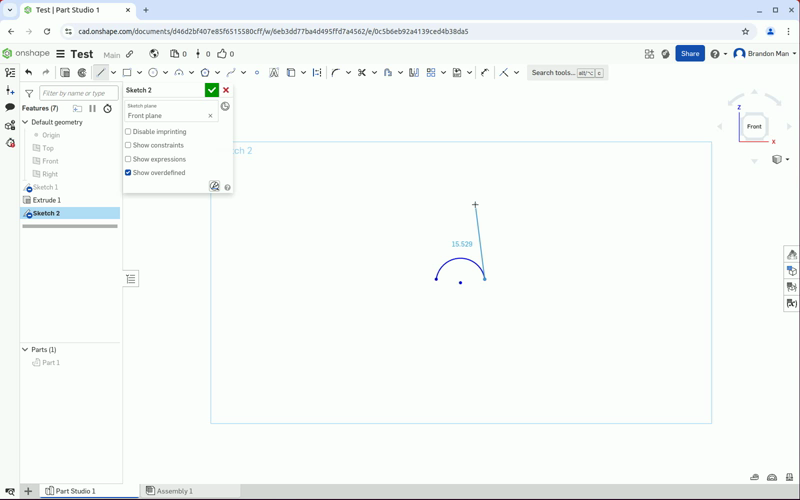
key_up(shift)
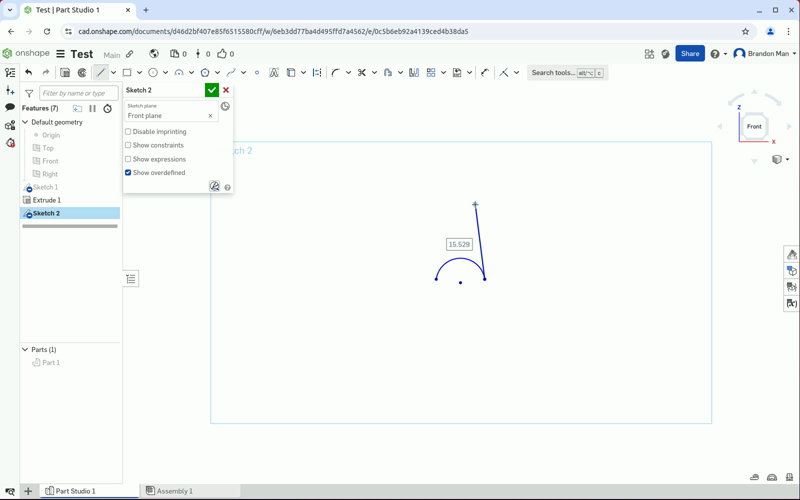
key(esc)
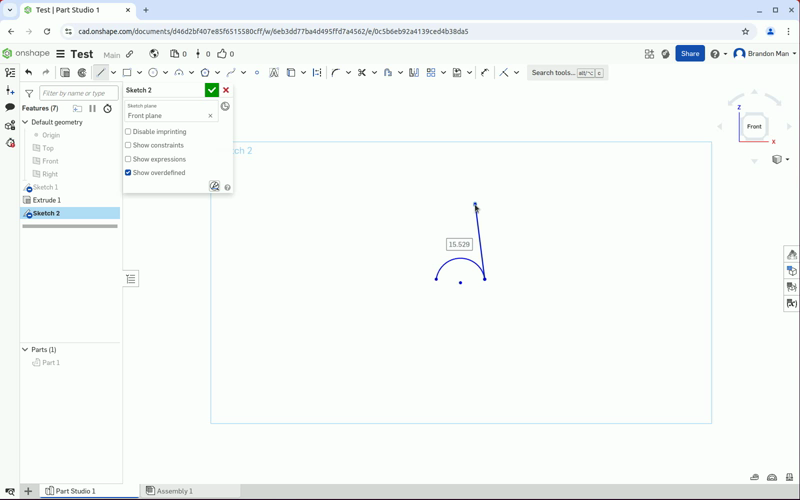
key(a)
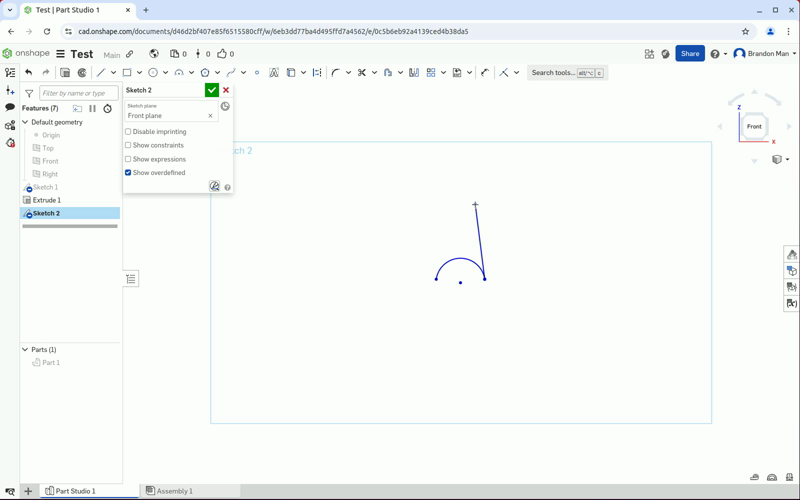
mouse_move(475, 204)
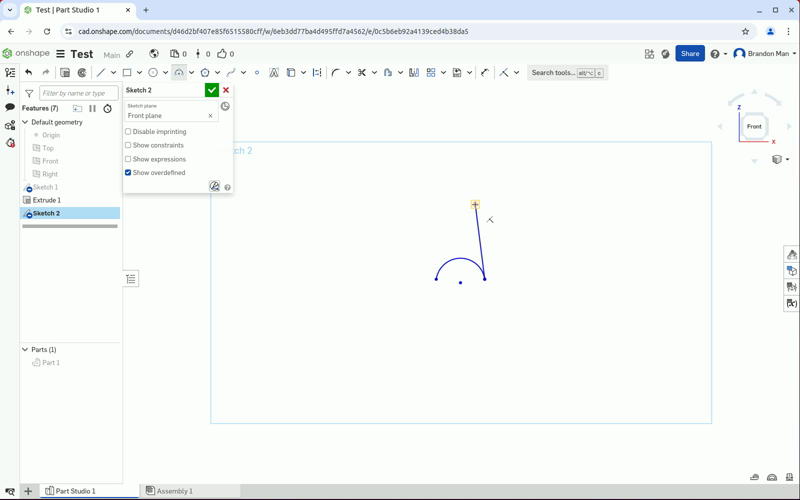
click(475, 204)
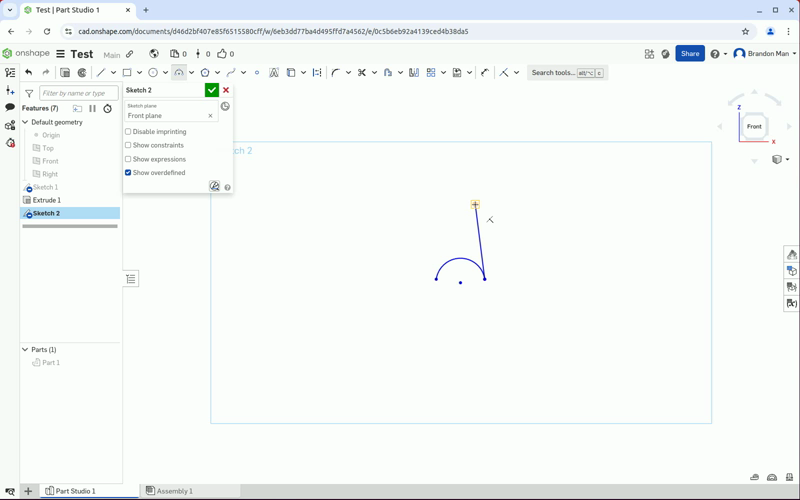
key_down(shift)
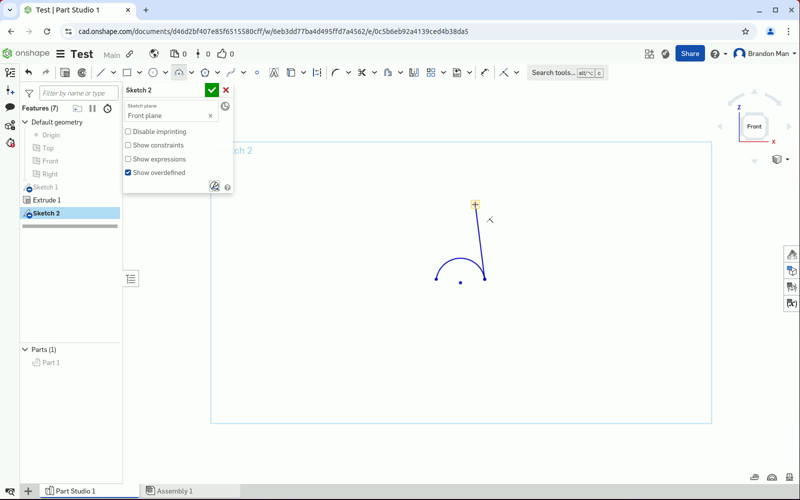
mouse_move(445, 204)
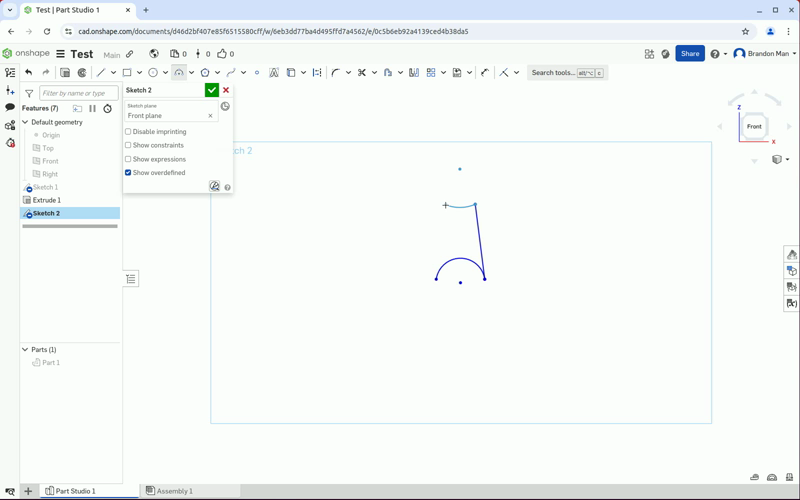
click(445, 204)
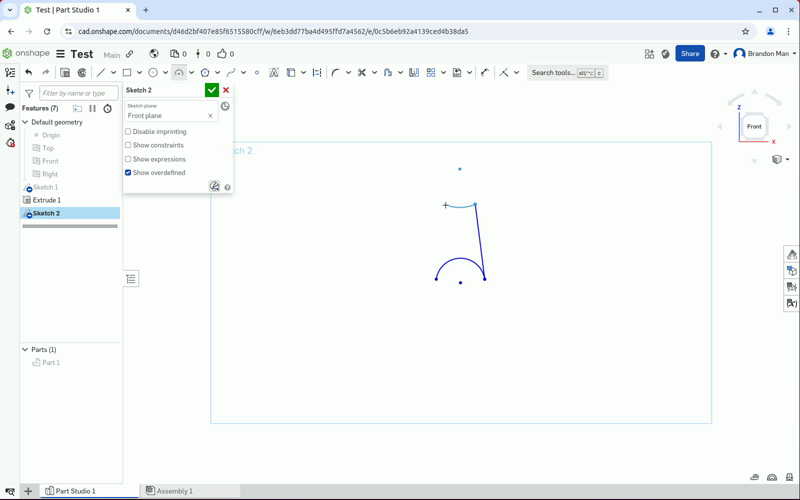
mouse_move(460, 218)
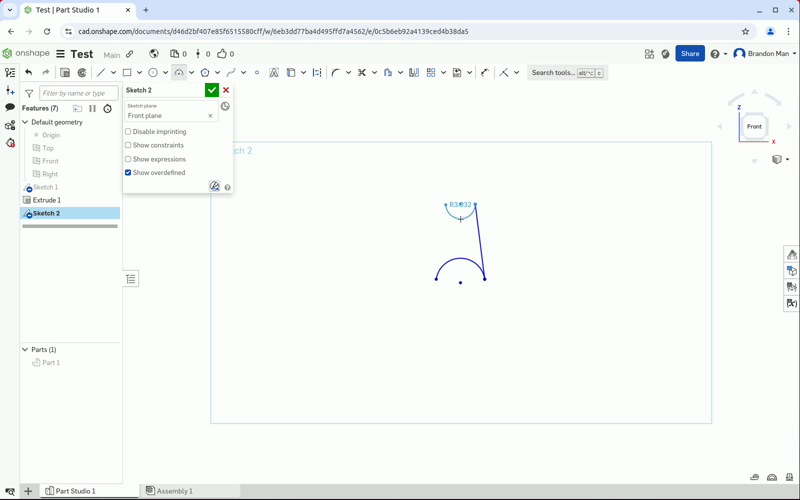
click(460, 218)
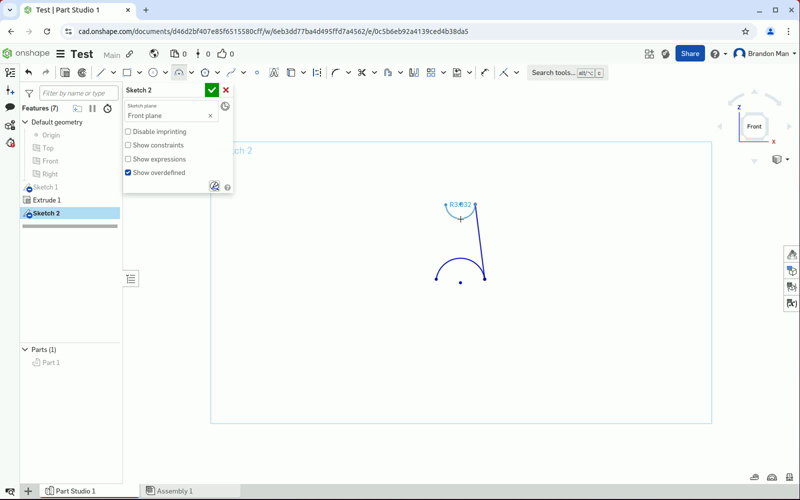
key_up(shift)
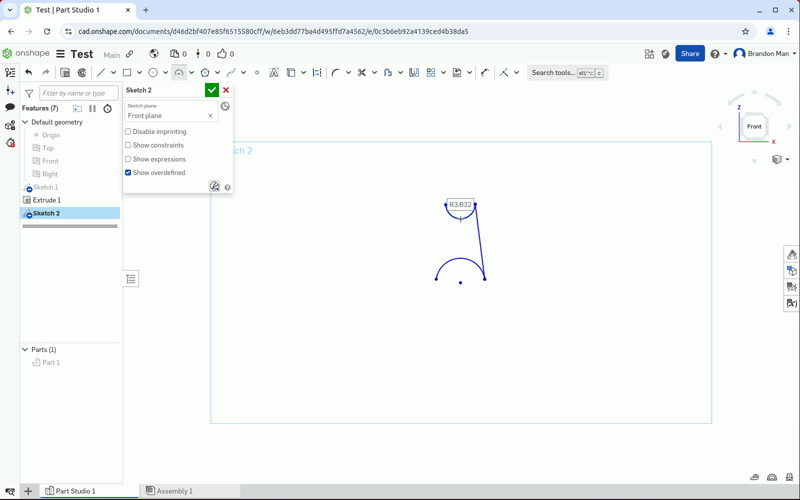
key(esc)
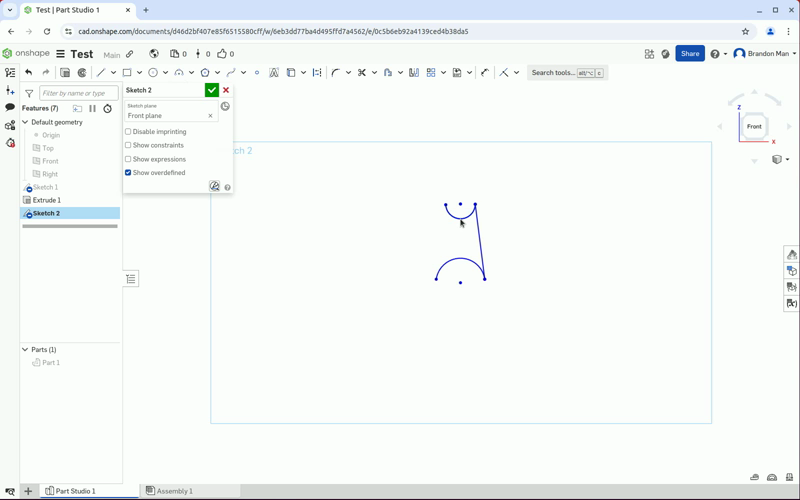
key(l)
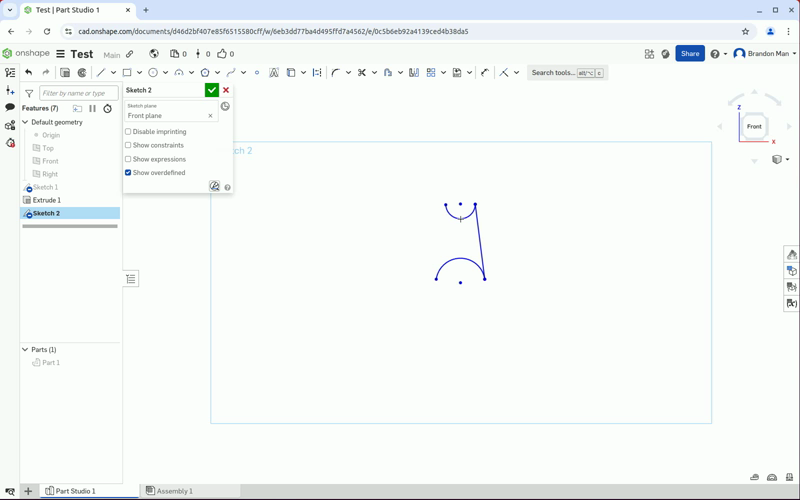
mouse_move(445, 204)
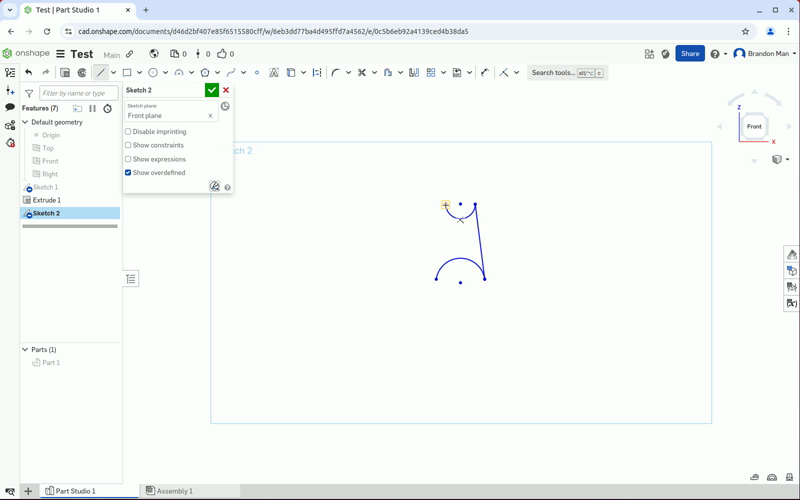
click(445, 204)
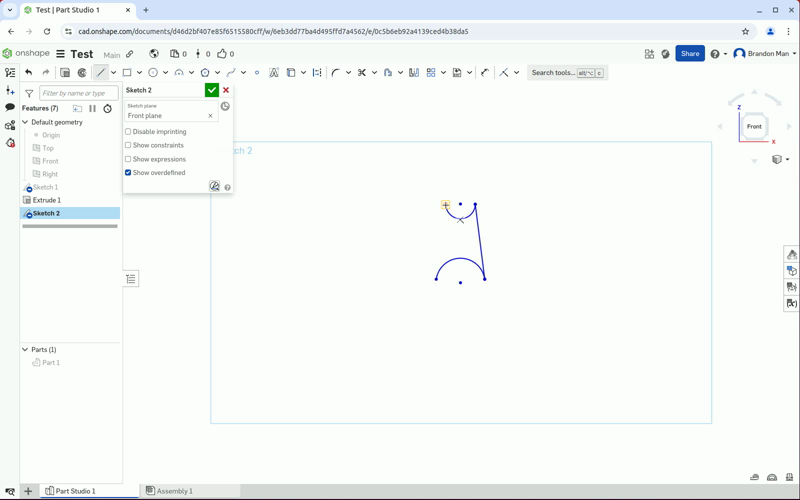
key_down(shift)
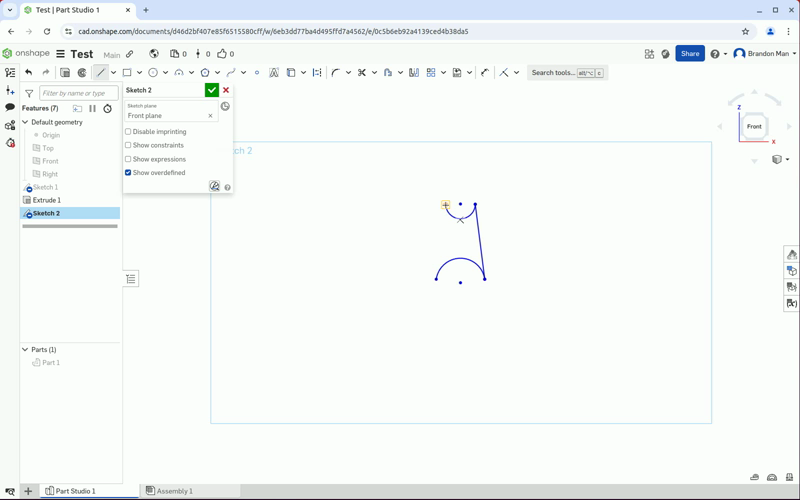
mouse_move(436, 279)
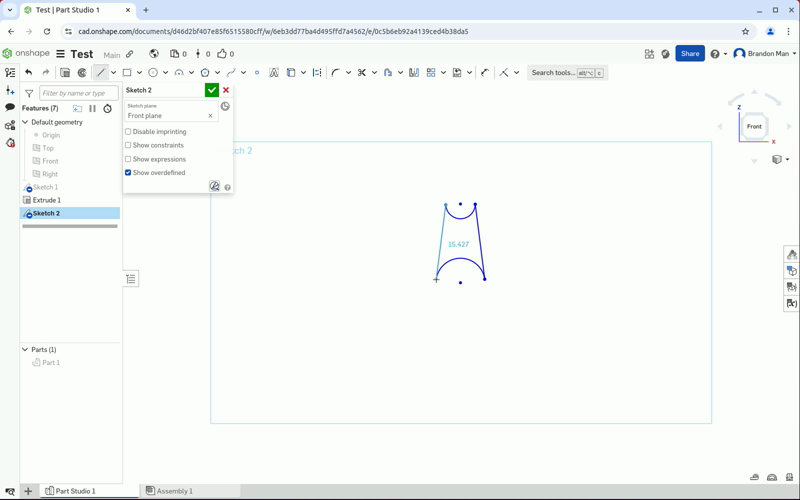
key_up(shift)
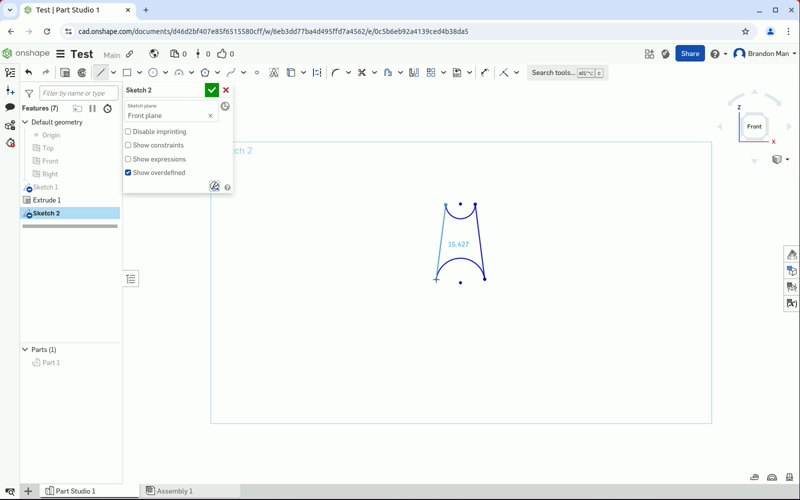
click(436, 279)
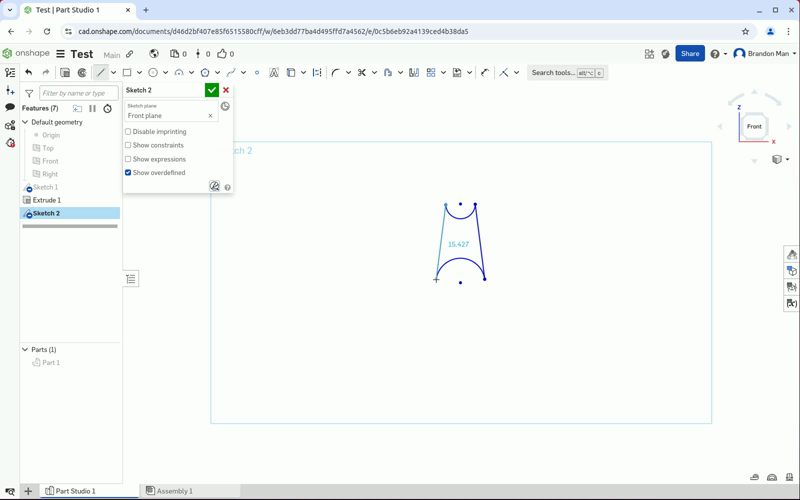
key(esc)
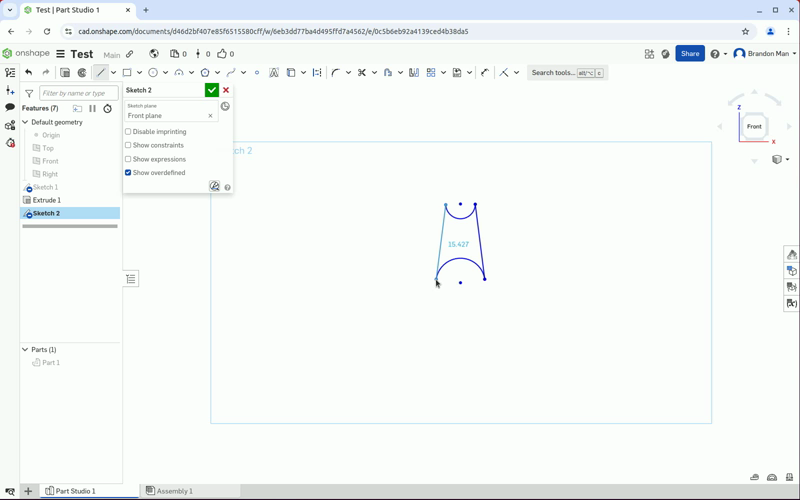
mouse_move(477, 261)
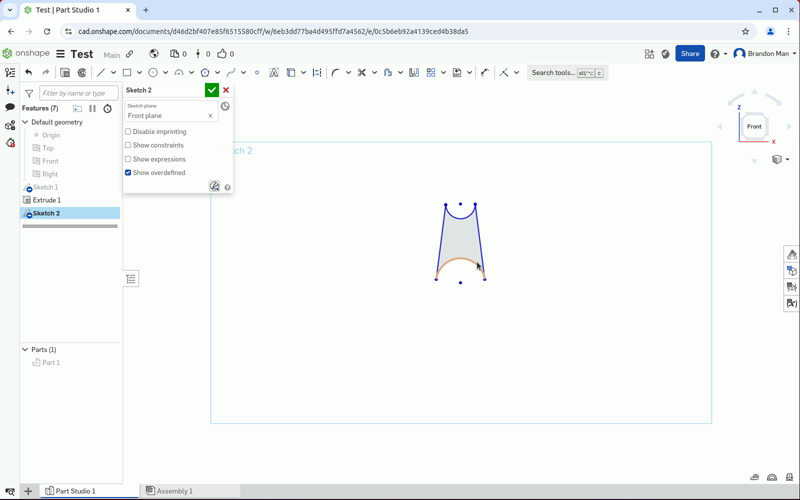
scroll(6)
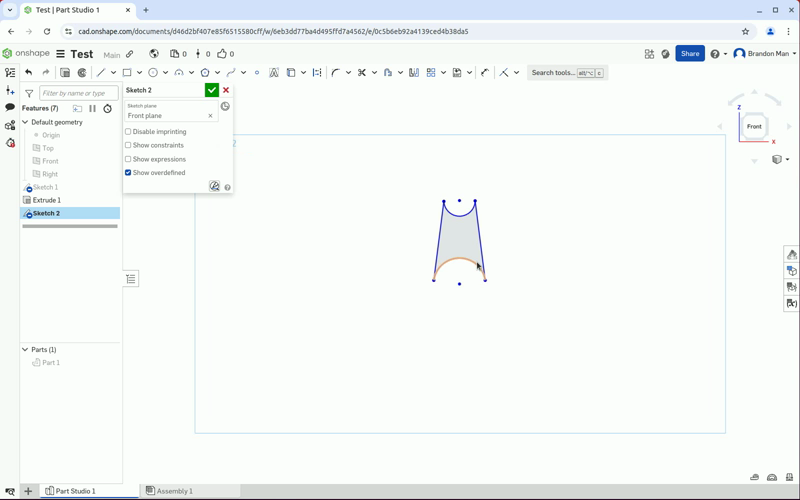
scroll(6)
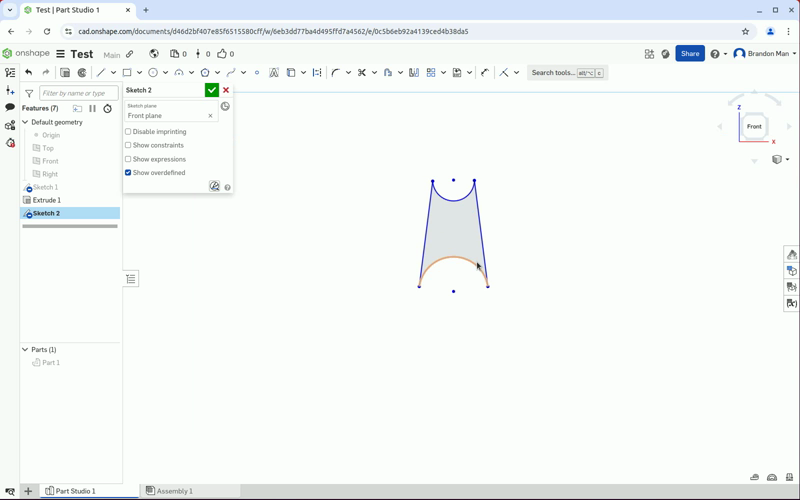
scroll(6)
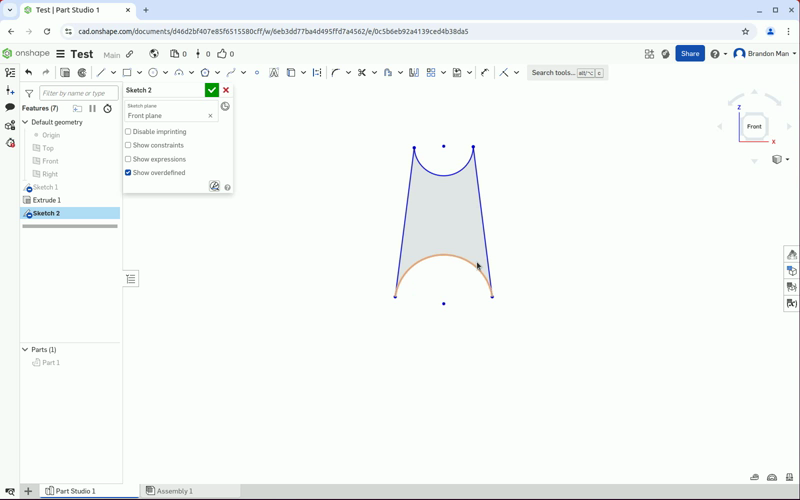
scroll(6)
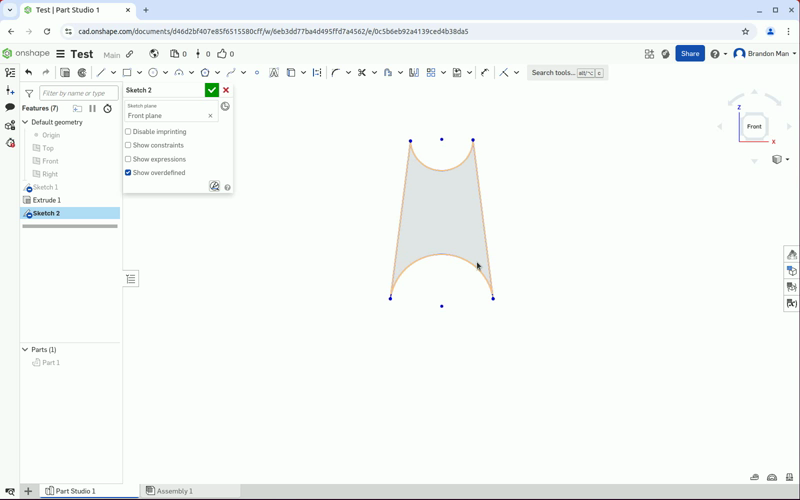
scroll(6)
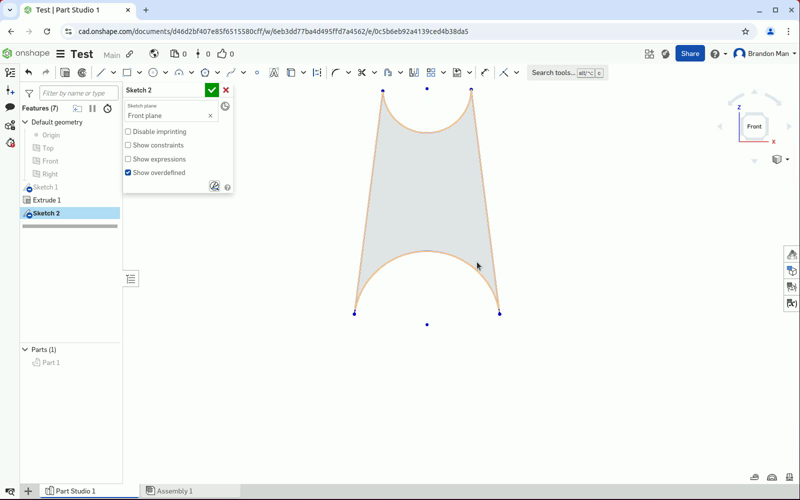
scroll(6)
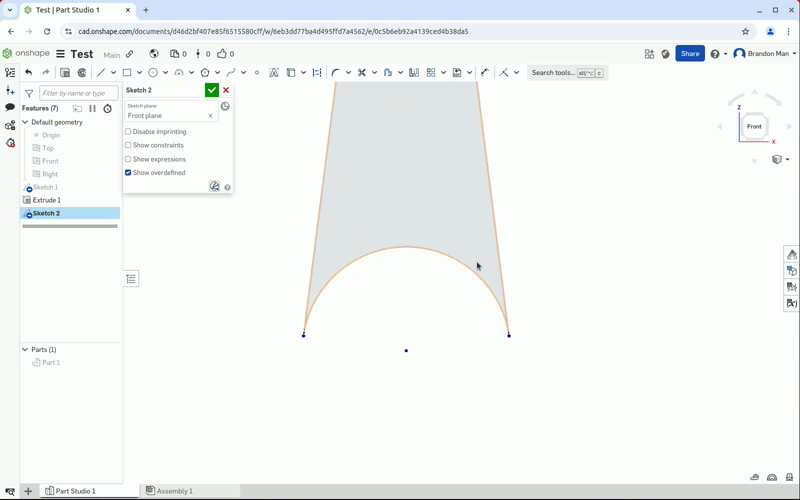
scroll(6)
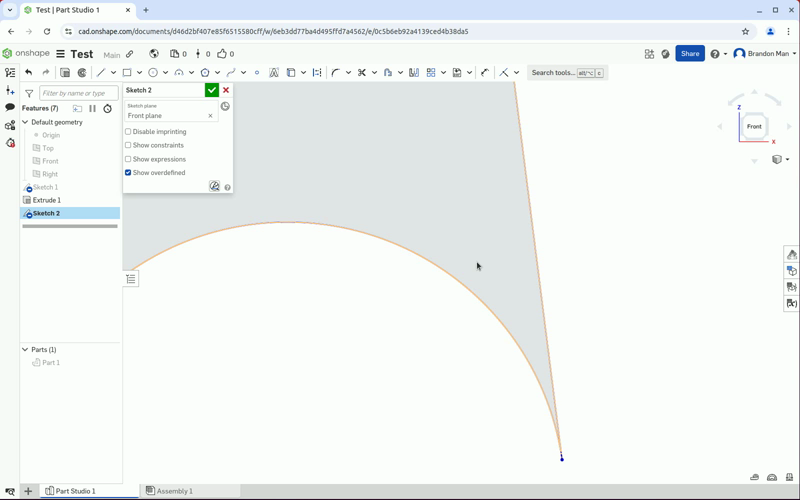
click(477, 261)
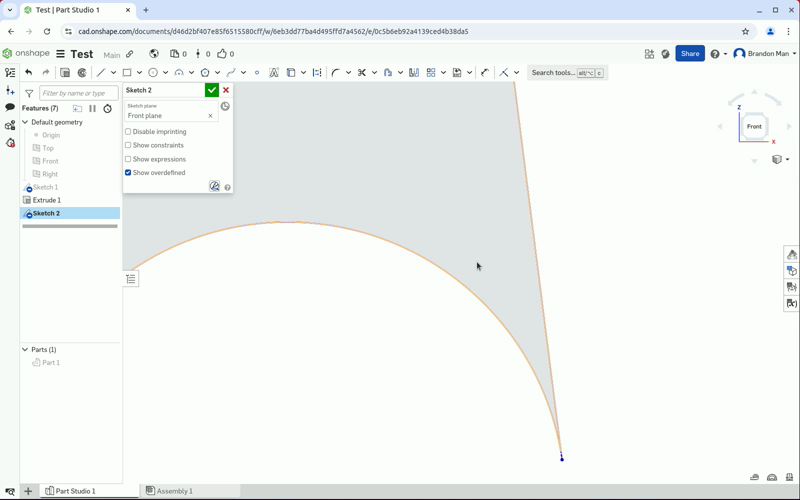
scroll(-6)
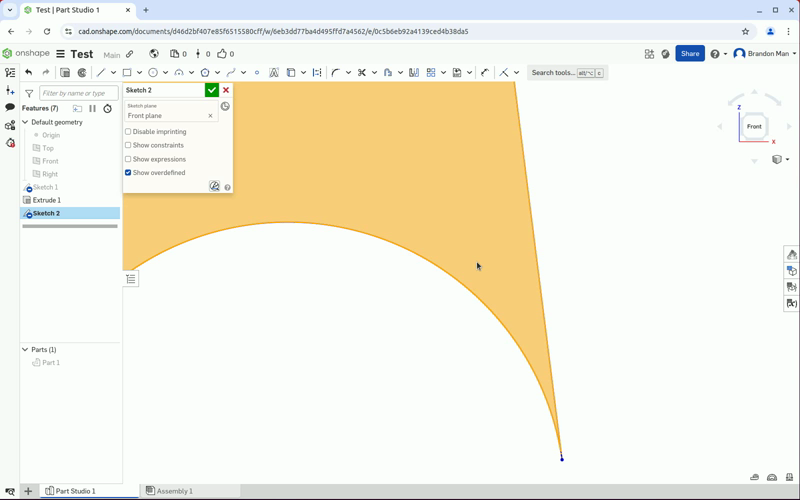
scroll(-6)
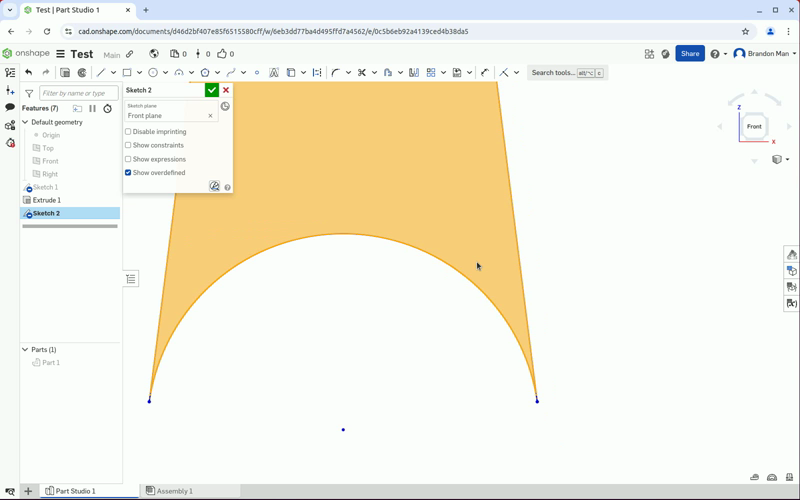
scroll(-6)
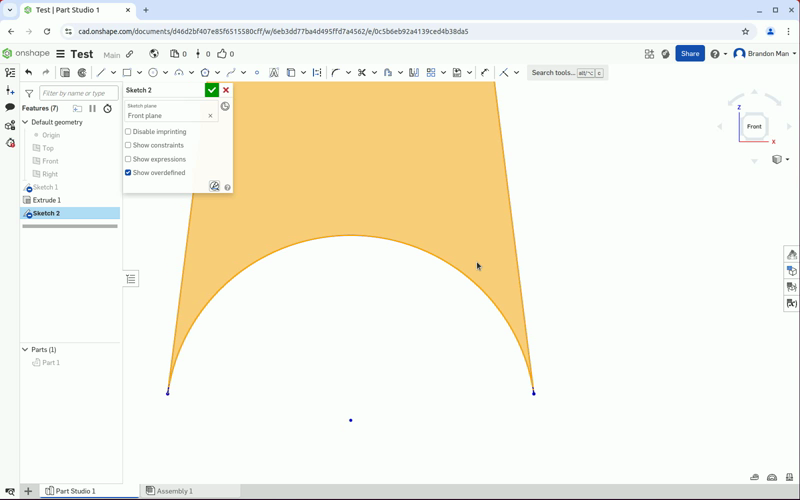
scroll(-6)
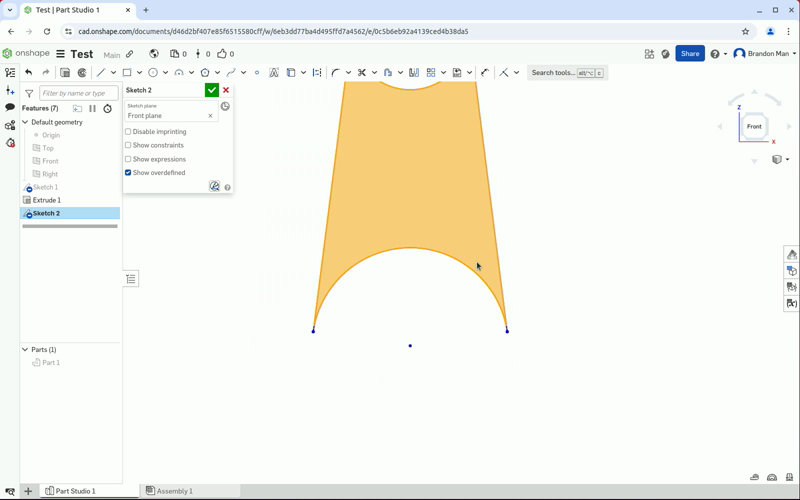
scroll(-6)
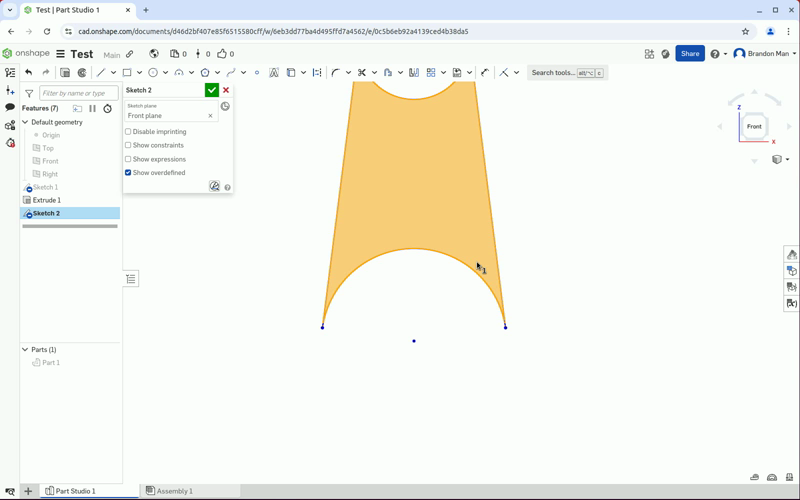
scroll(-6)
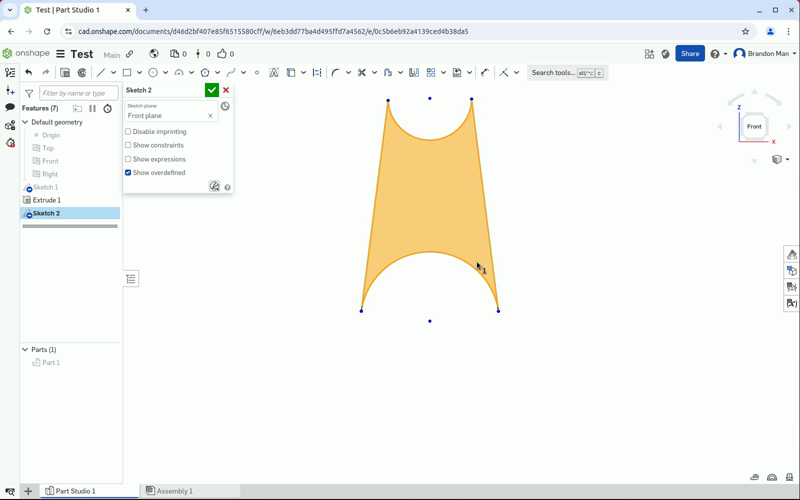
scroll(-6)
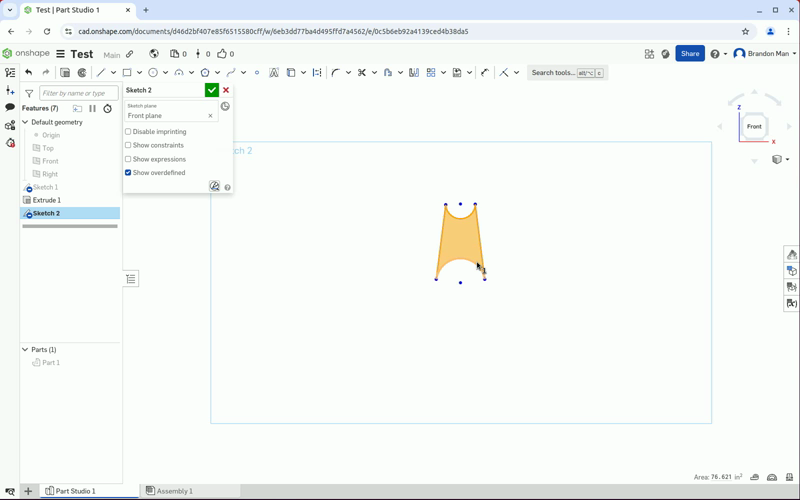
mouse_move(73, 352)
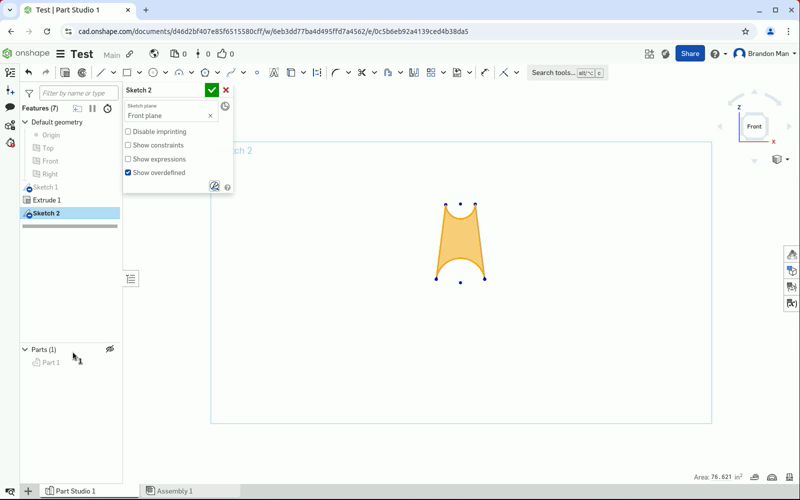
key(shift+y)
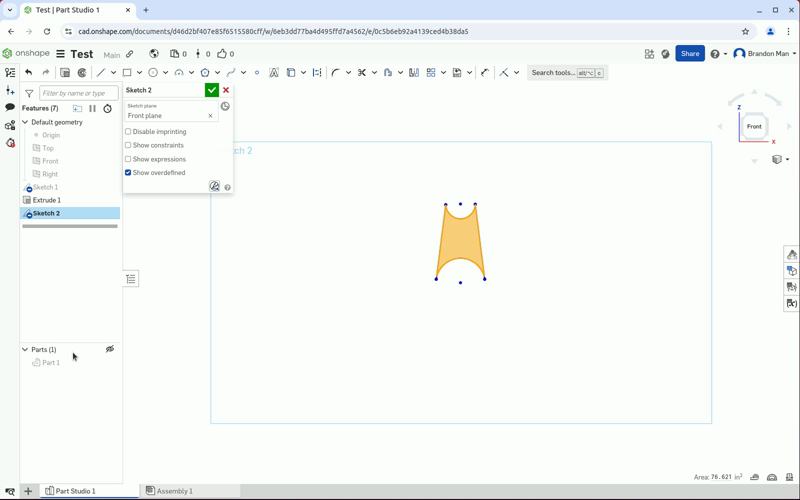
key(shift+e)
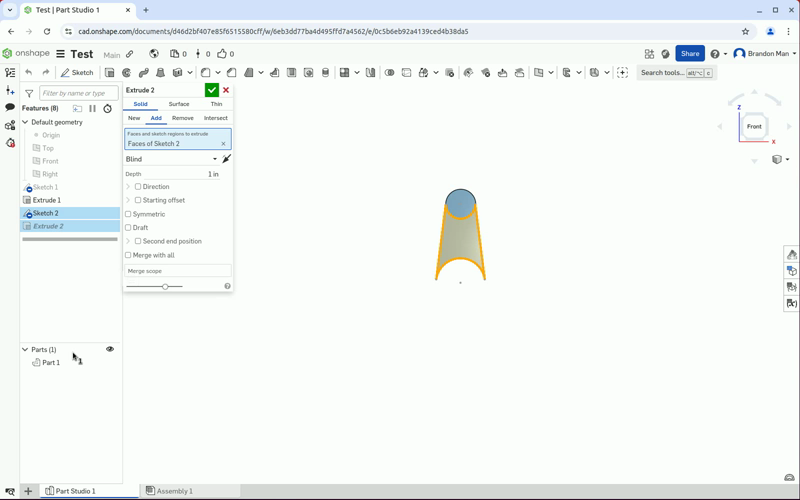
mouse_move(143, 106)
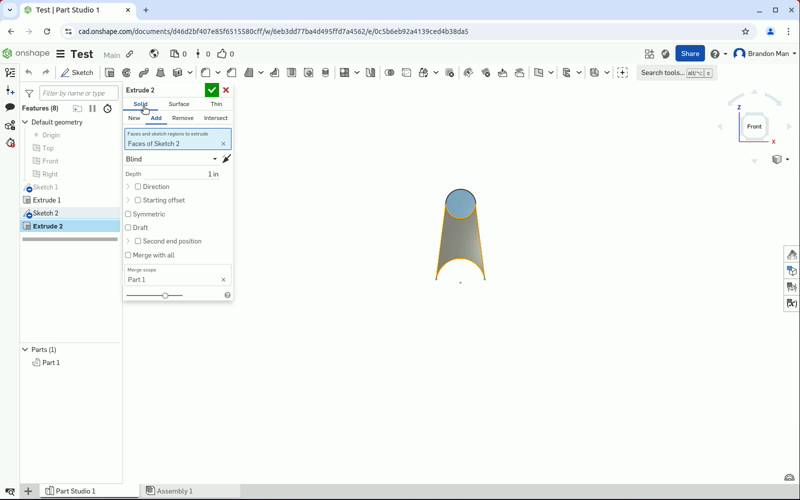
click(143, 106)
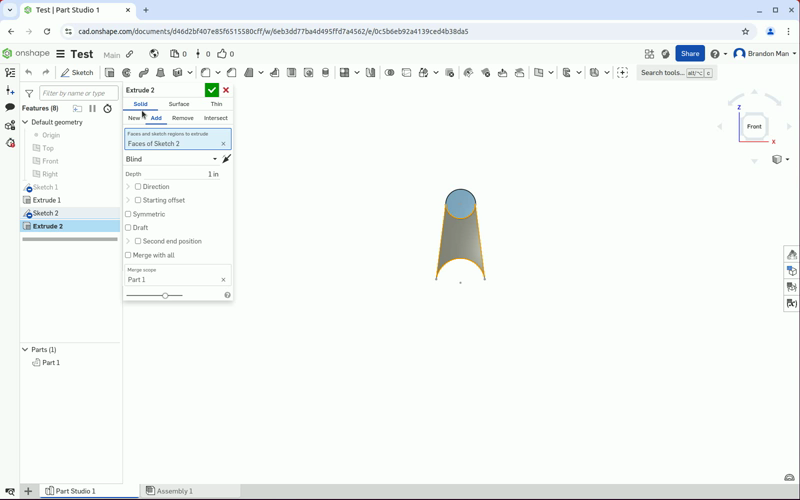
mouse_move(137, 120)
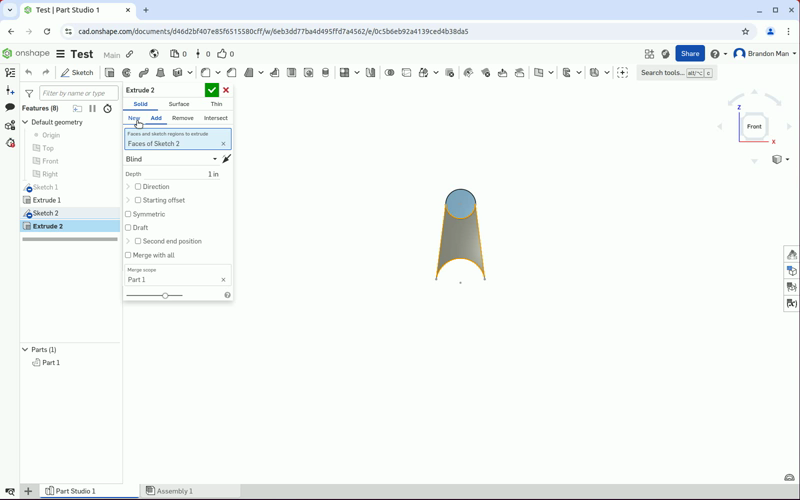
click(137, 120)
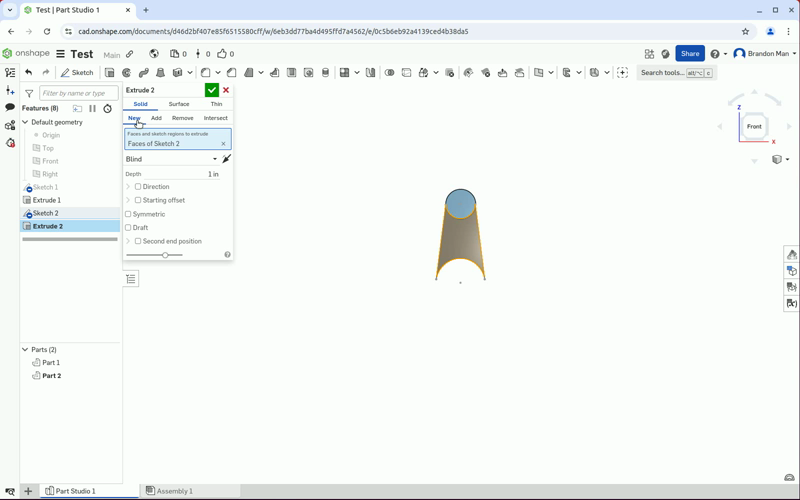
key(tab, 4)
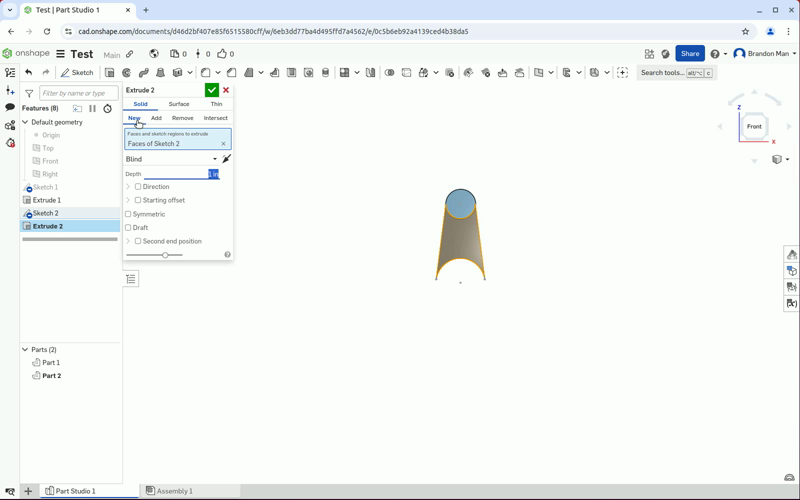
text(0.963)
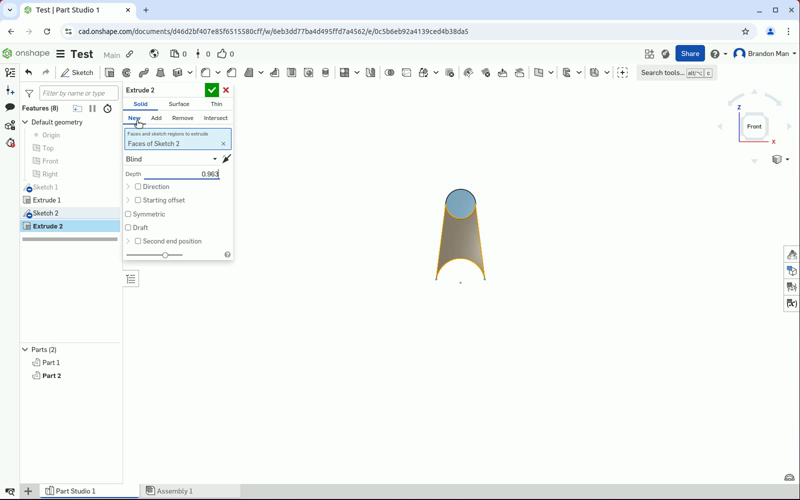
key(enter)
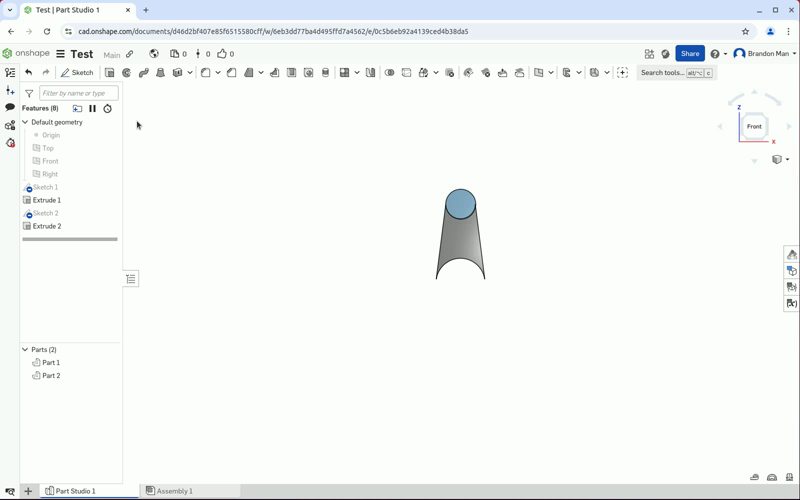
key(shift+h)
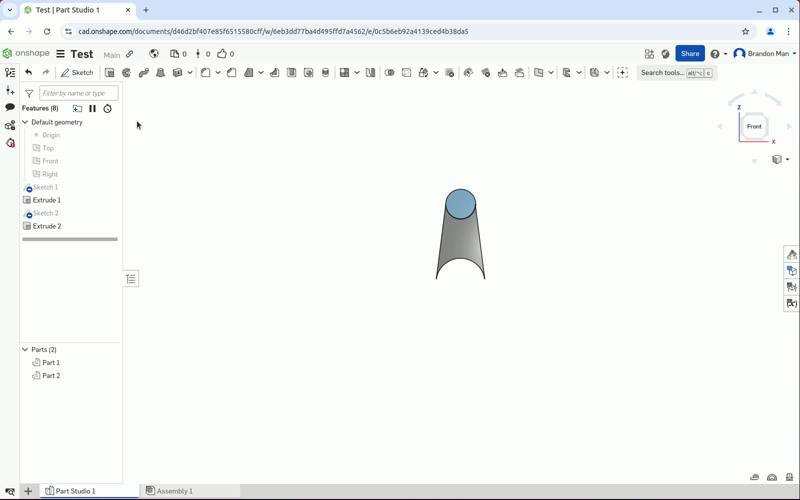
key(shift+h)
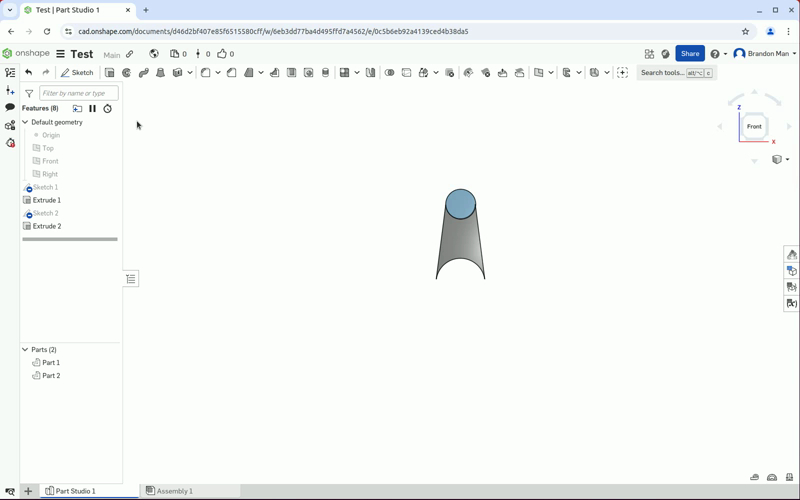
mouse_move(73, 189)
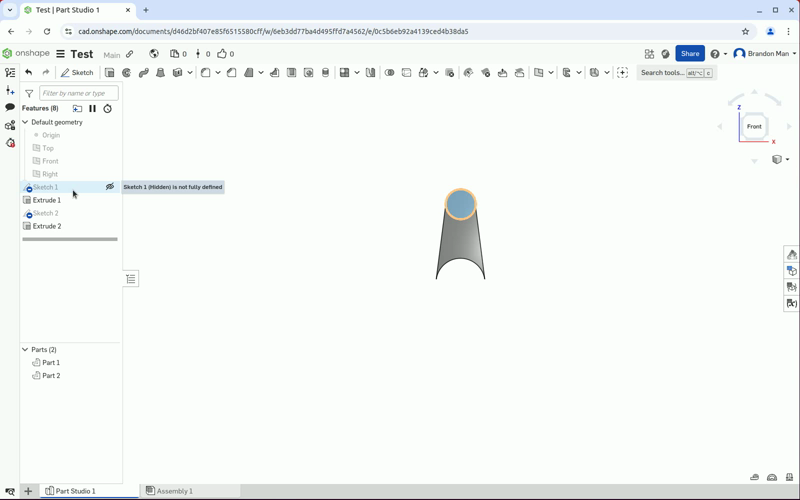
click(73, 189)
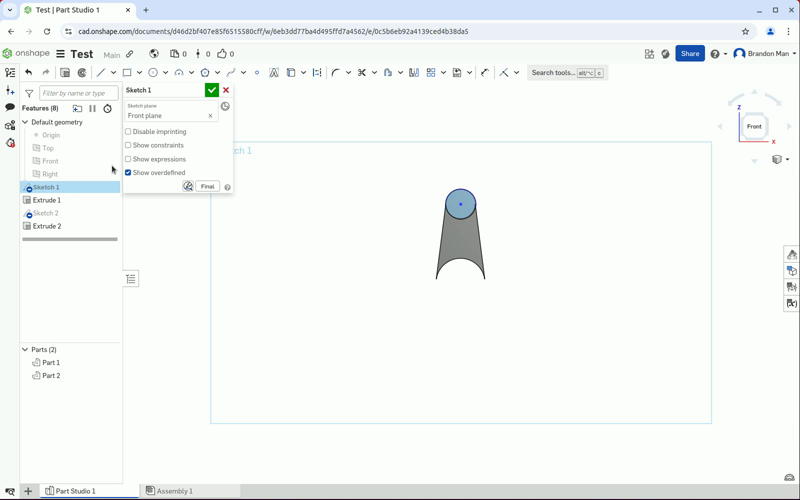
mouse_move(229, 92)
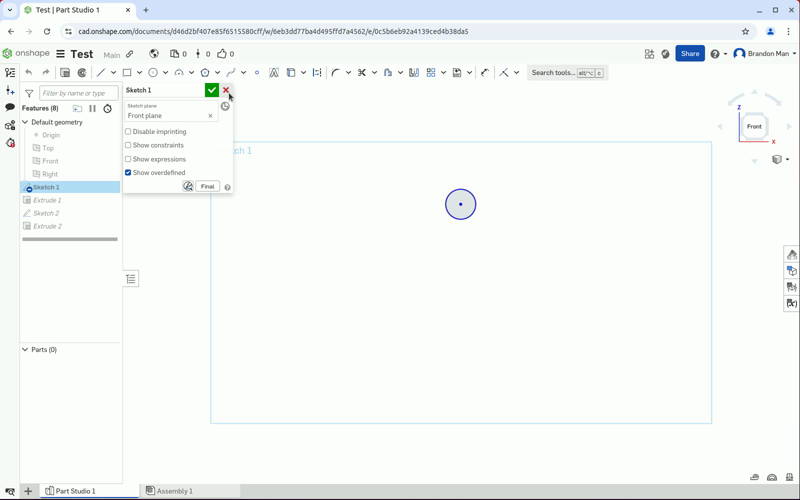
click(229, 92)
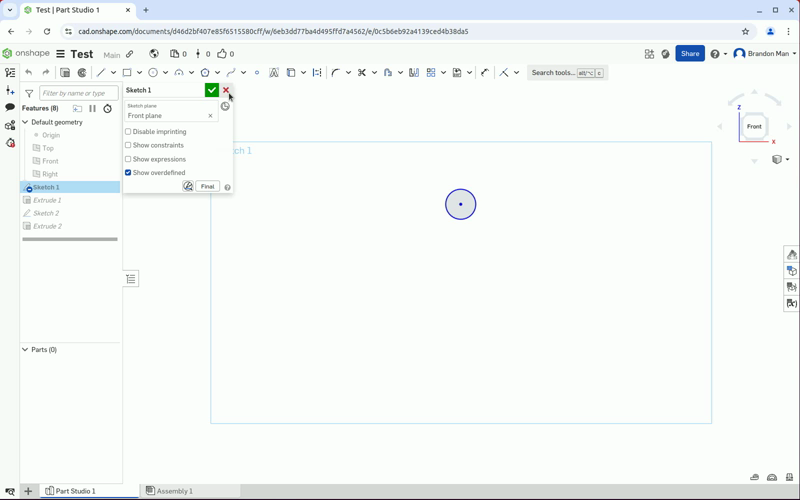
key(shift+s)
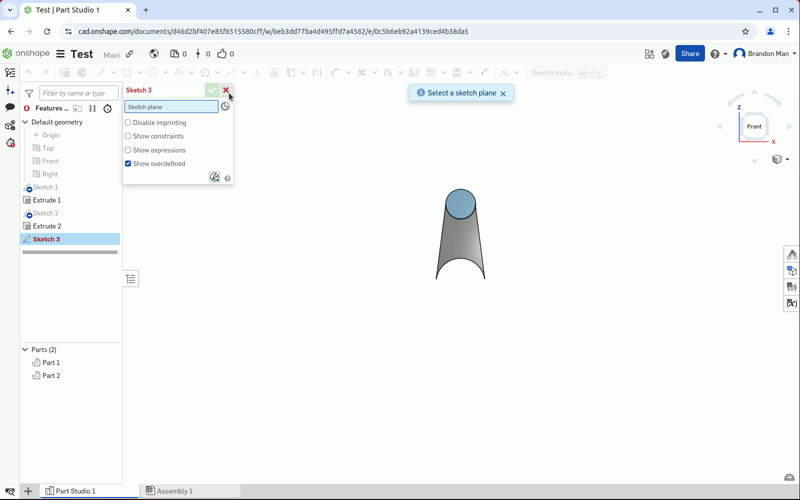
mouse_move(73, 163)
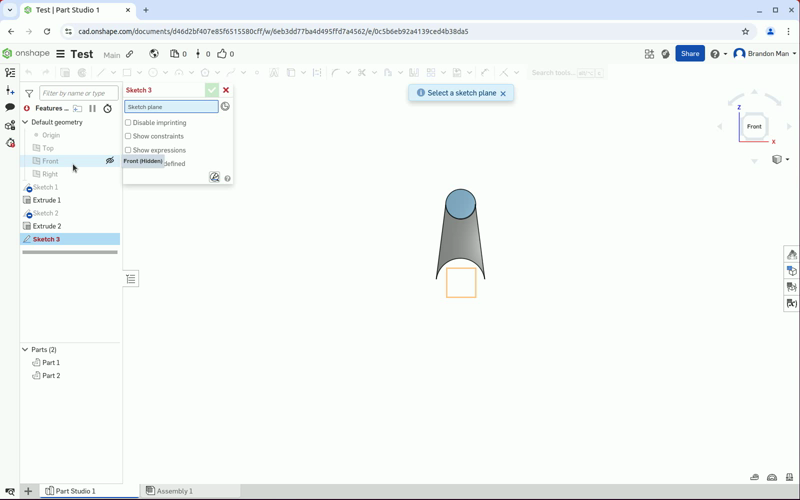
click(73, 163)
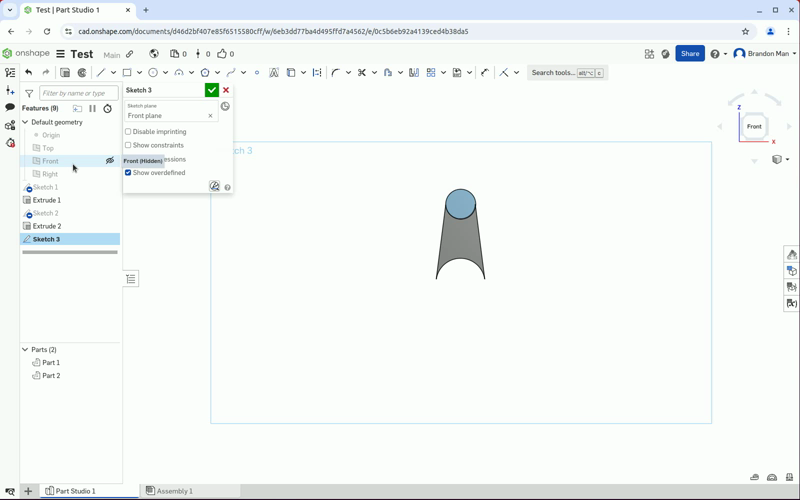
mouse_move(73, 352)
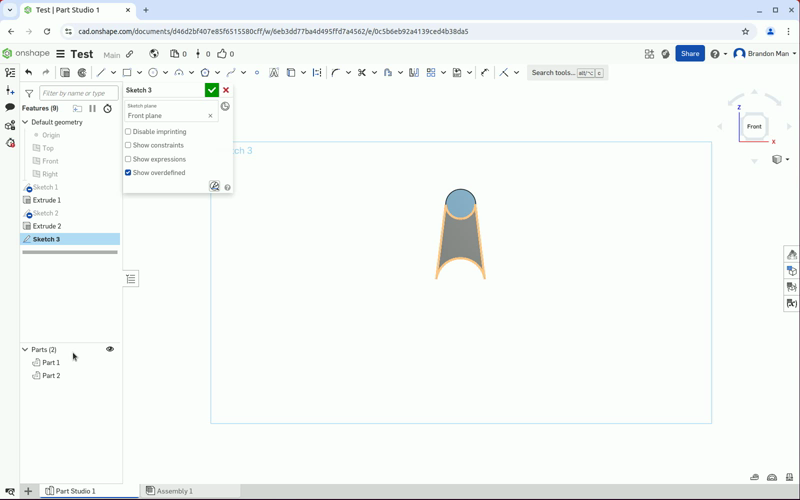
key(y)
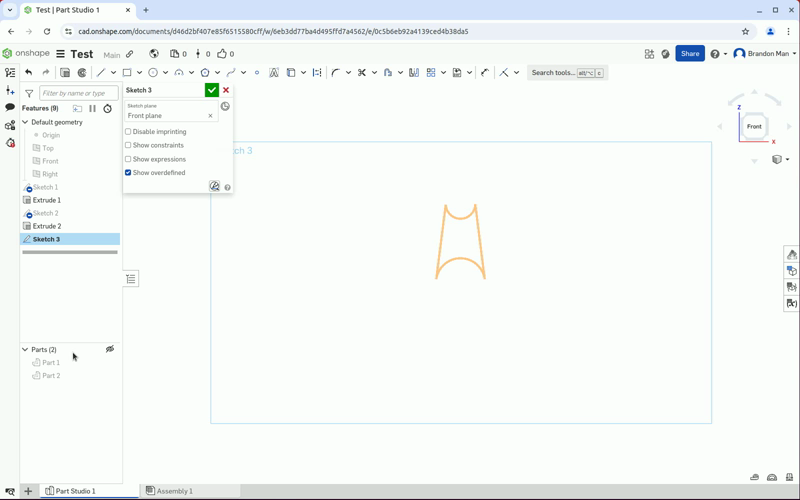
key(c)
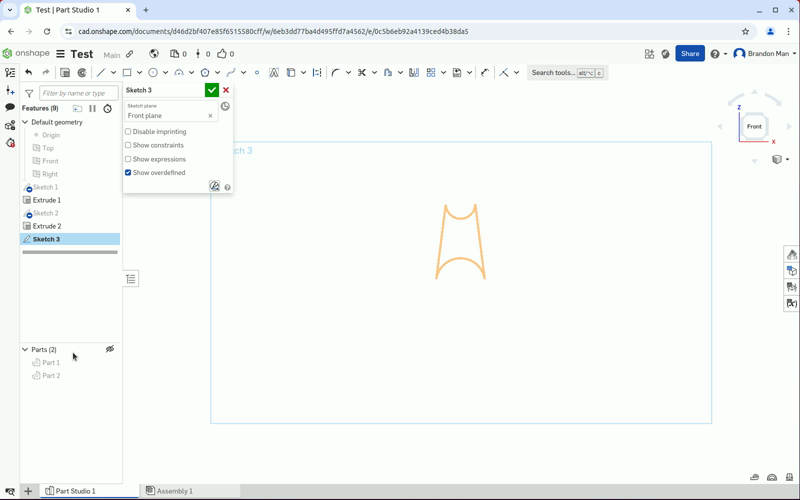
key_down(shift)
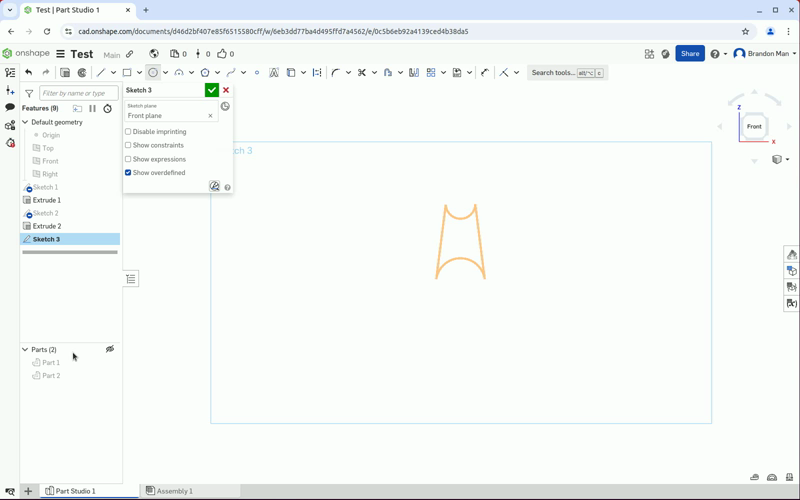
mouse_move(461, 282)
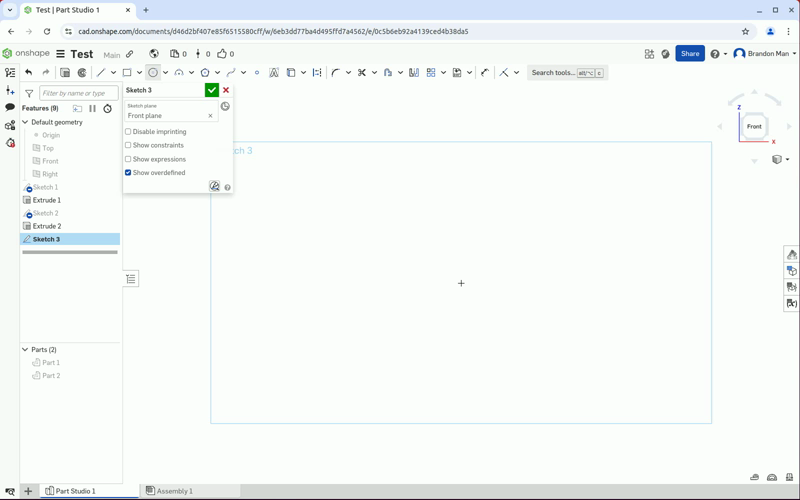
click(461, 282)
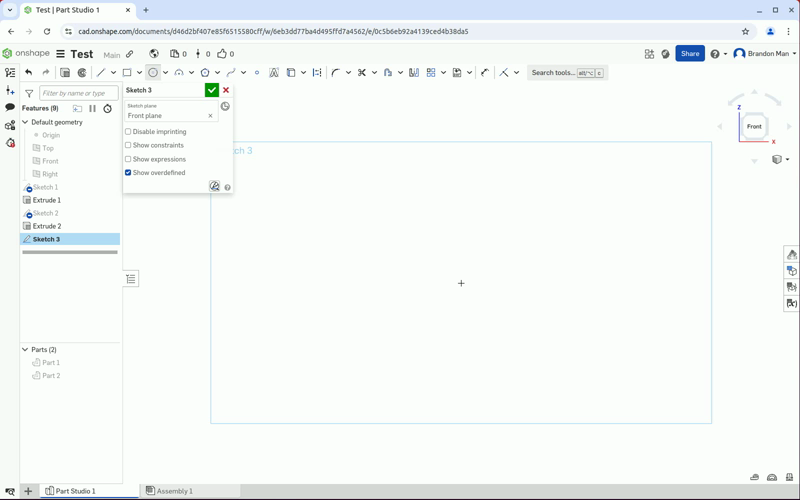
key_up(shift)
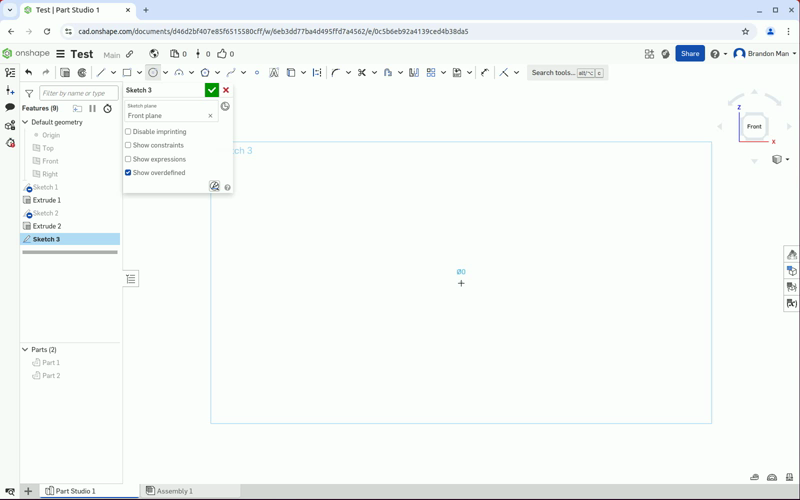
mouse_move(486, 282)
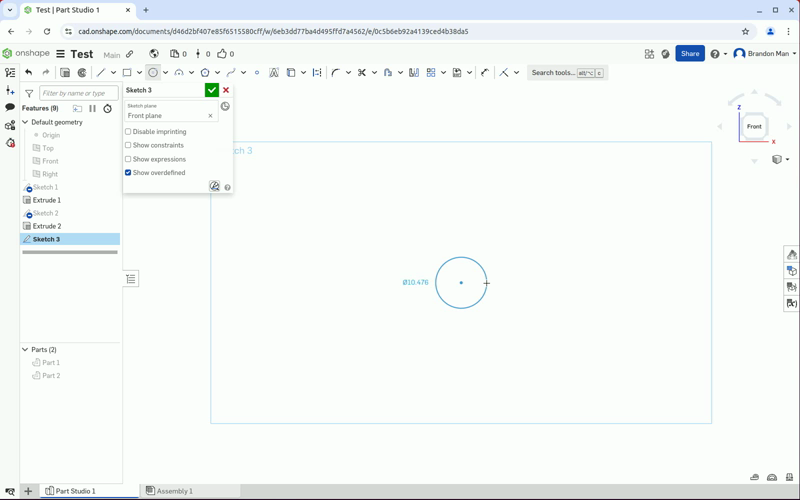
click(486, 282)
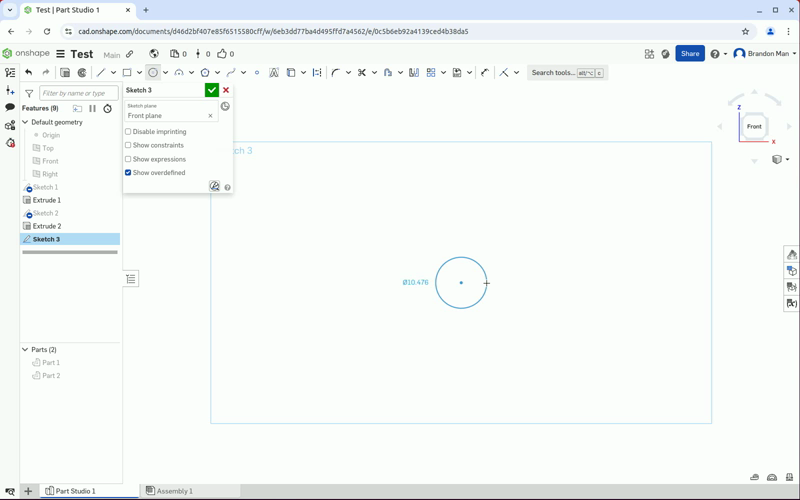
key(esc)
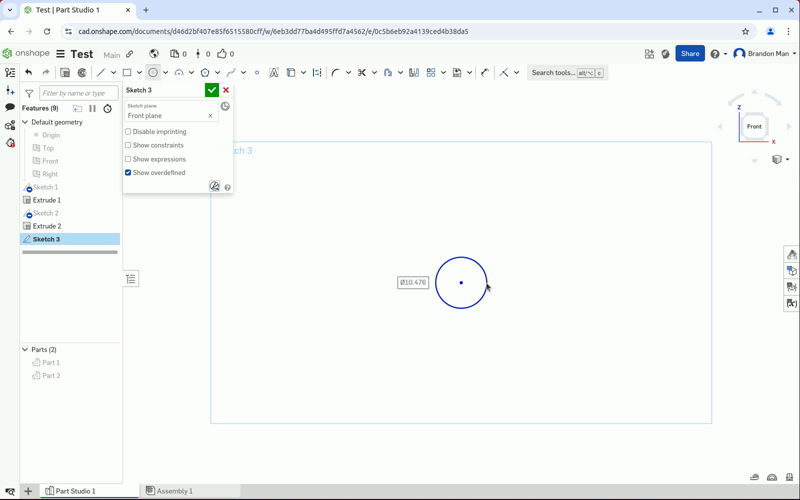
mouse_move(442, 286)
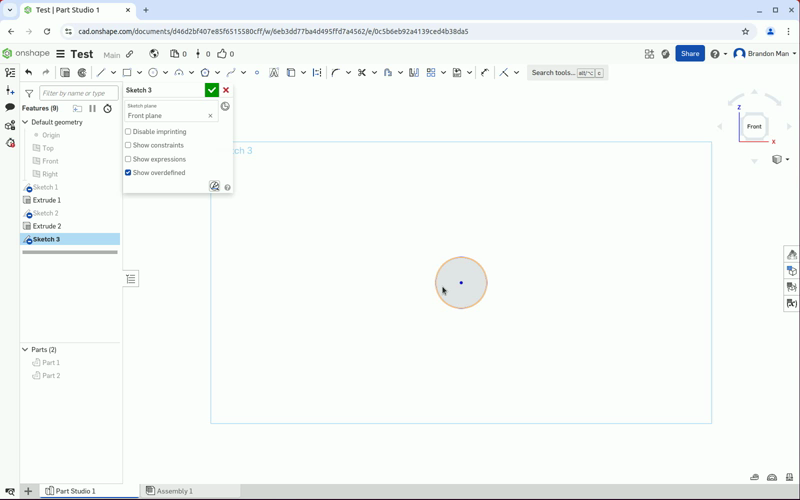
click(442, 286)
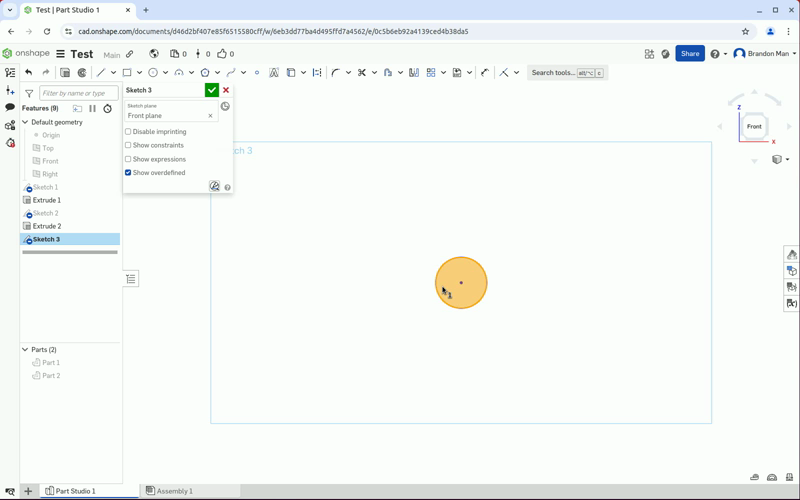
mouse_move(73, 352)
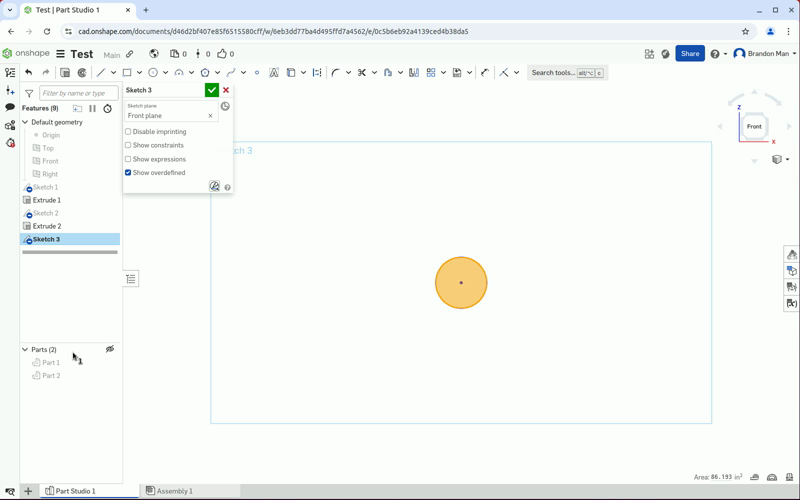
key(shift+y)
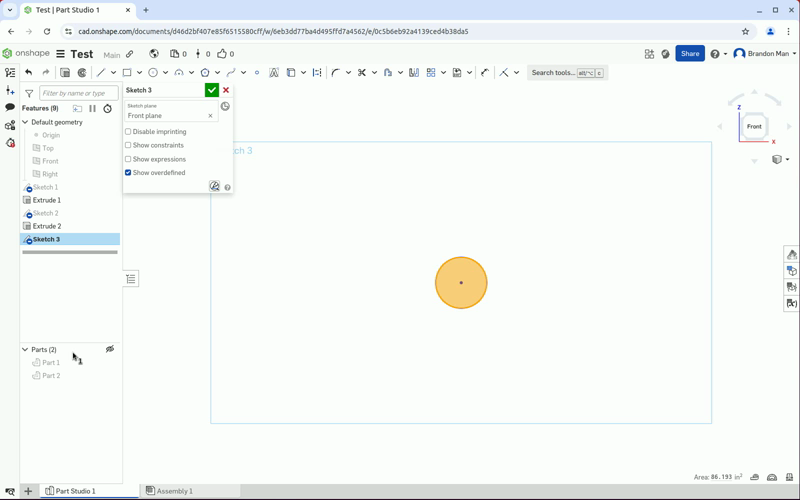
key(shift+e)
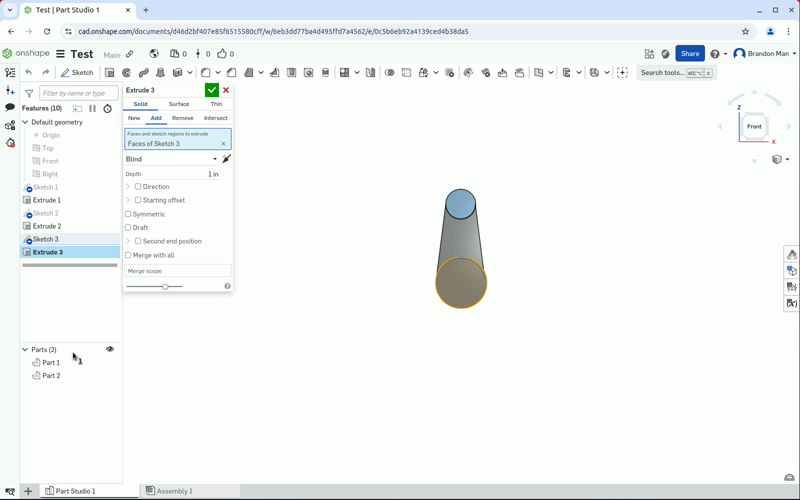
mouse_move(143, 106)
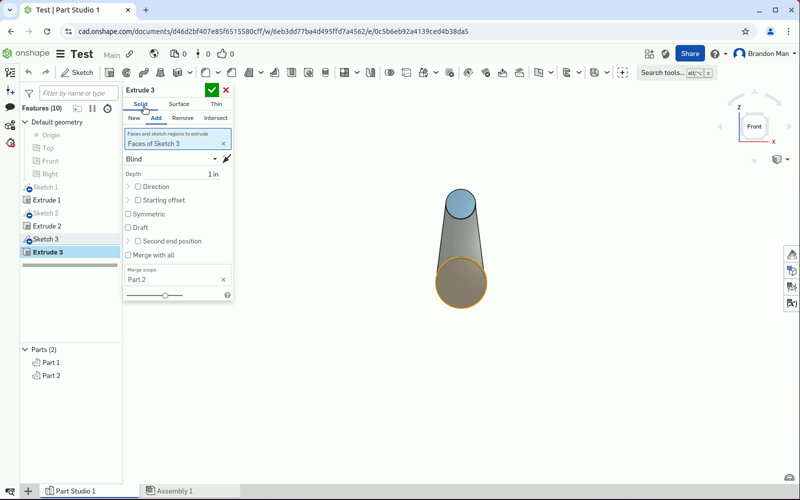
click(143, 106)
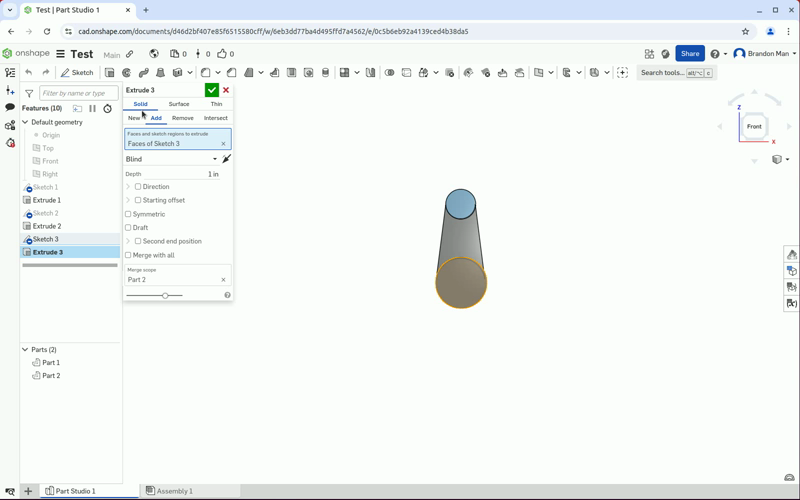
mouse_move(137, 120)
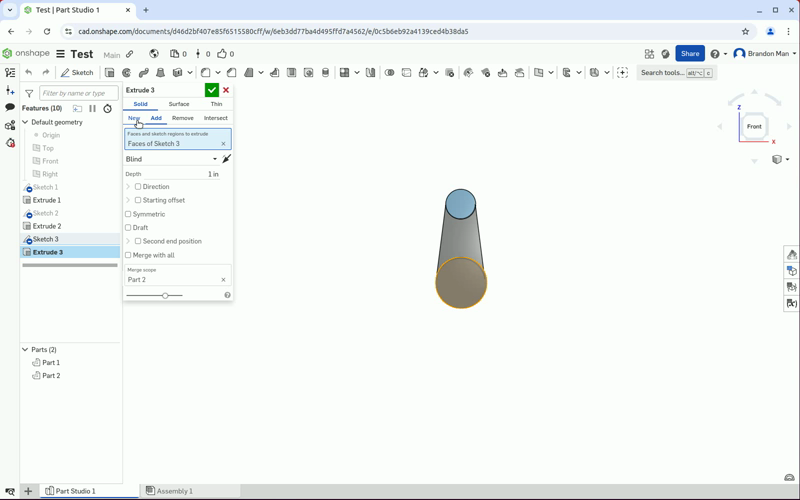
click(137, 120)
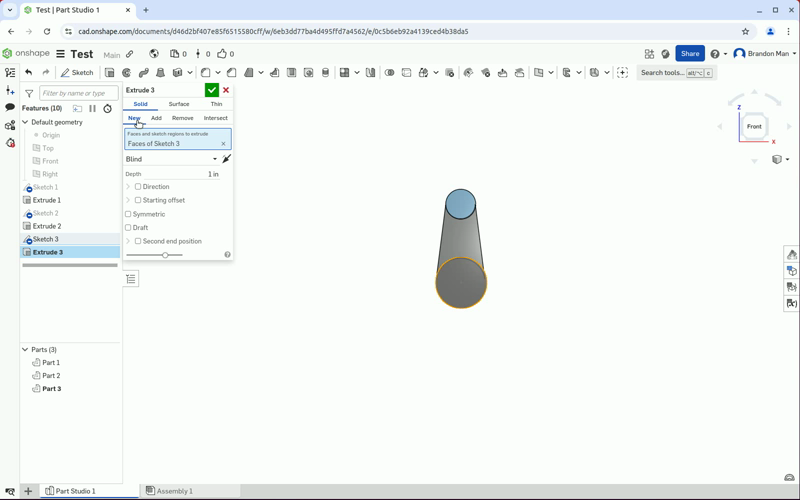
key(tab, 4)
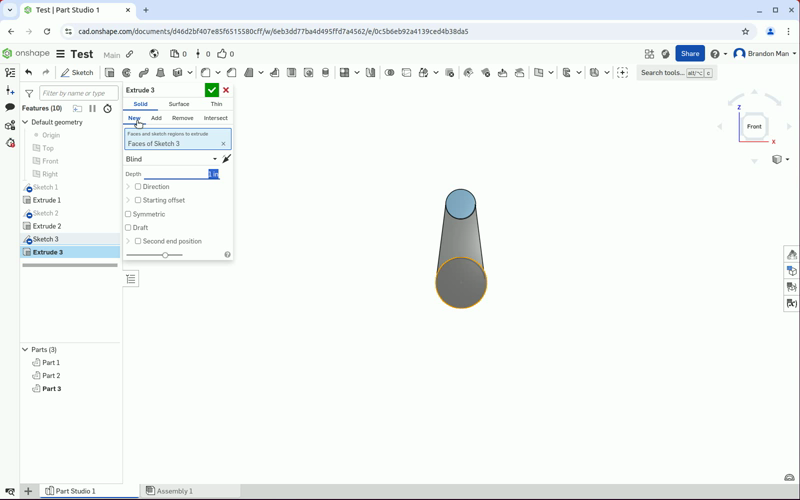
text(0.963)
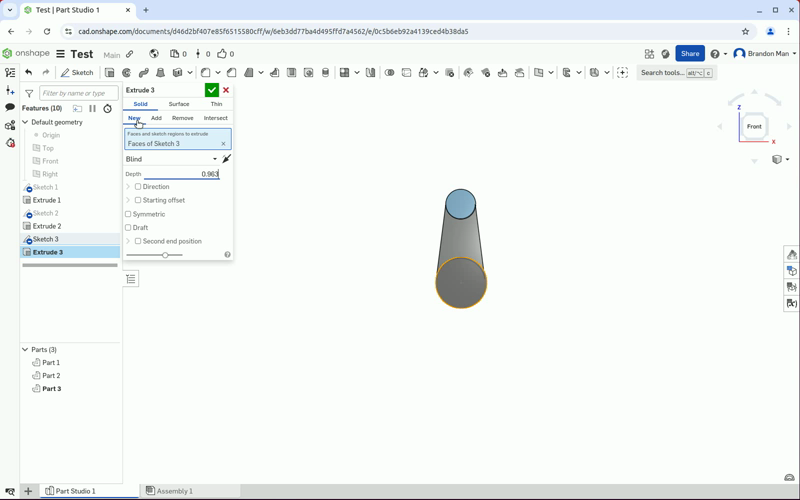
key(enter)
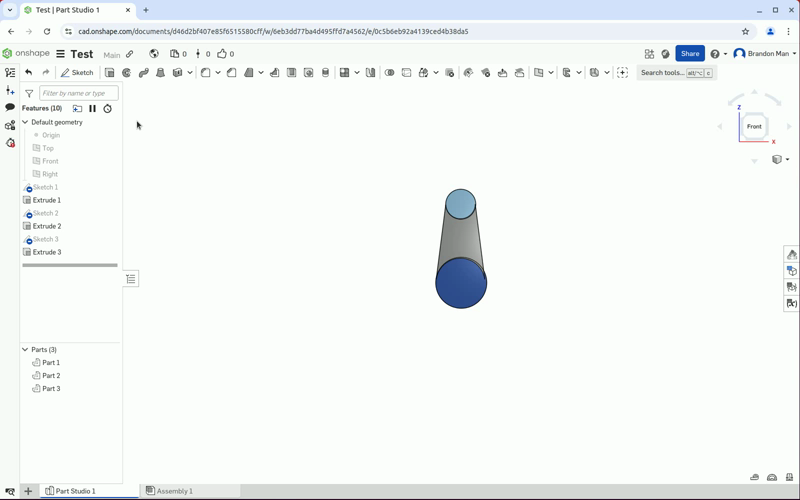
key(shift+h)
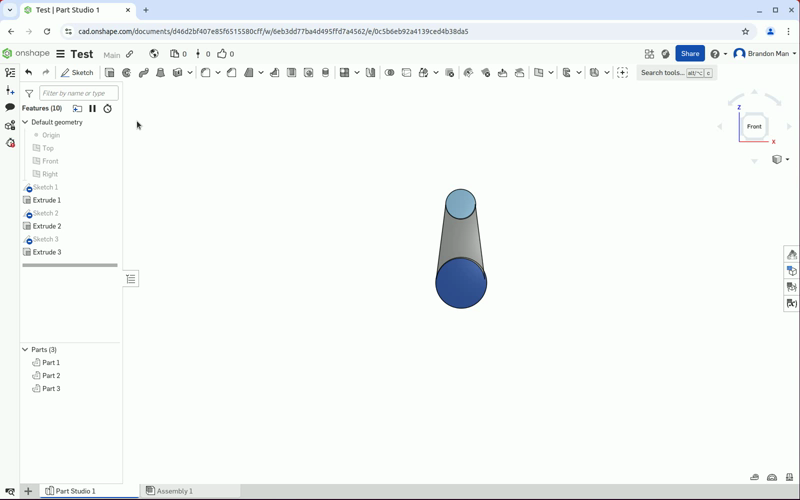
key(shift+h)
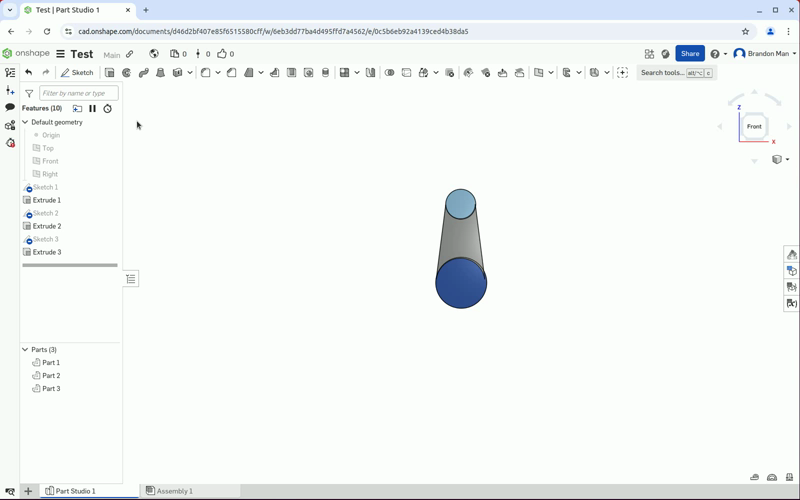
mouse_move(73, 189)
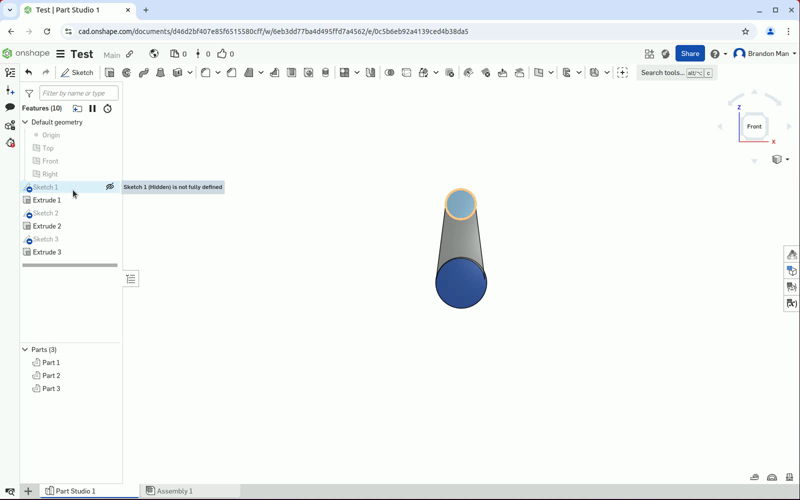
click(73, 189)
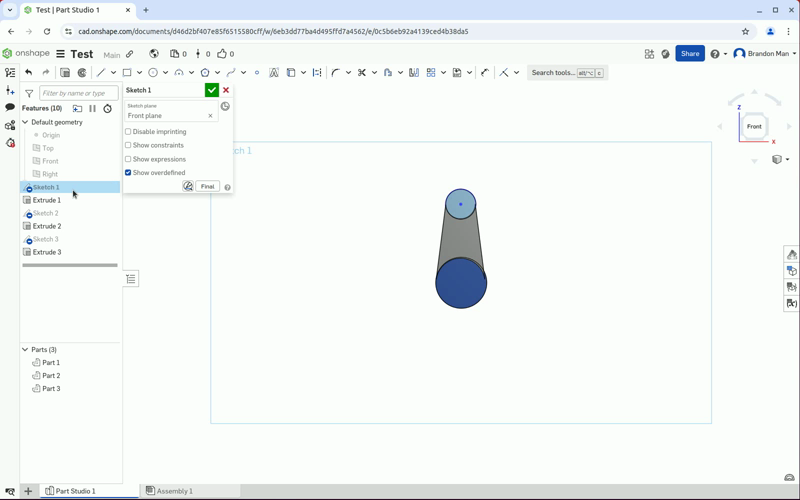
mouse_move(229, 92)
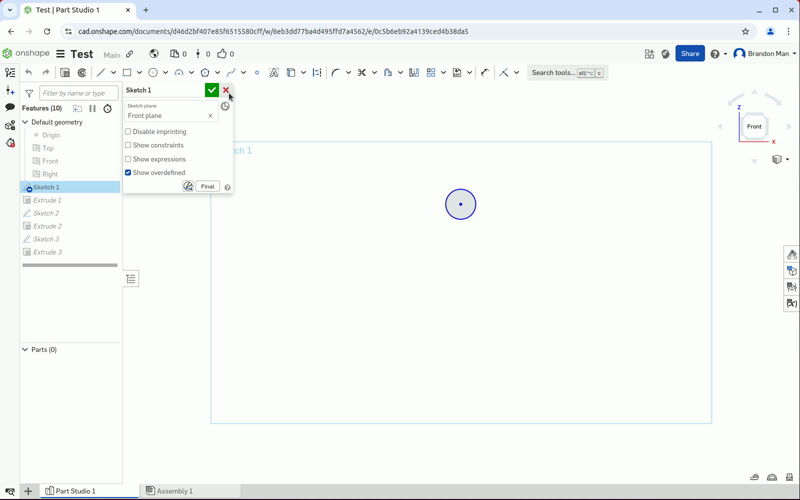
click(229, 92)
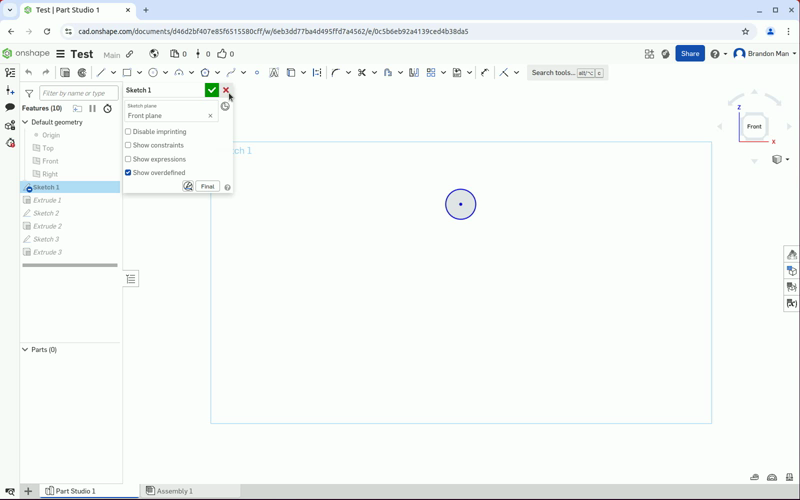
key(shift+s)
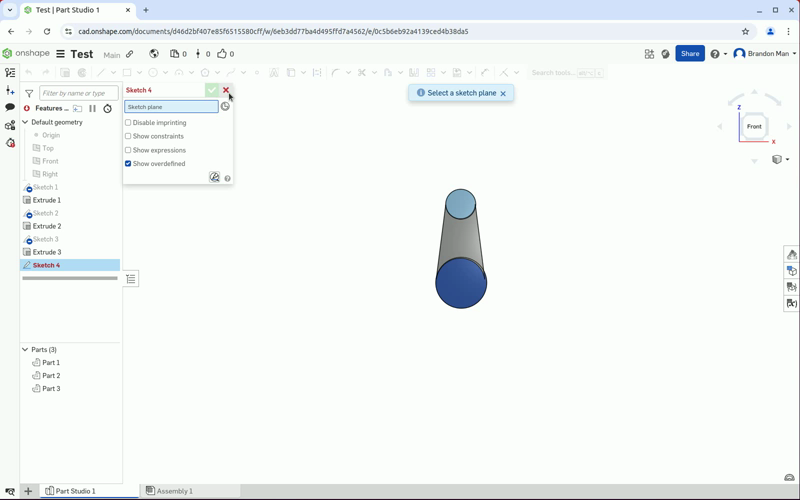
mouse_move(73, 163)
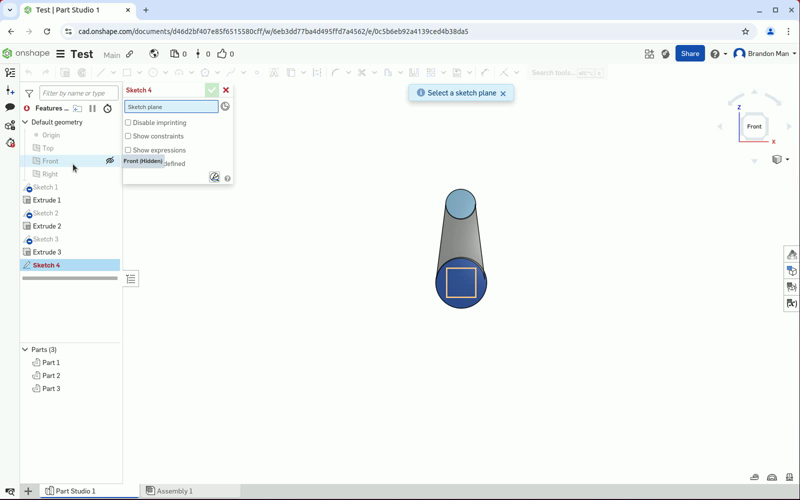
click(73, 163)
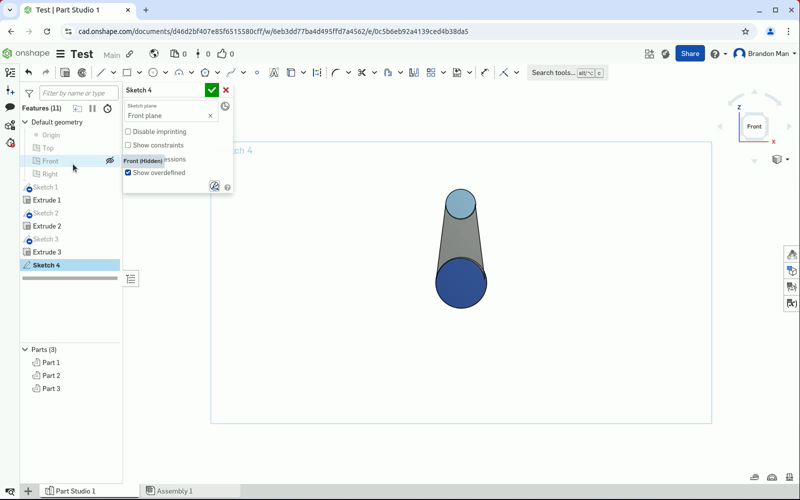
mouse_move(73, 352)
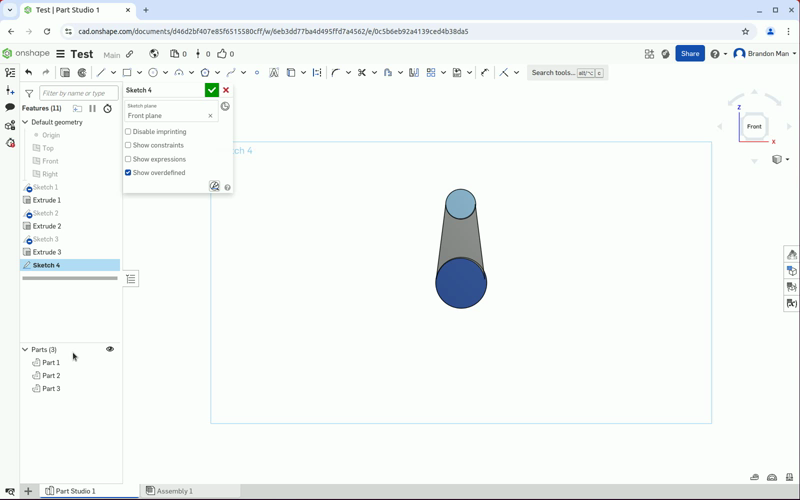
key(y)
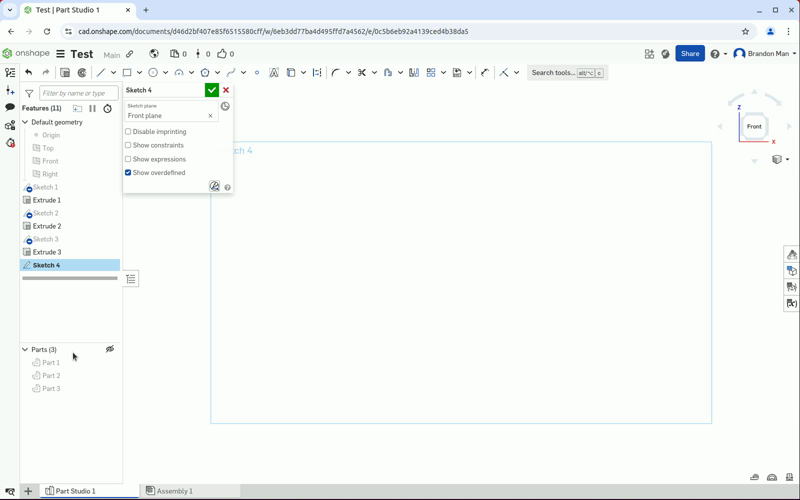
key(l)
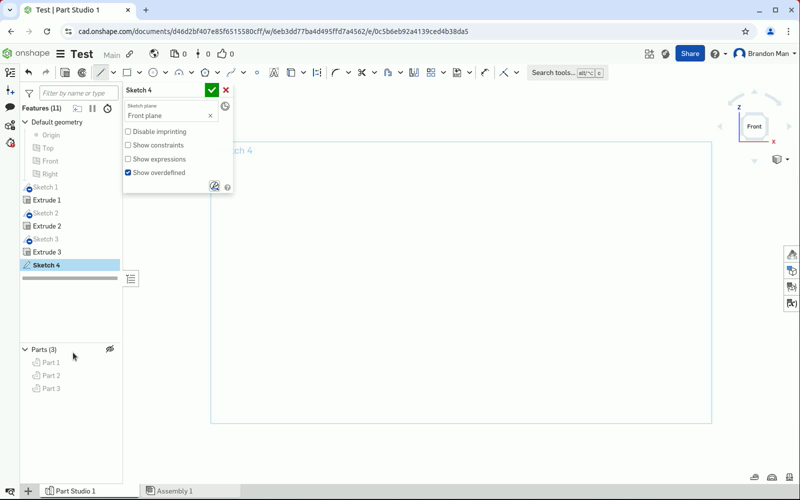
key_down(shift)
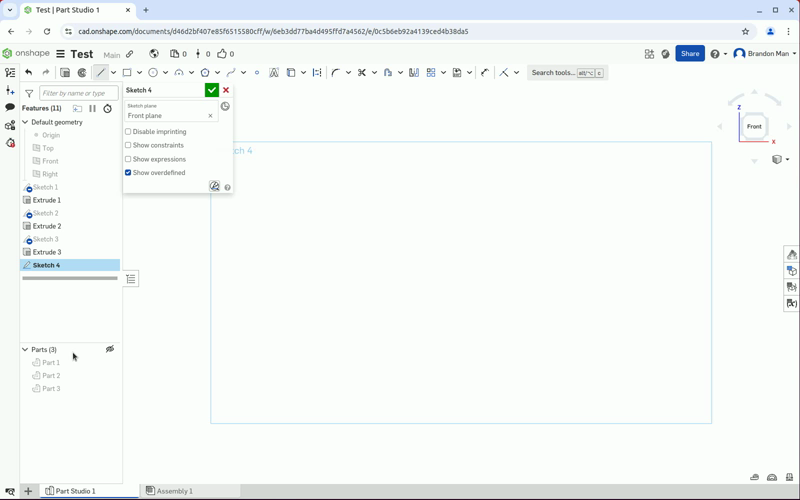
mouse_move(436, 285)
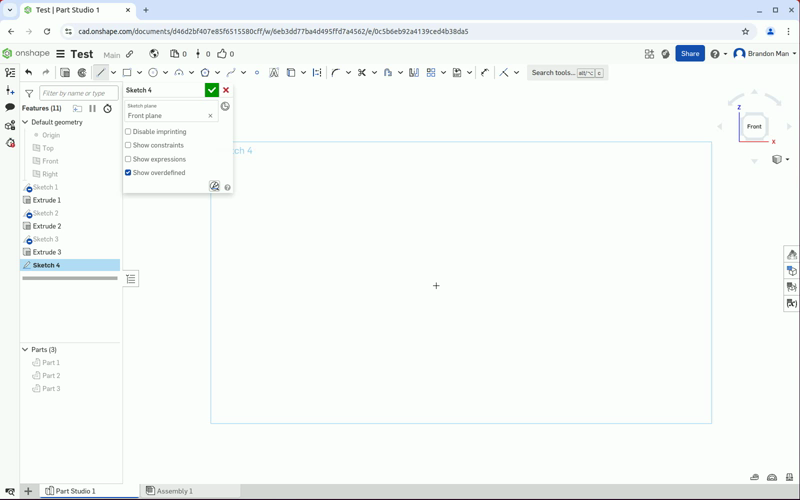
click(436, 285)
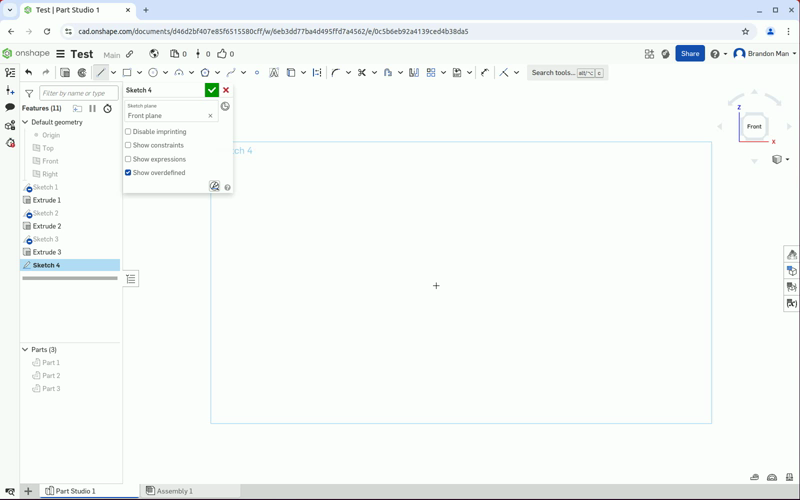
key_up(shift)
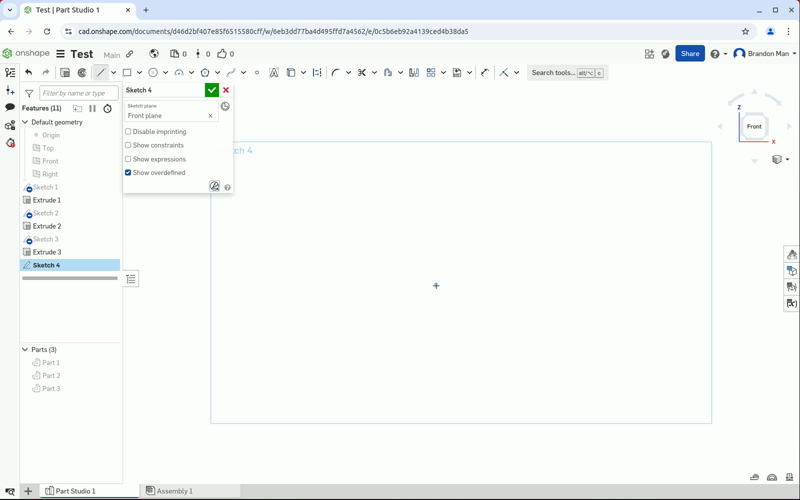
key_down(shift)
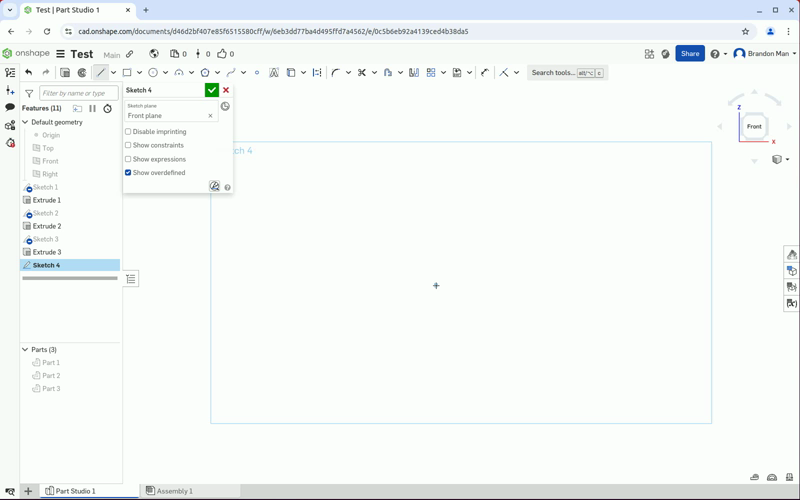
mouse_move(445, 381)
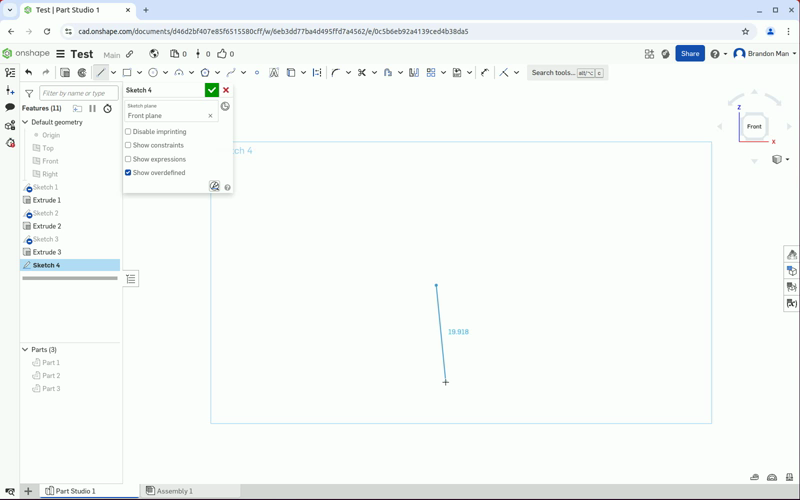
click(445, 381)
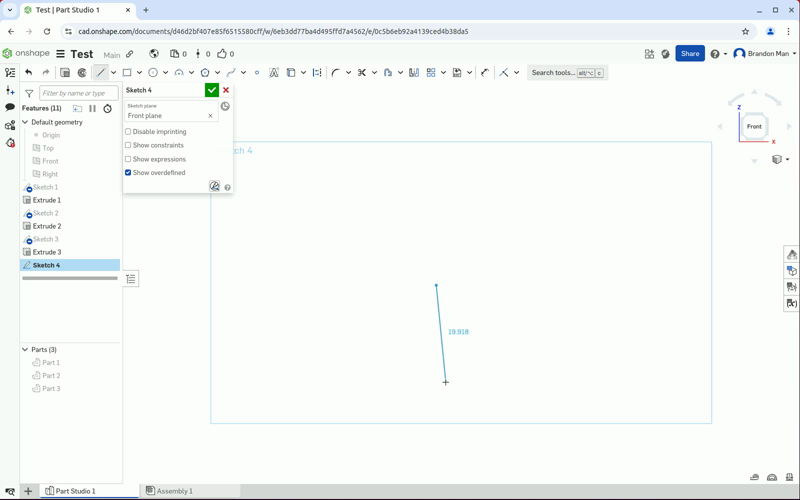
key_up(shift)
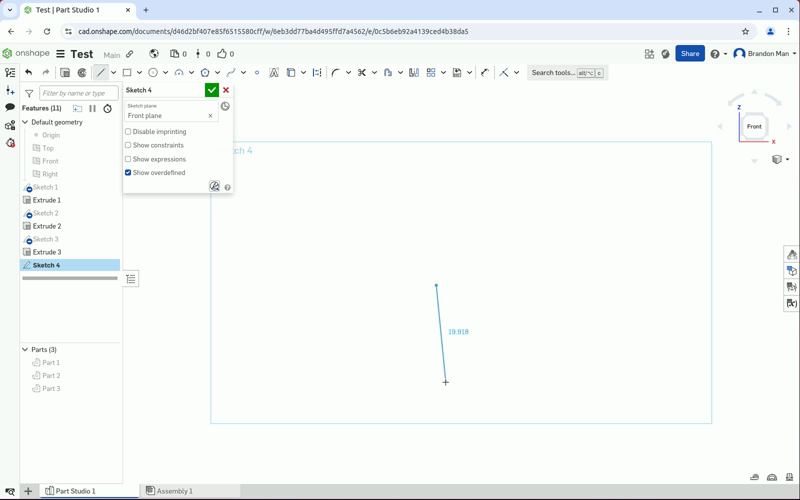
key(esc)
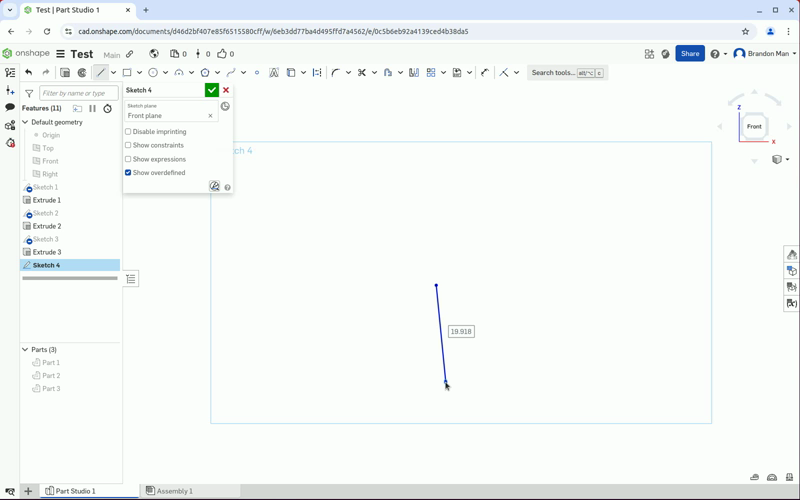
key(a)
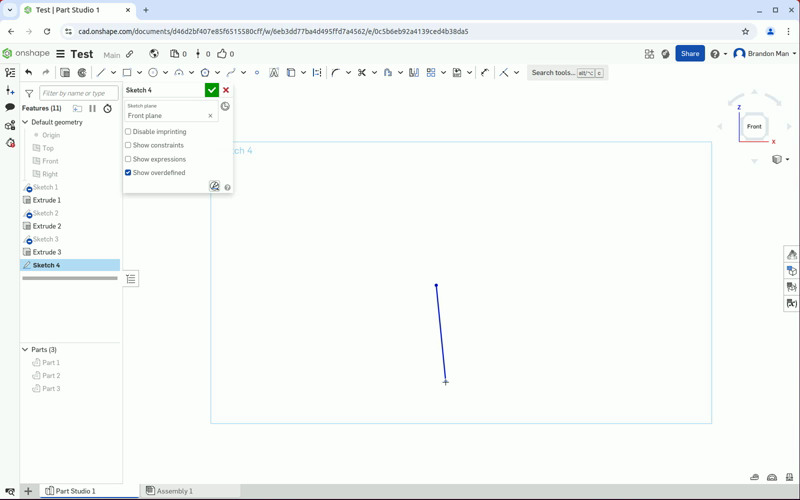
mouse_move(445, 381)
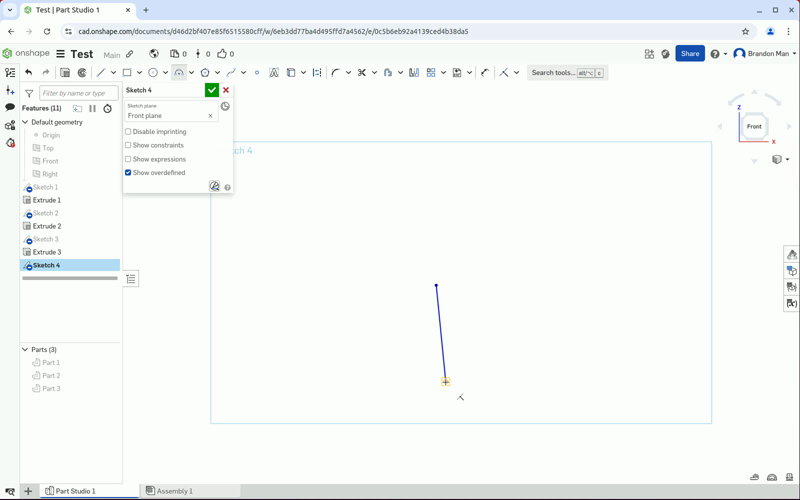
click(445, 381)
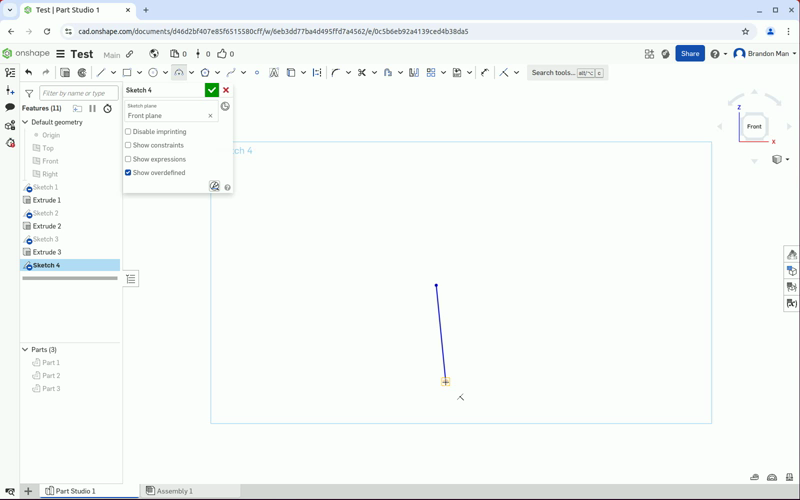
key_down(shift)
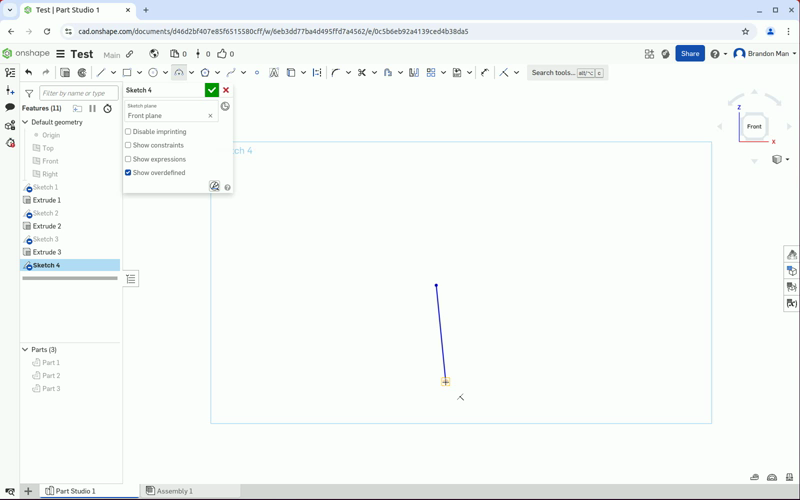
mouse_move(461, 395)
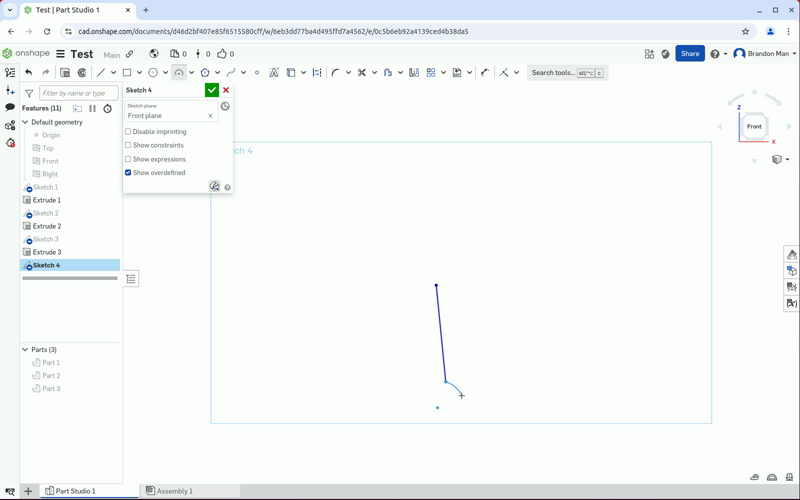
click(461, 395)
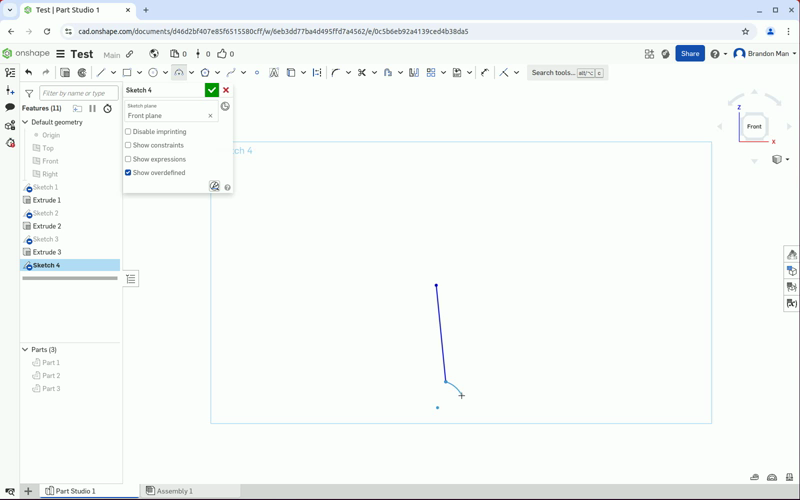
mouse_move(470, 369)
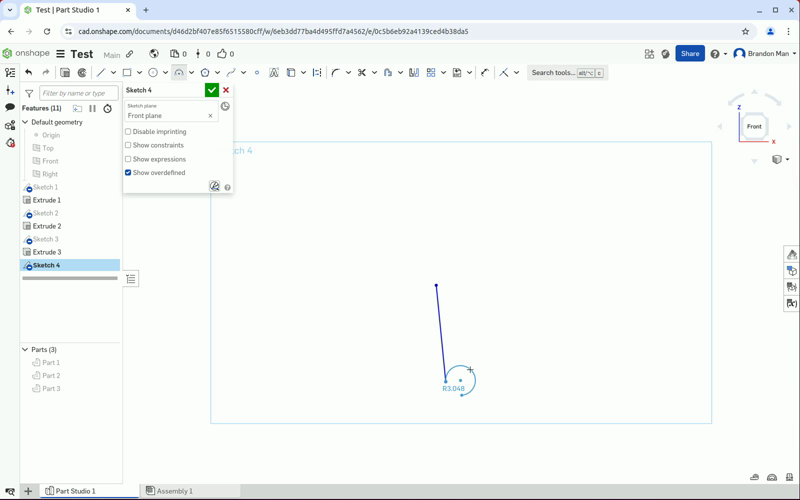
click(470, 369)
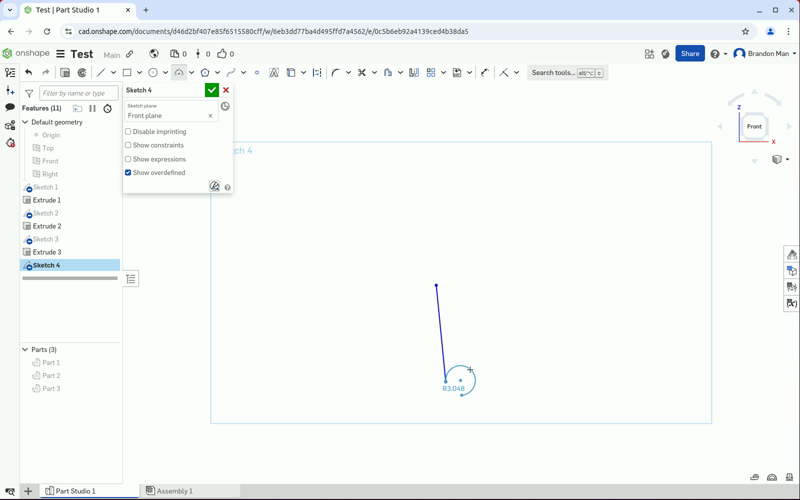
key_up(shift)
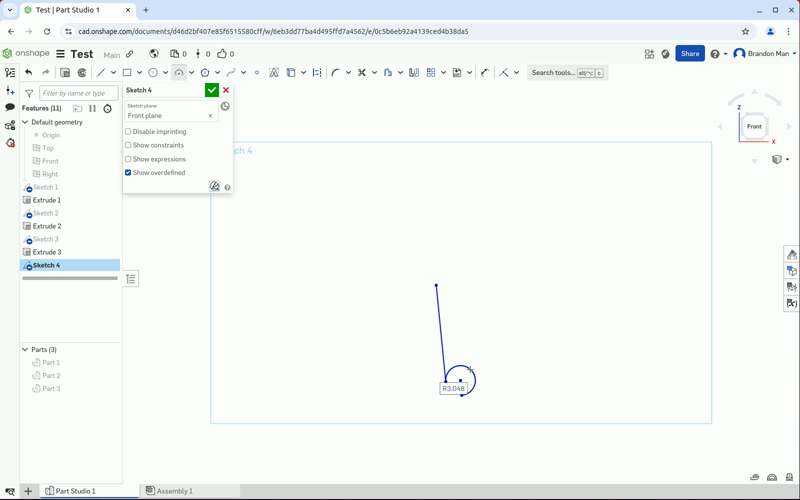
key(esc)
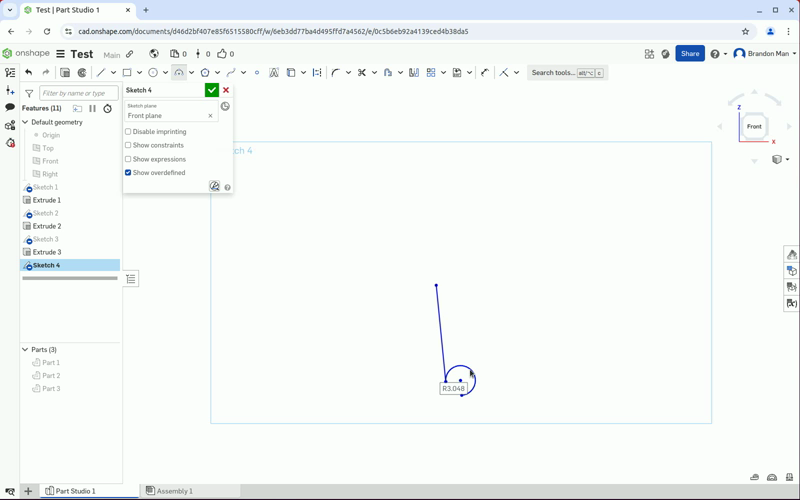
key(l)
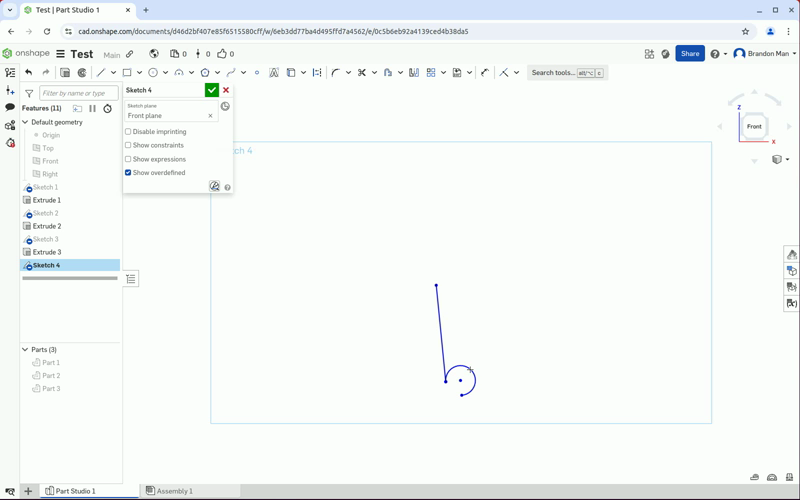
mouse_move(461, 395)
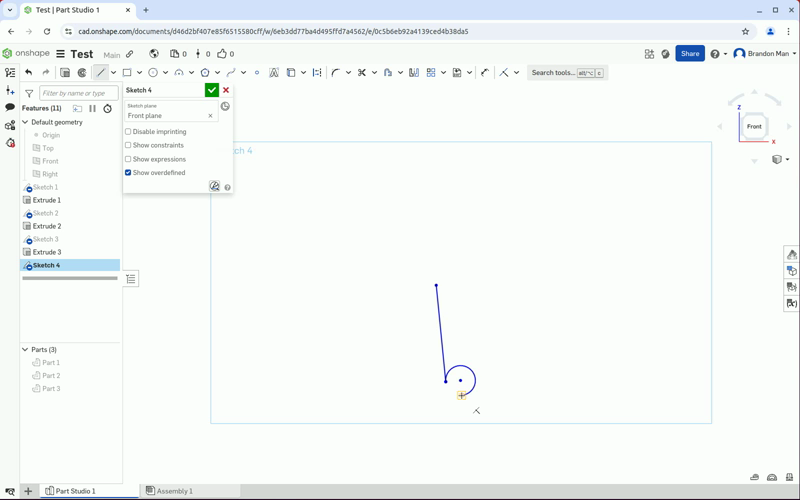
click(461, 395)
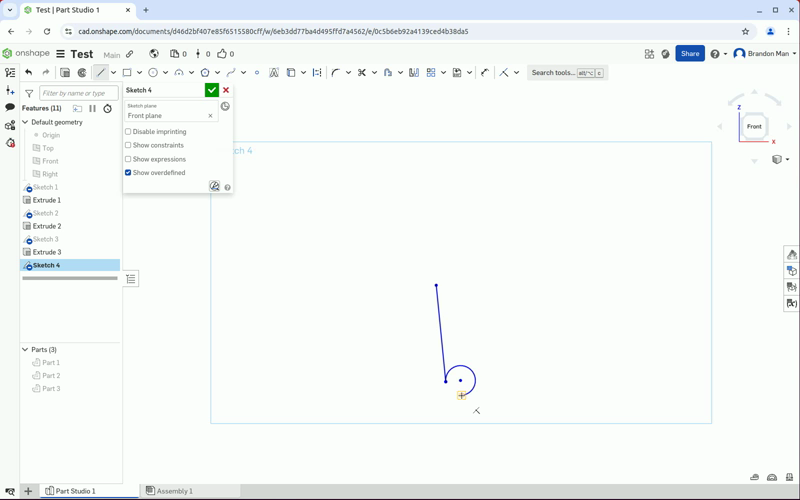
key_down(shift)
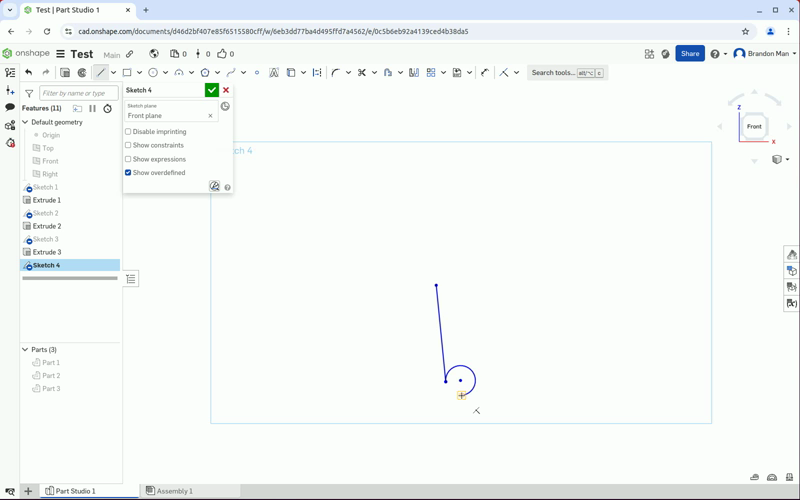
mouse_move(530, 393)
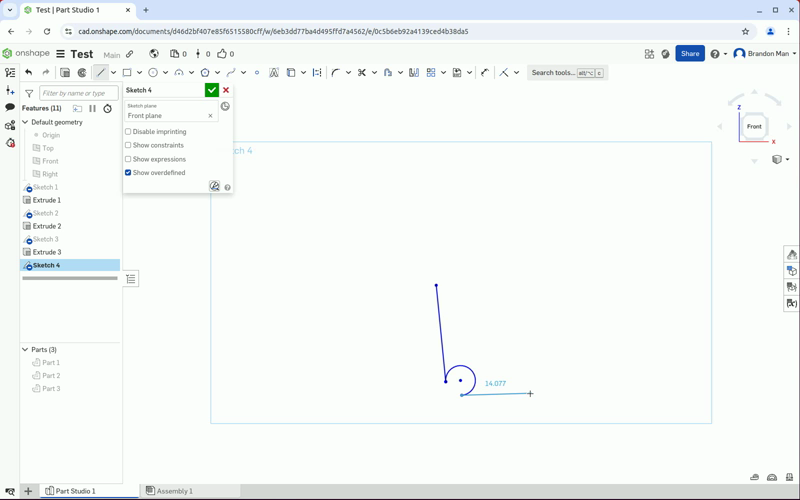
click(530, 393)
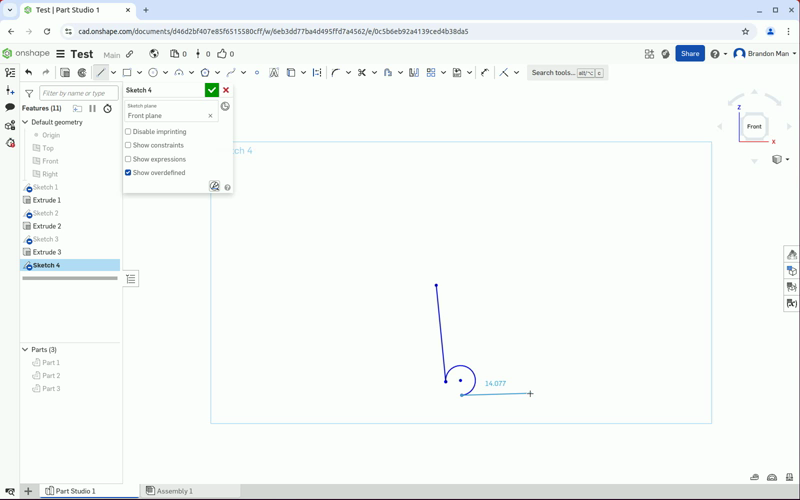
key_up(shift)
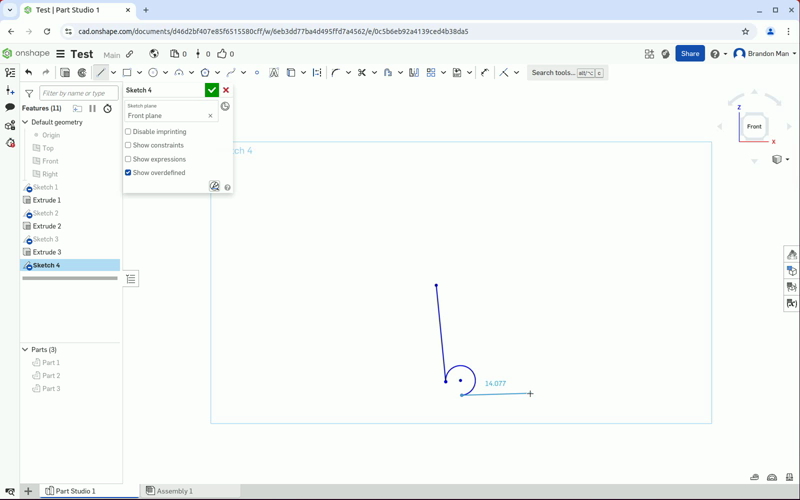
key(esc)
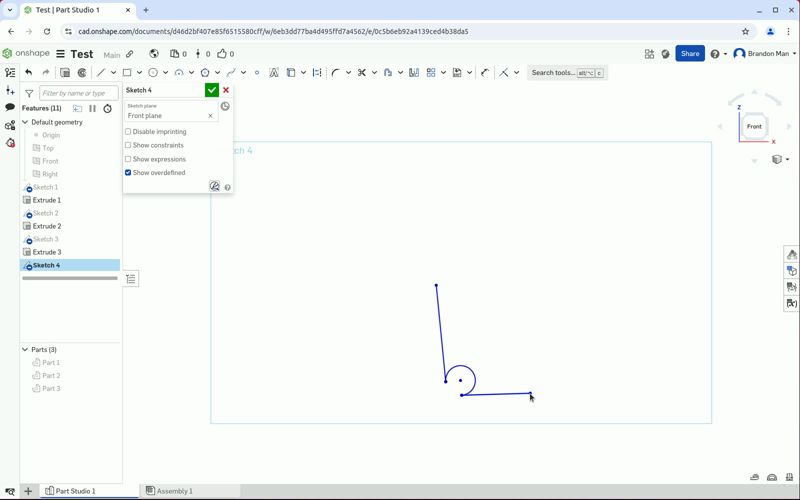
key(a)
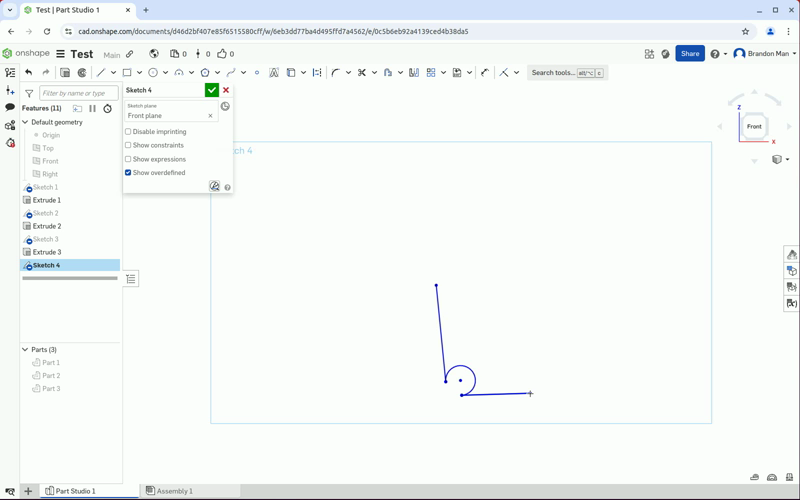
mouse_move(530, 393)
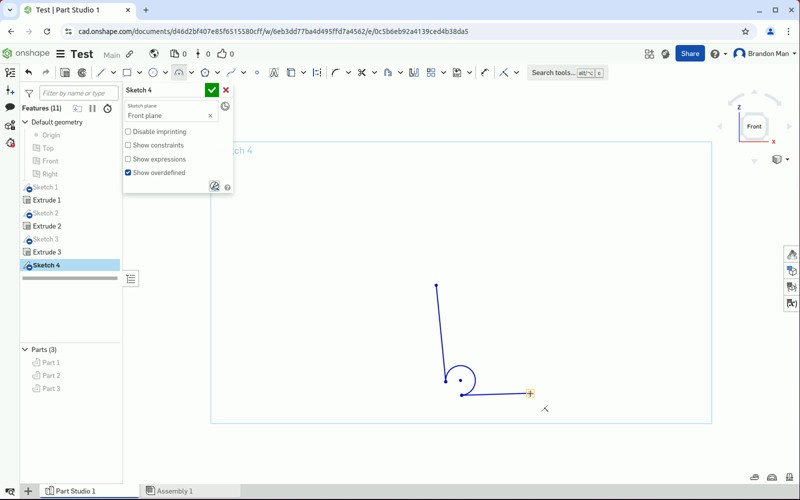
click(530, 393)
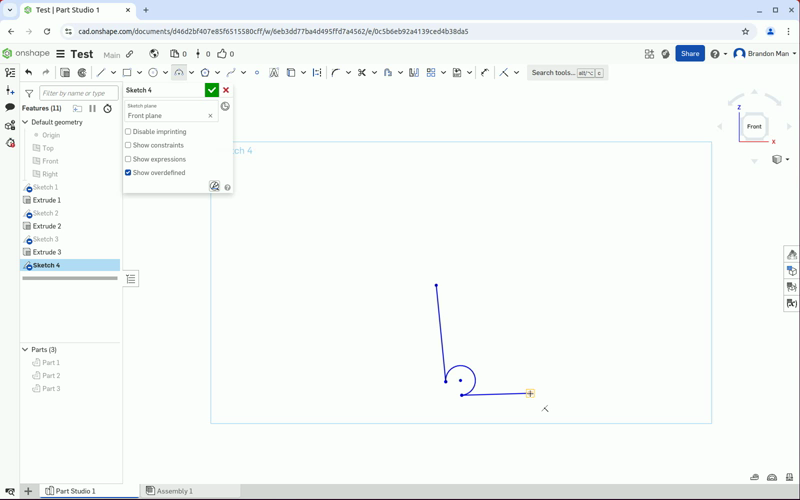
key_down(shift)
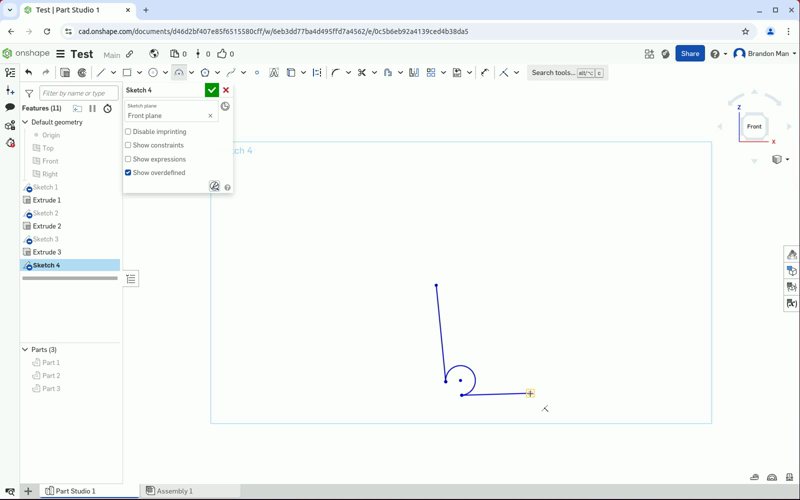
mouse_move(530, 368)
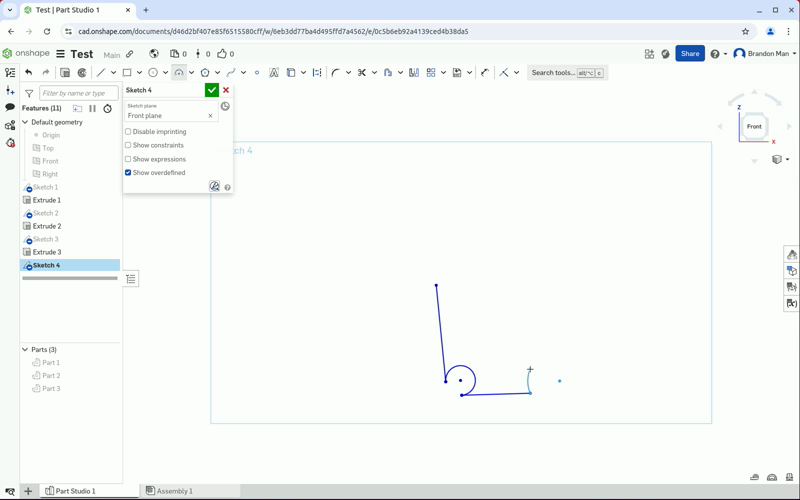
click(530, 368)
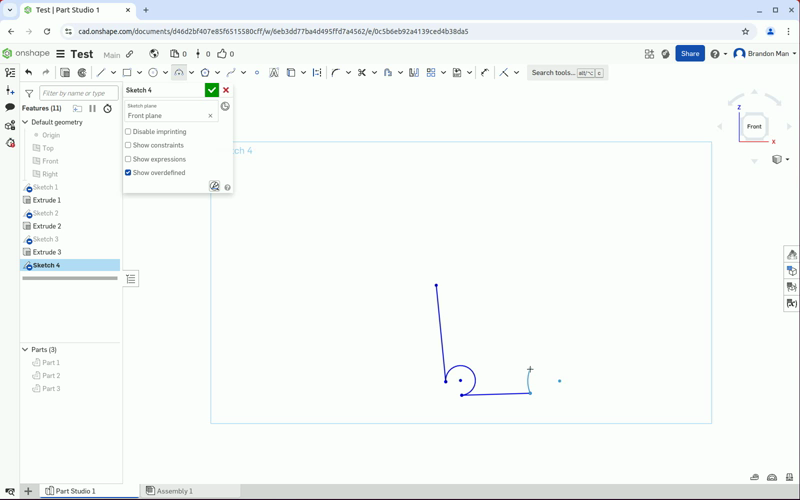
mouse_move(517, 381)
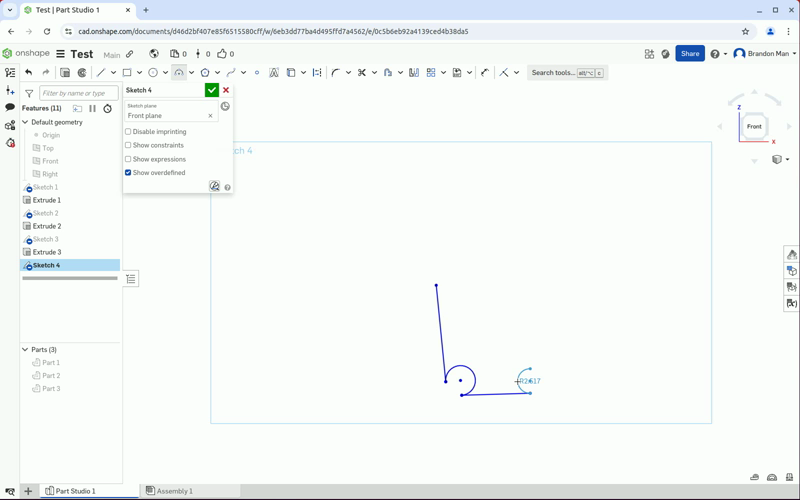
click(517, 381)
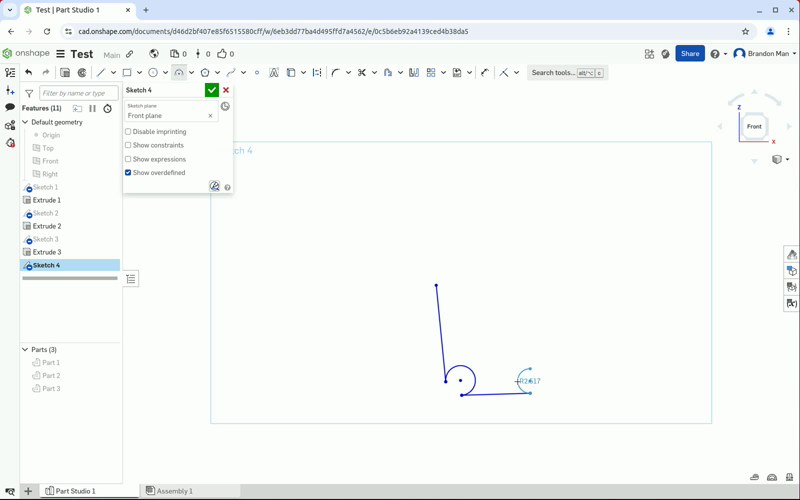
key_up(shift)
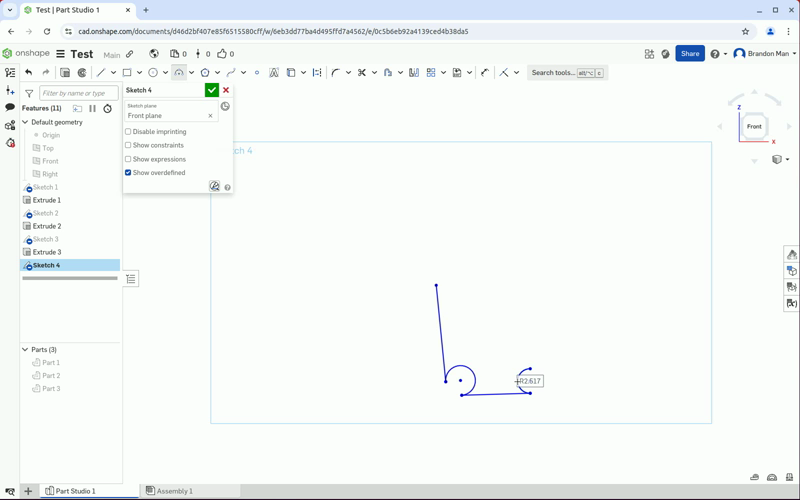
key(esc)
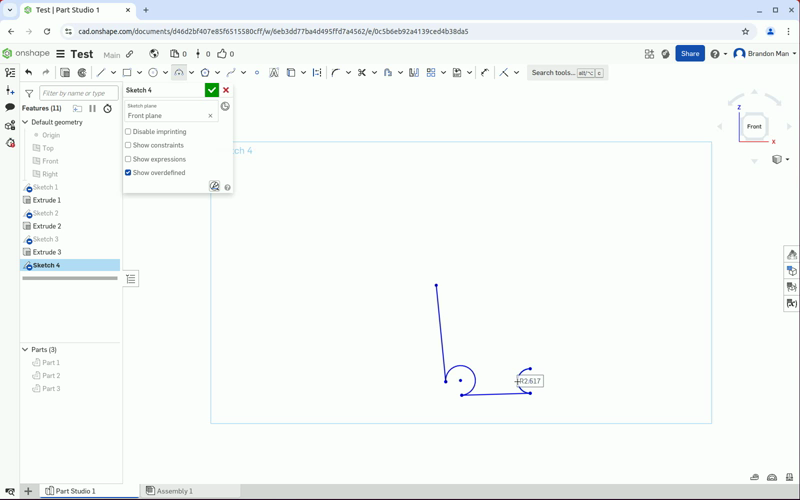
key(l)
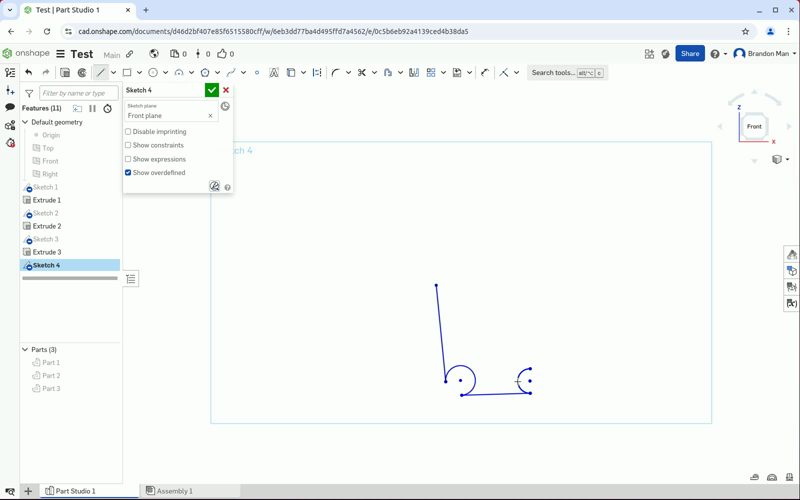
mouse_move(530, 368)
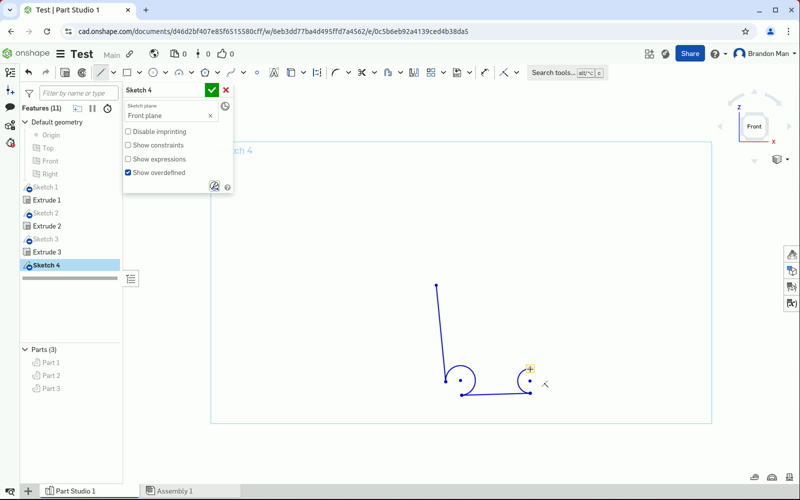
click(530, 368)
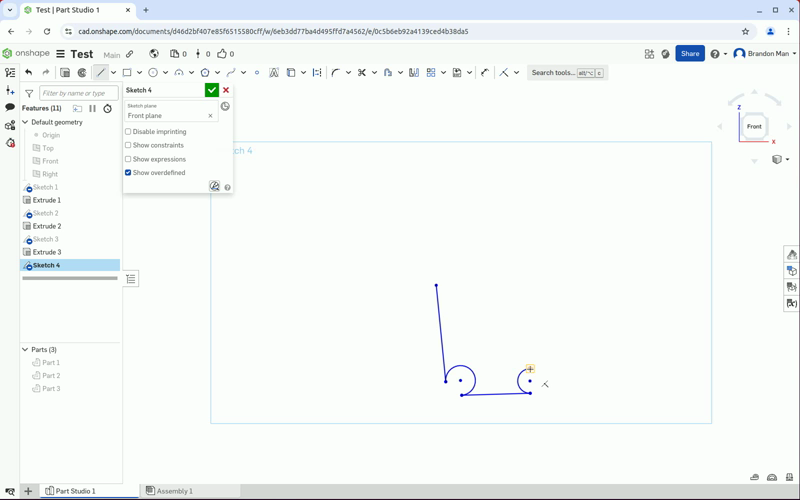
key_down(shift)
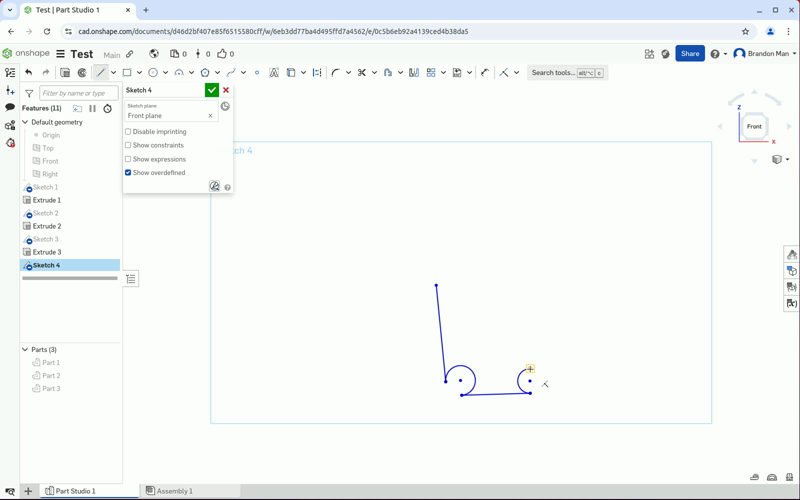
mouse_move(560, 368)
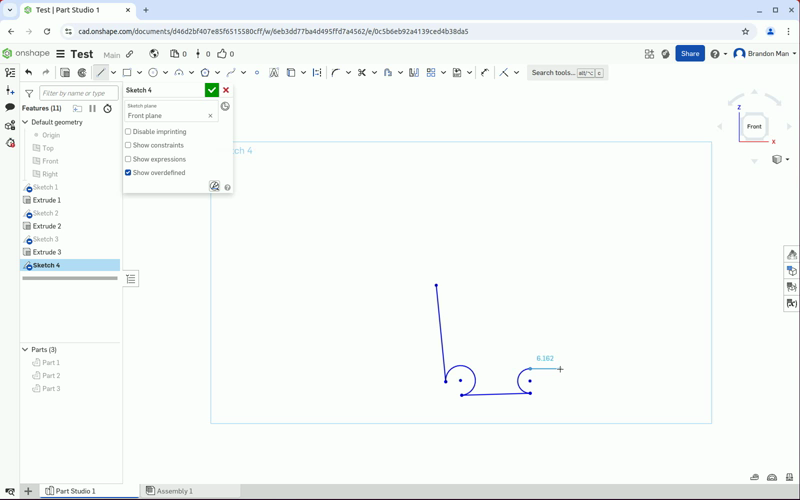
mouse_move(489, 367)
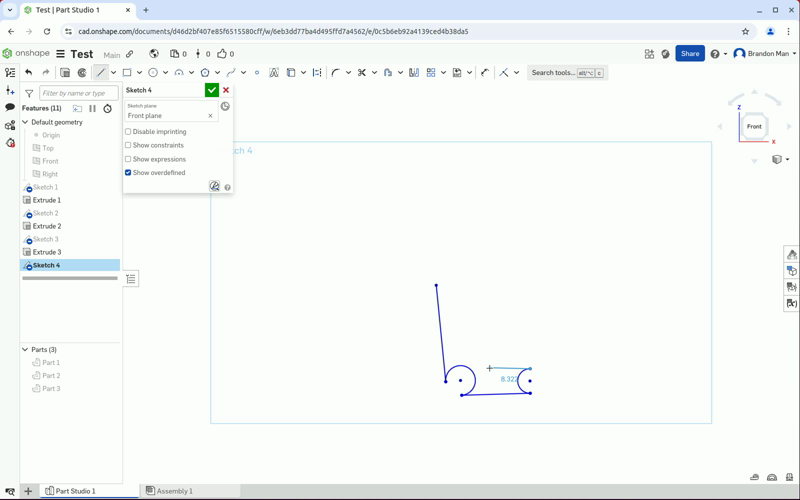
click(489, 367)
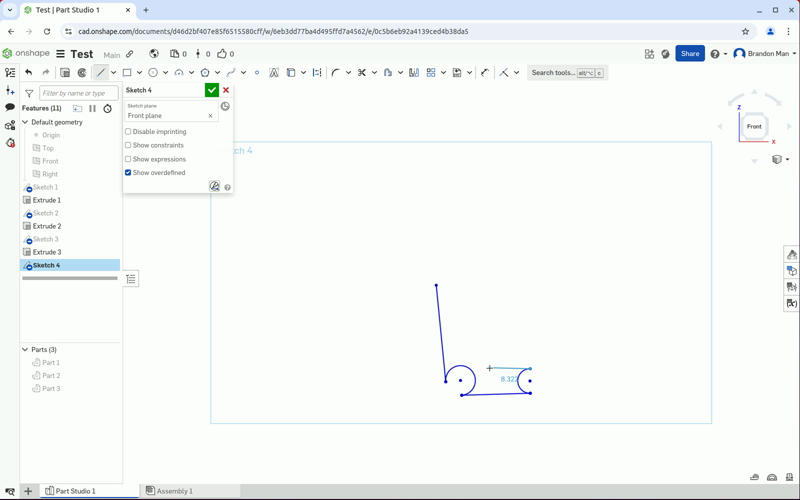
key_up(shift)
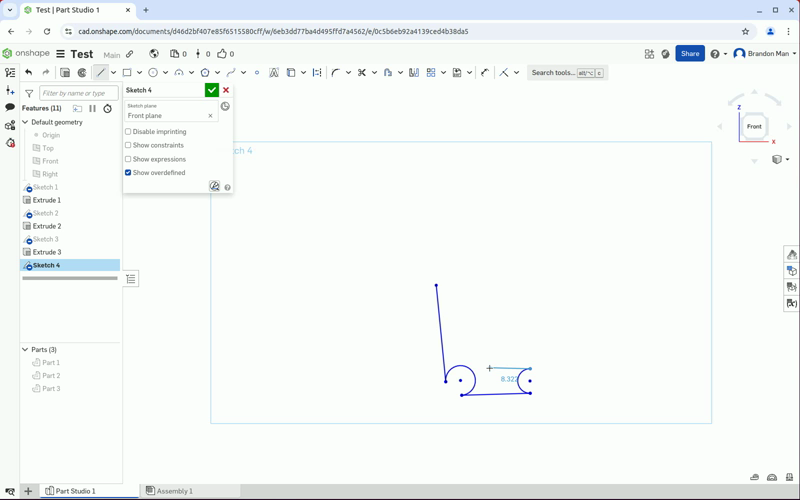
key(esc)
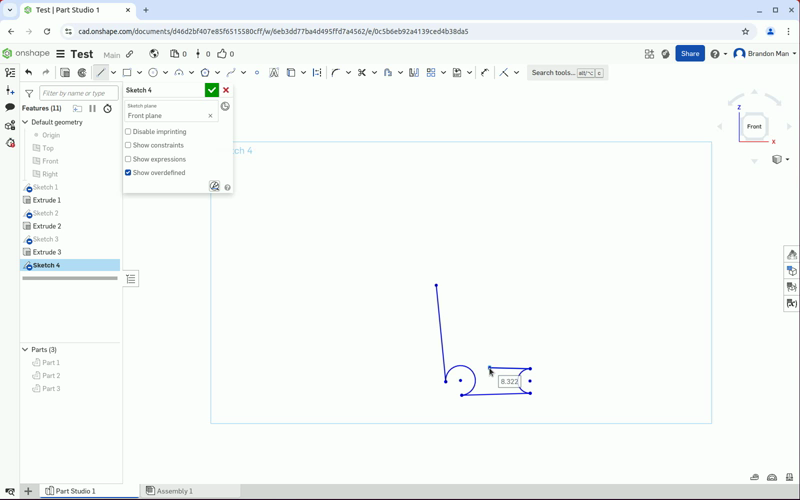
key(a)
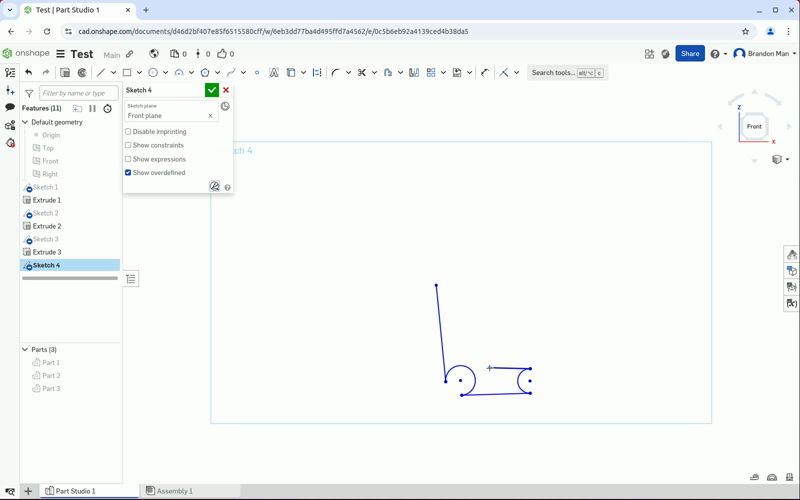
mouse_move(489, 367)
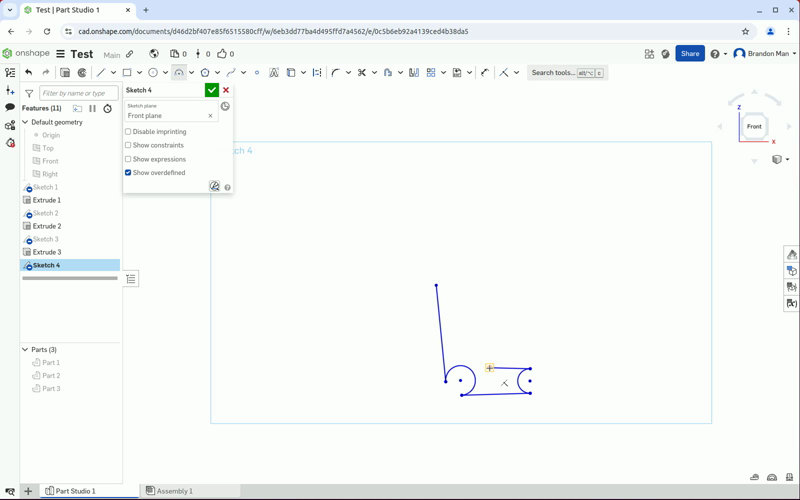
click(489, 367)
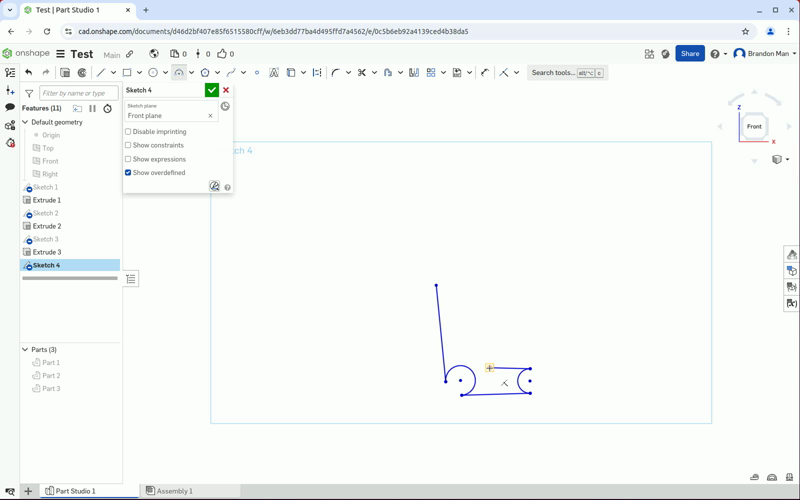
key_down(shift)
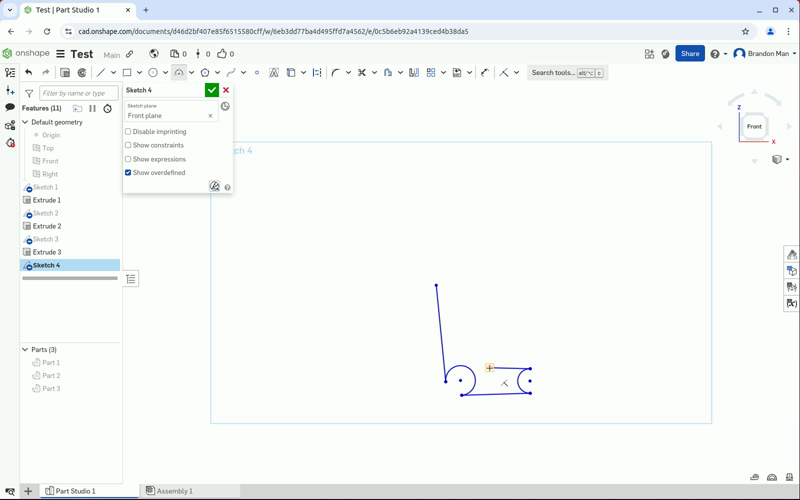
mouse_move(477, 353)
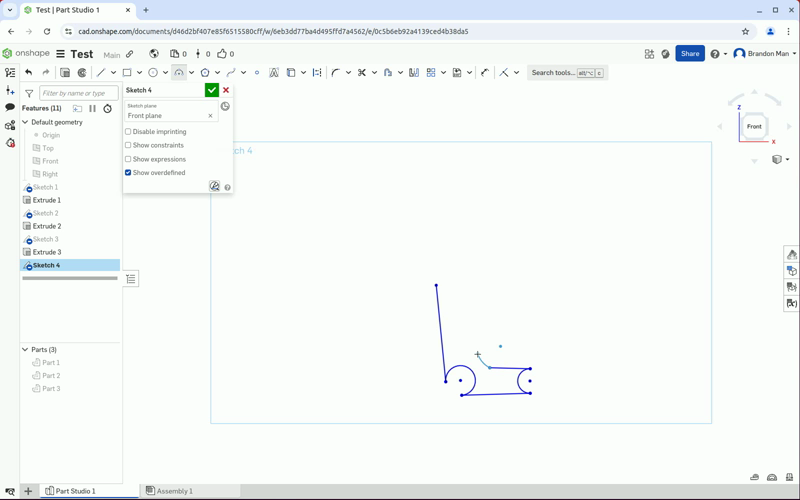
click(477, 353)
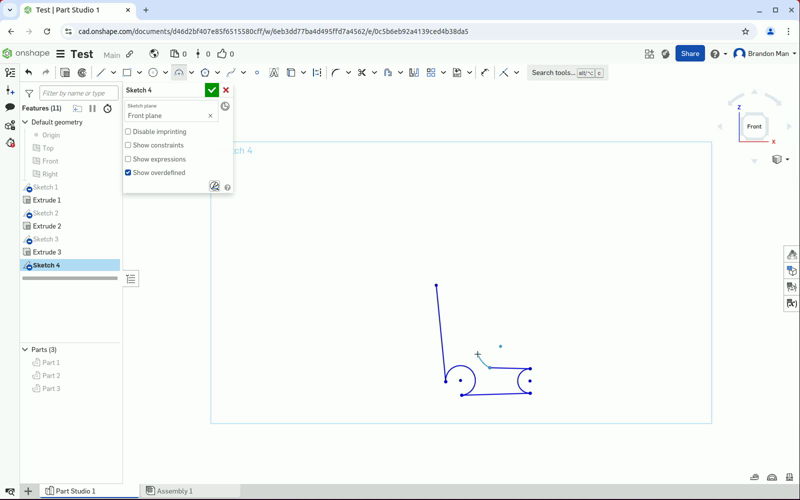
mouse_move(480, 363)
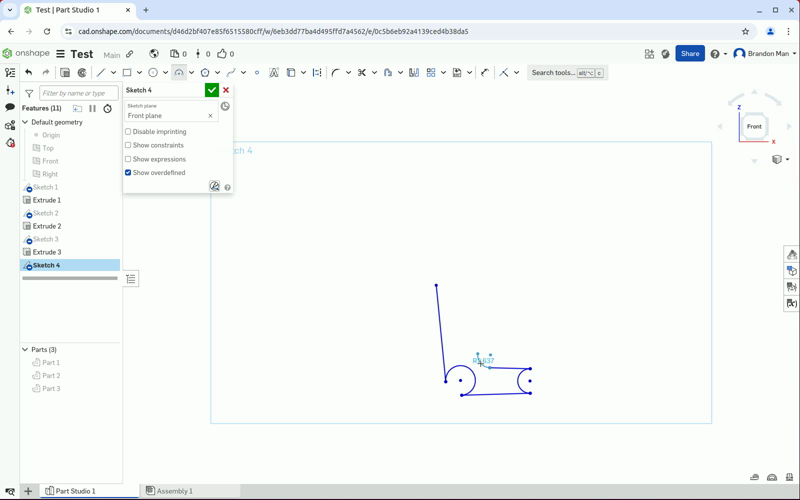
click(480, 363)
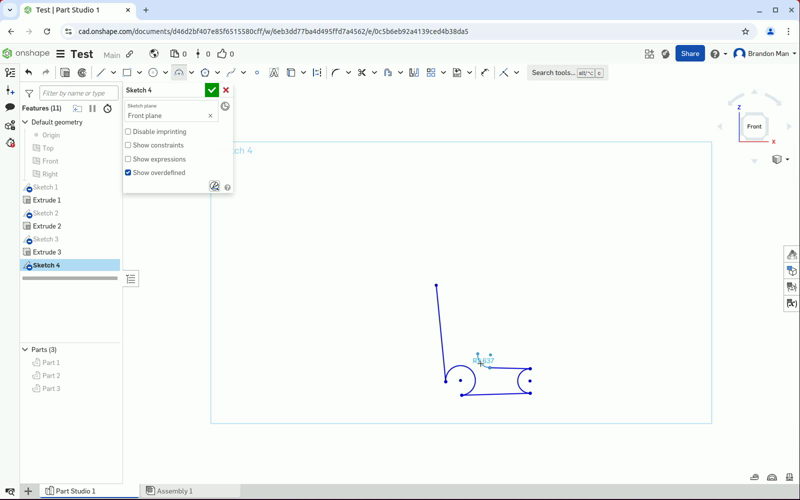
key_up(shift)
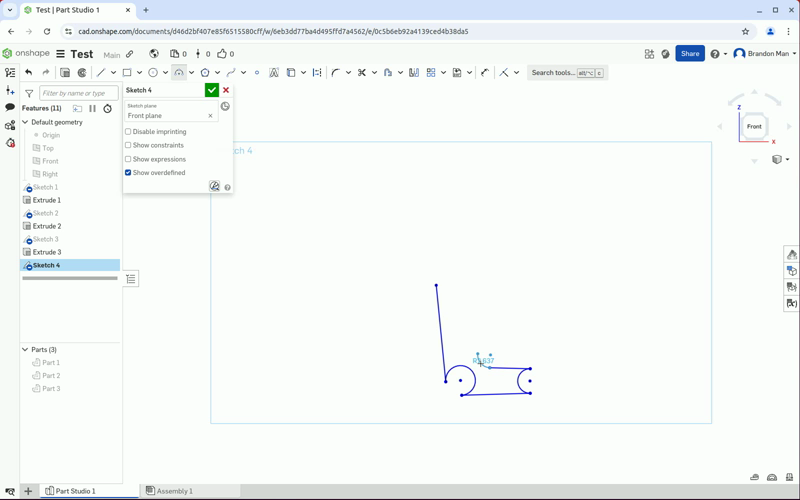
key(esc)
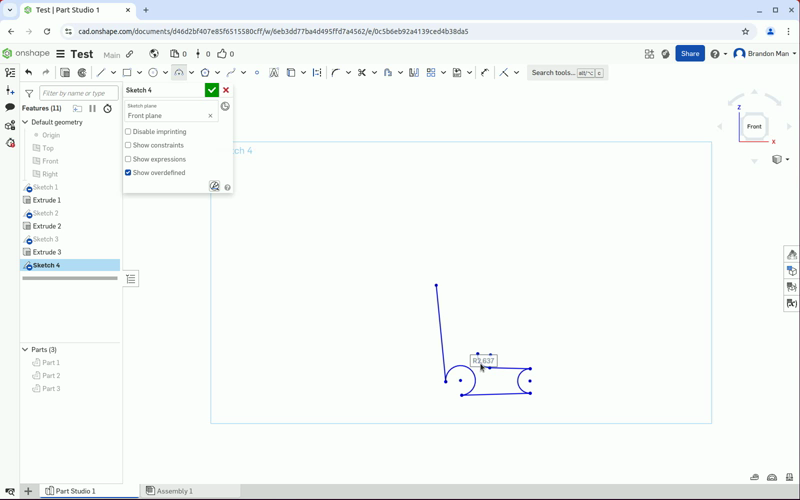
key(l)
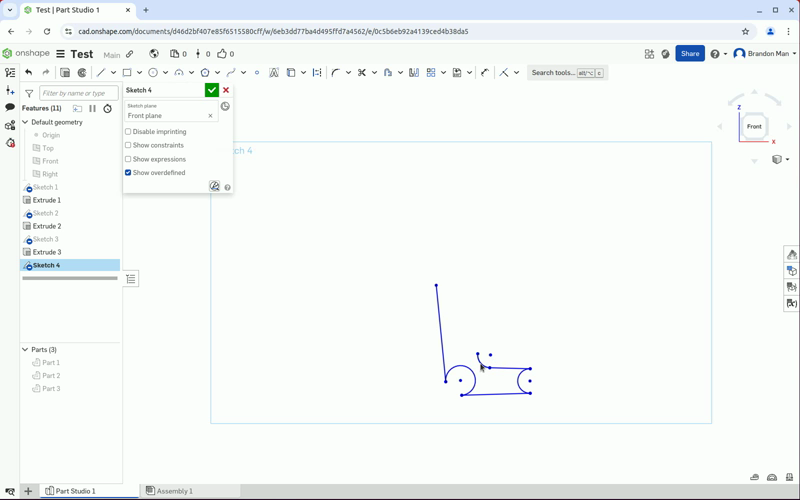
mouse_move(477, 353)
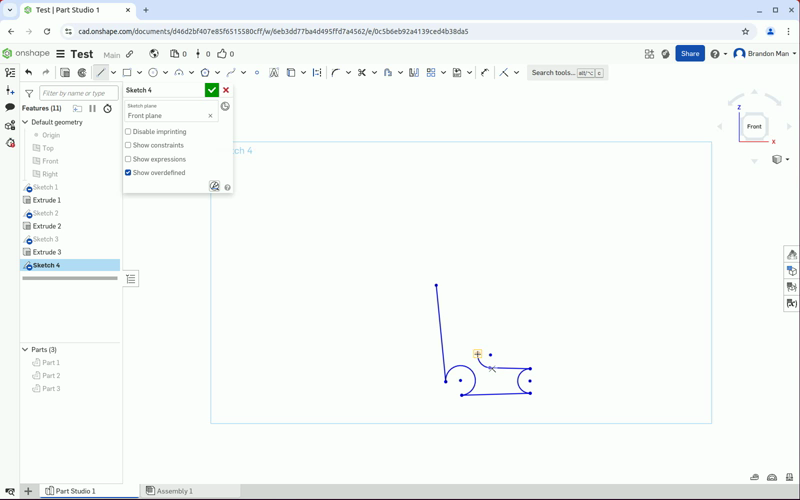
click(477, 353)
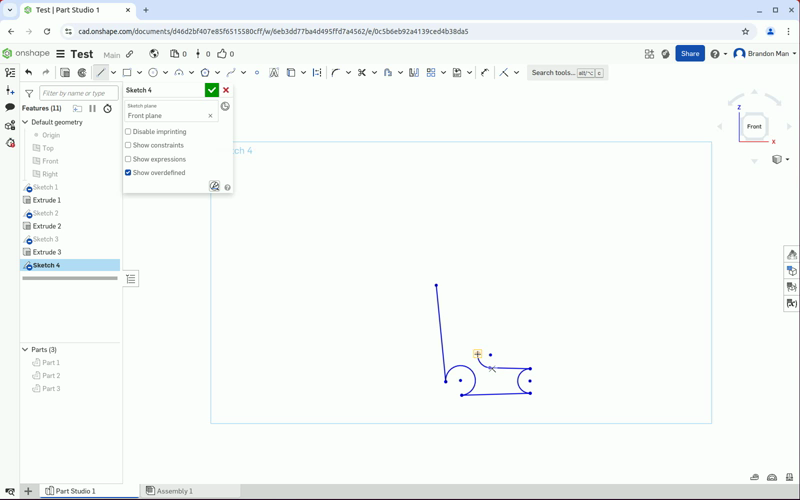
key_down(shift)
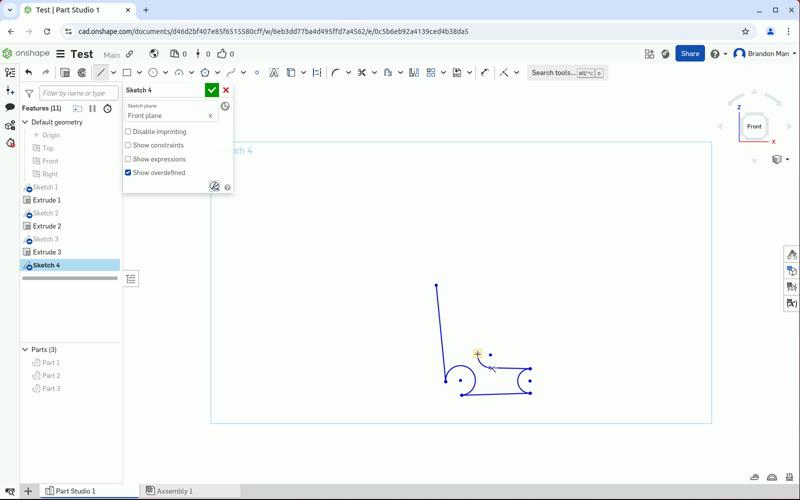
mouse_move(484, 282)
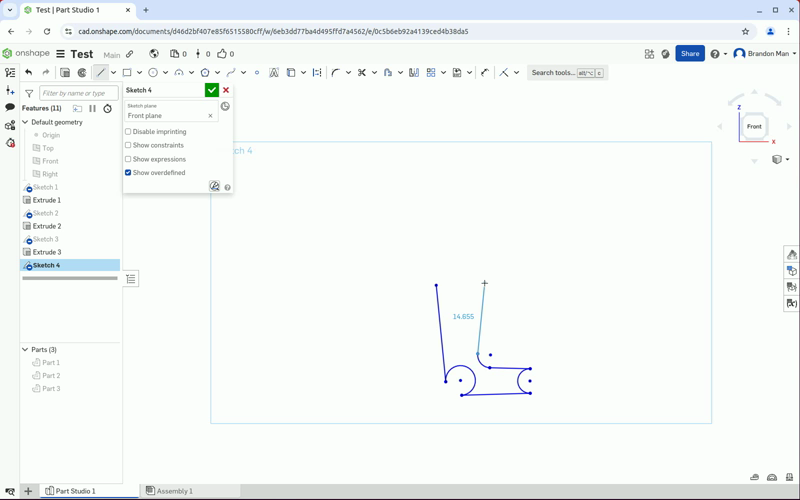
click(484, 282)
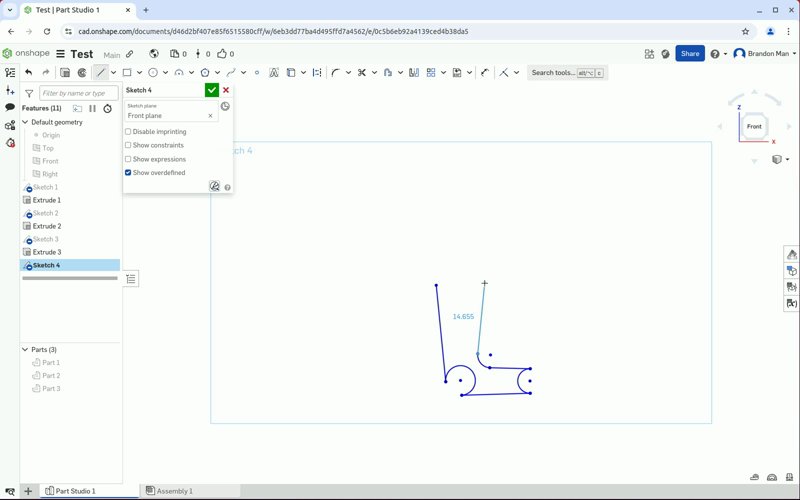
key_up(shift)
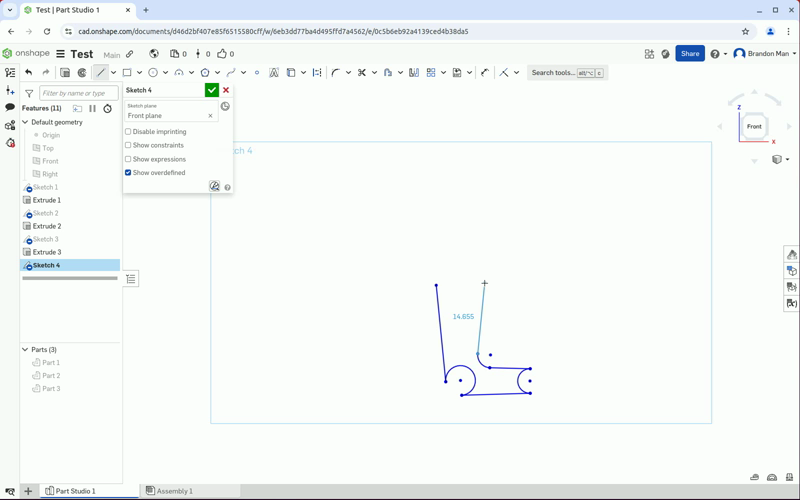
key_down(shift)
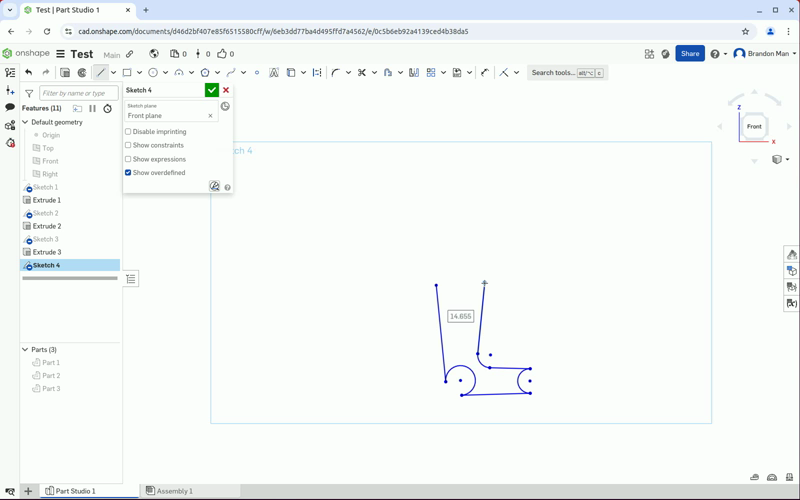
mouse_move(514, 282)
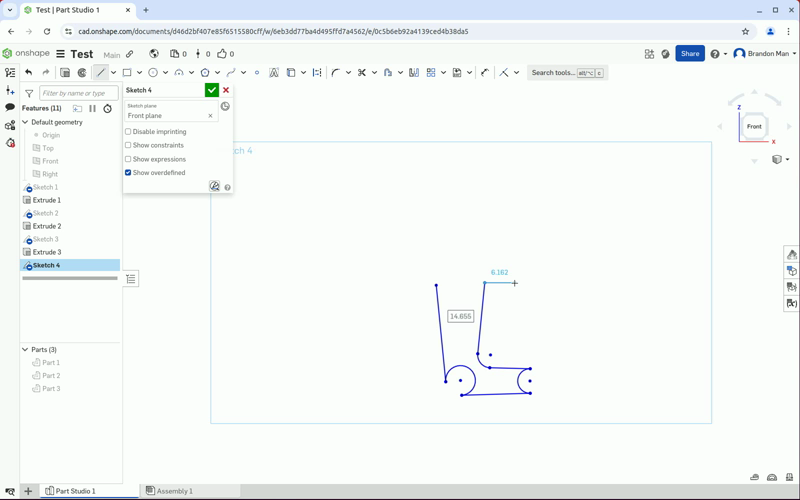
mouse_move(484, 279)
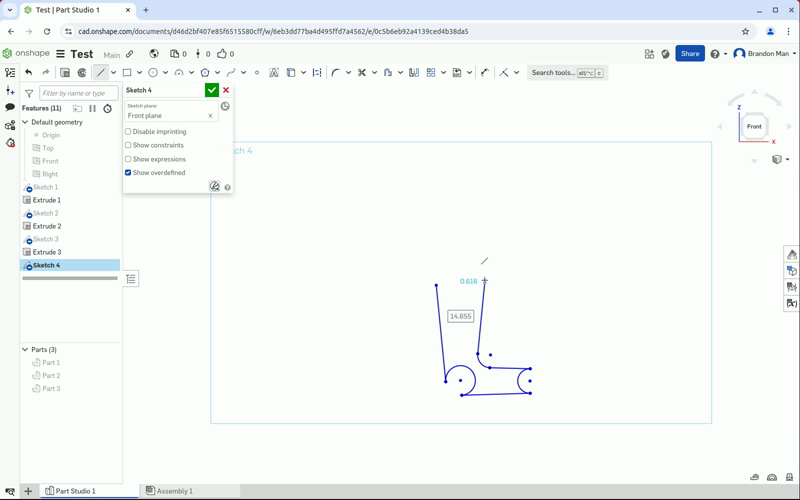
scroll(6)
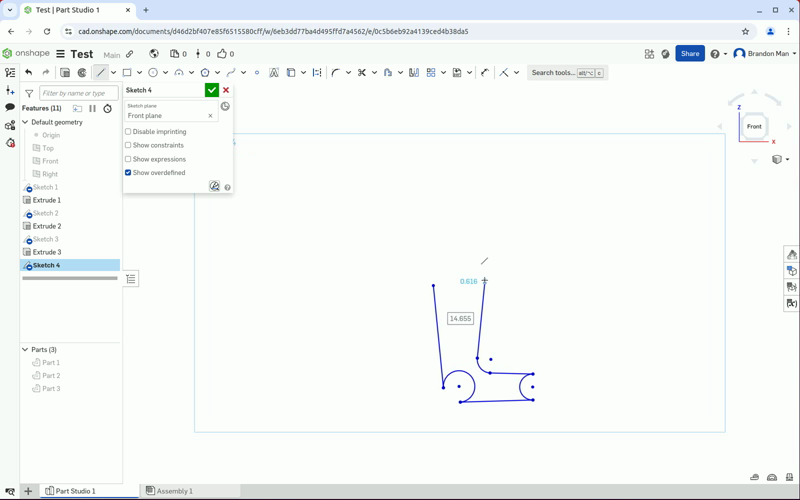
scroll(6)
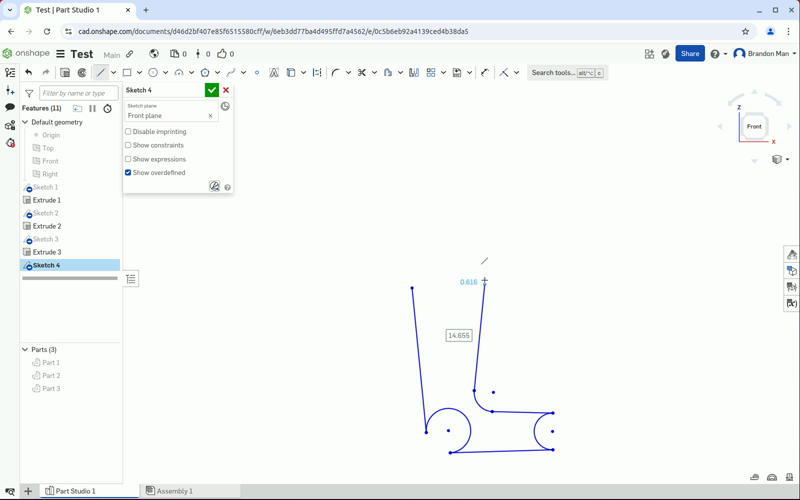
scroll(6)
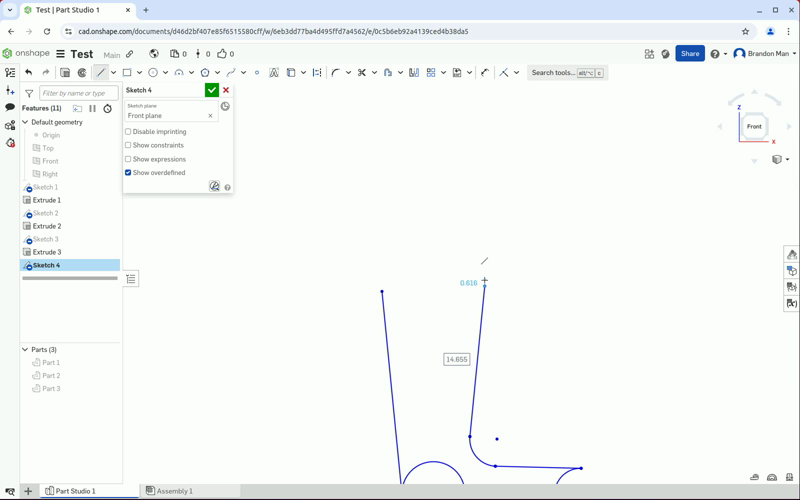
scroll(6)
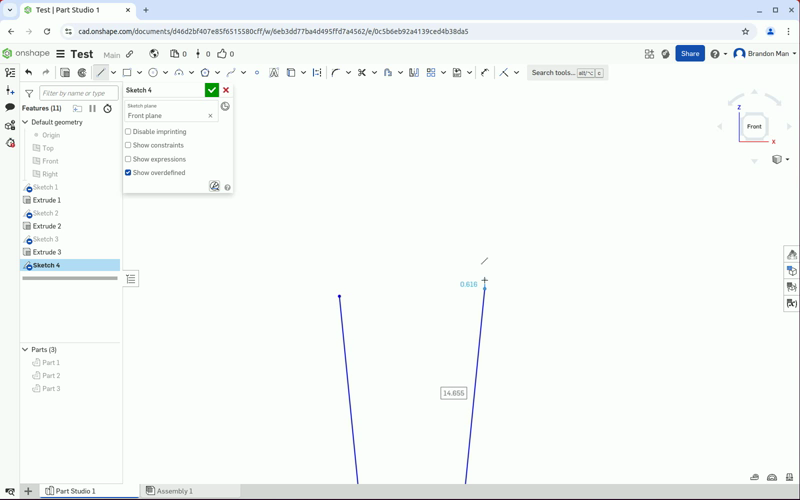
scroll(6)
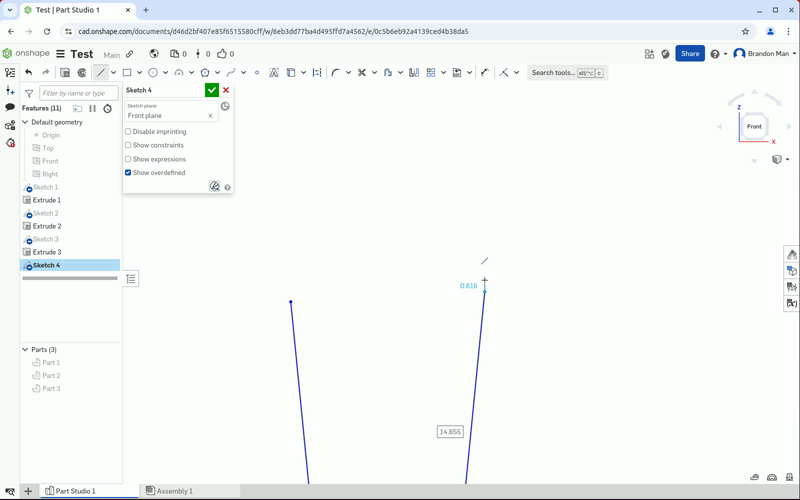
scroll(6)
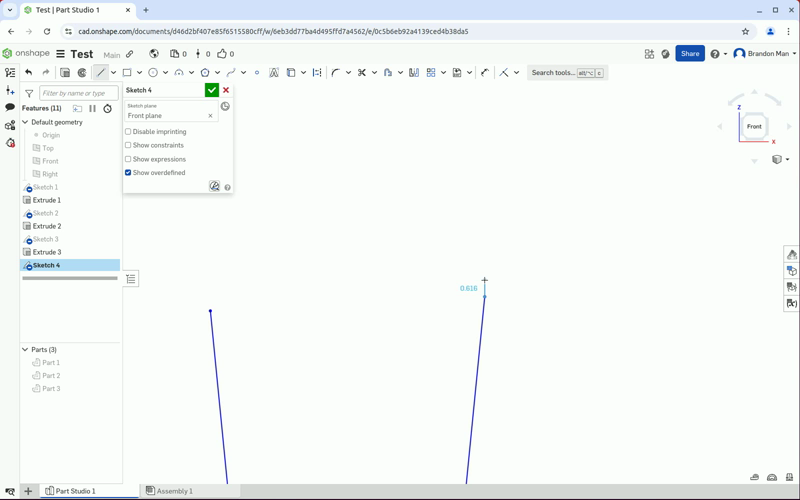
scroll(6)
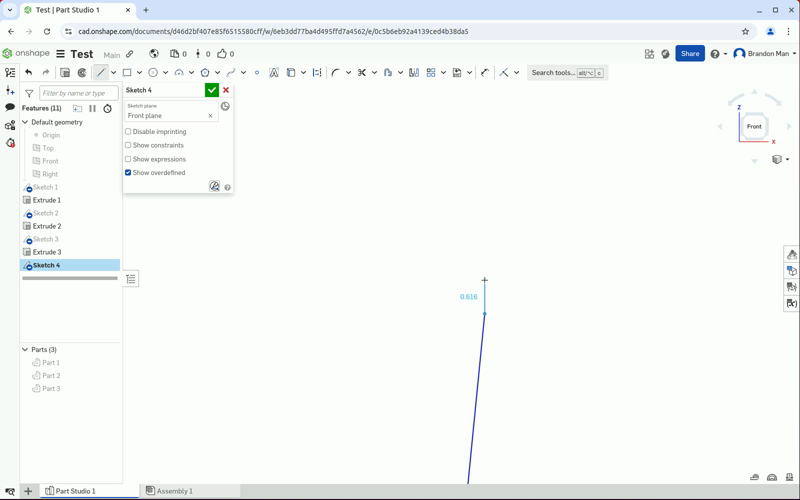
click(484, 279)
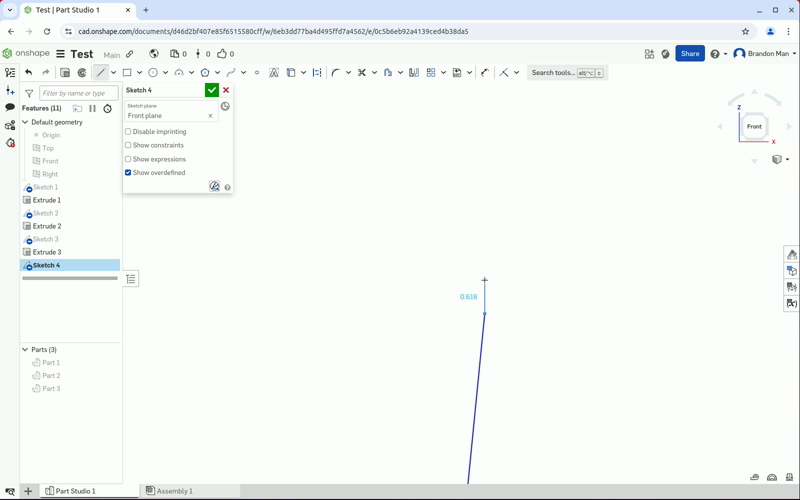
scroll(-6)
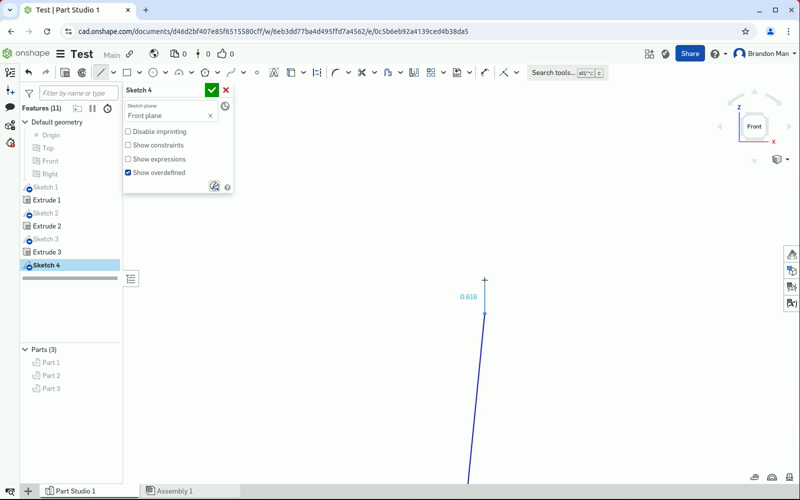
scroll(-6)
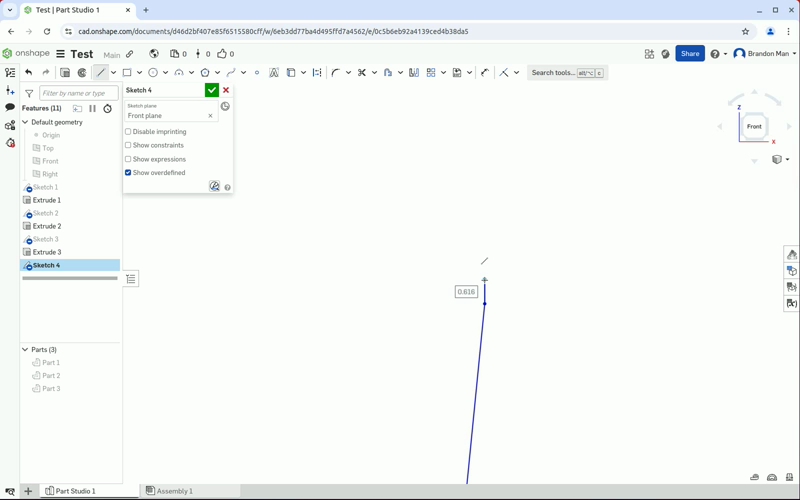
scroll(-6)
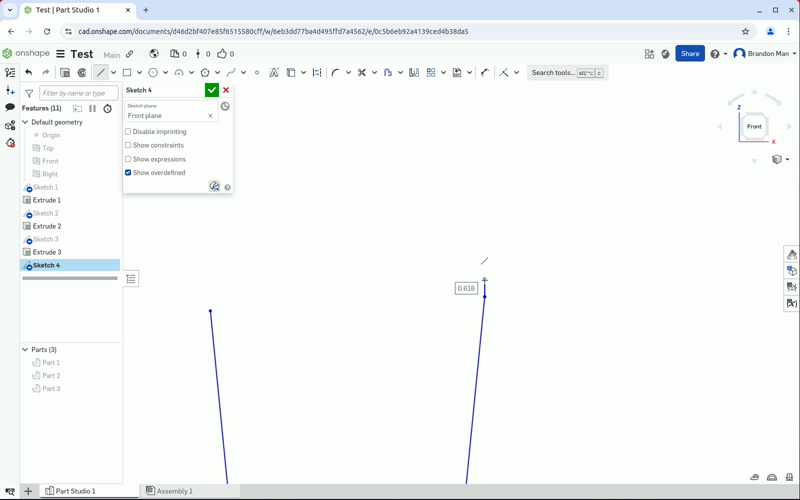
scroll(-6)
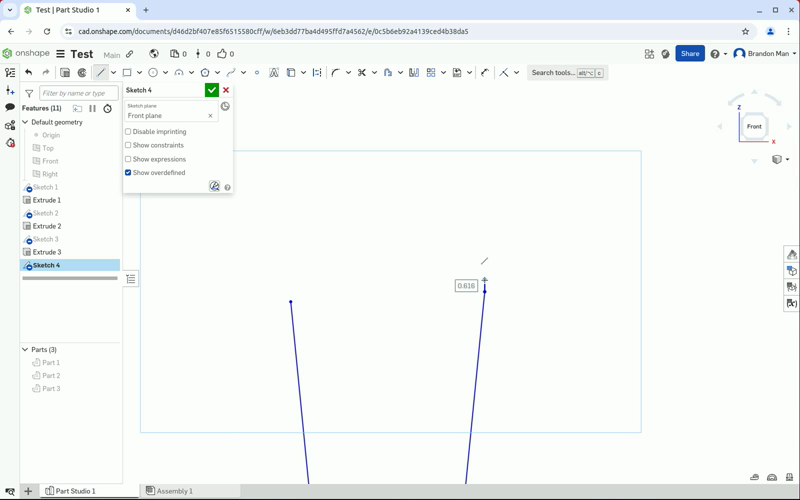
scroll(-6)
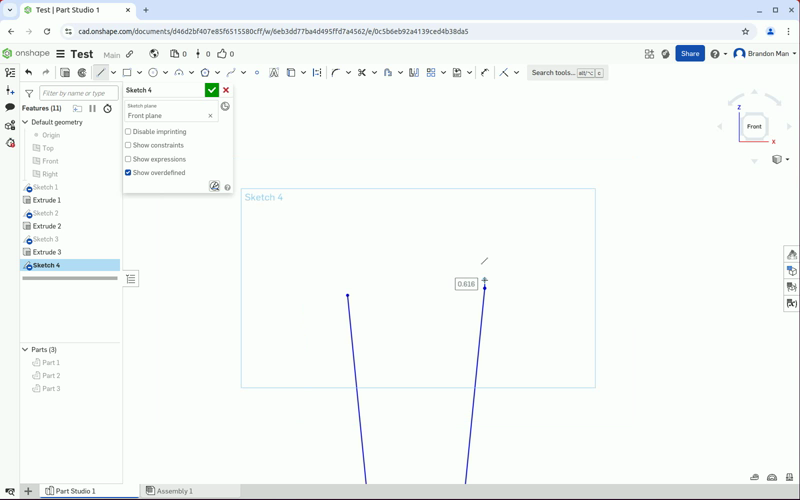
scroll(-6)
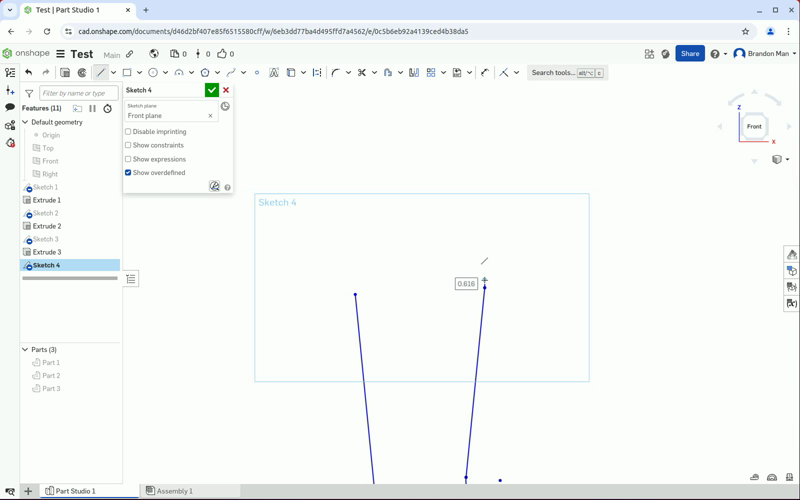
scroll(-6)
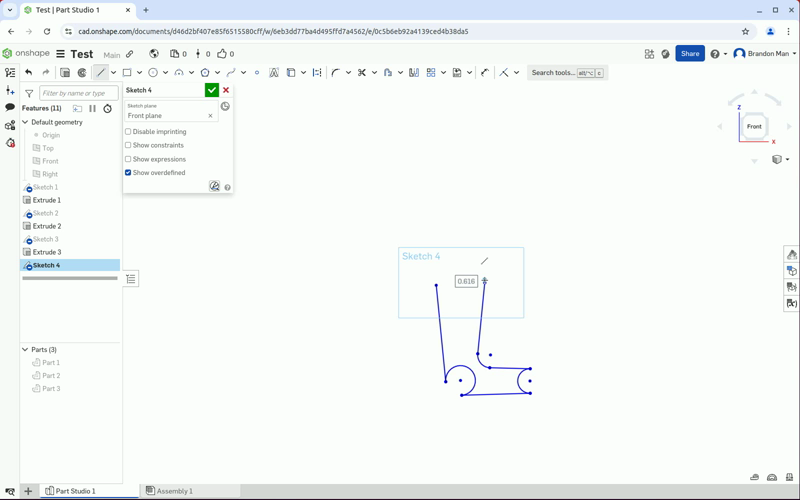
key_up(shift)
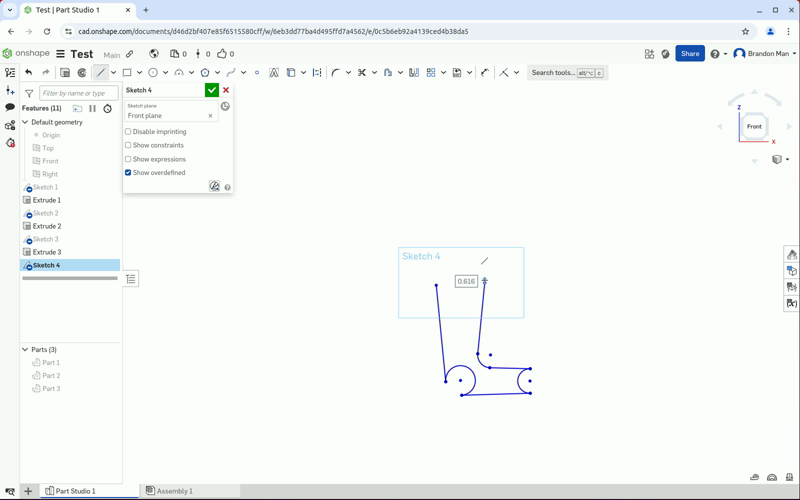
key(esc)
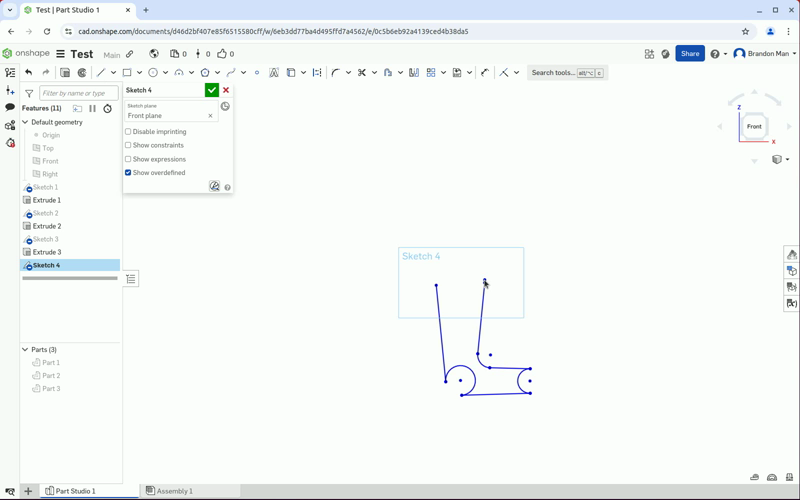
key(a)
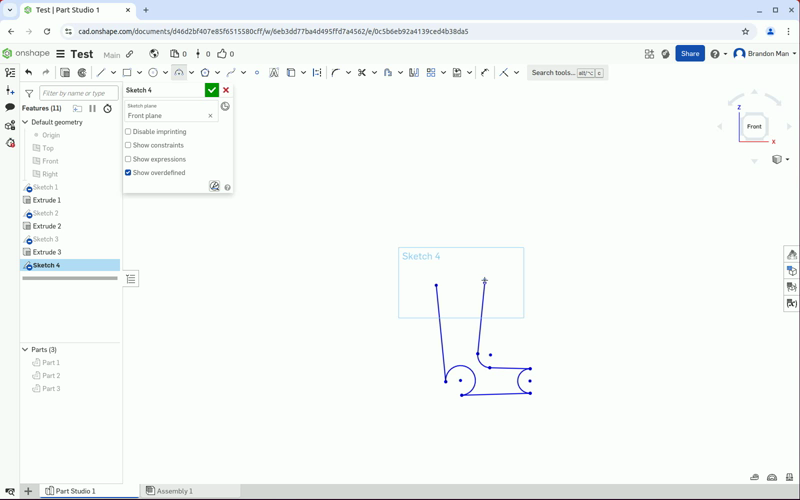
mouse_move(484, 279)
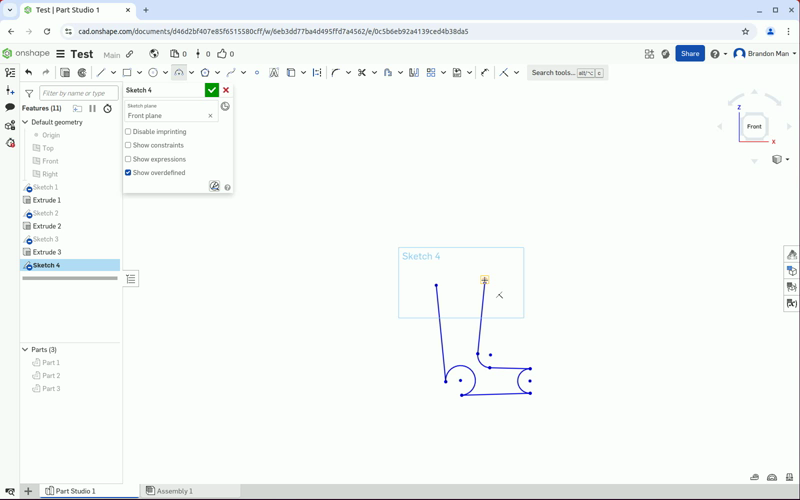
scroll(6)
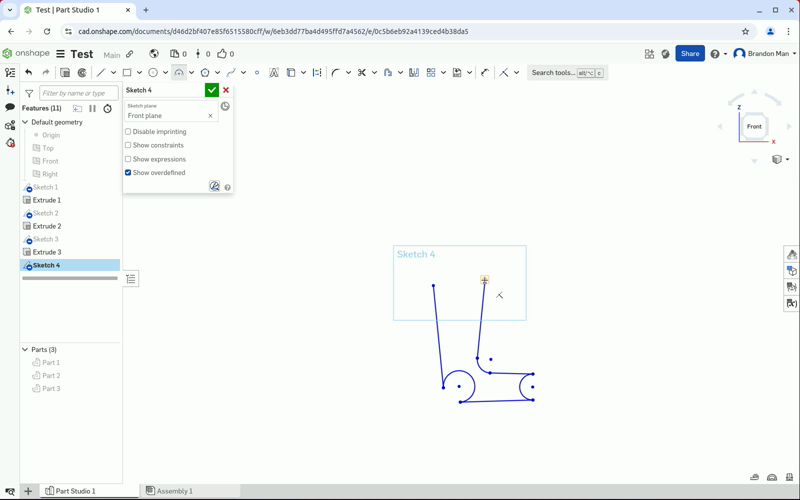
scroll(6)
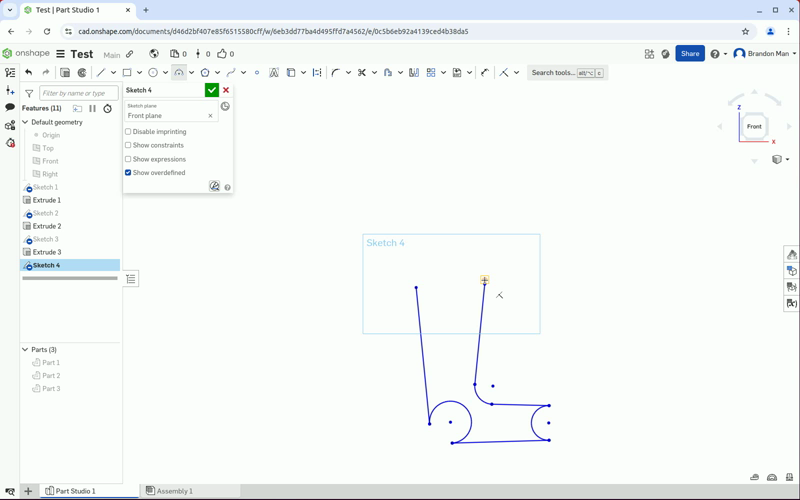
scroll(6)
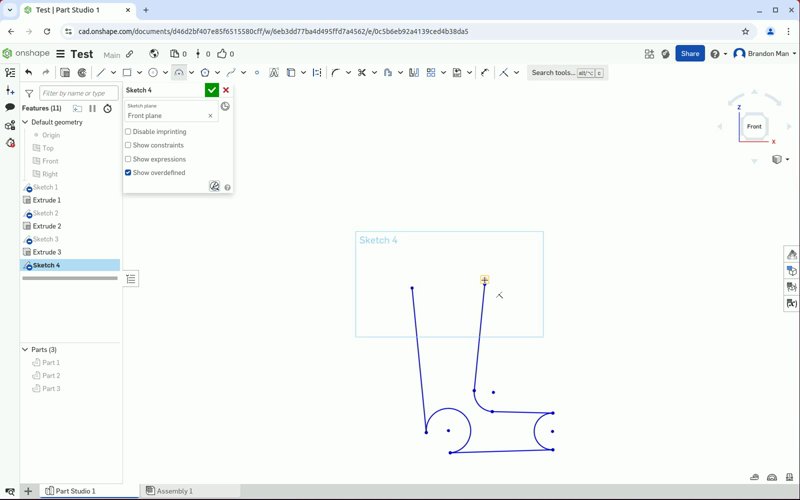
scroll(6)
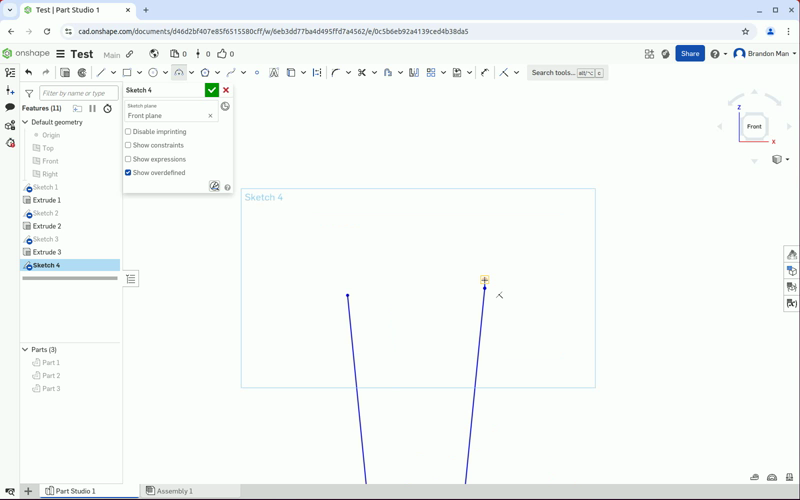
scroll(6)
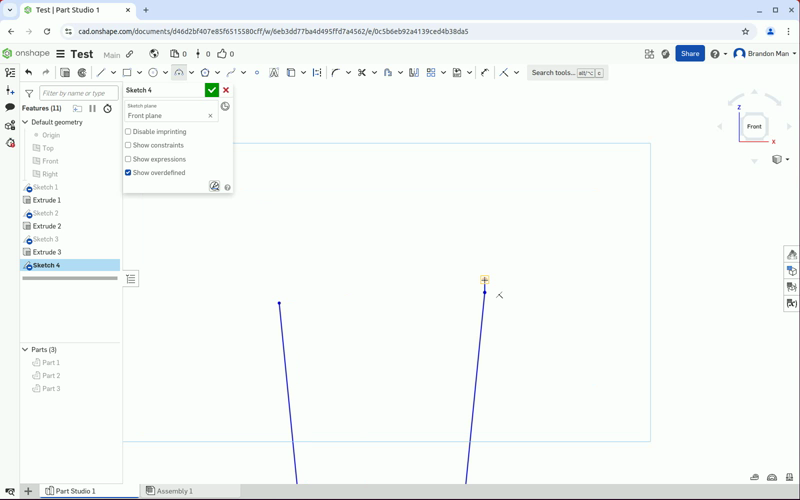
scroll(6)
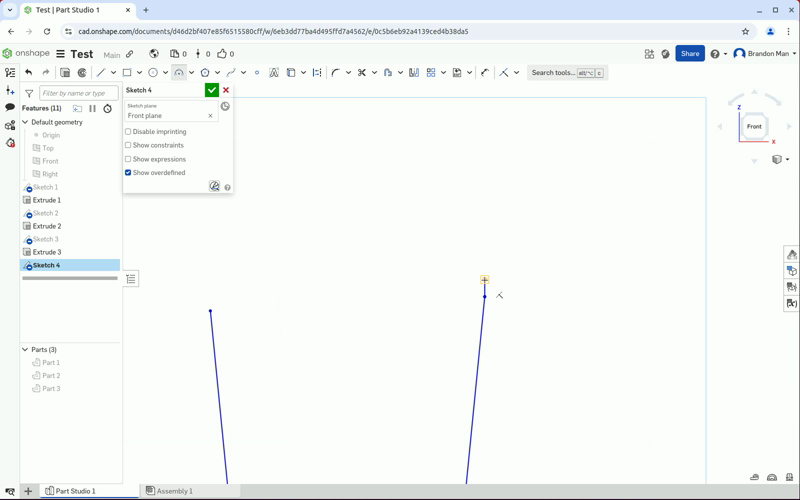
scroll(6)
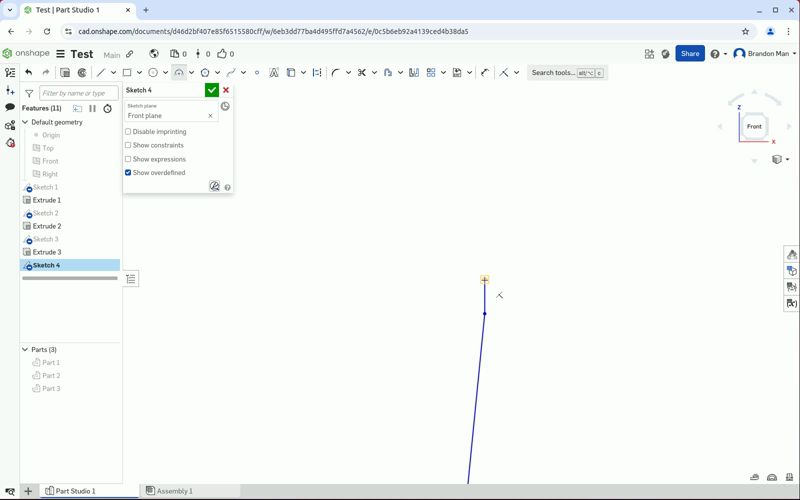
click(484, 279)
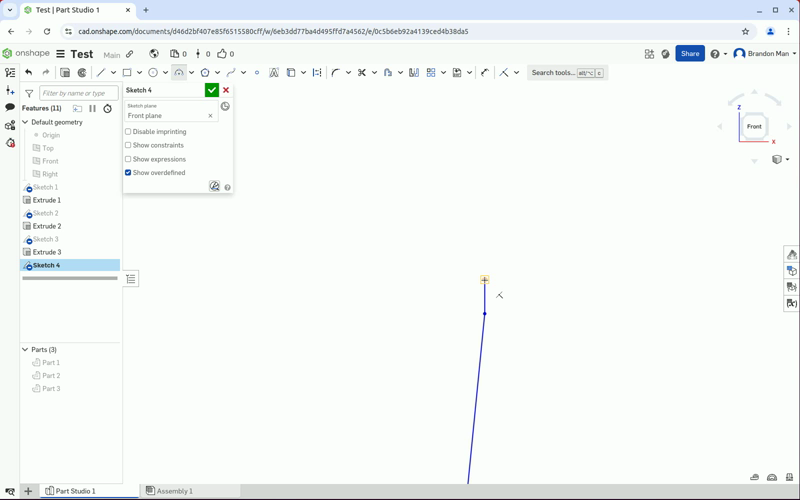
scroll(-6)
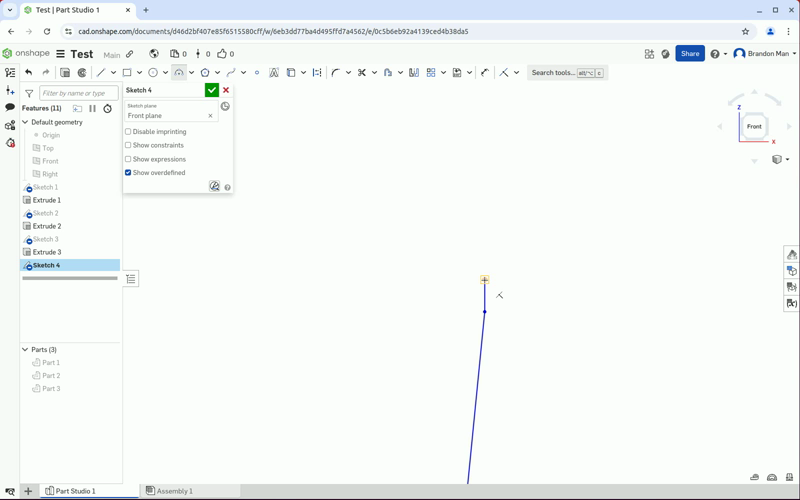
scroll(-6)
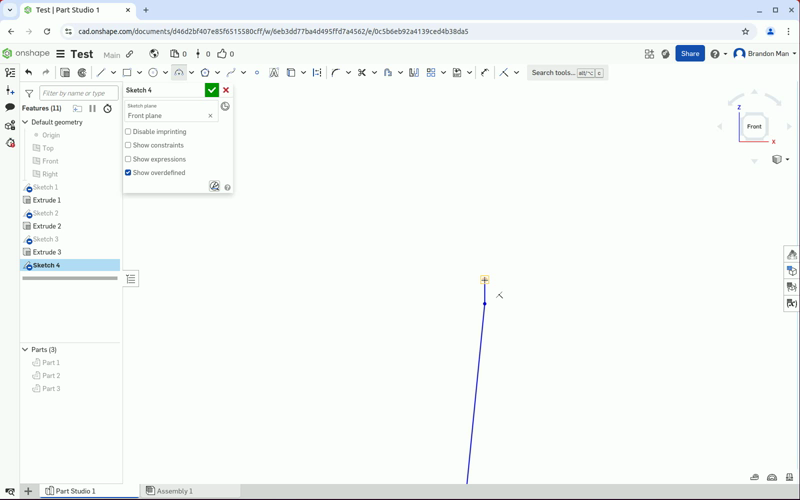
scroll(-6)
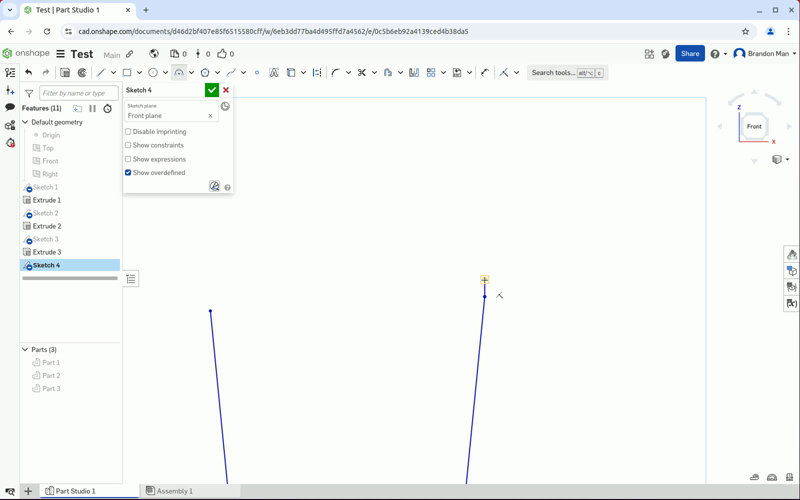
scroll(-6)
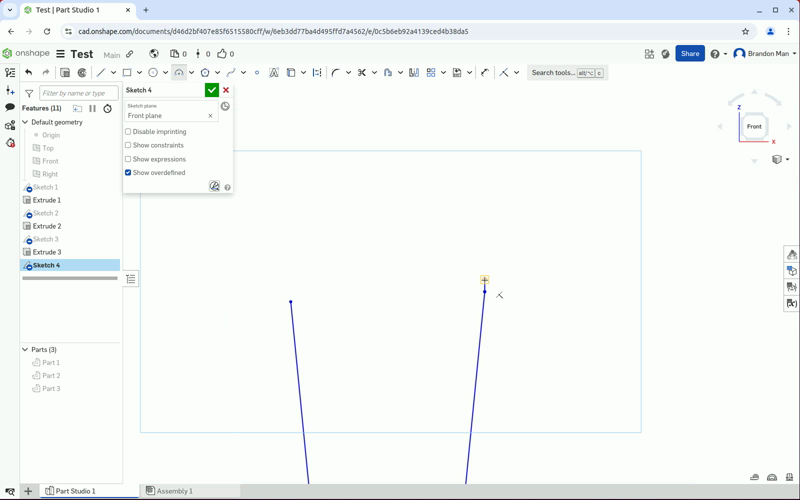
scroll(-6)
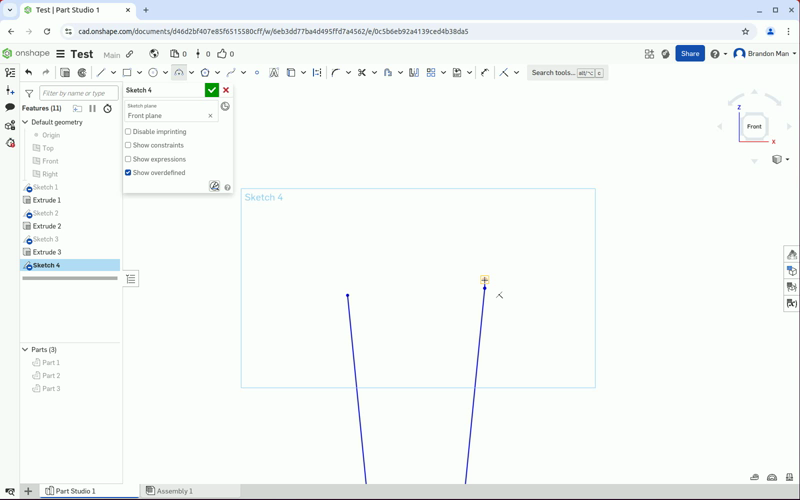
scroll(-6)
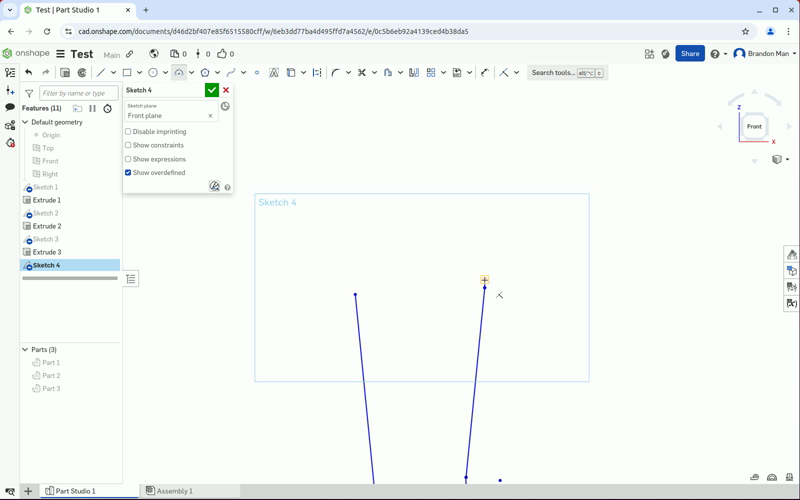
scroll(-6)
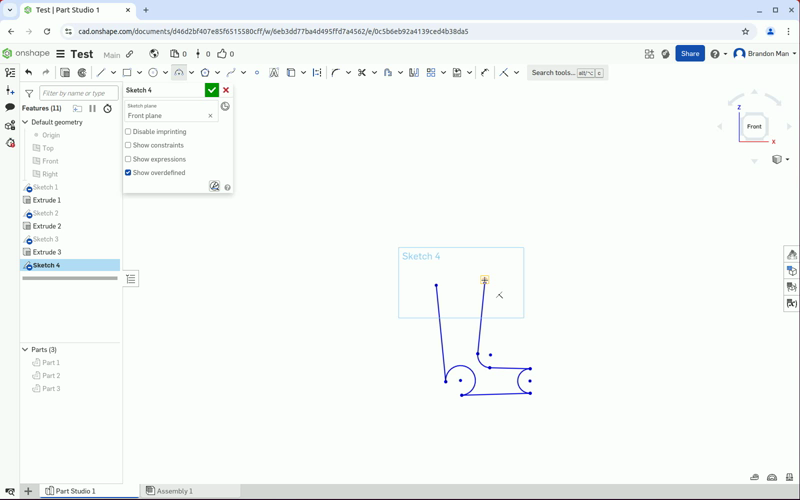
mouse_move(436, 285)
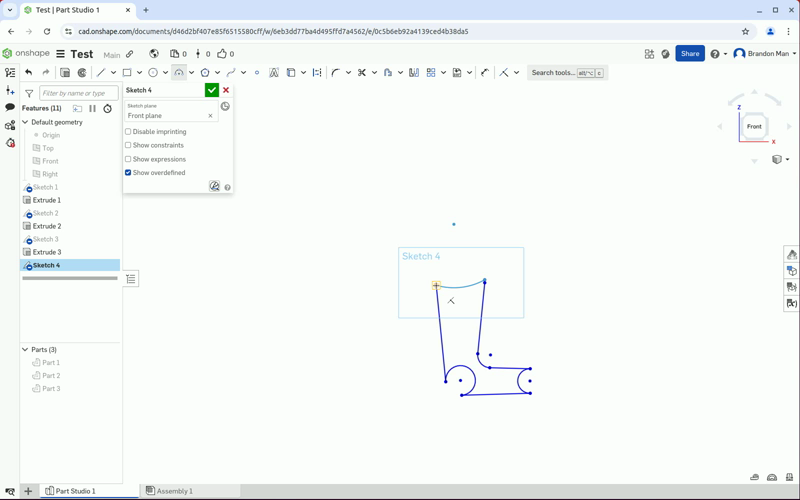
click(436, 285)
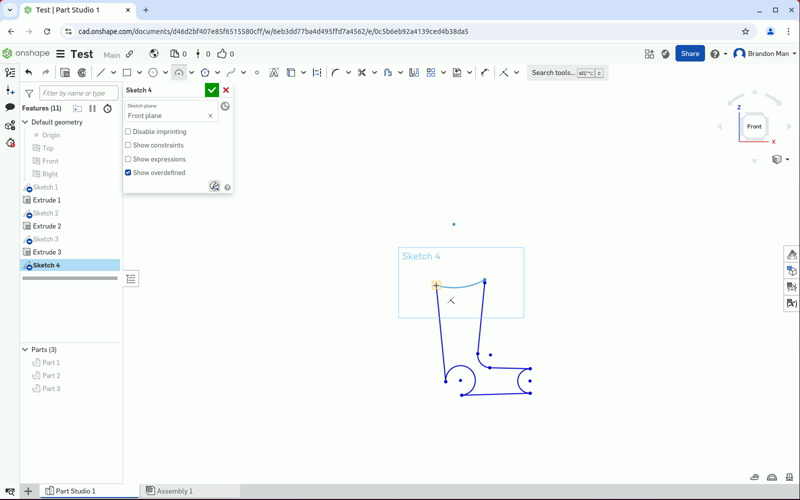
key_down(shift)
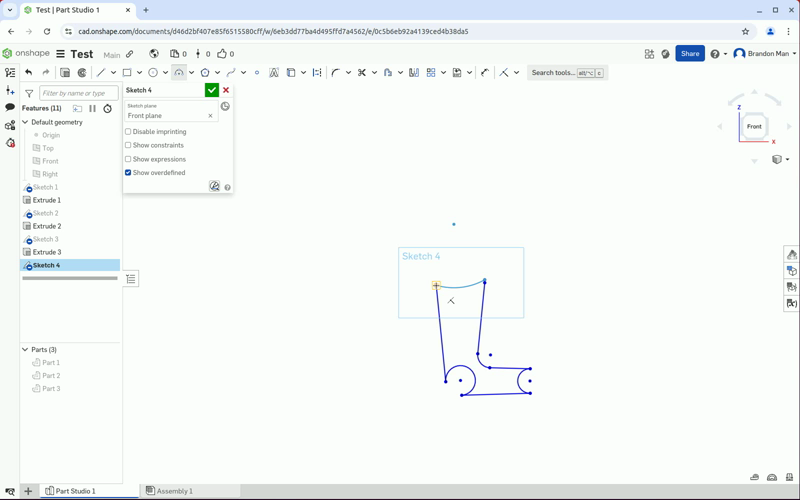
mouse_move(463, 307)
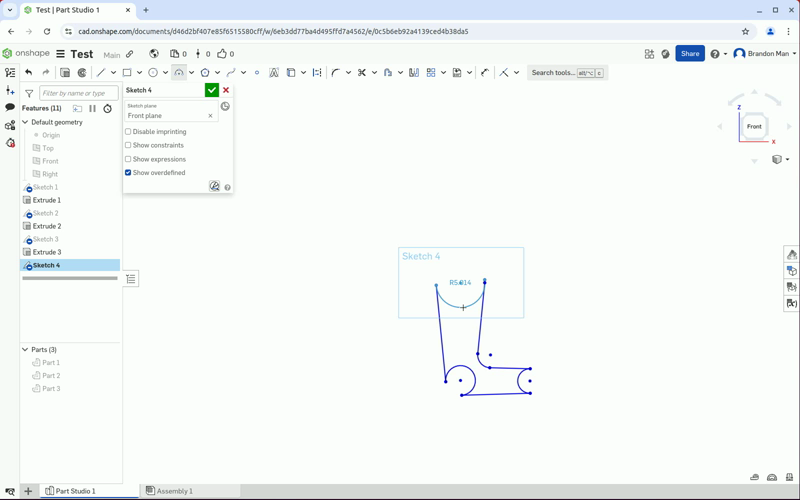
click(463, 307)
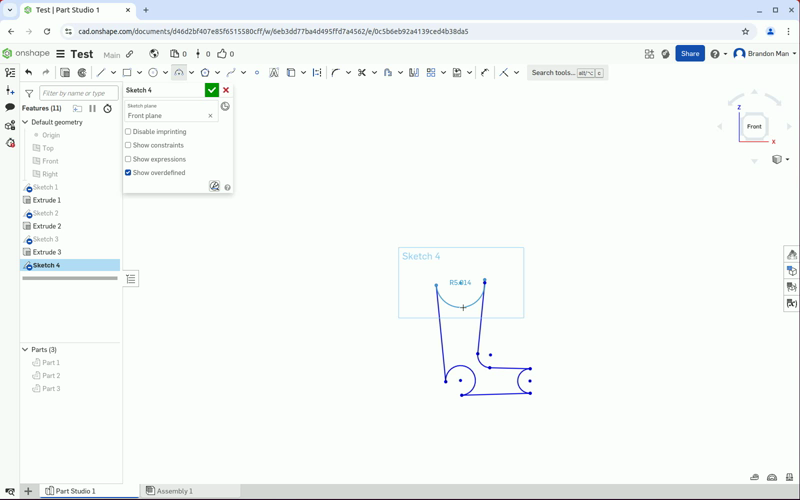
key_up(shift)
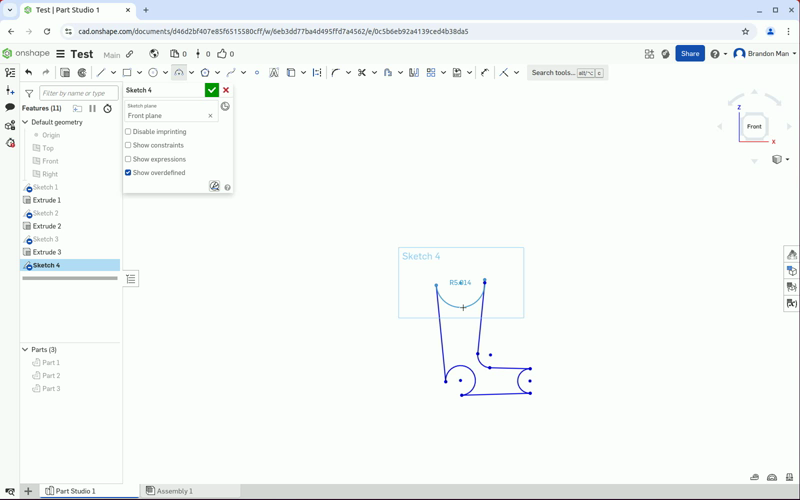
key(esc)
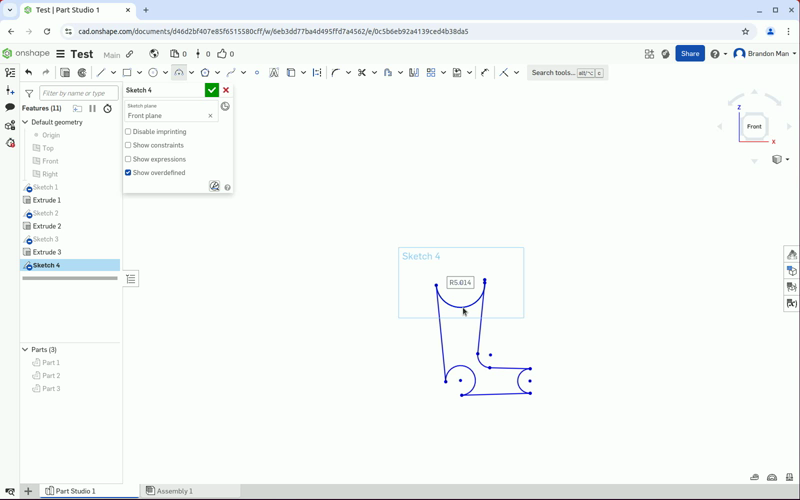
mouse_move(480, 378)
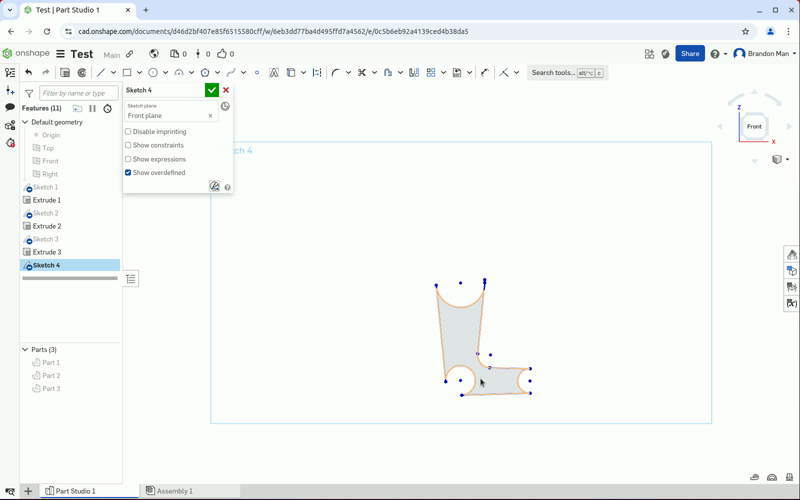
click(480, 378)
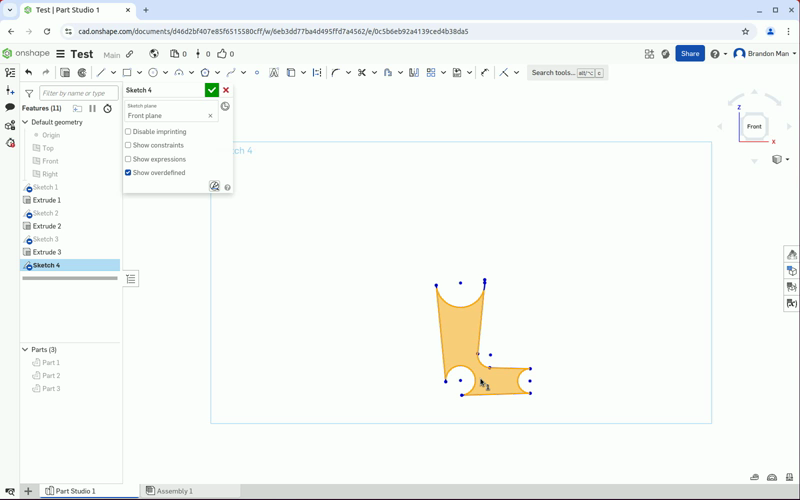
mouse_move(73, 352)
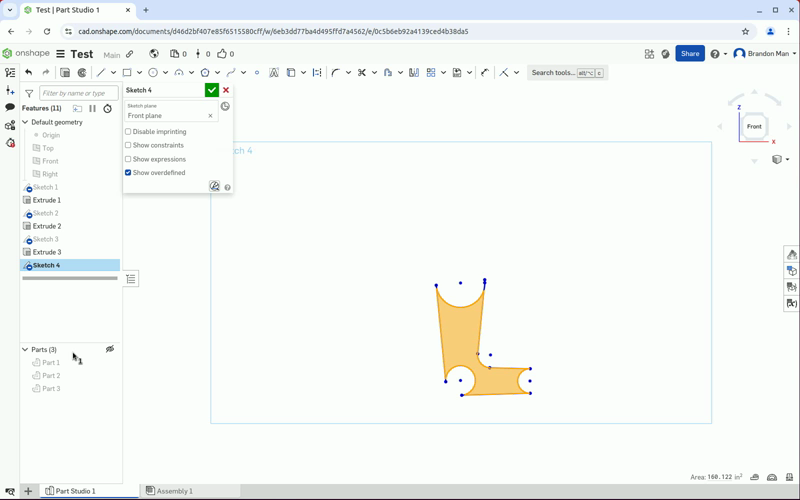
key(shift+y)
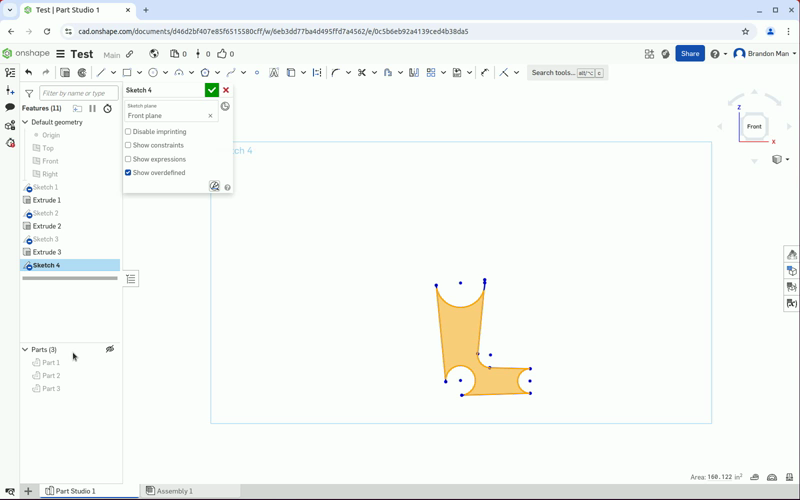
key(shift+e)
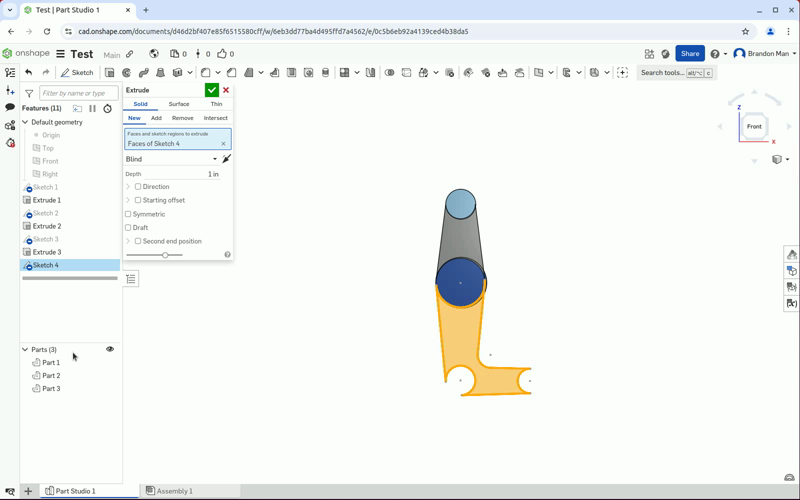
mouse_move(143, 106)
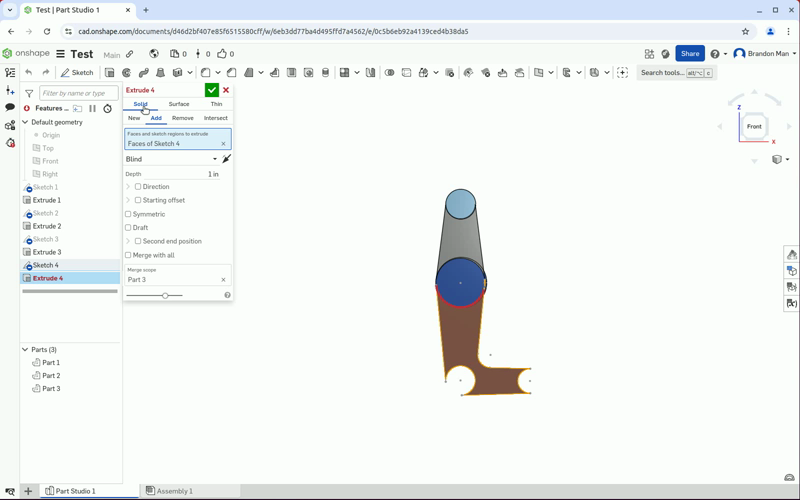
click(143, 106)
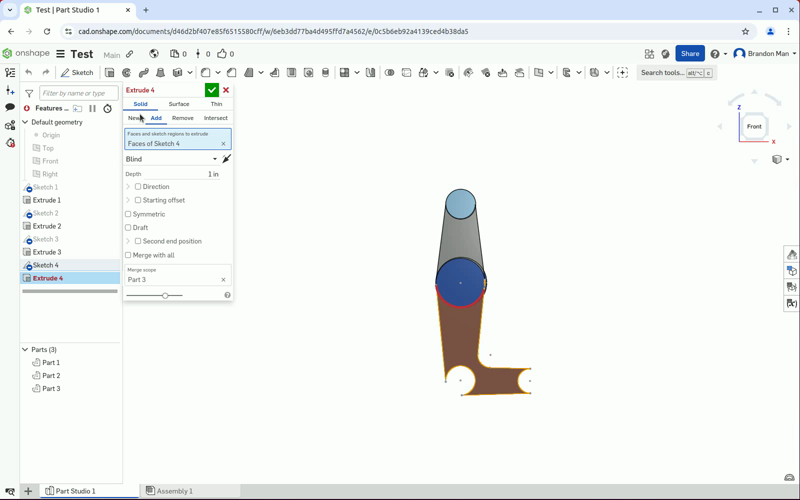
mouse_move(137, 120)
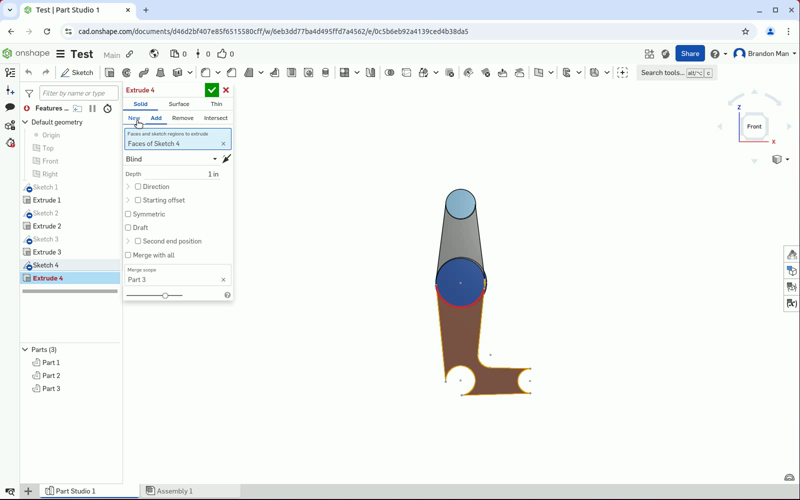
click(137, 120)
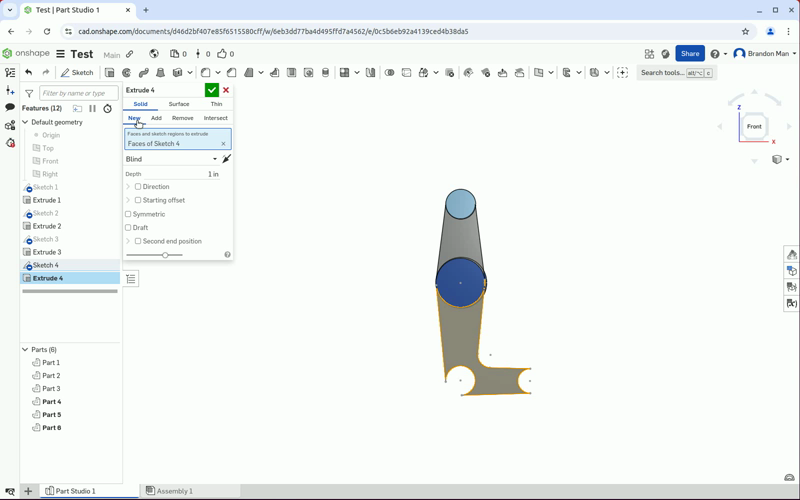
key(tab, 4)
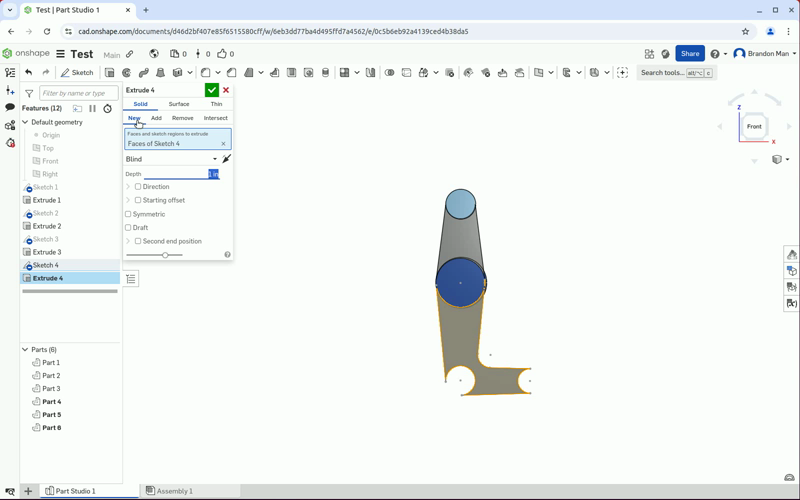
text(0.963)
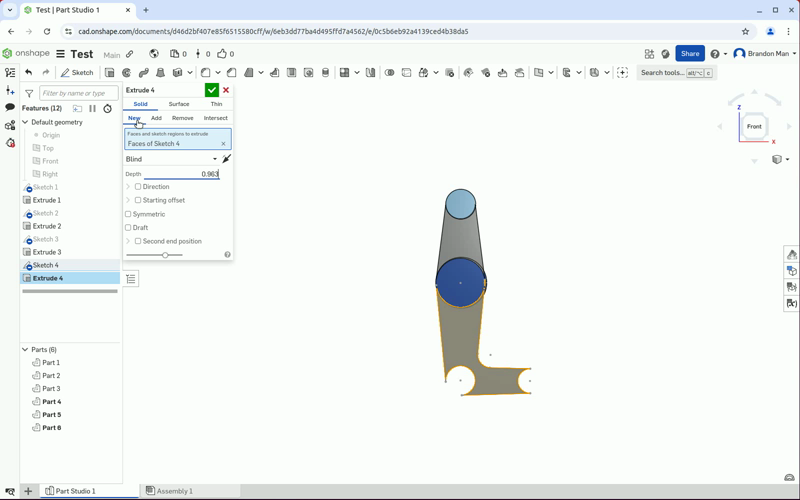
key(enter)
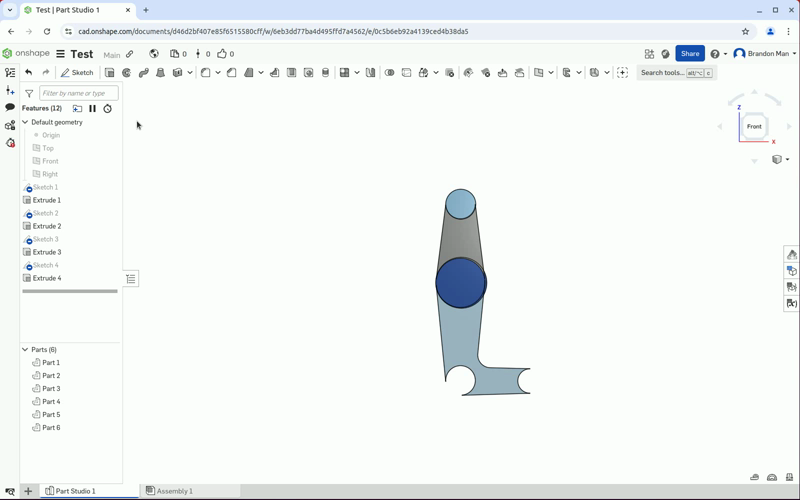
key(shift+h)
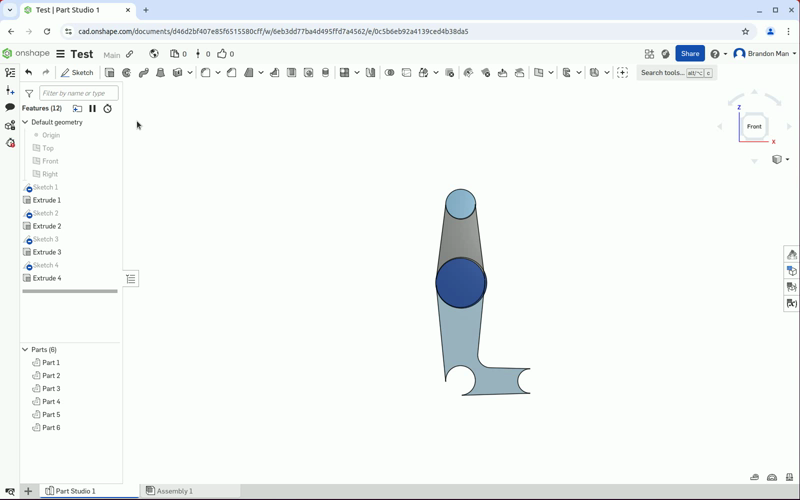
key(shift+h)
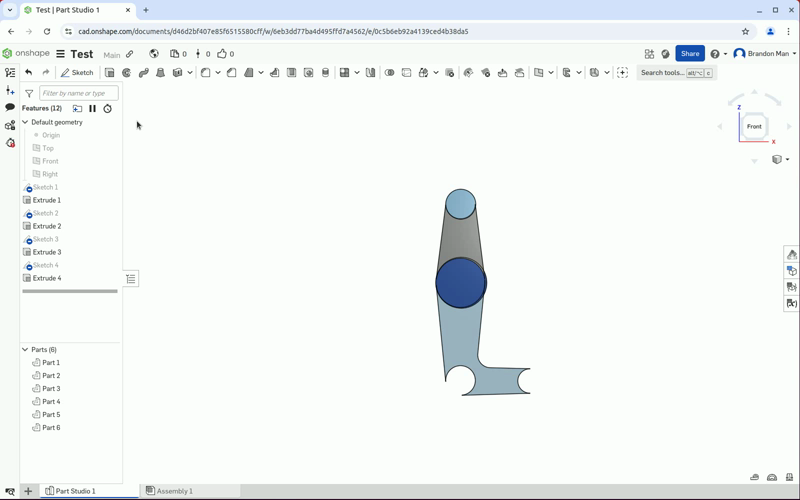
mouse_move(73, 189)
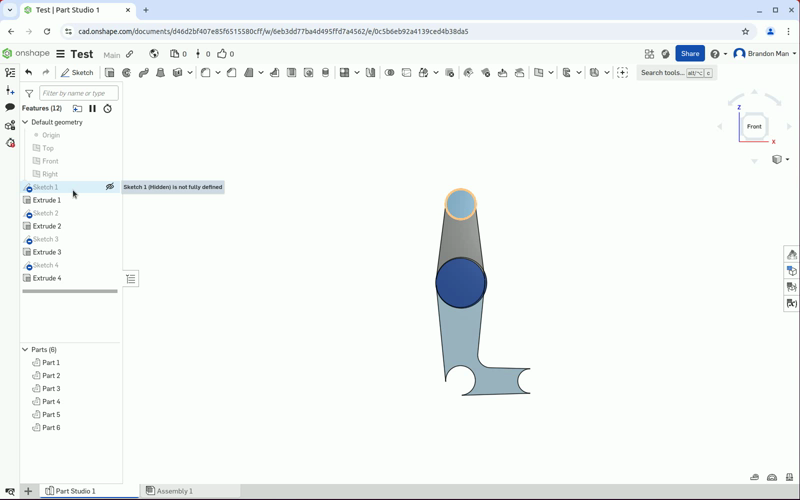
click(73, 189)
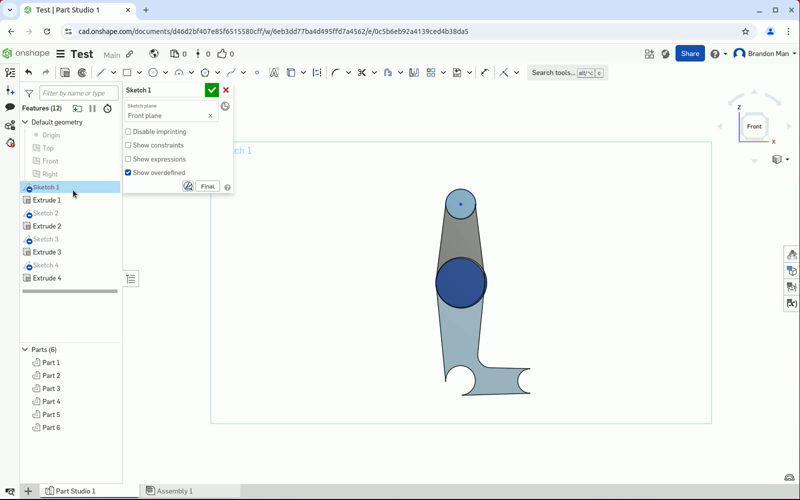
mouse_move(229, 92)
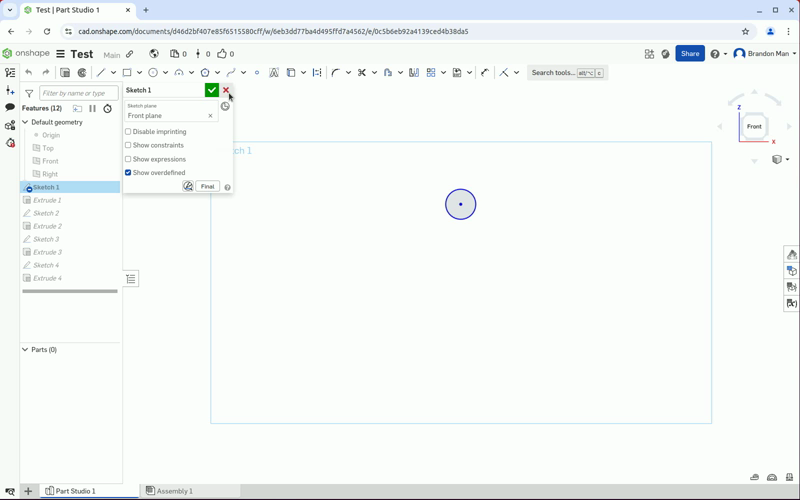
click(229, 92)
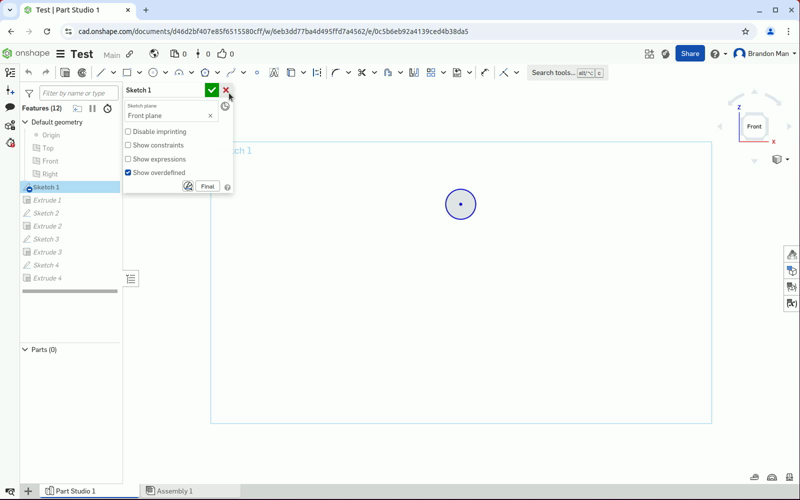
key(shift+s)
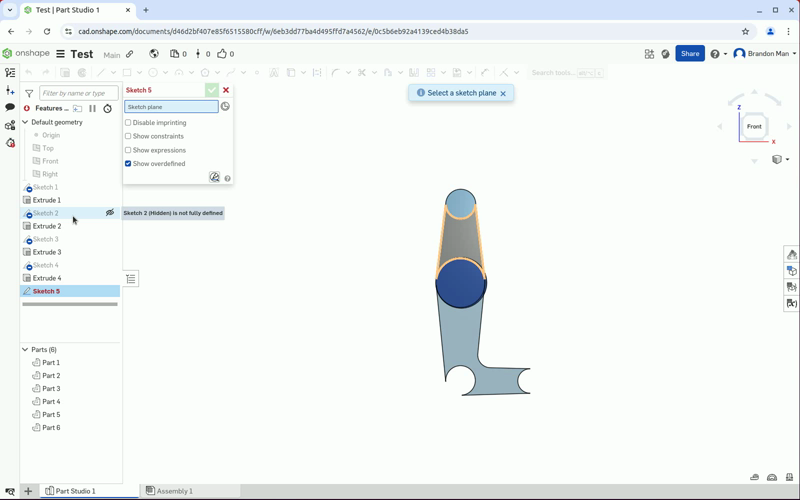
scroll(3)
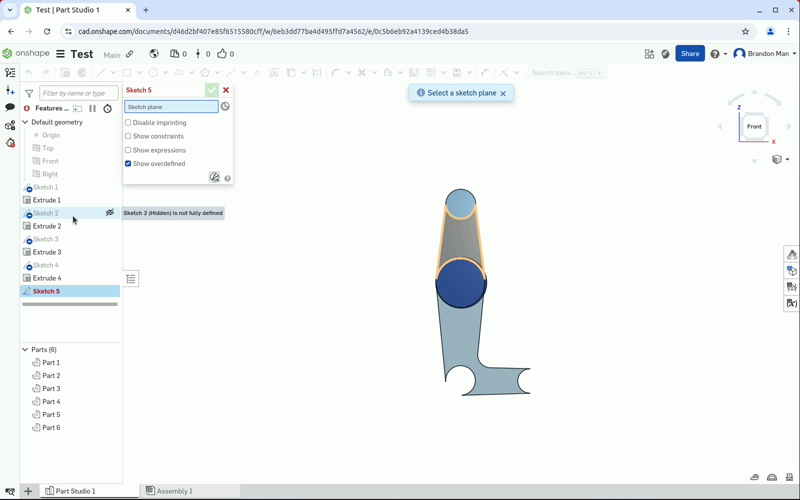
mouse_move(73, 163)
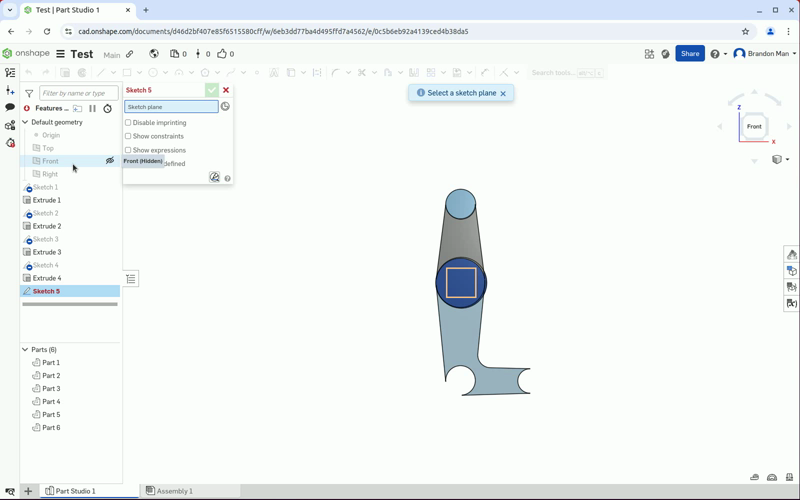
click(73, 163)
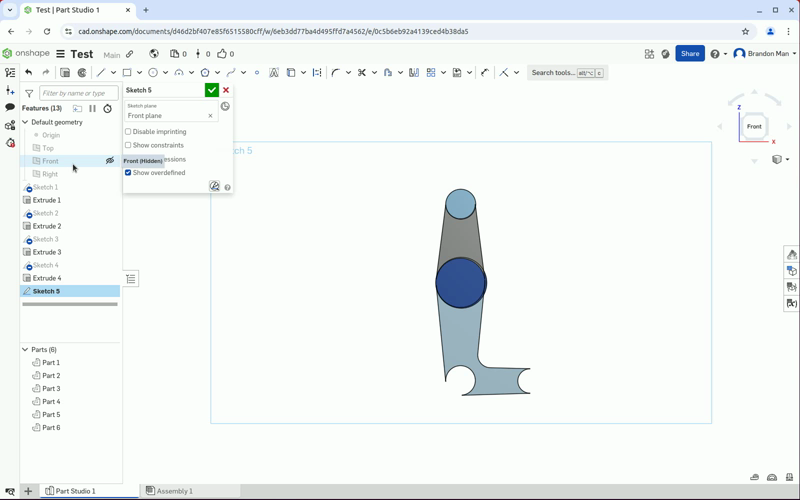
mouse_move(73, 352)
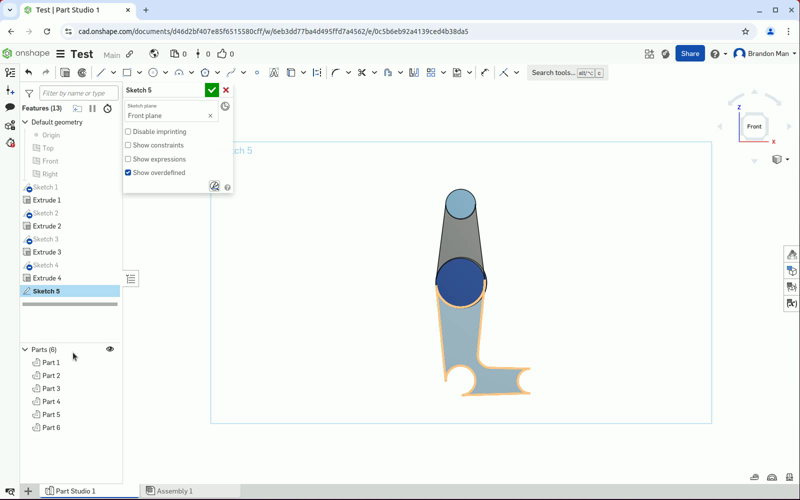
key(y)
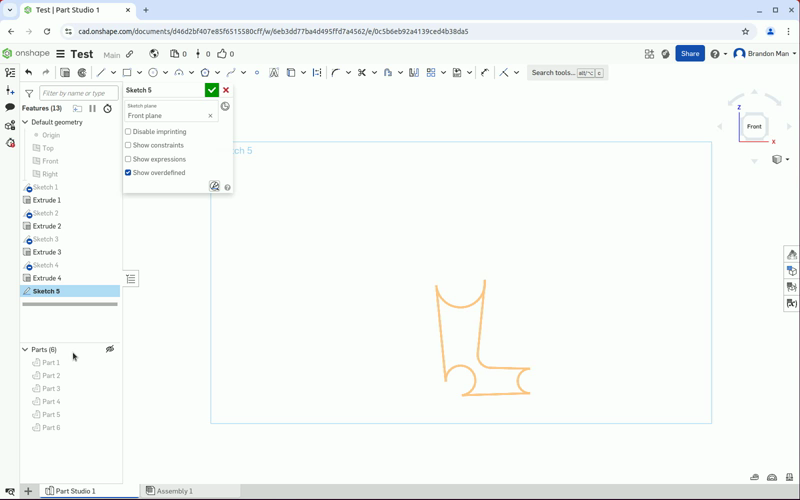
key(l)
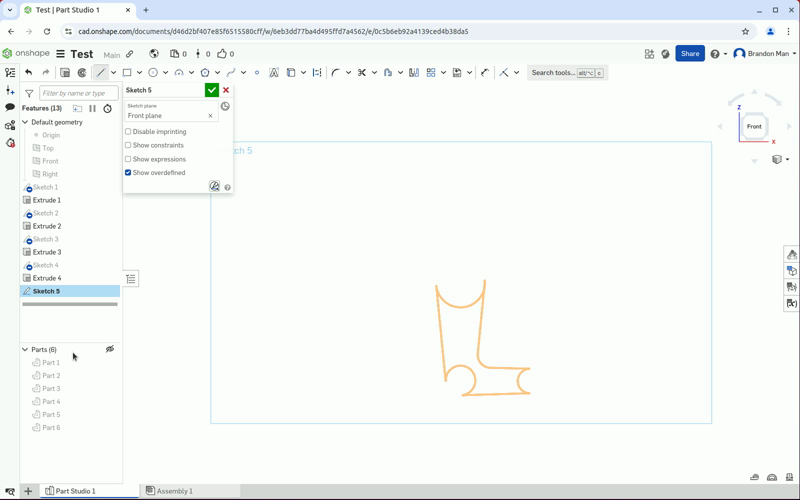
key_down(shift)
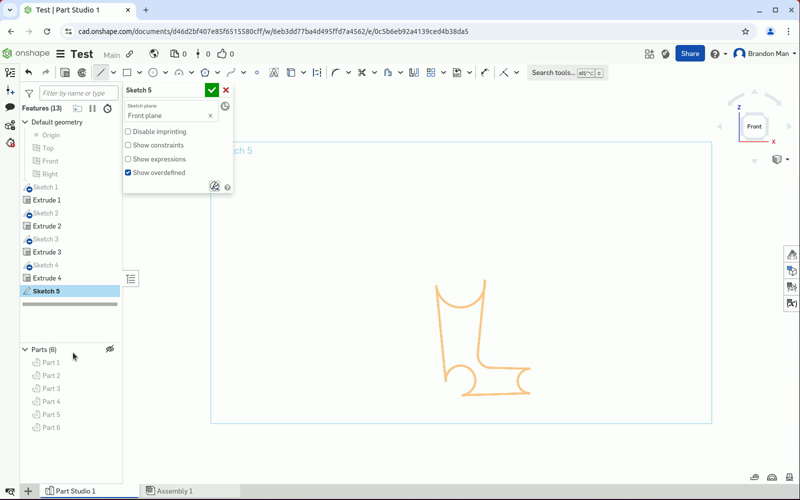
mouse_move(460, 395)
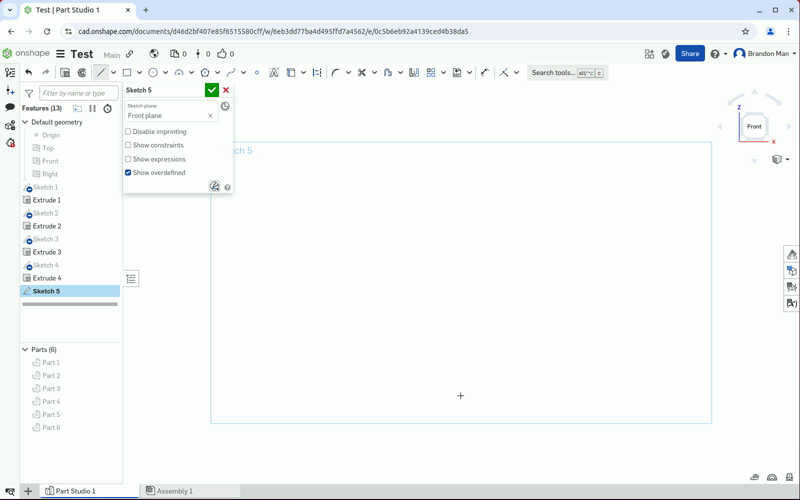
click(460, 395)
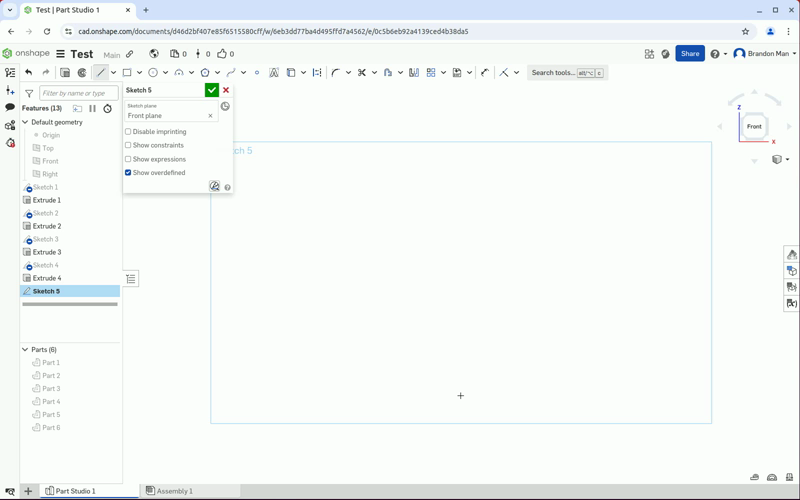
key_up(shift)
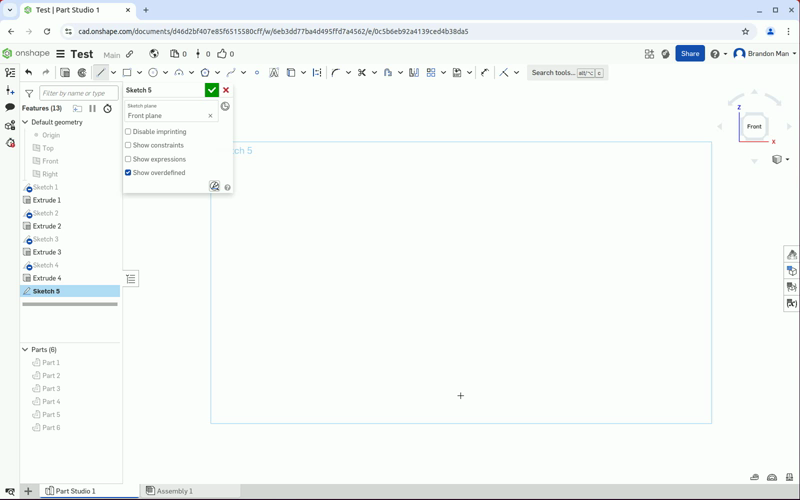
key_down(shift)
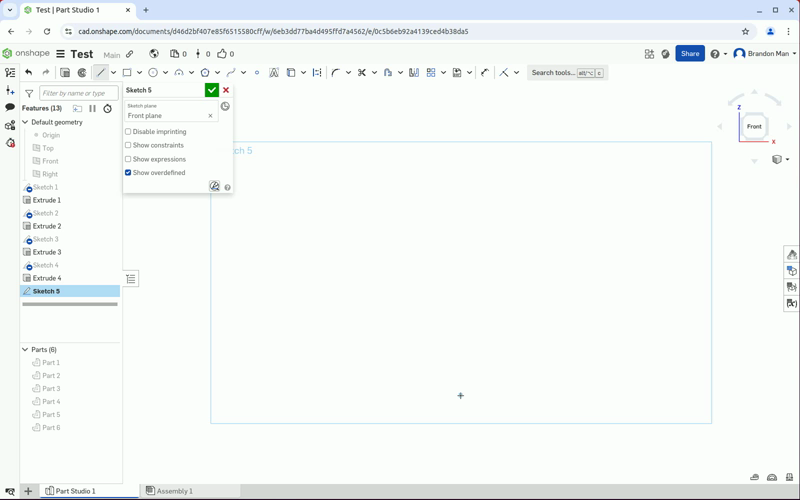
mouse_move(490, 395)
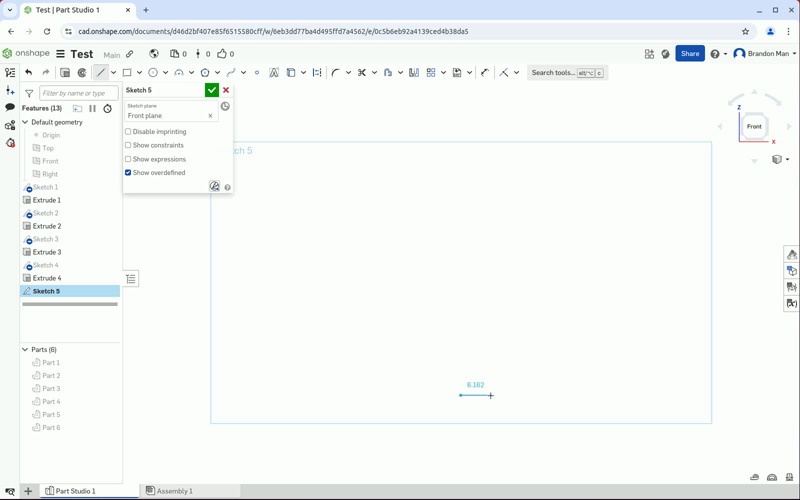
mouse_move(461, 395)
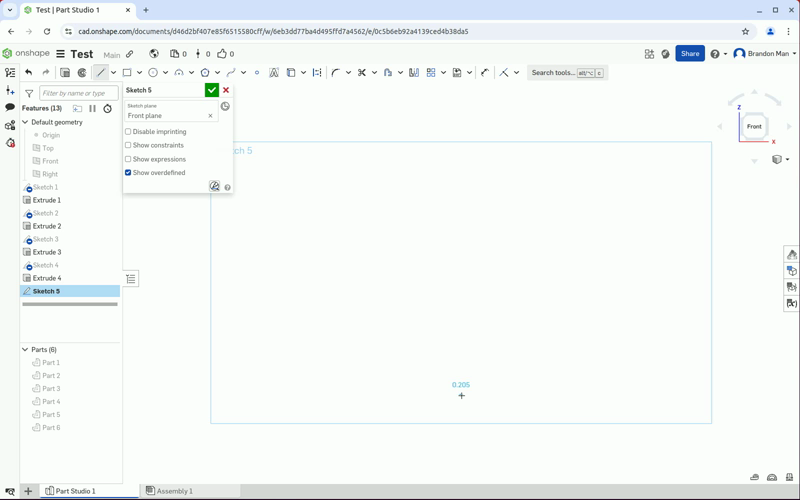
scroll(6)
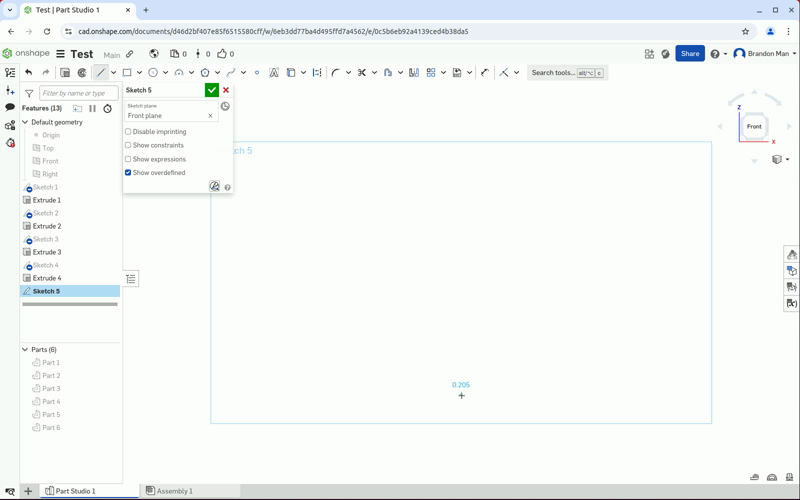
scroll(6)
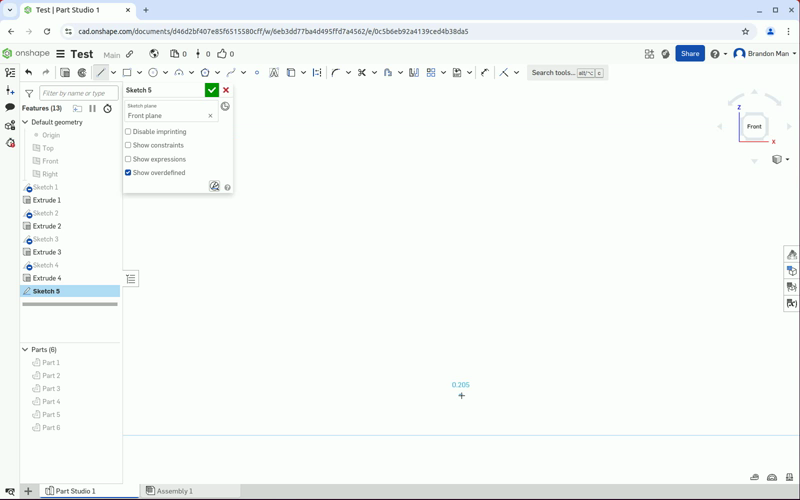
scroll(6)
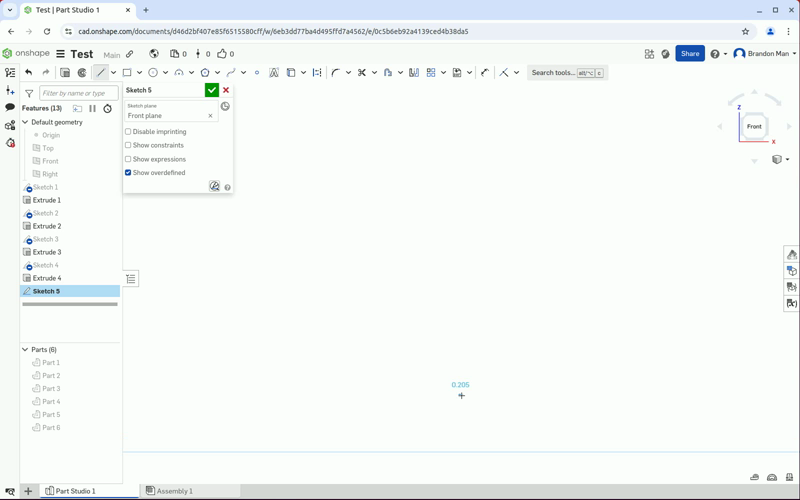
scroll(6)
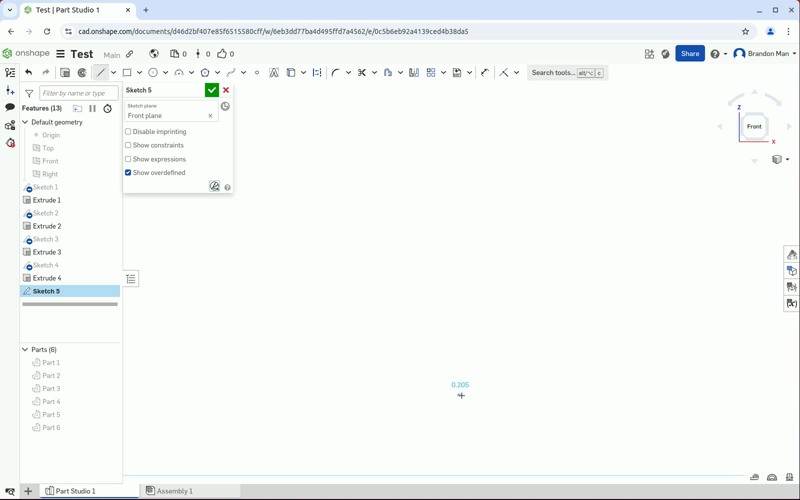
scroll(6)
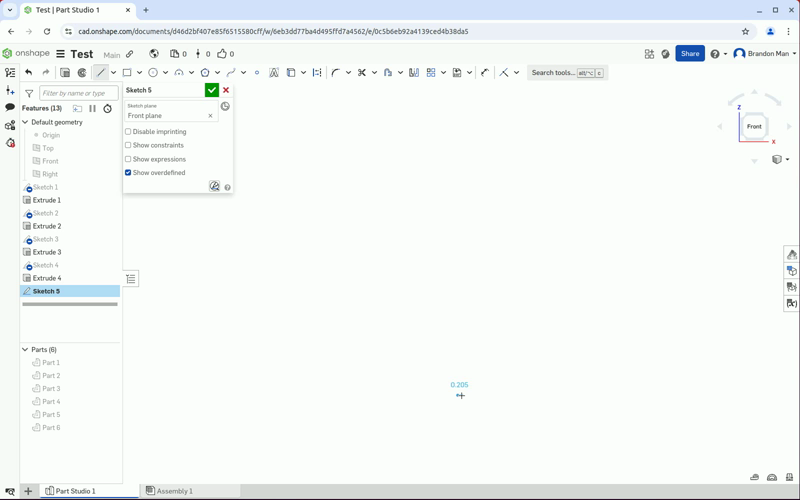
scroll(6)
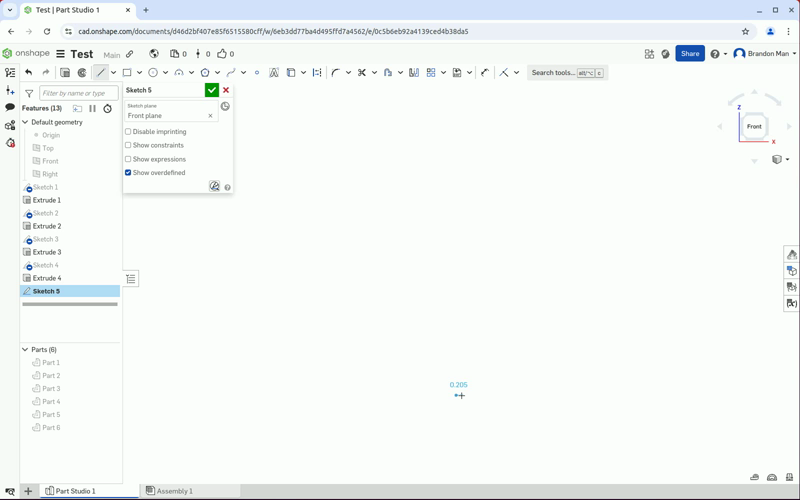
scroll(6)
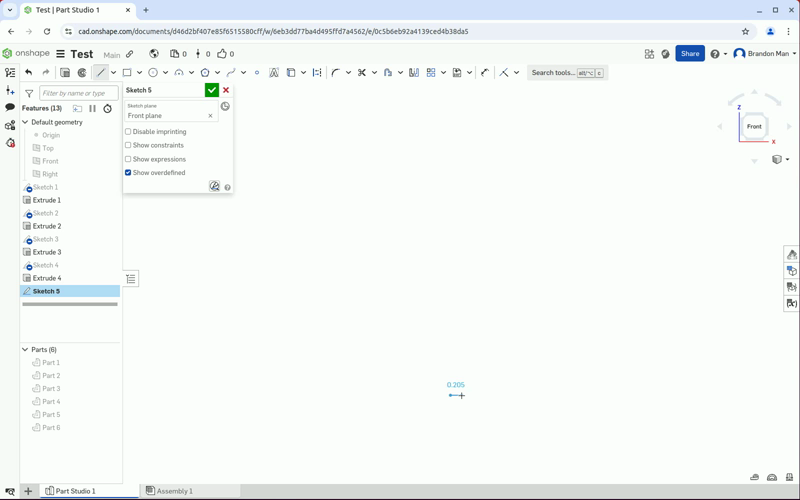
click(461, 395)
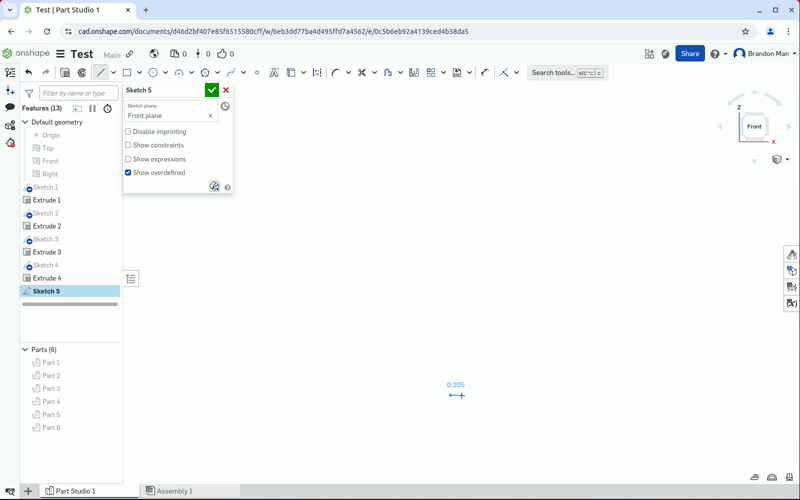
scroll(-6)
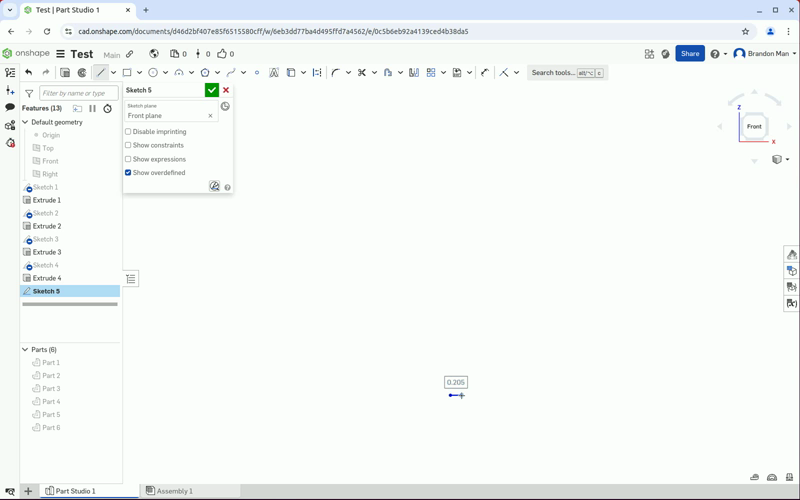
scroll(-6)
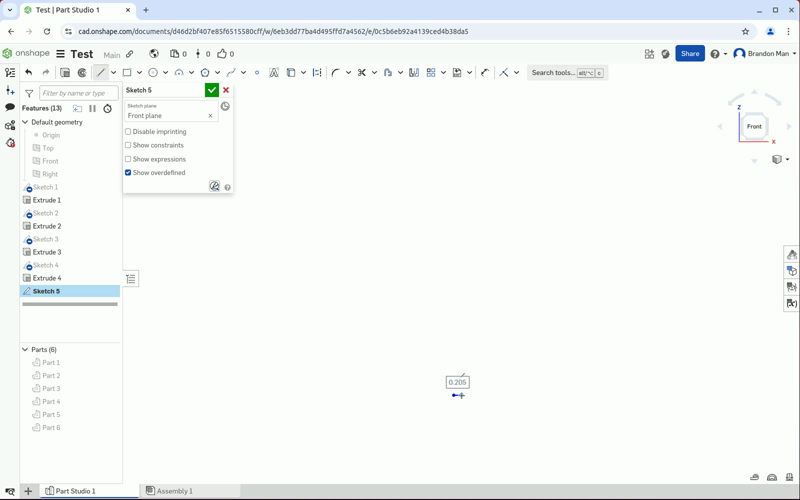
scroll(-6)
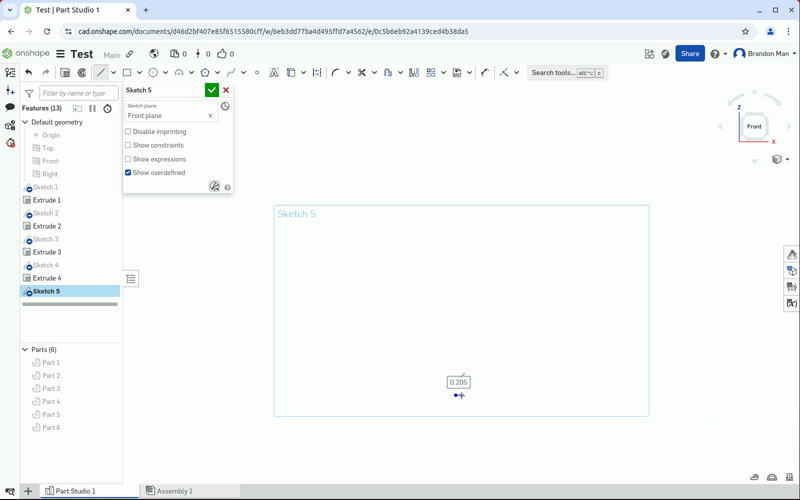
scroll(-6)
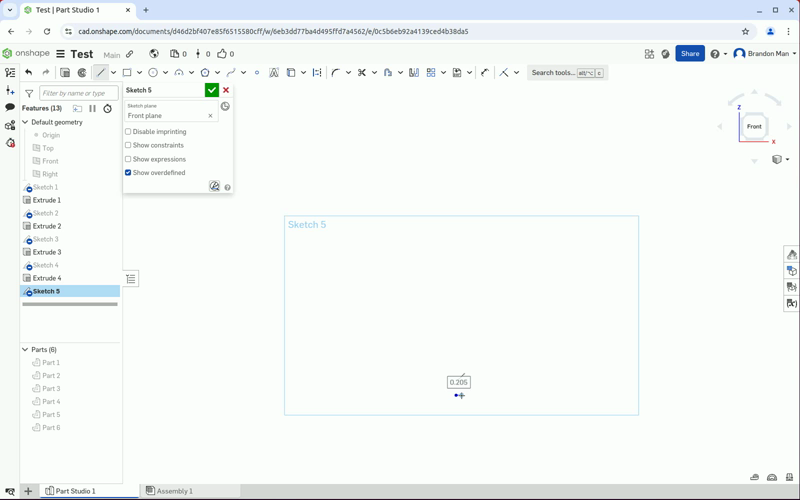
scroll(-6)
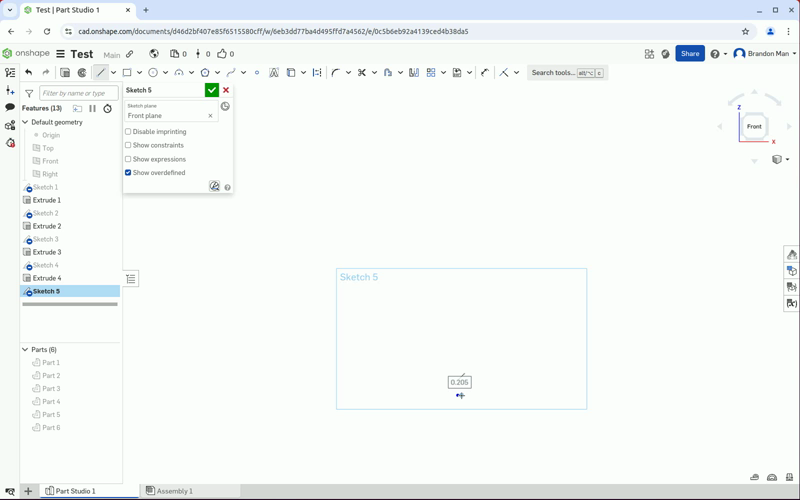
scroll(-6)
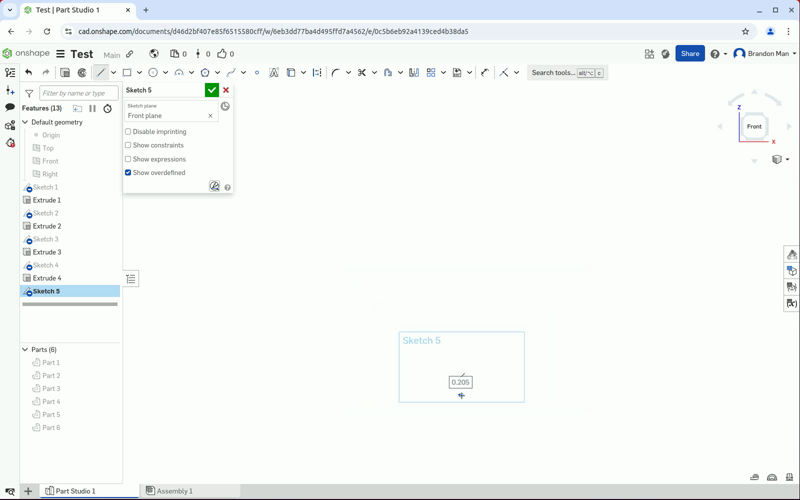
scroll(-6)
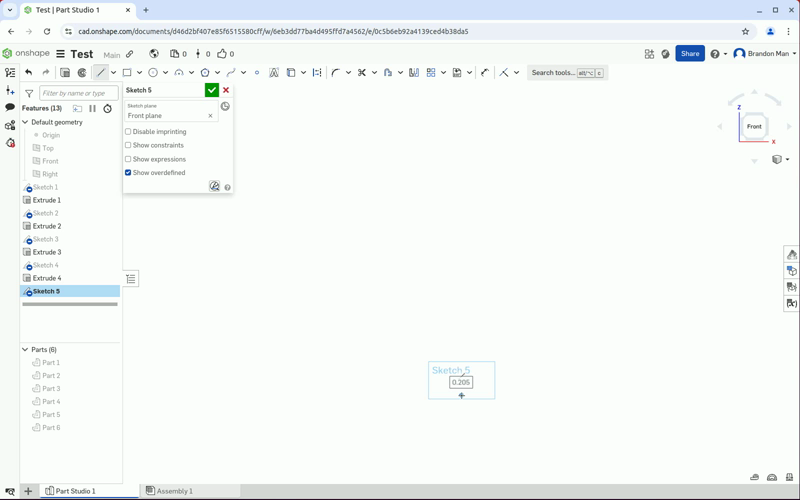
key_up(shift)
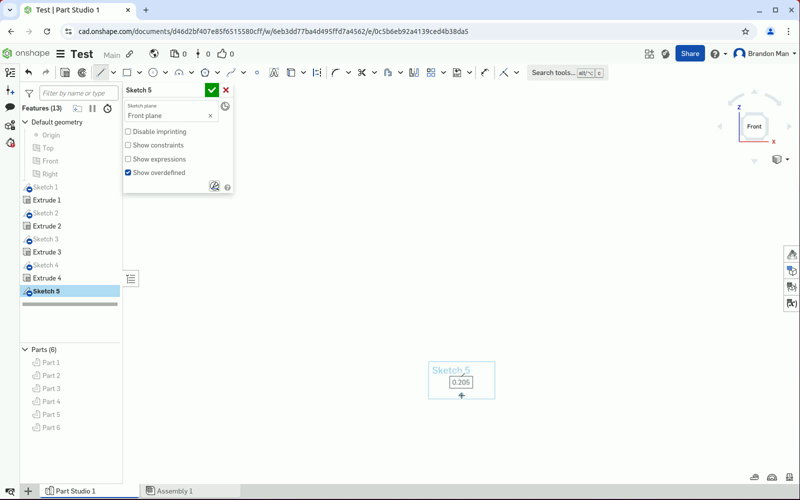
key(esc)
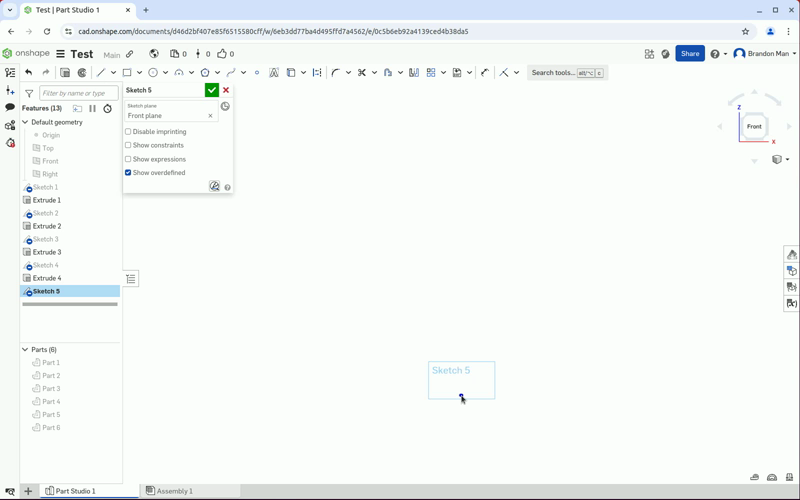
key(a)
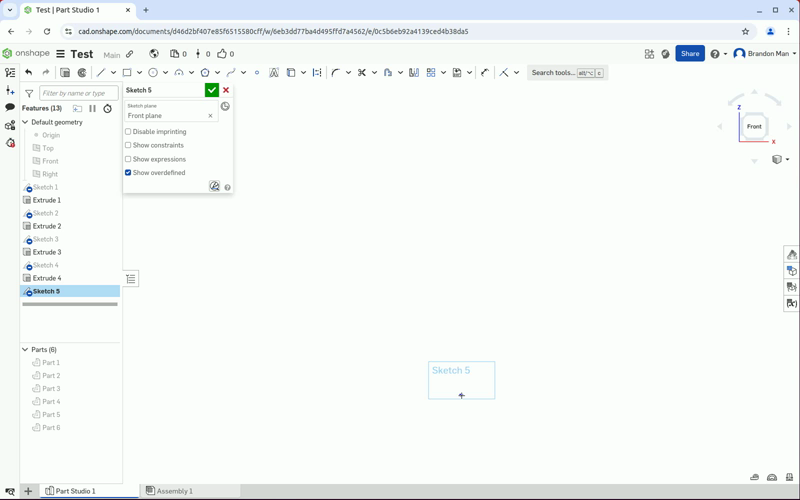
mouse_move(461, 395)
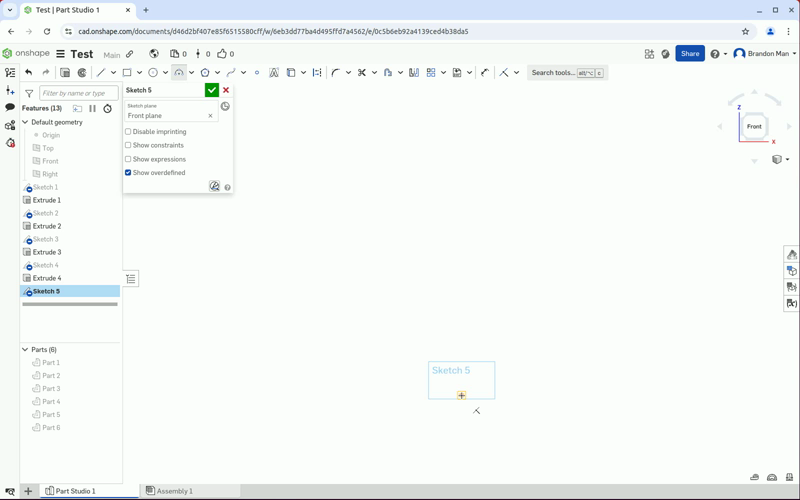
scroll(6)
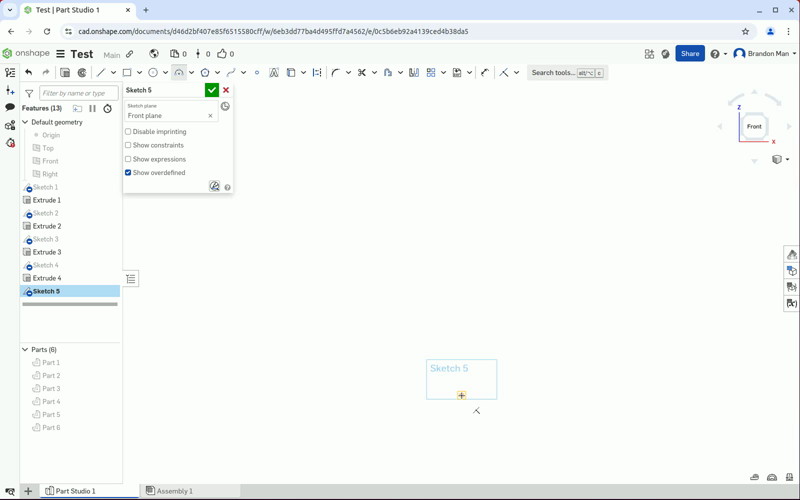
scroll(6)
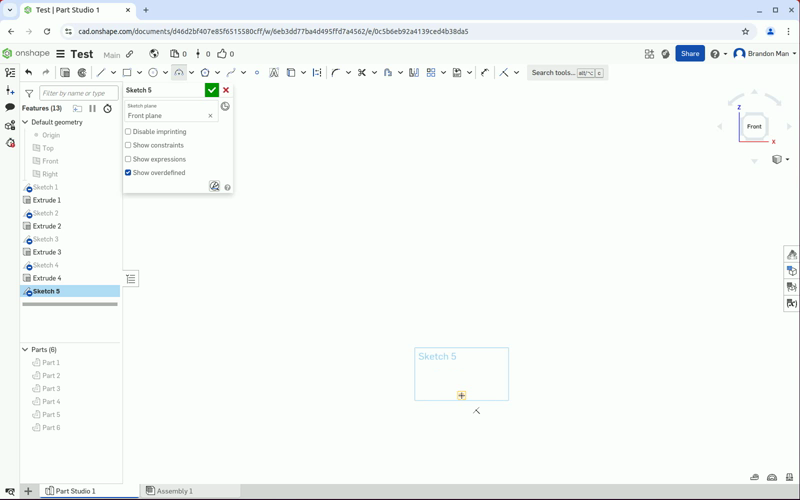
scroll(6)
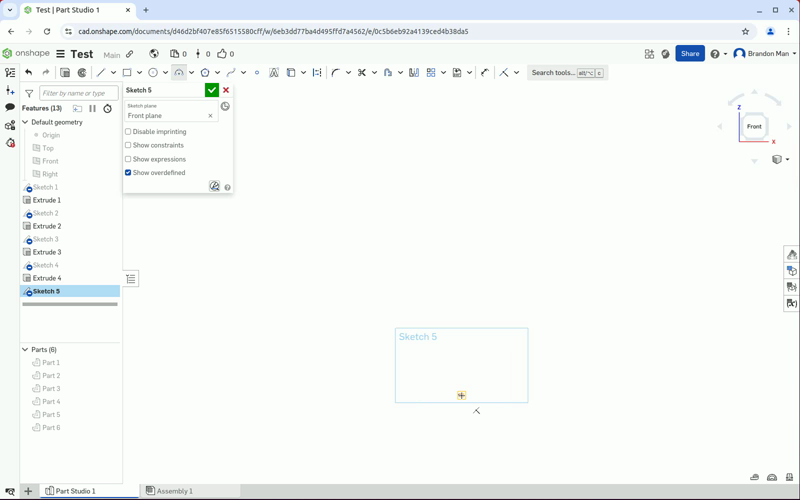
scroll(6)
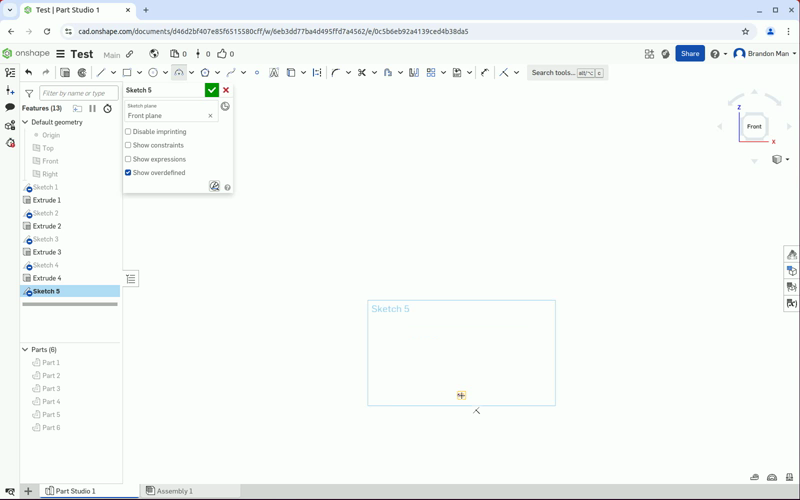
scroll(6)
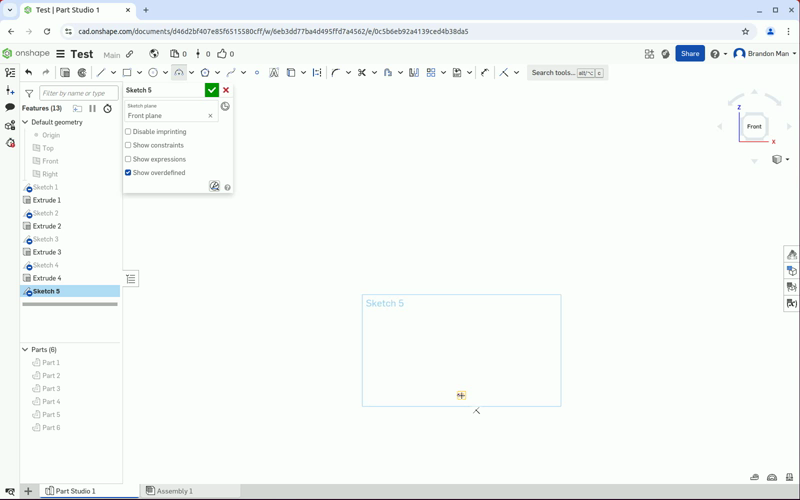
scroll(6)
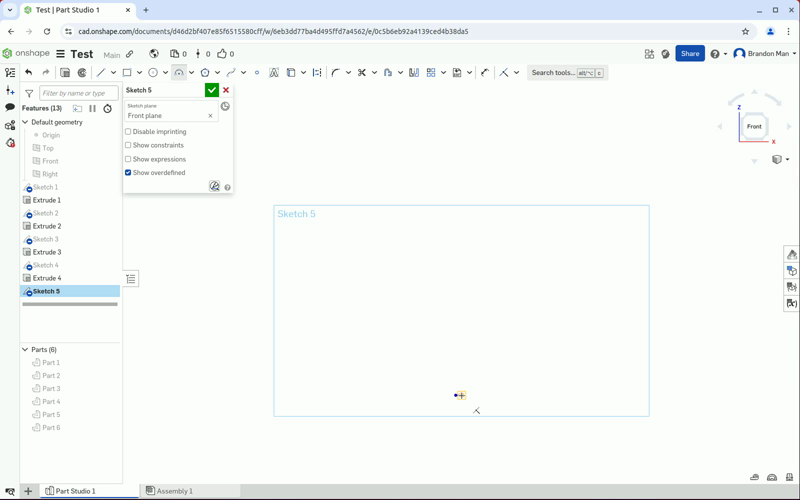
scroll(6)
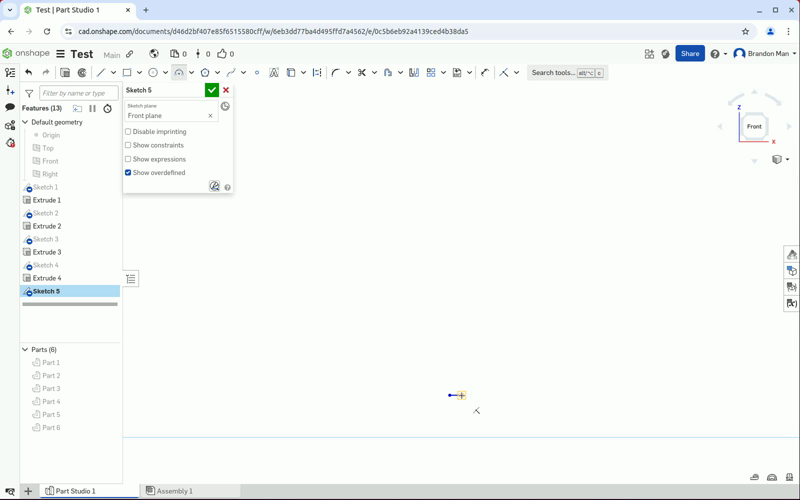
click(461, 395)
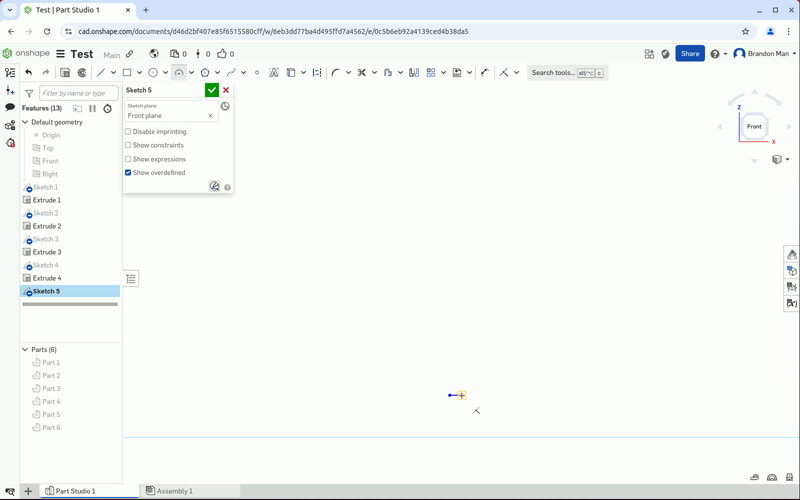
scroll(-6)
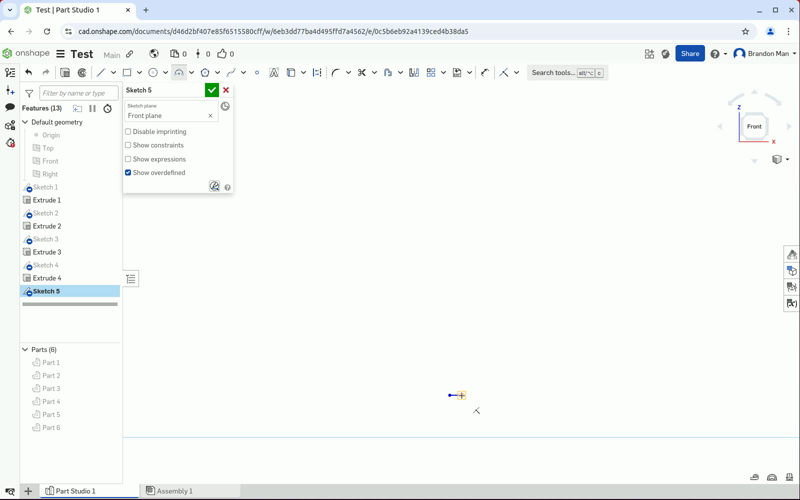
scroll(-6)
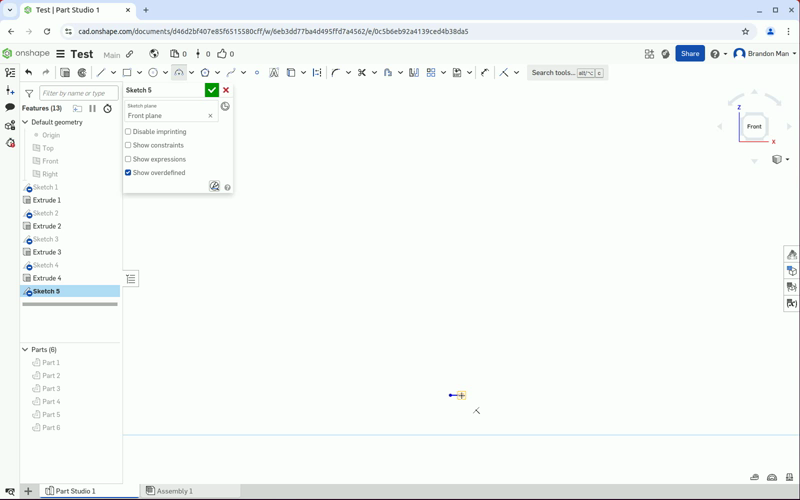
scroll(-6)
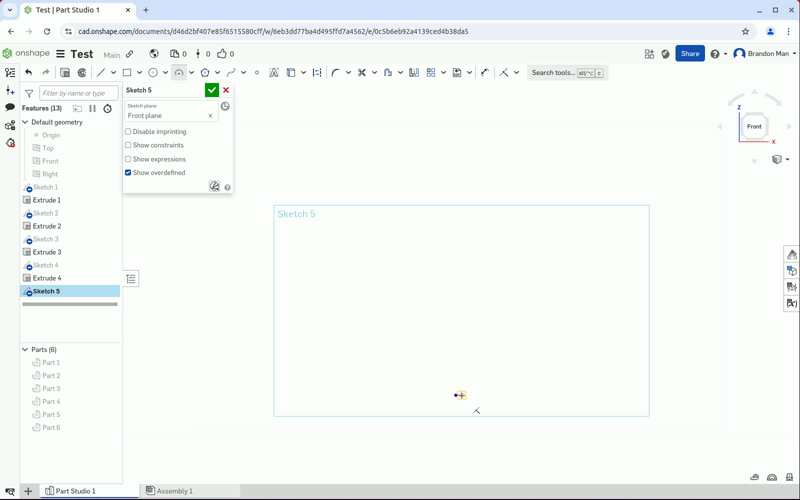
scroll(-6)
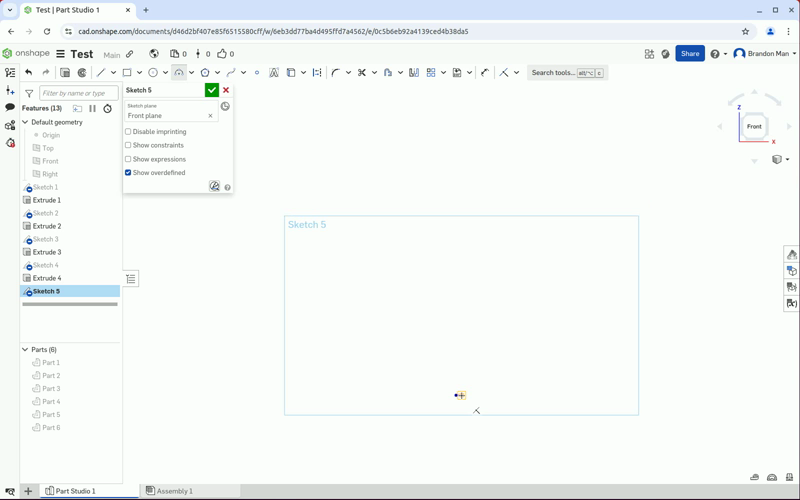
scroll(-6)
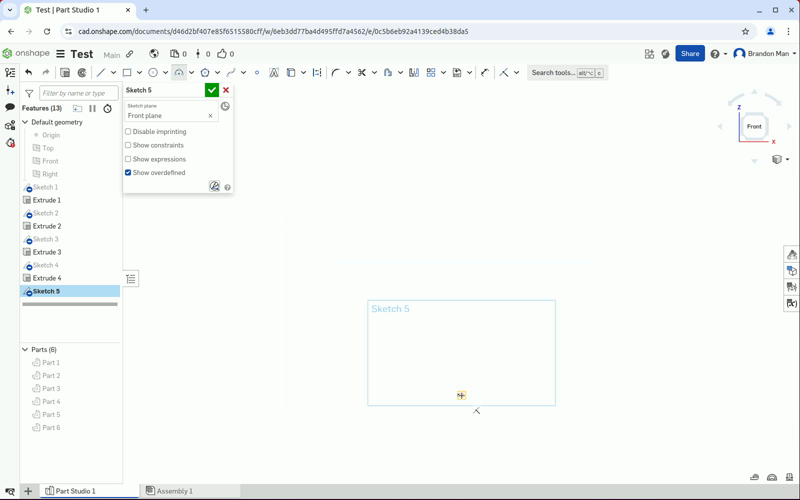
scroll(-6)
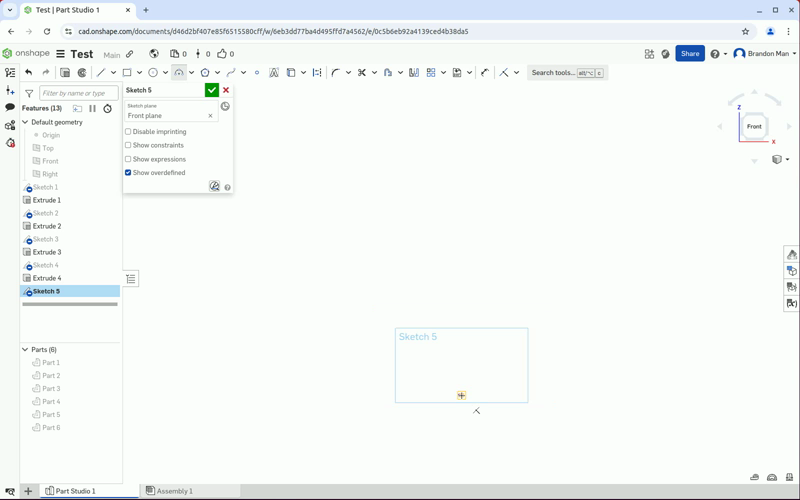
scroll(-6)
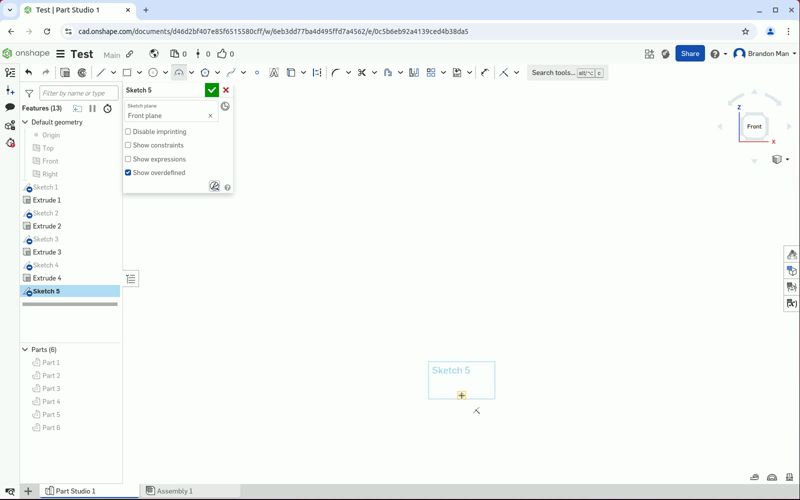
mouse_move(460, 395)
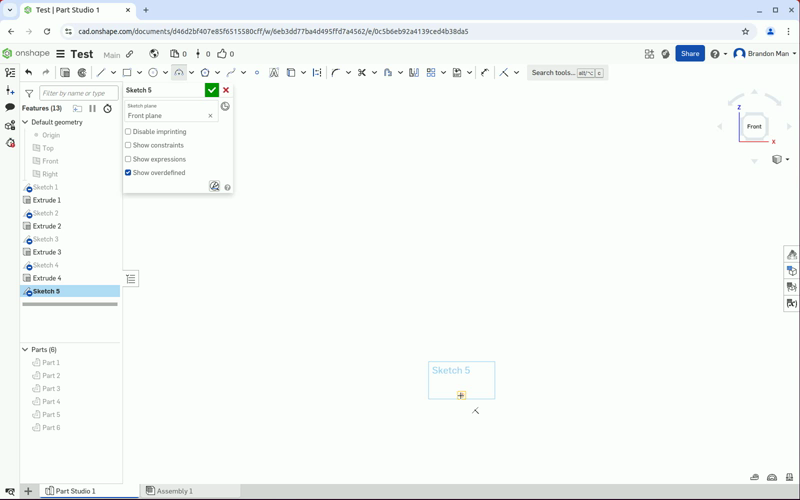
scroll(6)
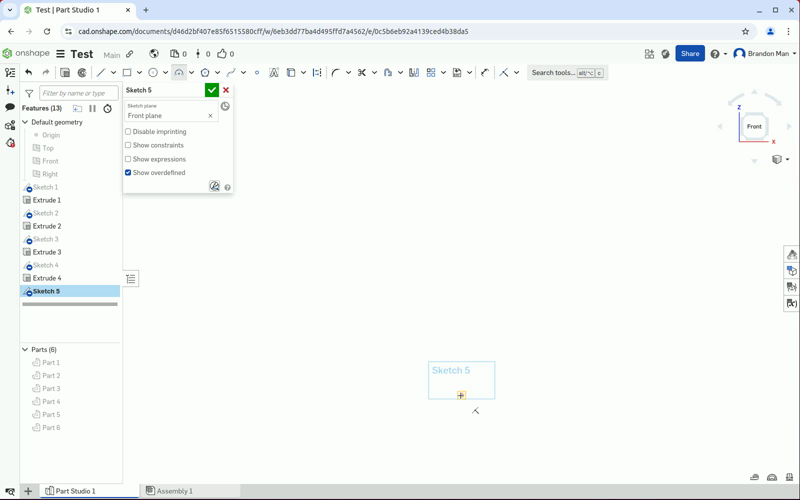
scroll(6)
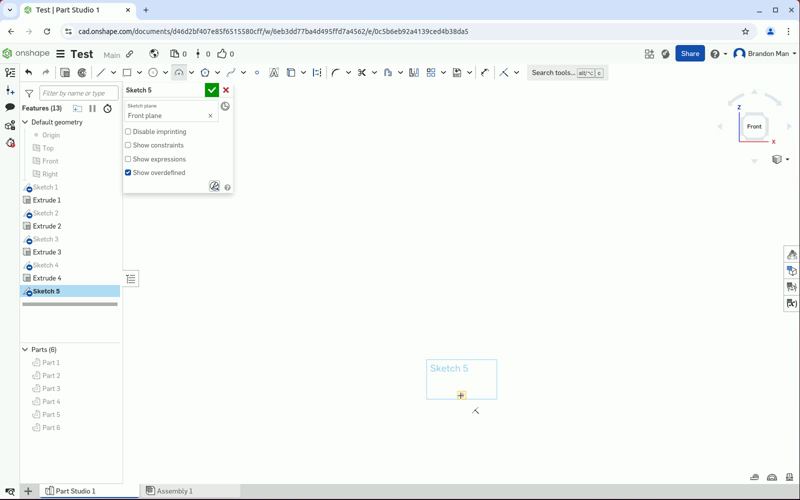
scroll(6)
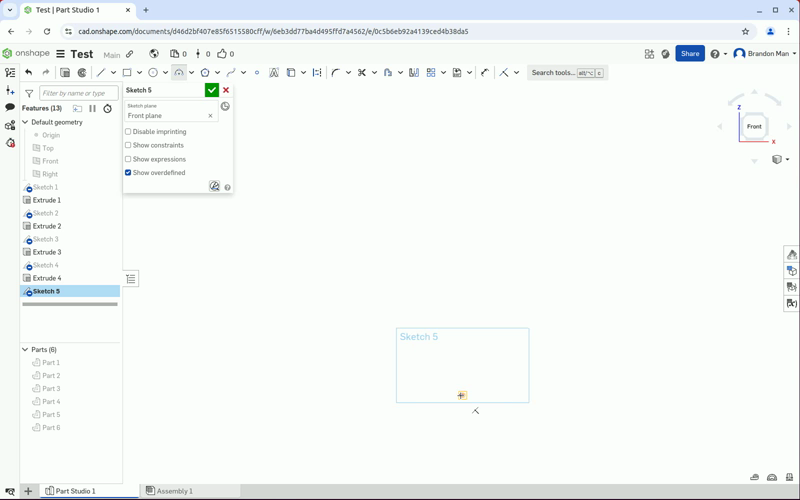
scroll(6)
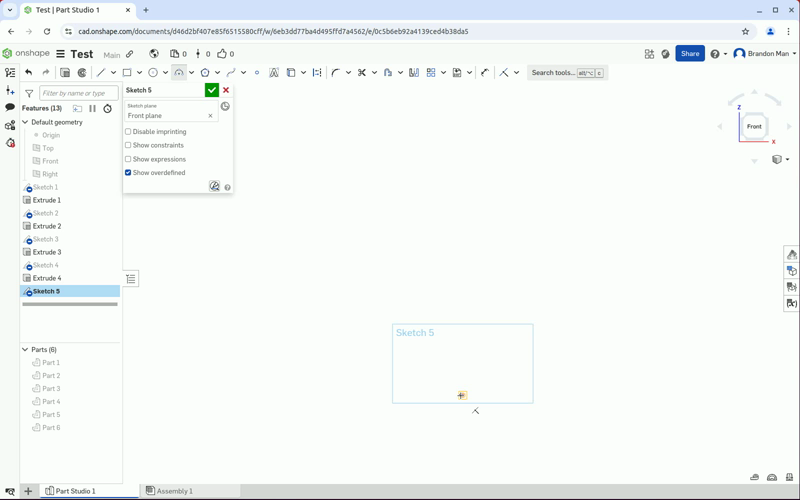
scroll(6)
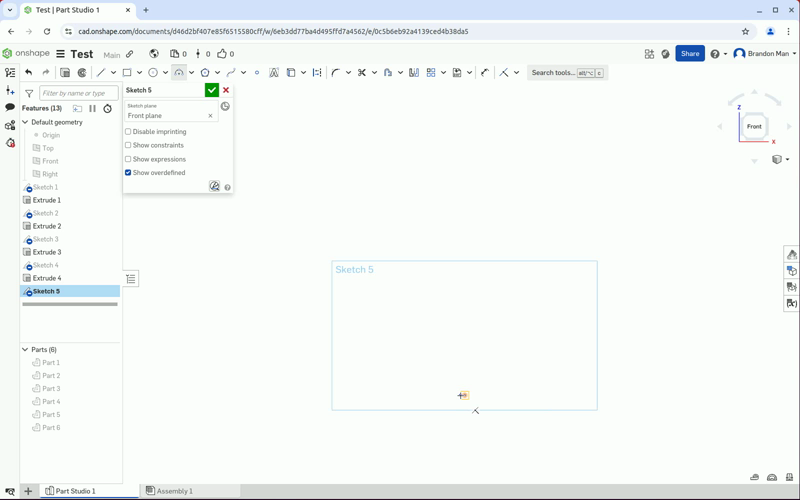
scroll(6)
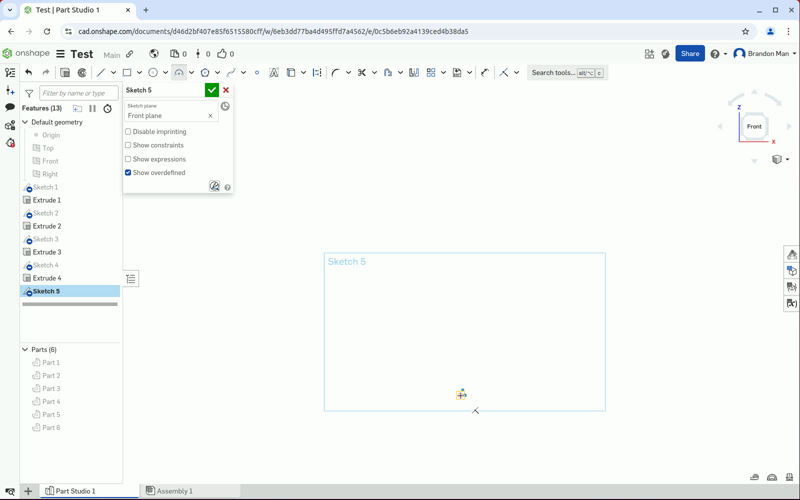
scroll(6)
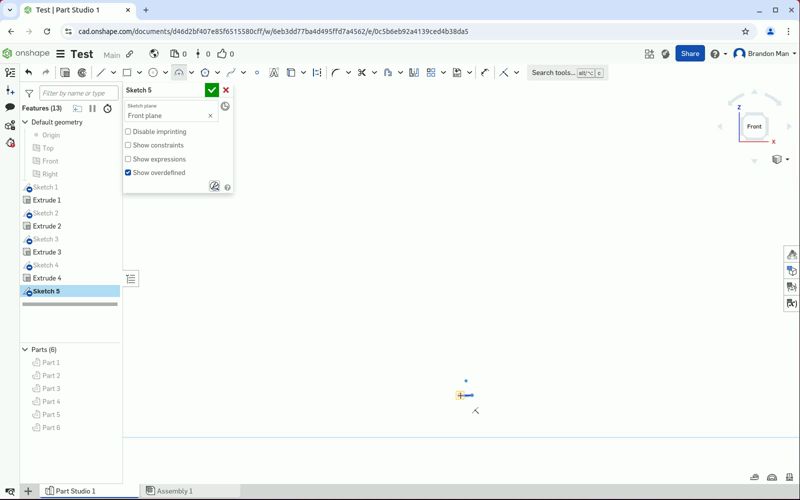
click(460, 395)
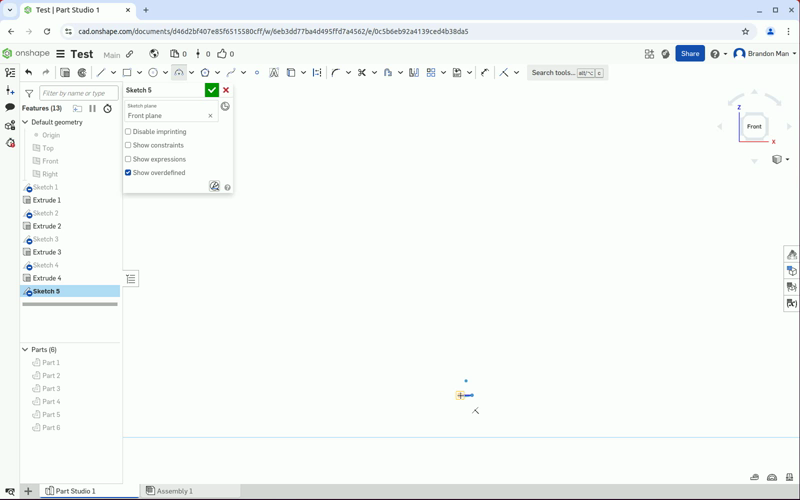
scroll(-6)
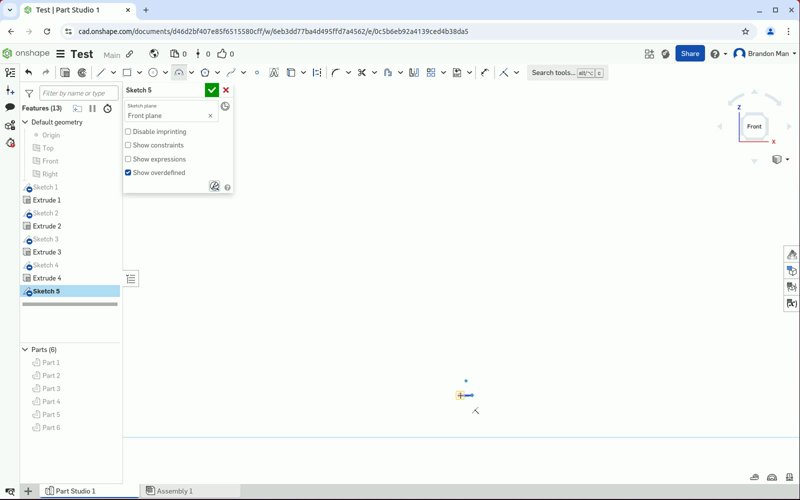
scroll(-6)
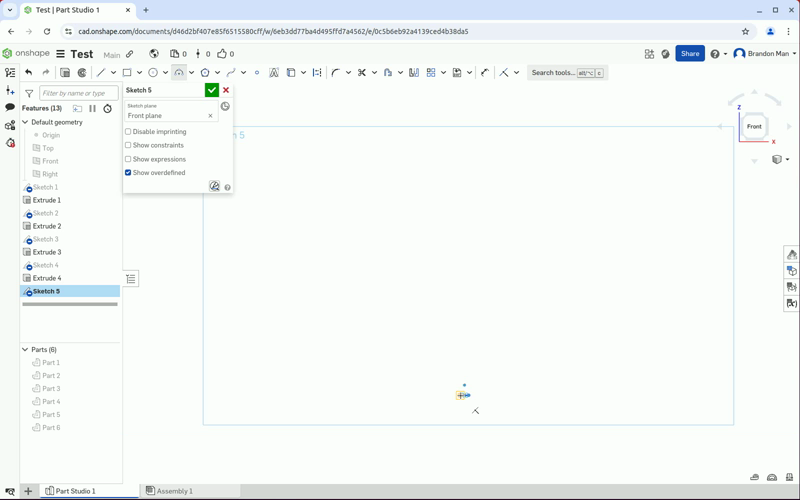
scroll(-6)
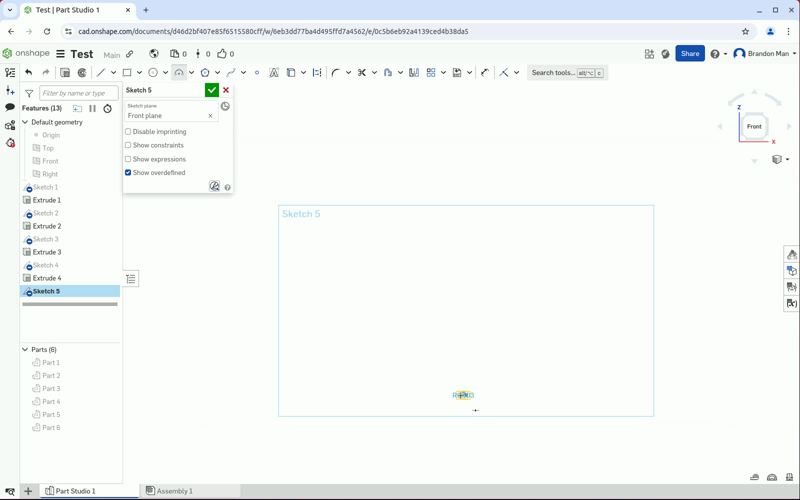
scroll(-6)
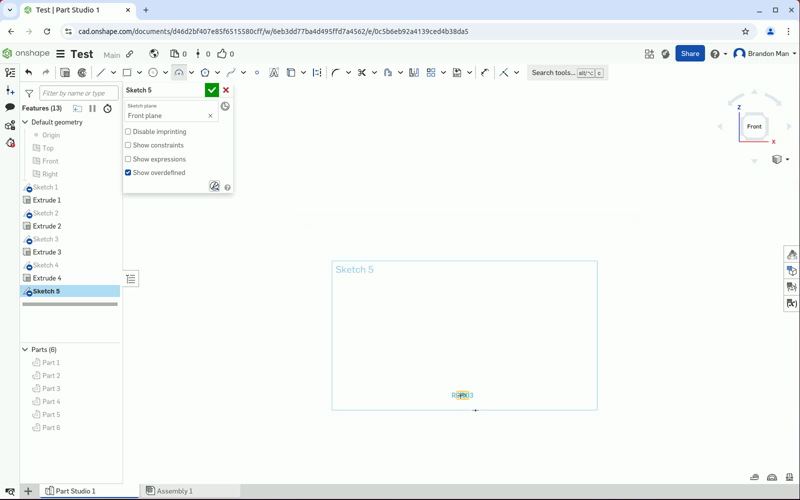
scroll(-6)
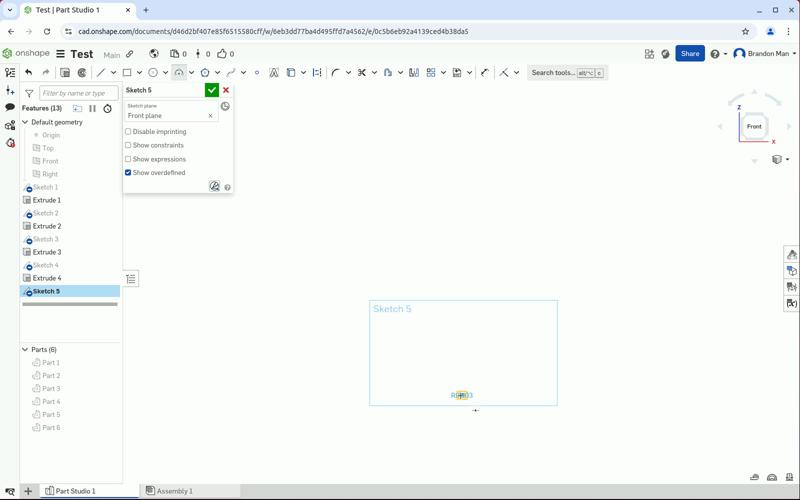
scroll(-6)
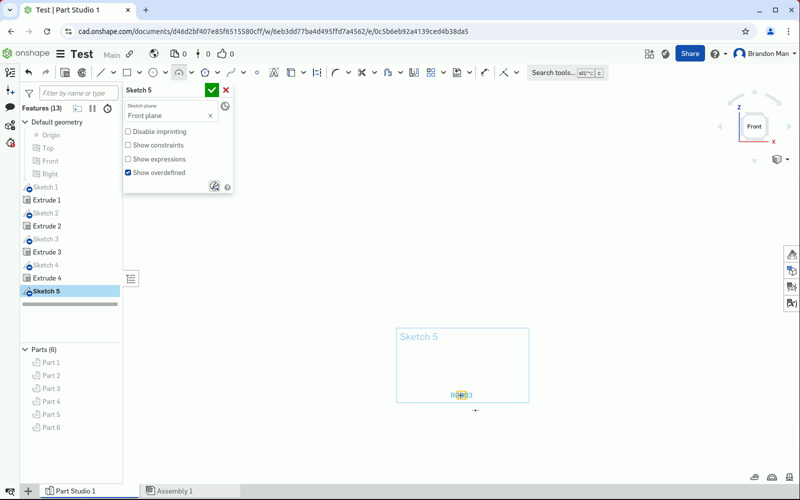
scroll(-6)
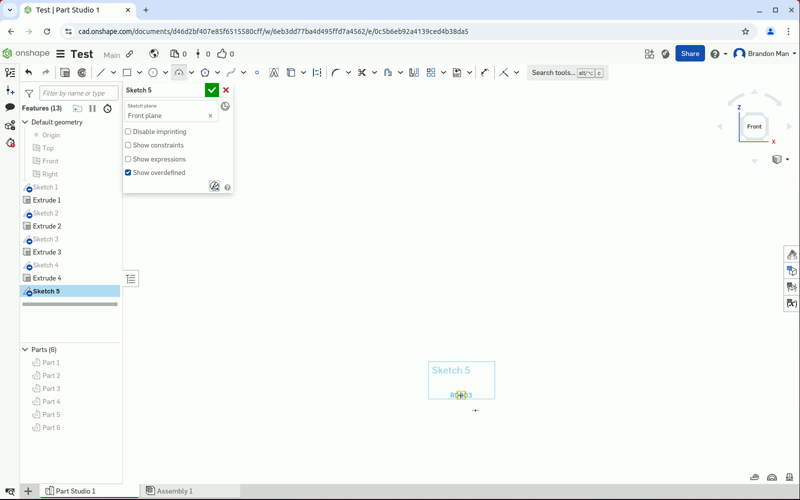
key_down(shift)
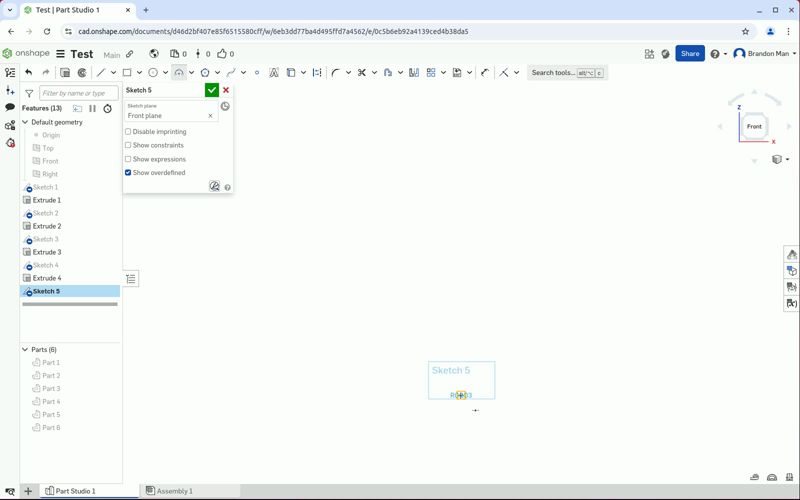
mouse_move(461, 369)
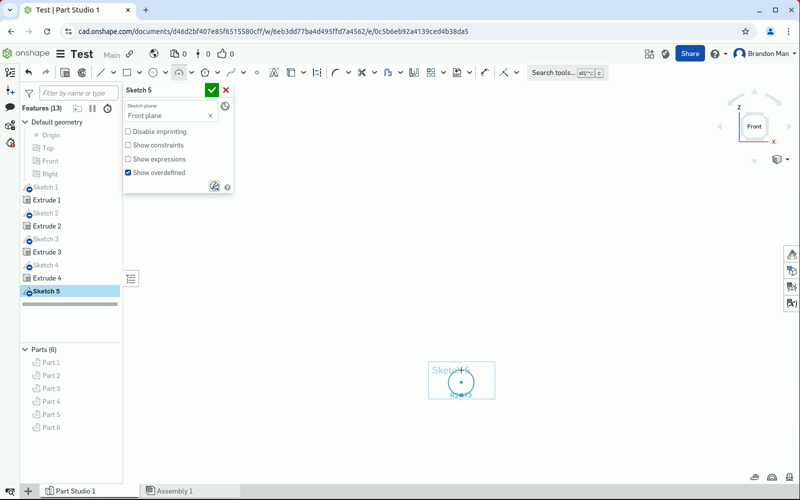
scroll(6)
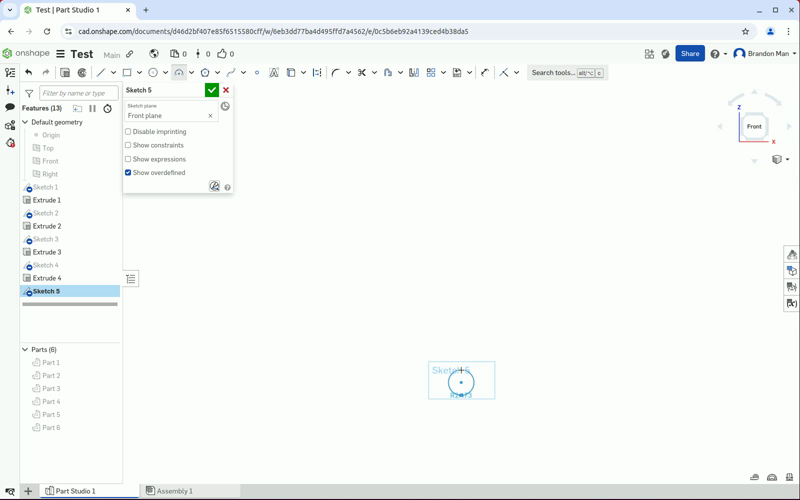
scroll(6)
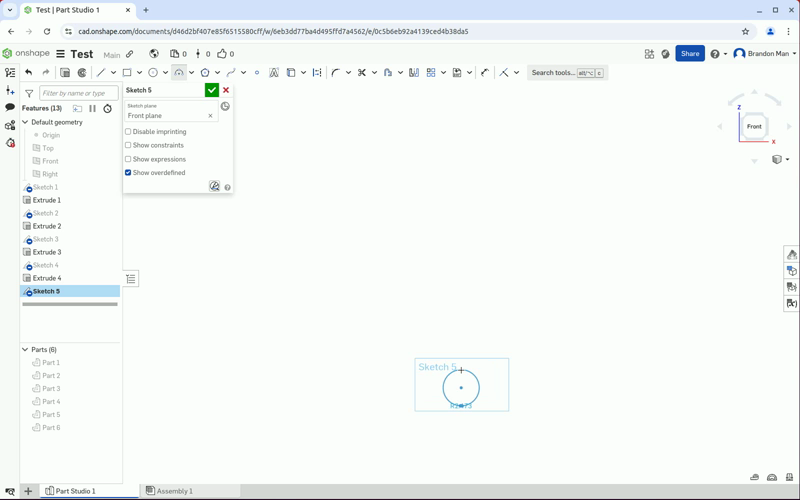
scroll(6)
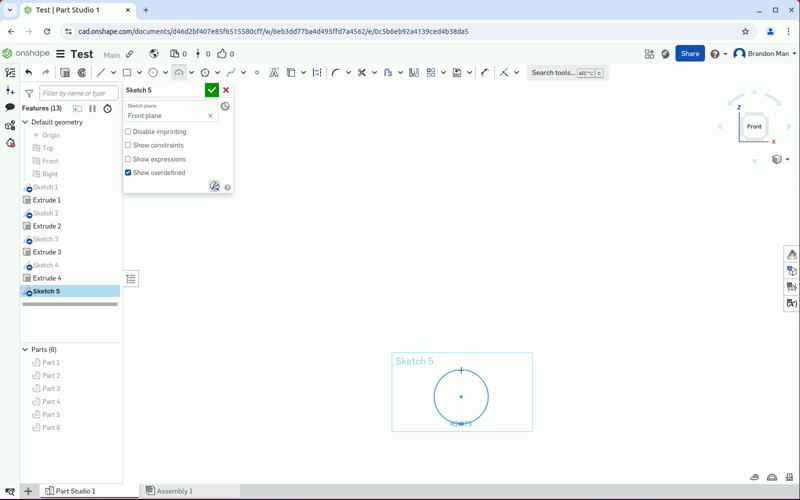
scroll(6)
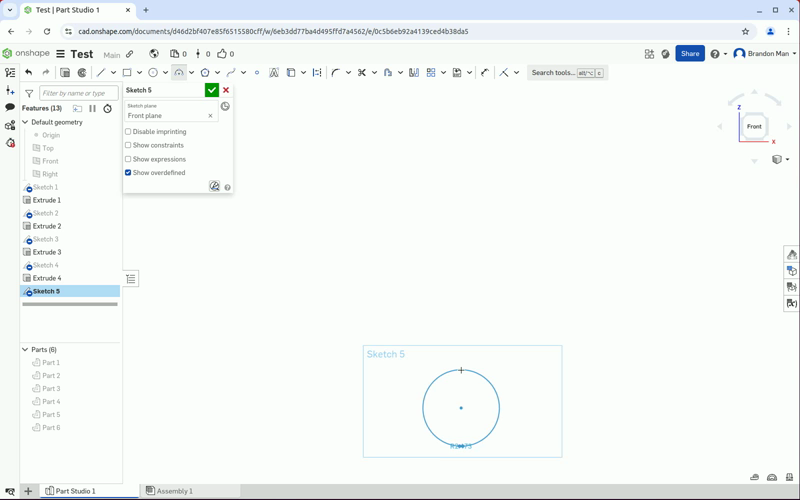
scroll(6)
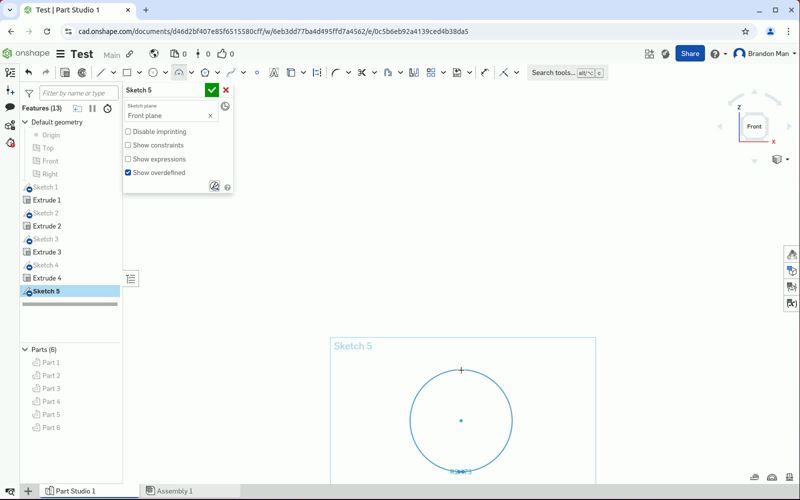
scroll(6)
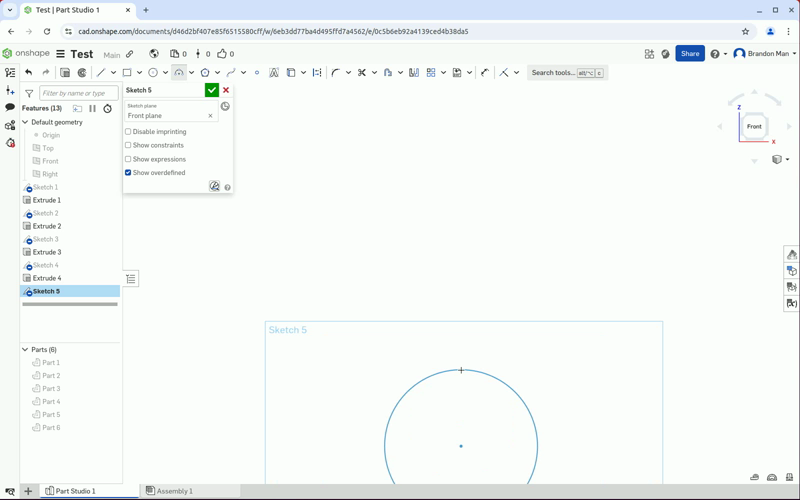
scroll(6)
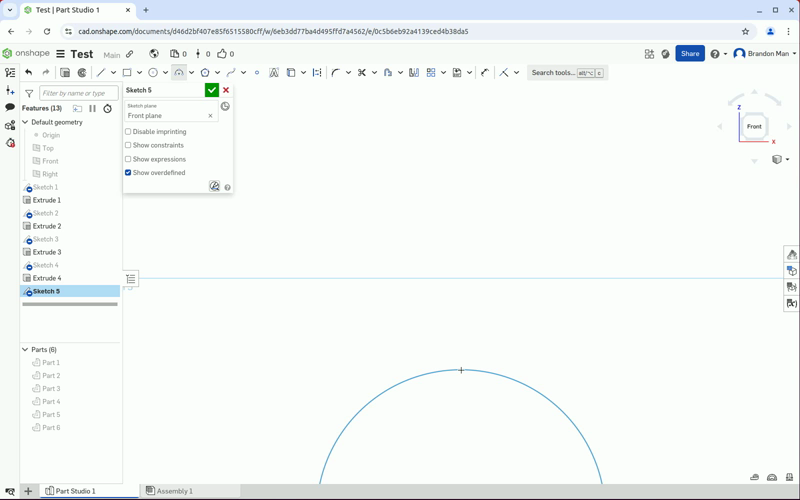
click(461, 369)
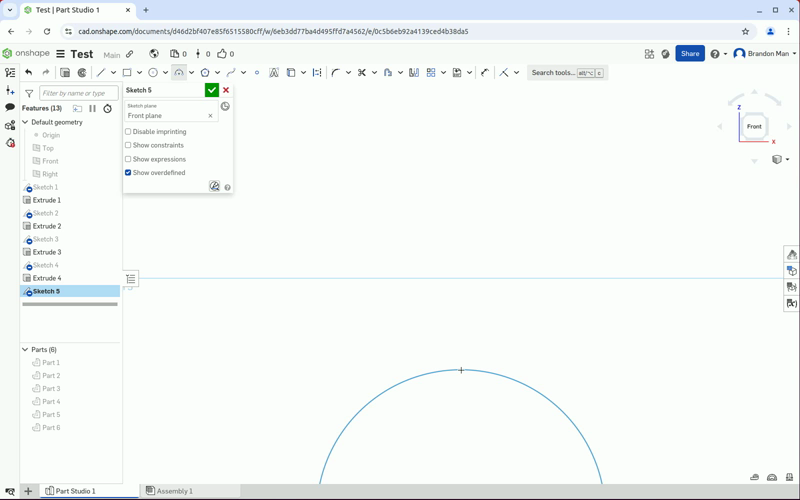
scroll(-6)
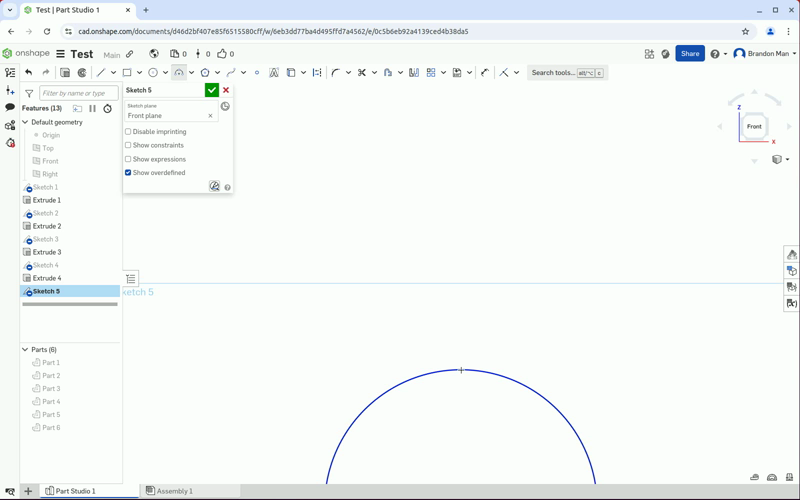
scroll(-6)
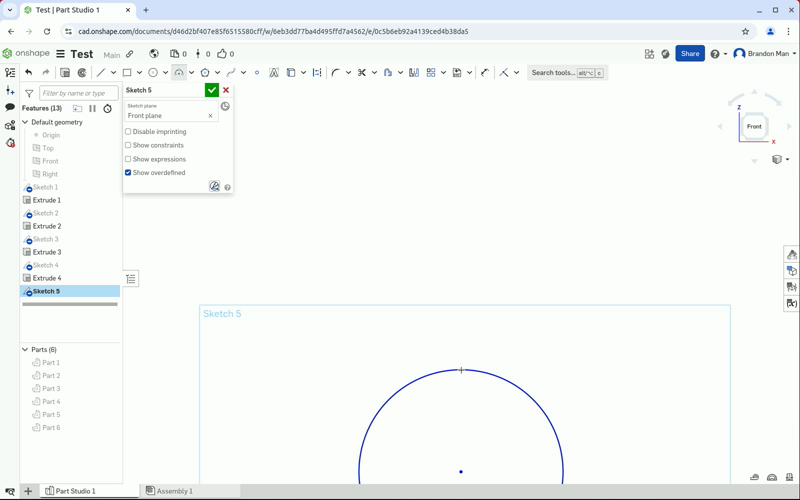
scroll(-6)
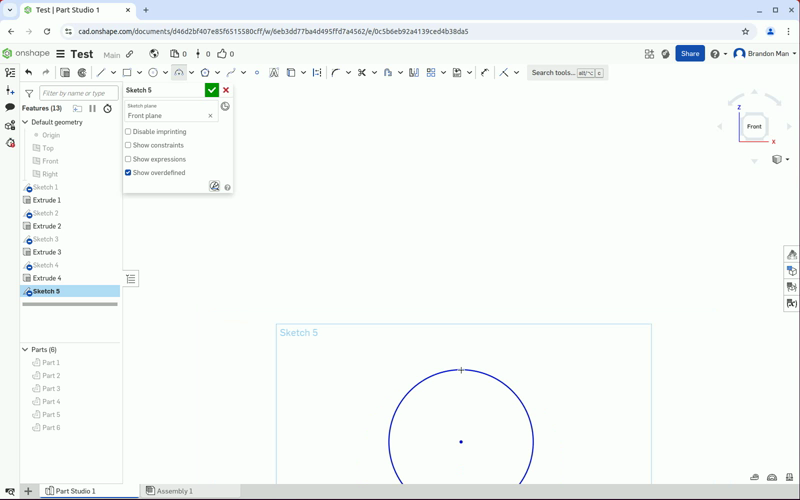
scroll(-6)
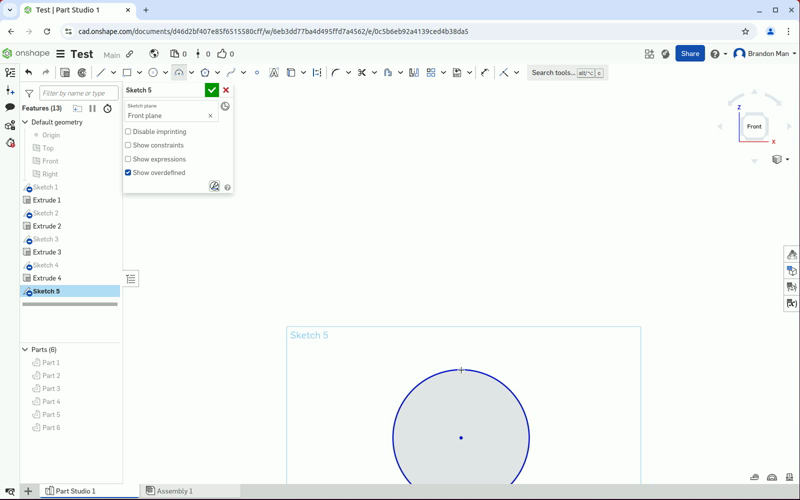
scroll(-6)
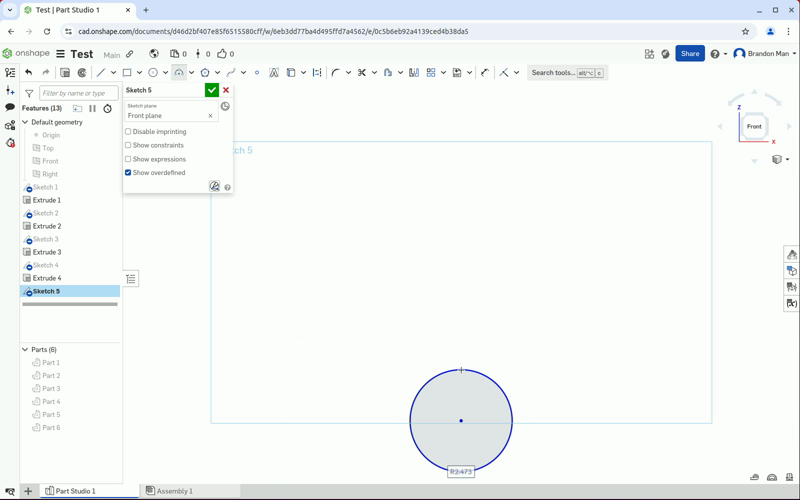
scroll(-6)
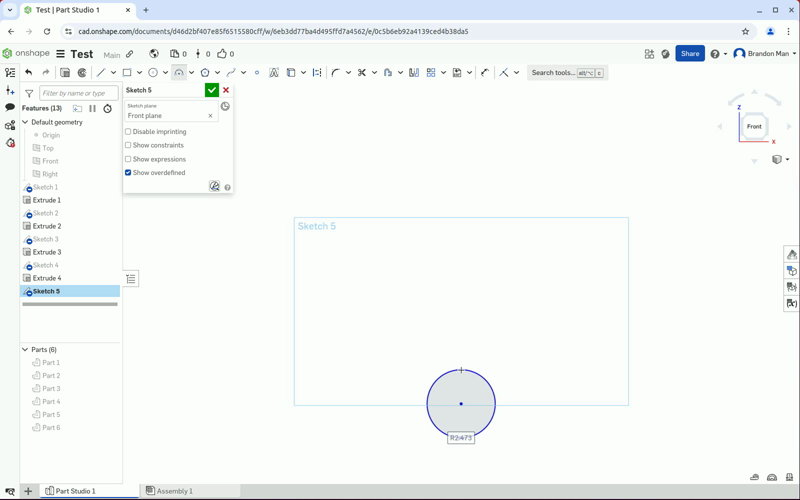
scroll(-6)
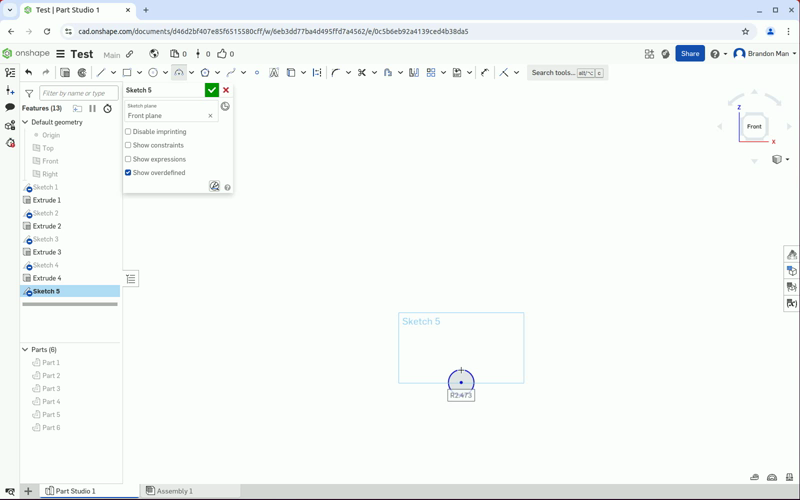
key_up(shift)
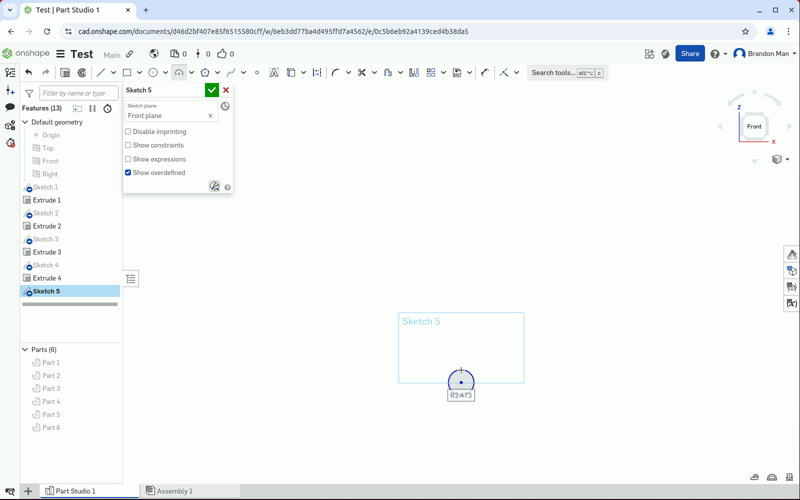
key(esc)
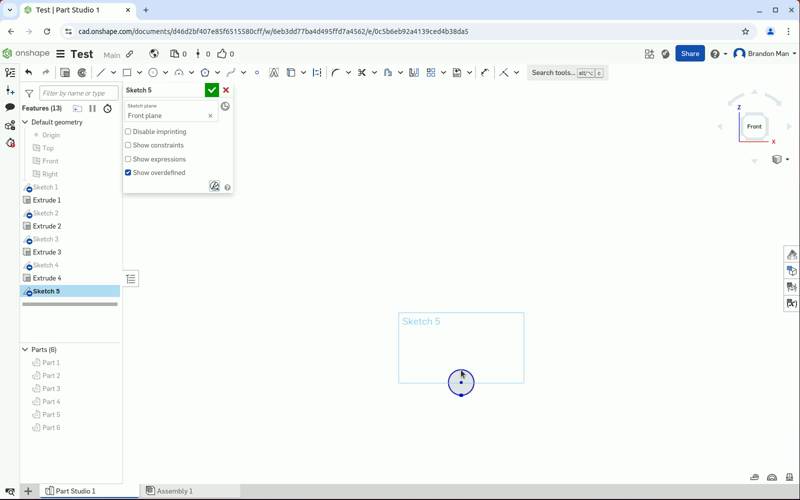
mouse_move(466, 378)
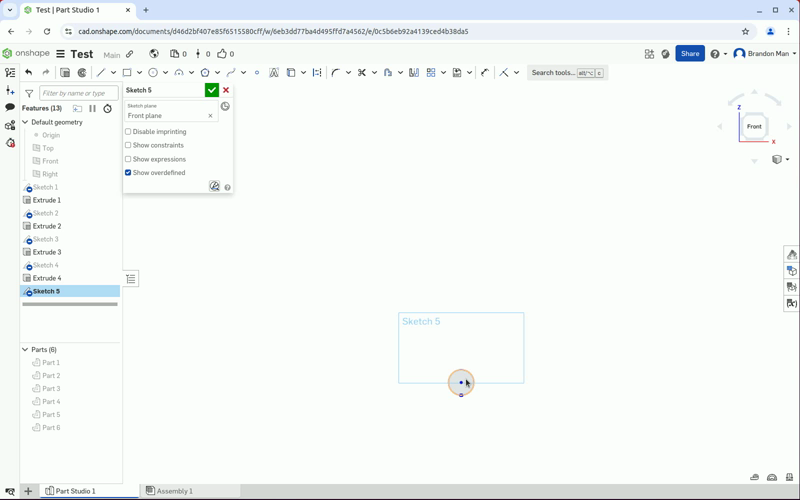
scroll(6)
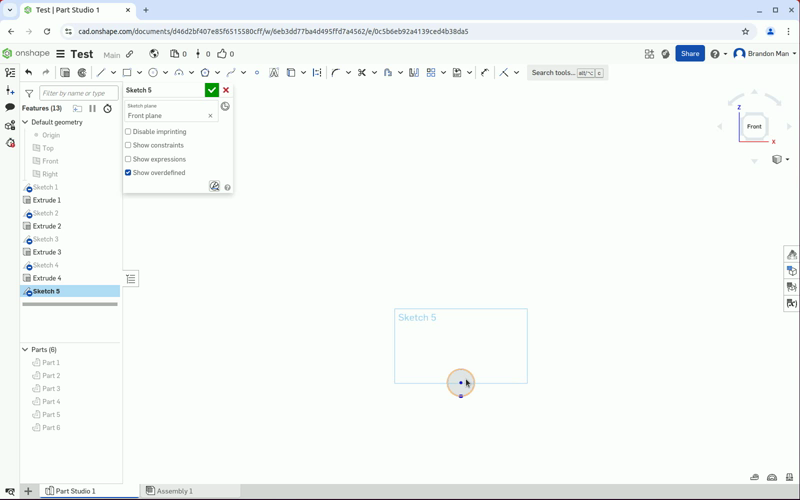
scroll(6)
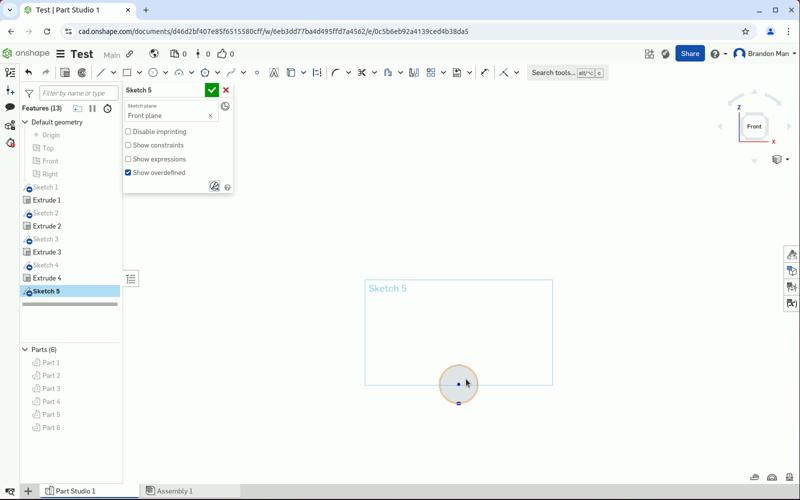
scroll(6)
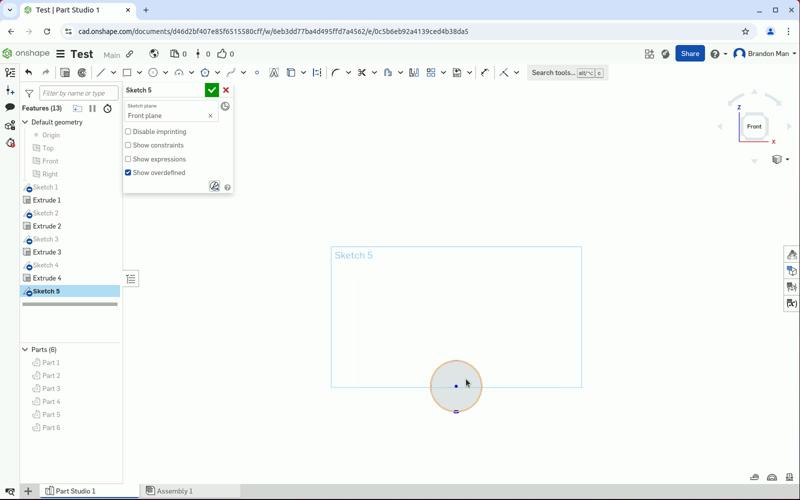
scroll(6)
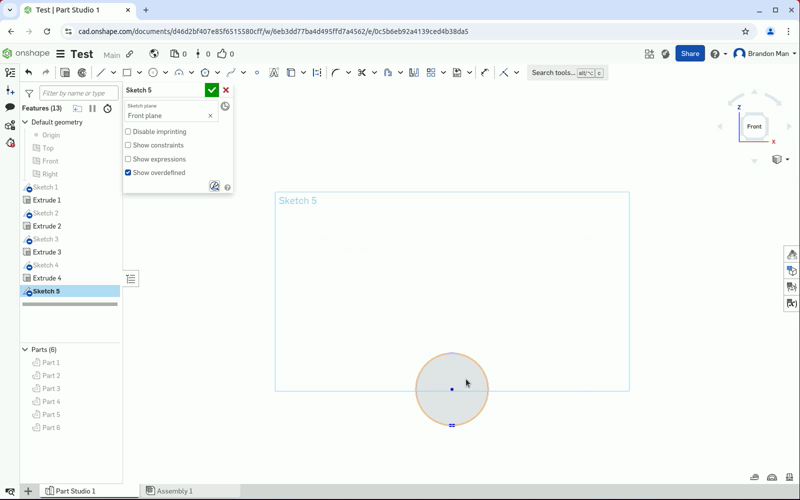
scroll(6)
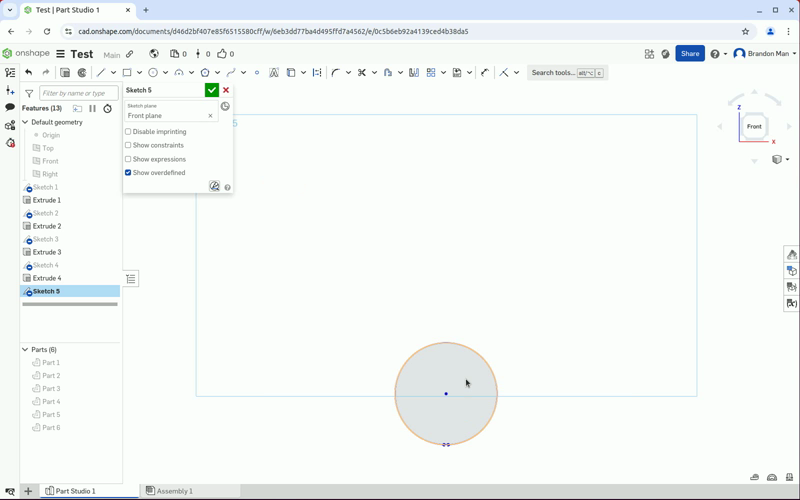
scroll(6)
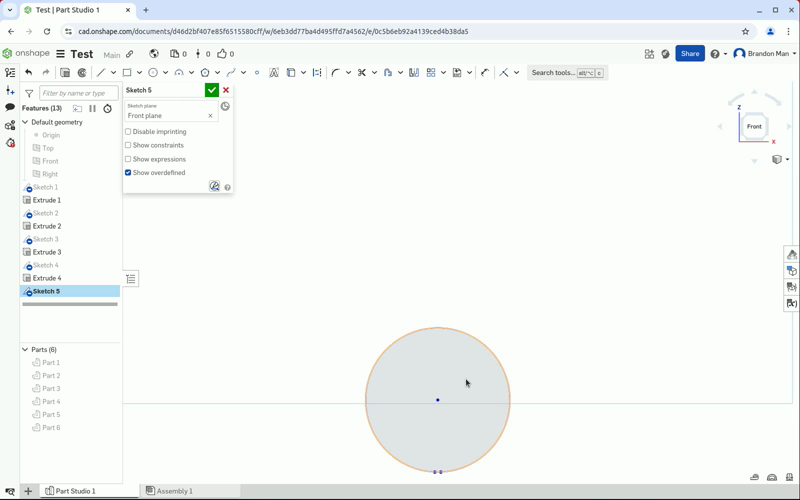
scroll(6)
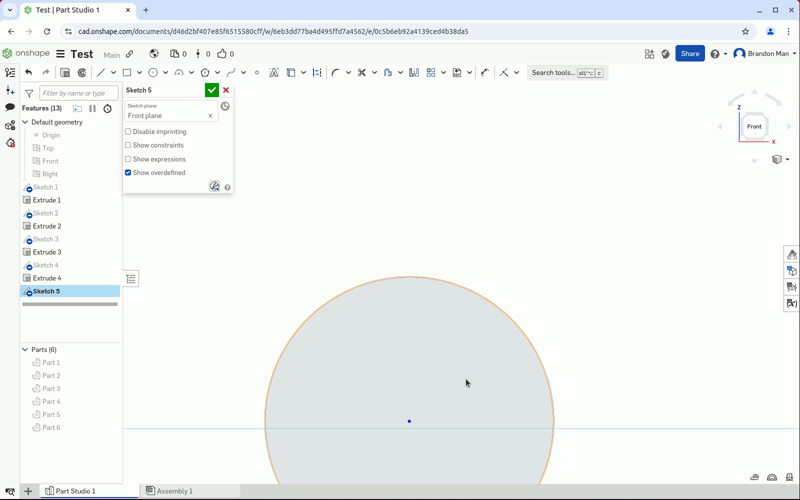
click(466, 378)
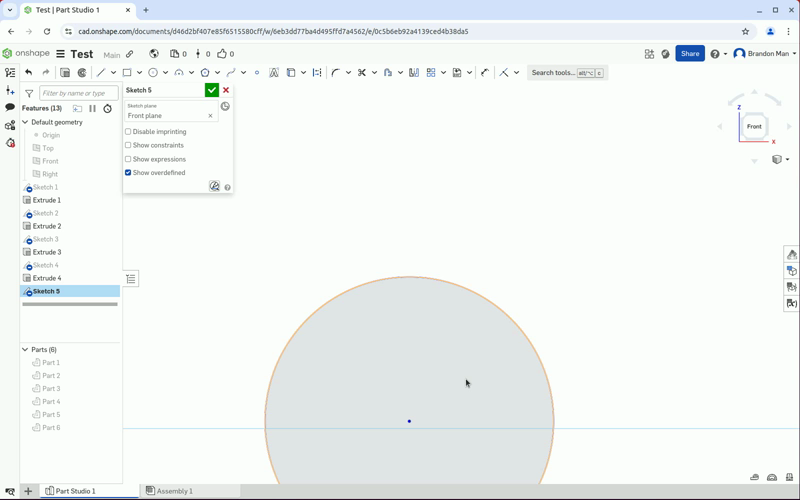
scroll(-6)
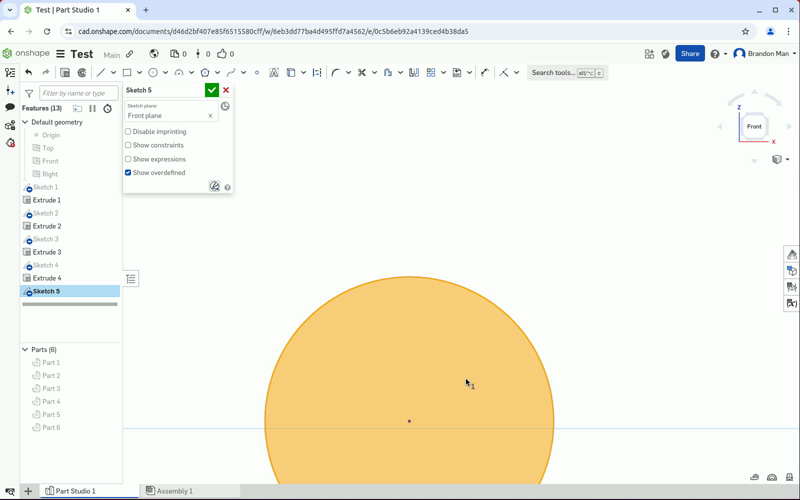
scroll(-6)
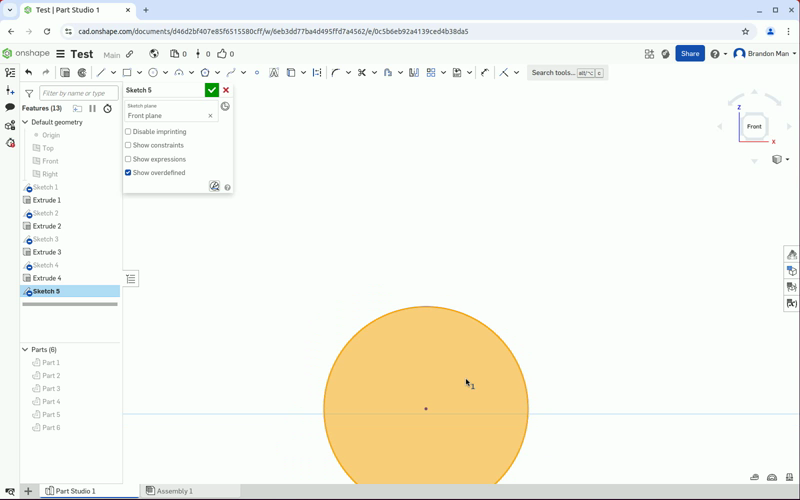
scroll(-6)
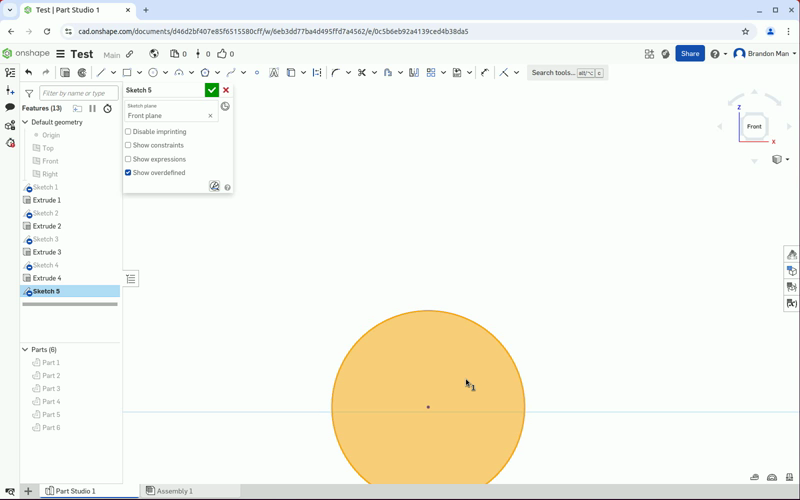
scroll(-6)
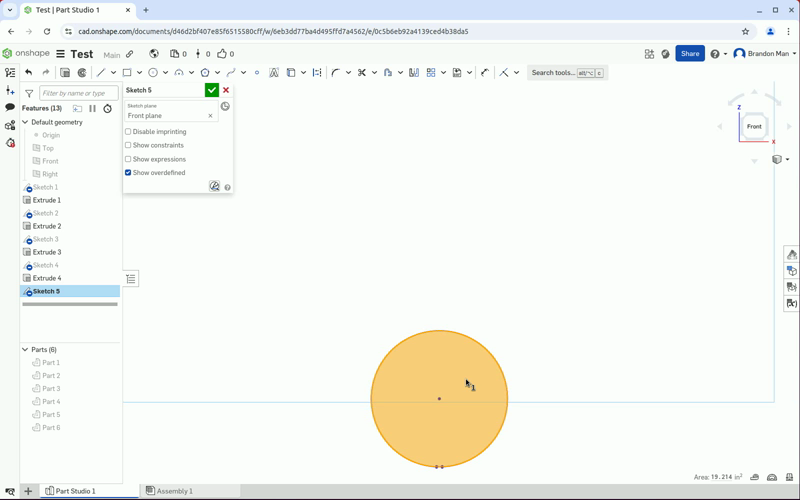
scroll(-6)
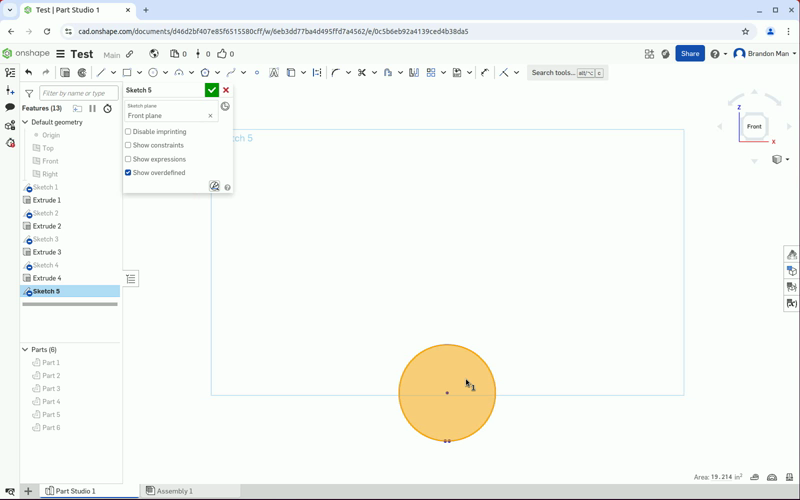
scroll(-6)
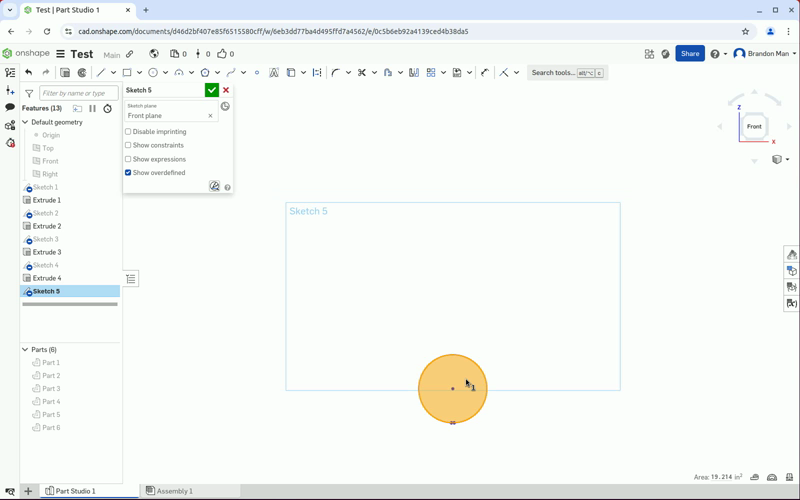
scroll(-6)
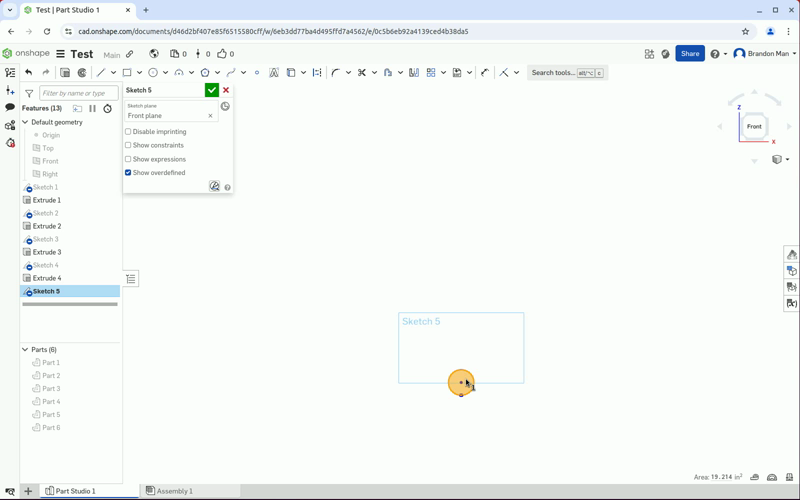
mouse_move(73, 352)
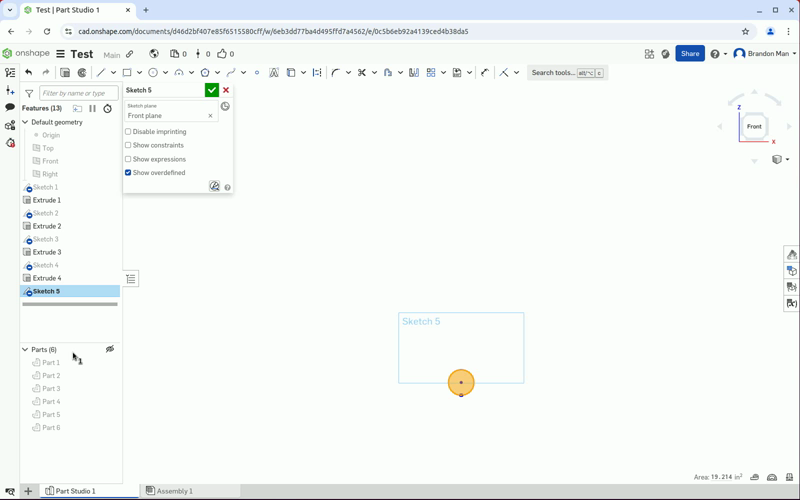
key(shift+y)
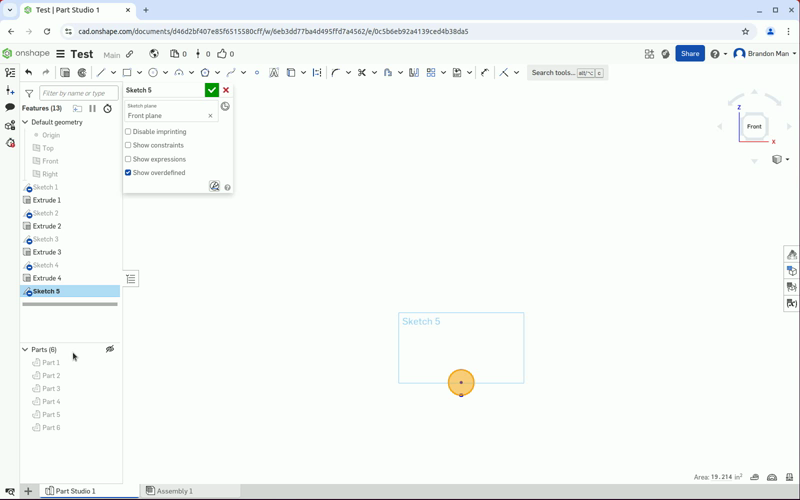
key(shift+e)
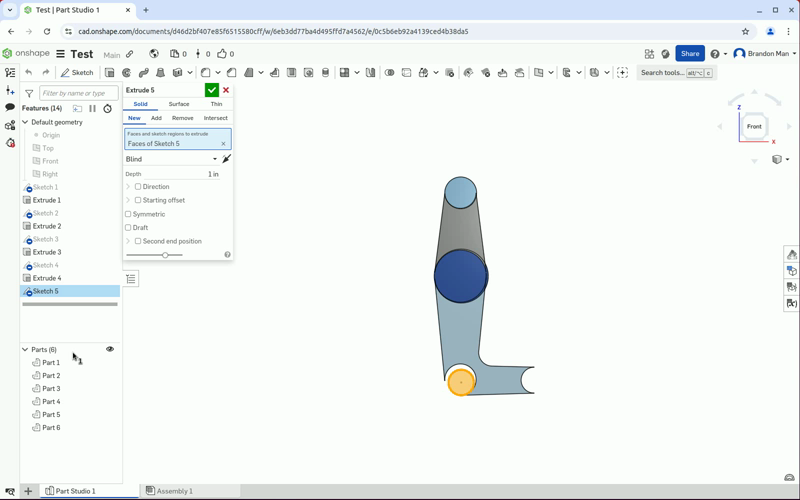
mouse_move(143, 106)
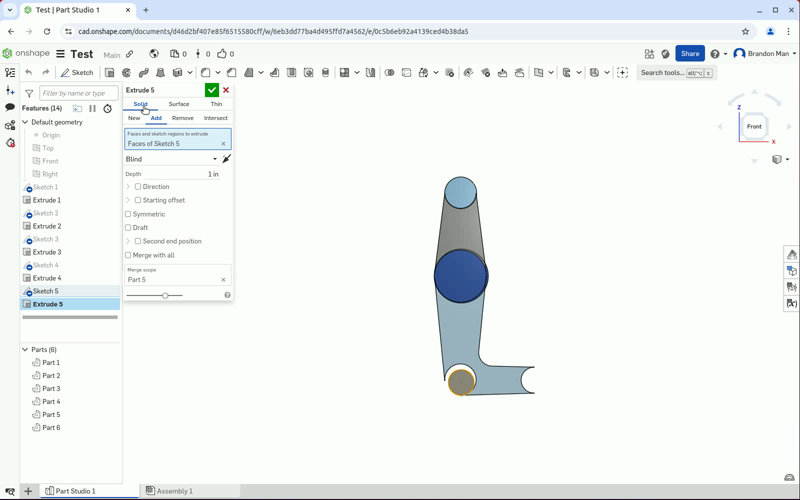
click(143, 106)
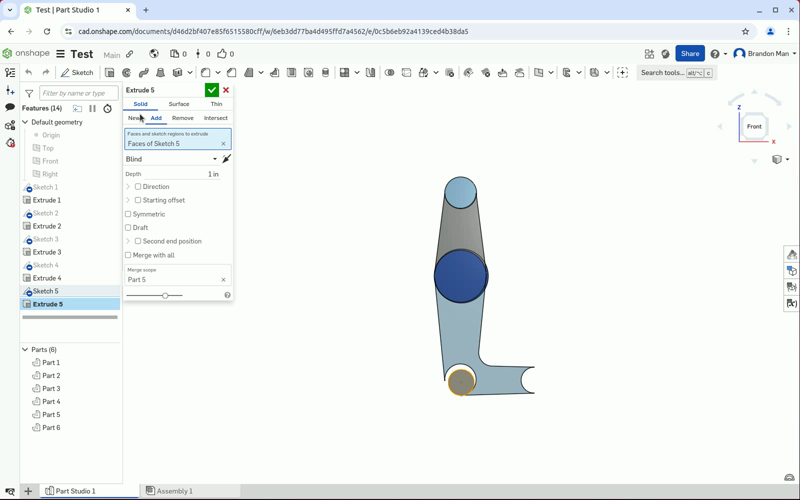
mouse_move(137, 120)
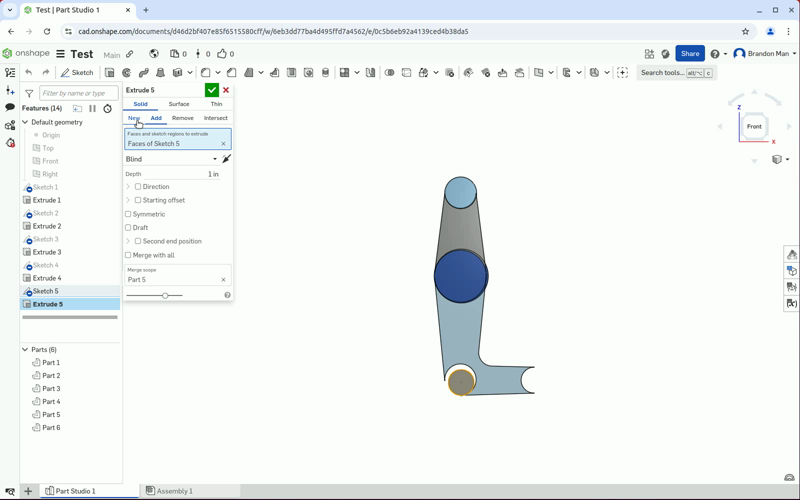
click(137, 120)
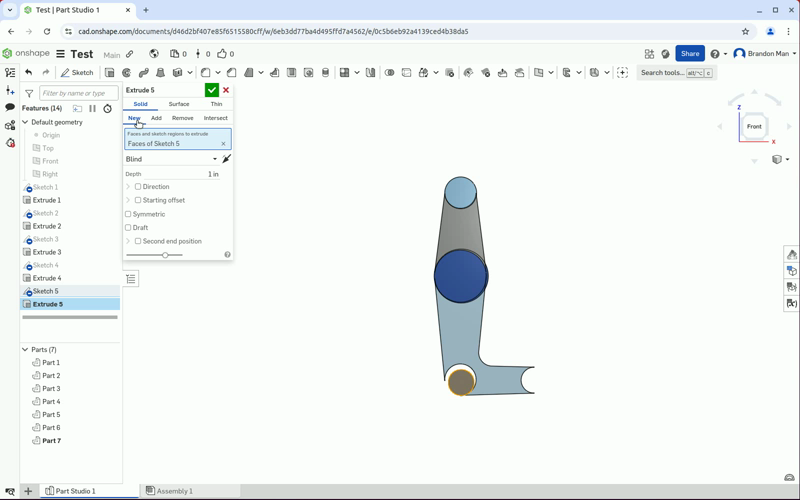
key(tab, 4)
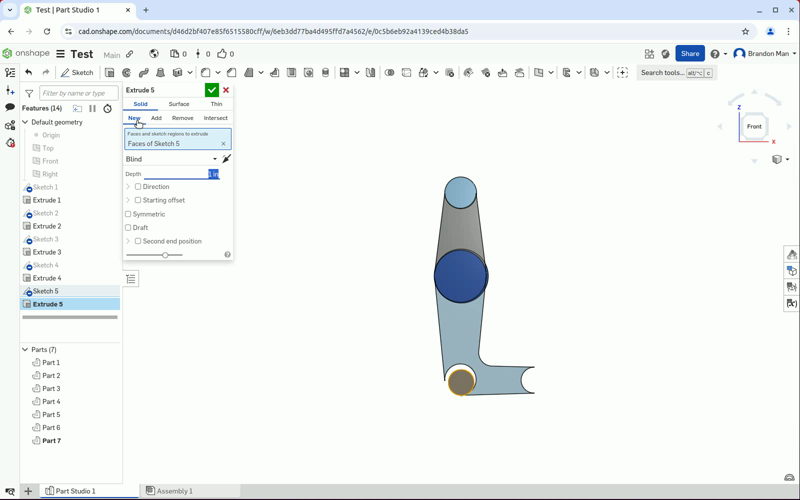
text(0.963)
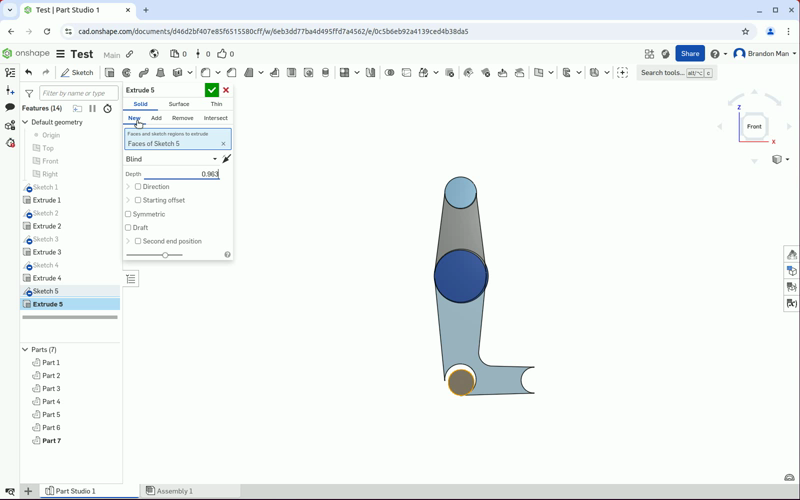
key(enter)
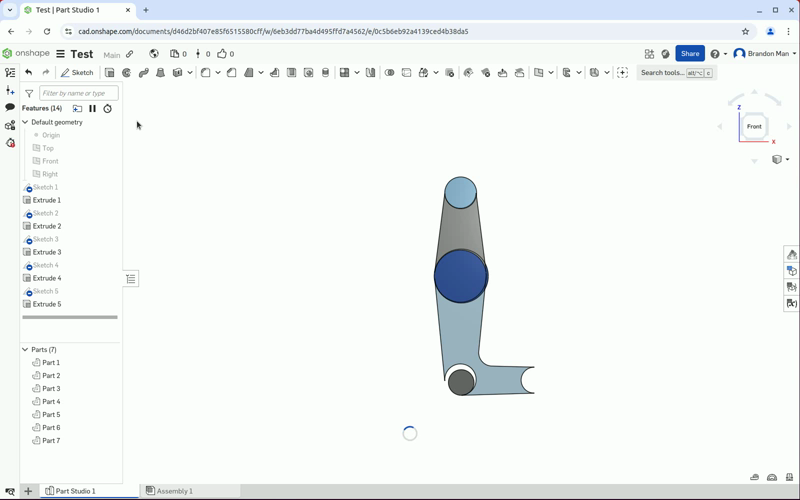
key(shift+h)
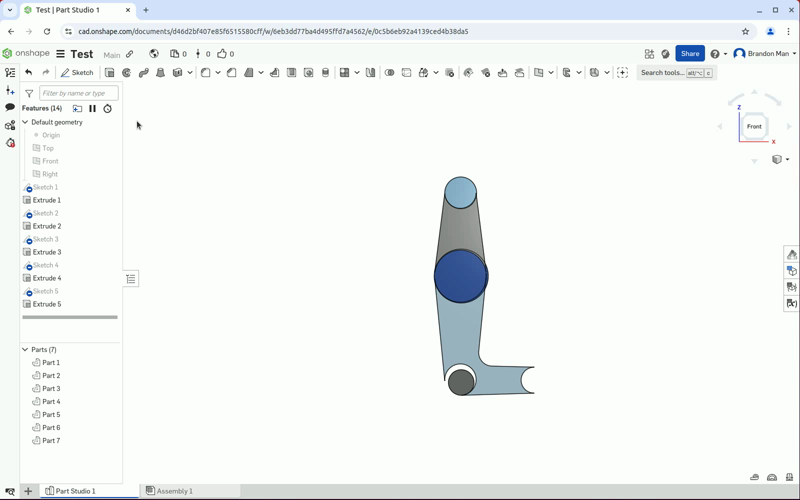
key(shift+h)
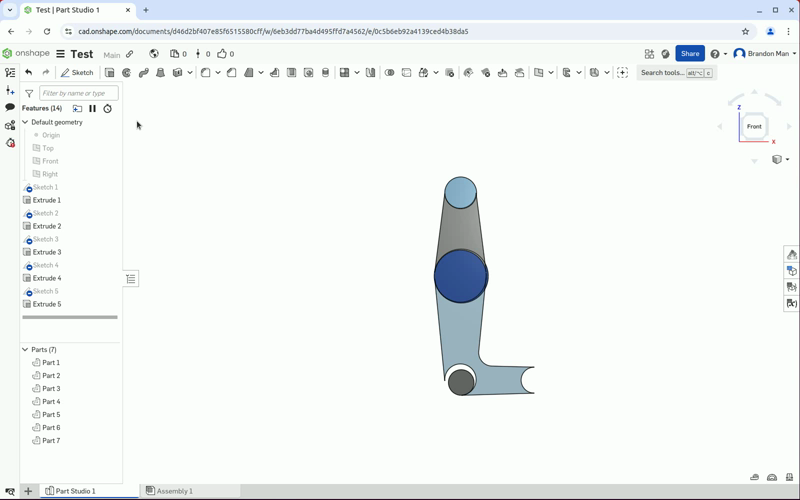
mouse_move(73, 189)
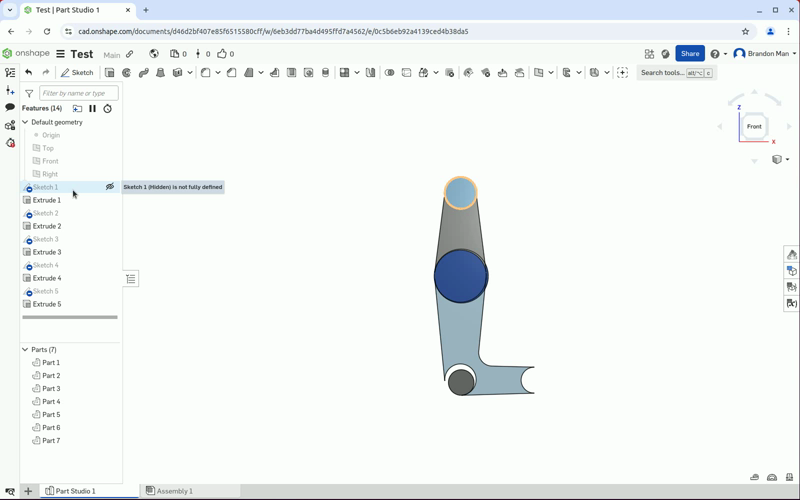
click(73, 189)
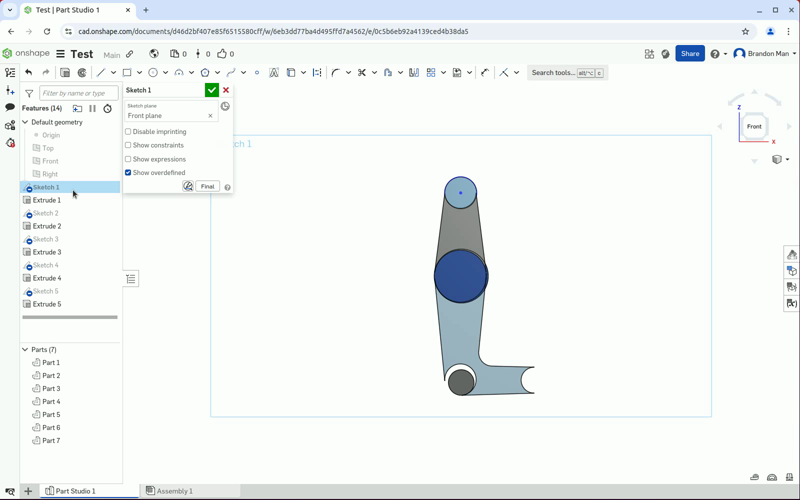
mouse_move(229, 92)
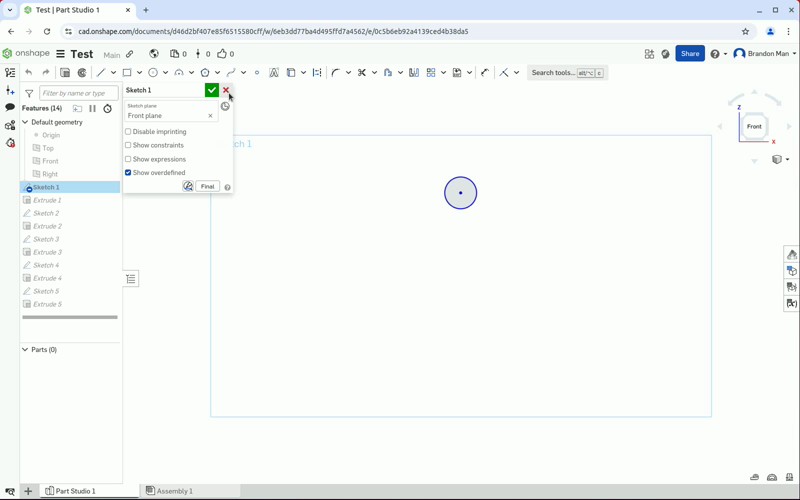
click(229, 92)
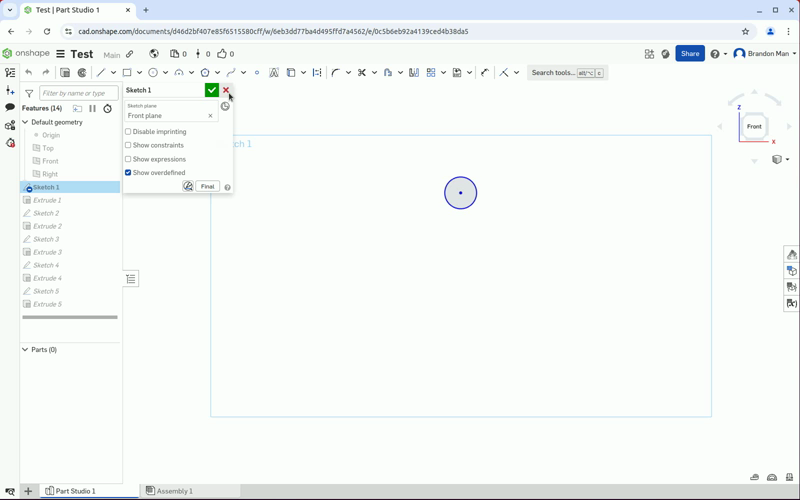
key(shift+s)
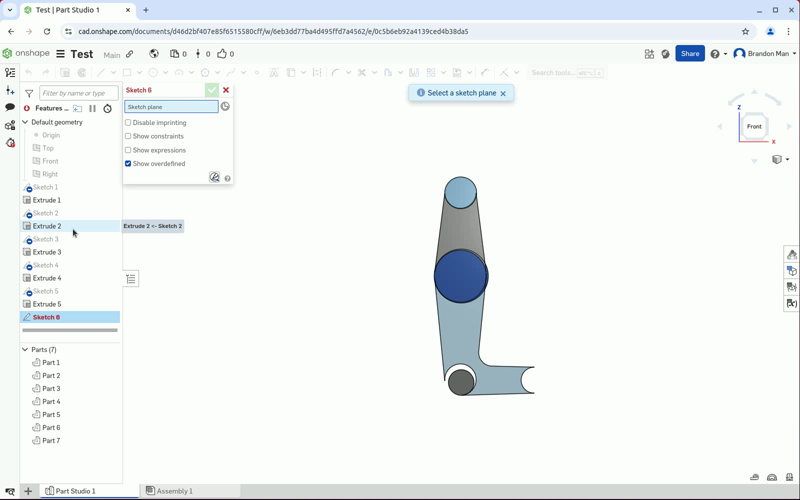
scroll(3)
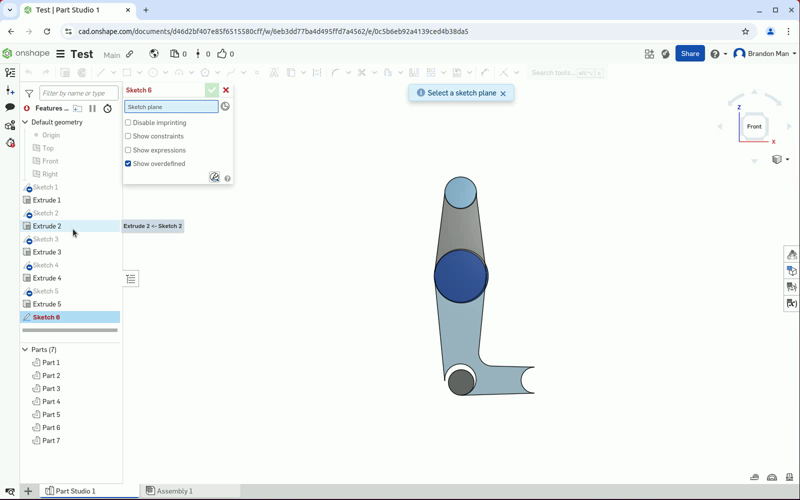
mouse_move(73, 163)
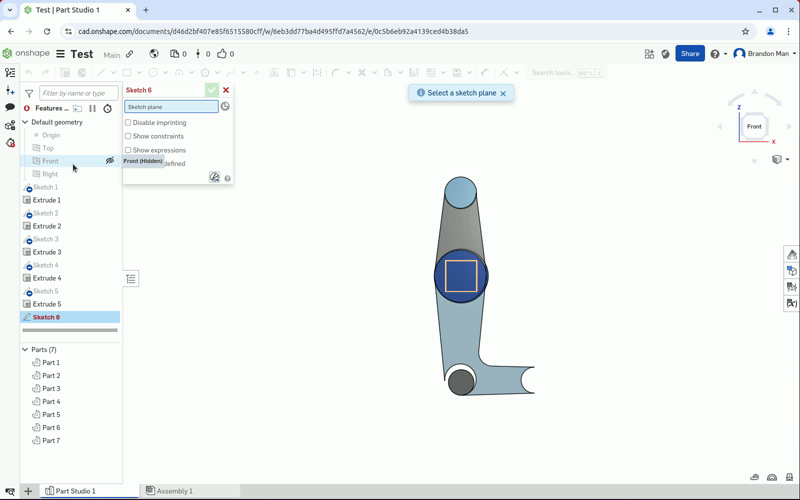
click(73, 163)
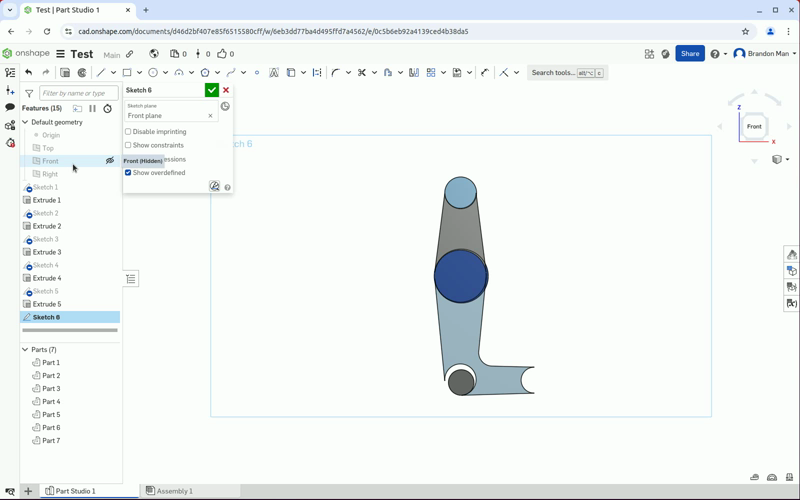
mouse_move(73, 352)
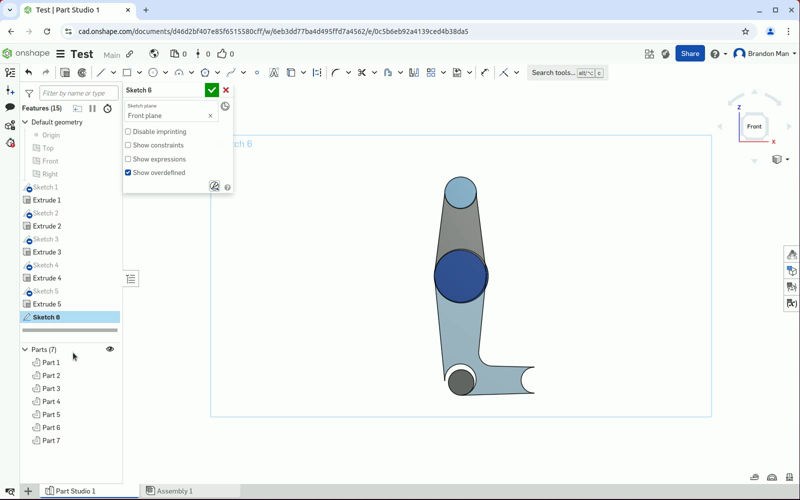
key(y)
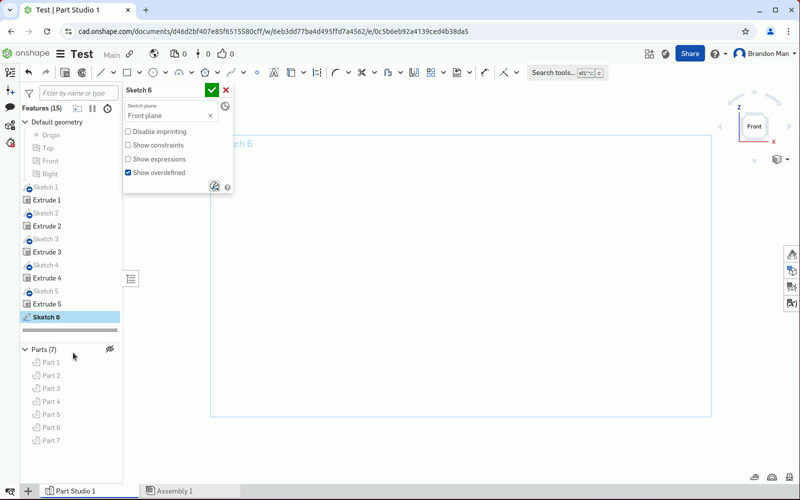
key(c)
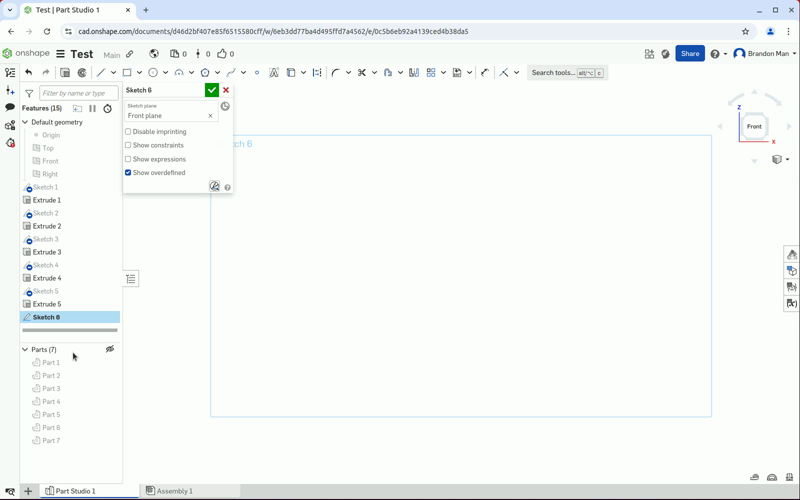
key_down(shift)
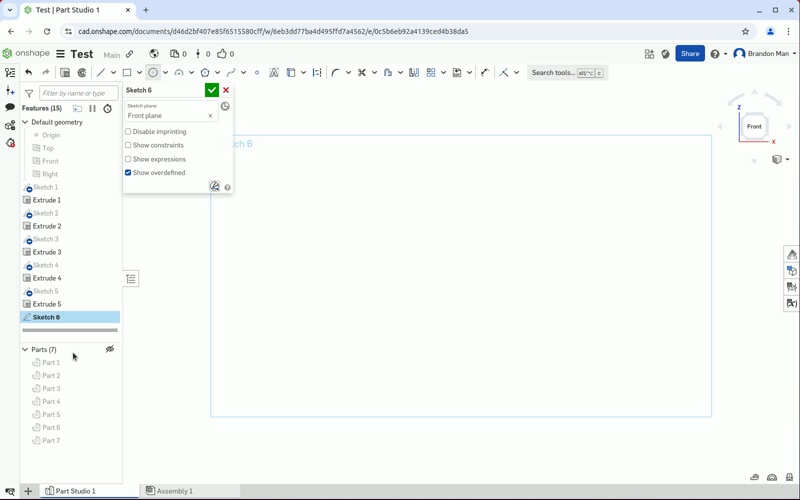
mouse_move(529, 380)
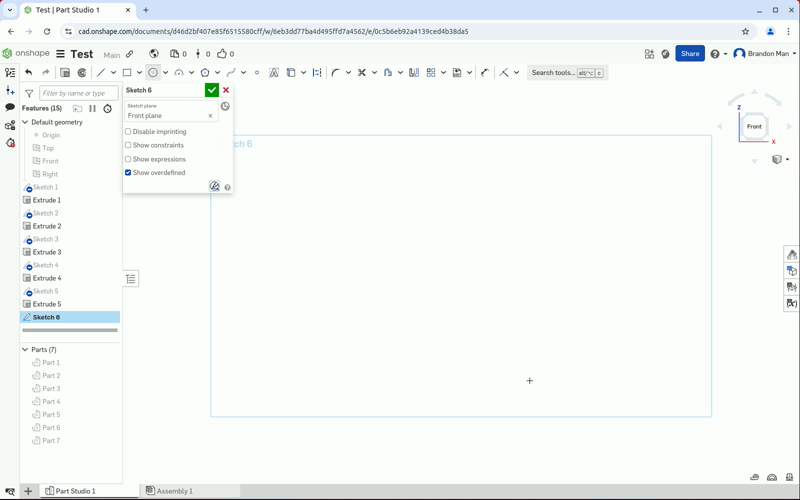
click(529, 380)
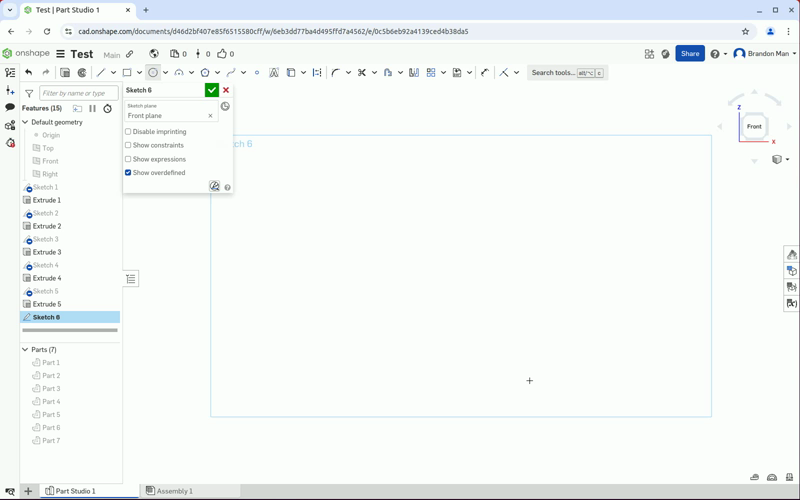
key_up(shift)
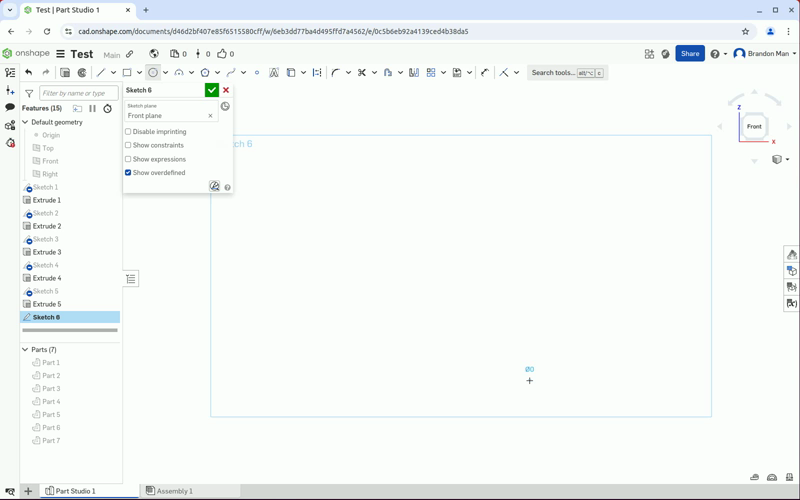
mouse_move(542, 380)
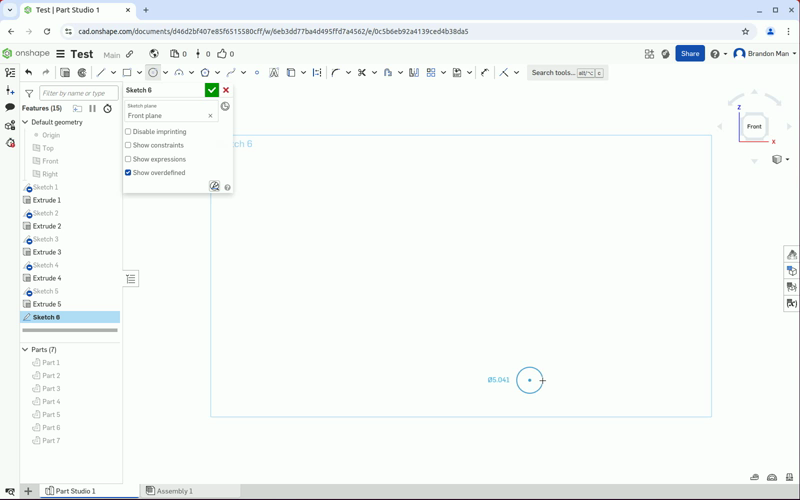
click(542, 380)
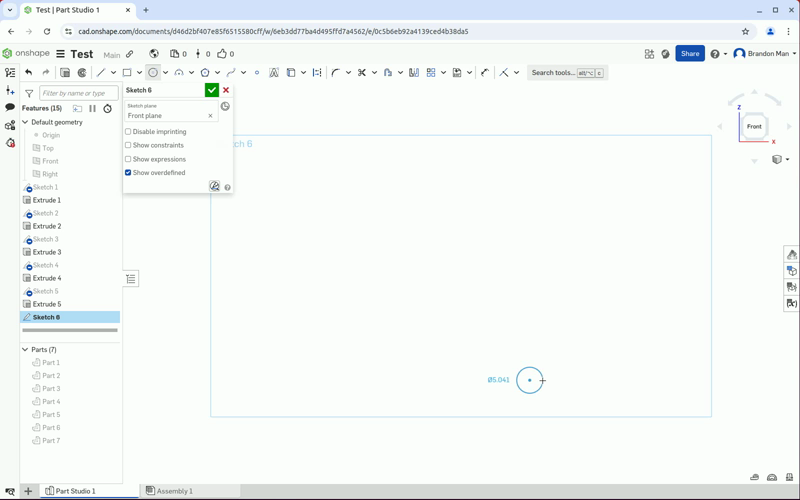
key(esc)
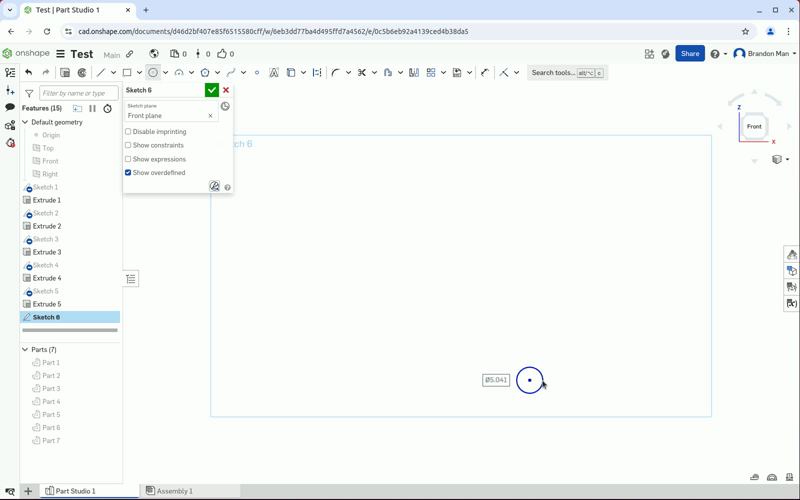
mouse_move(530, 383)
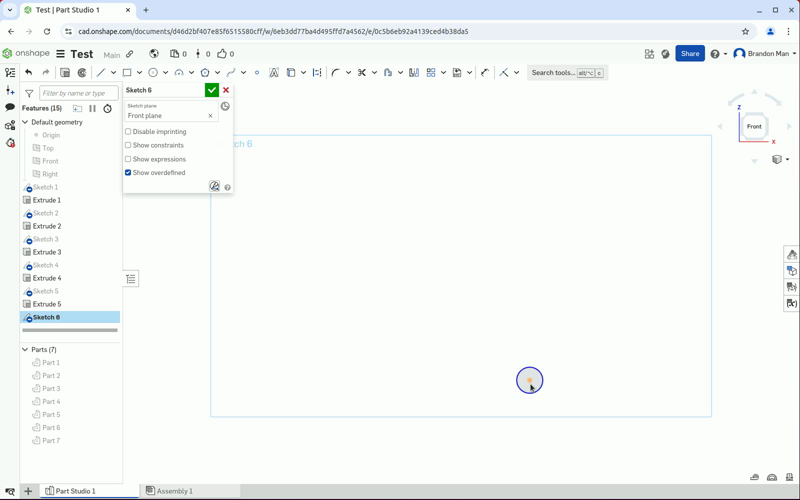
scroll(6)
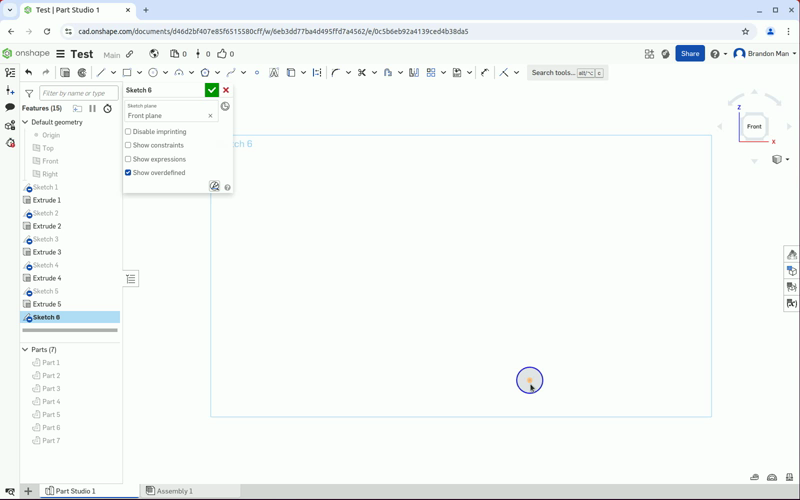
scroll(6)
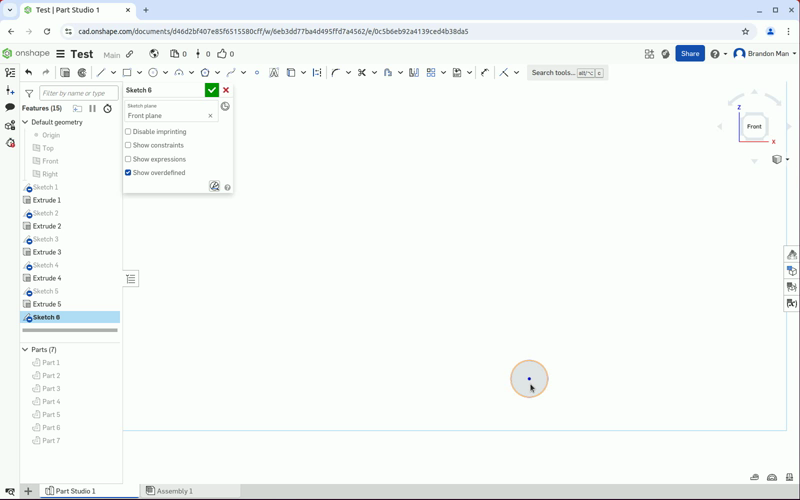
scroll(6)
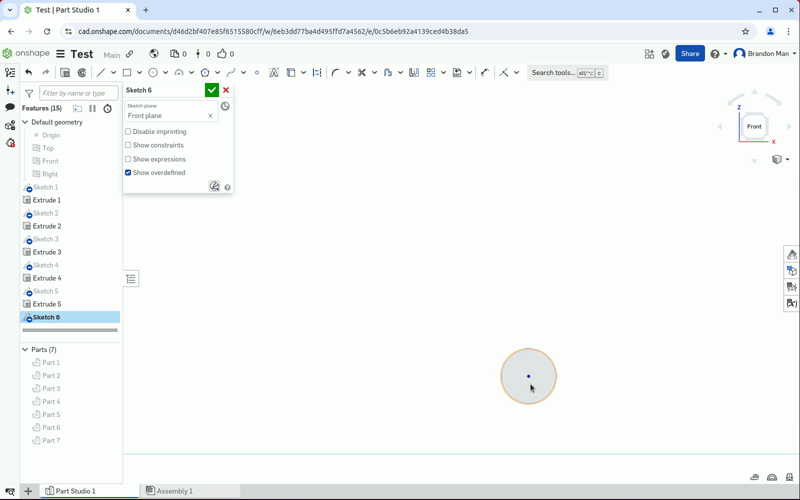
scroll(6)
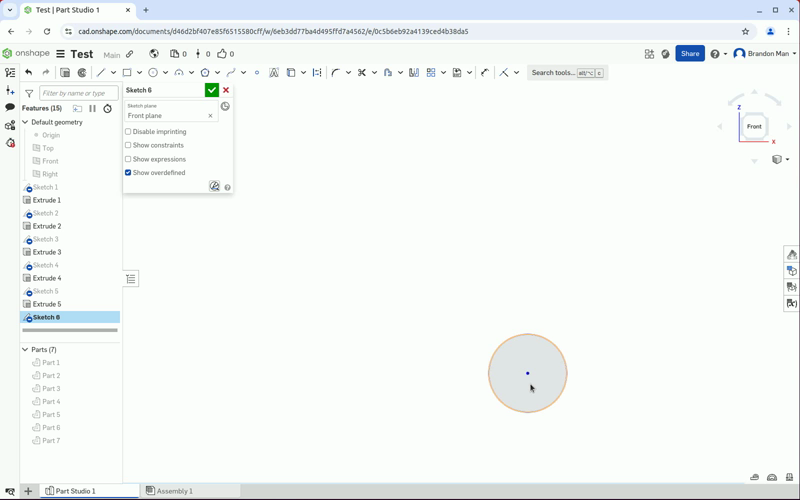
scroll(6)
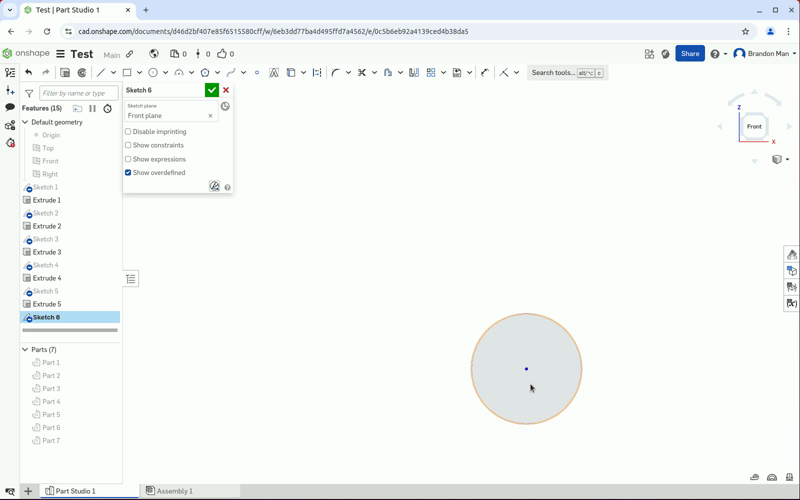
scroll(6)
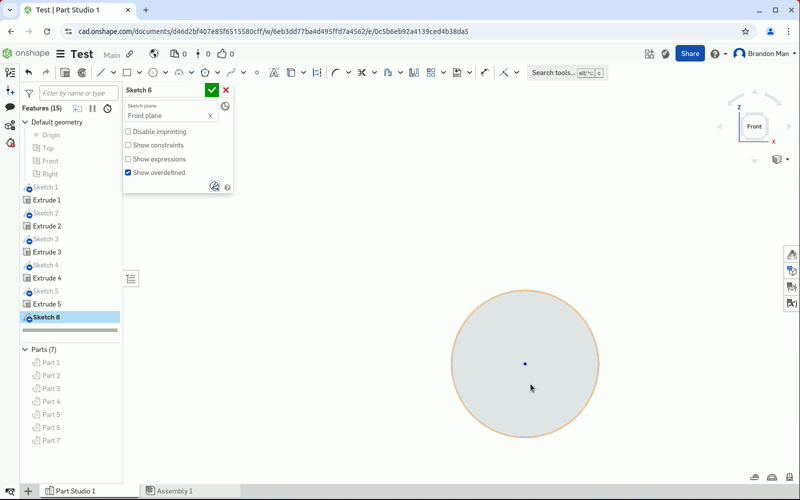
scroll(6)
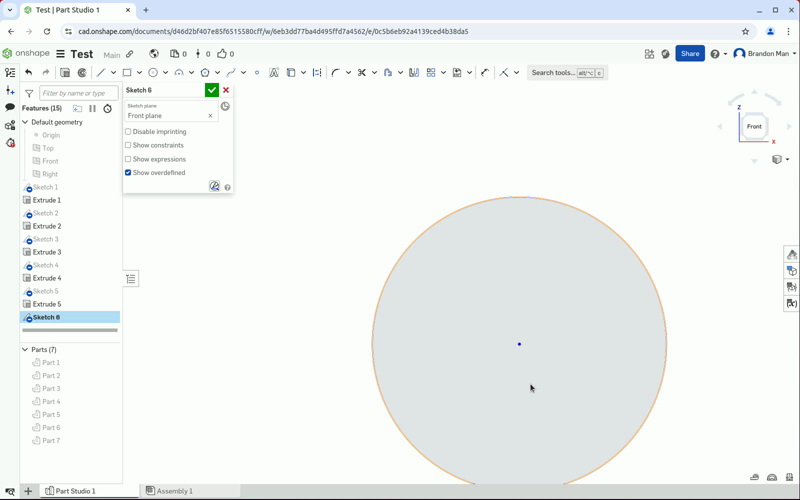
click(530, 383)
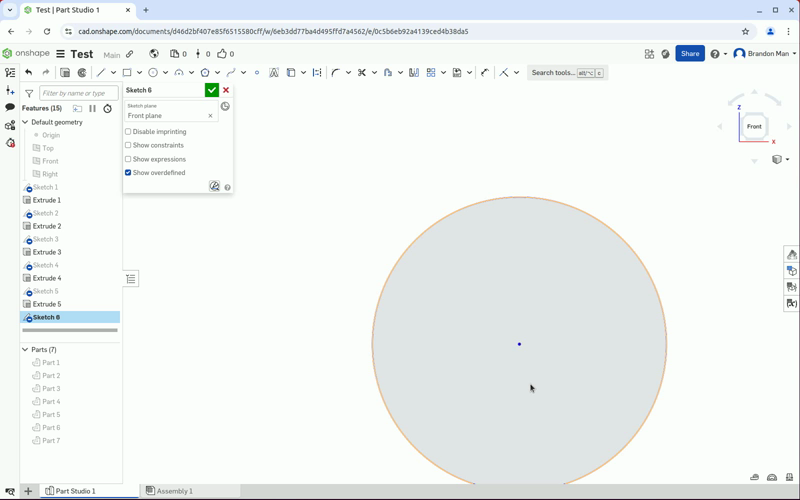
scroll(-6)
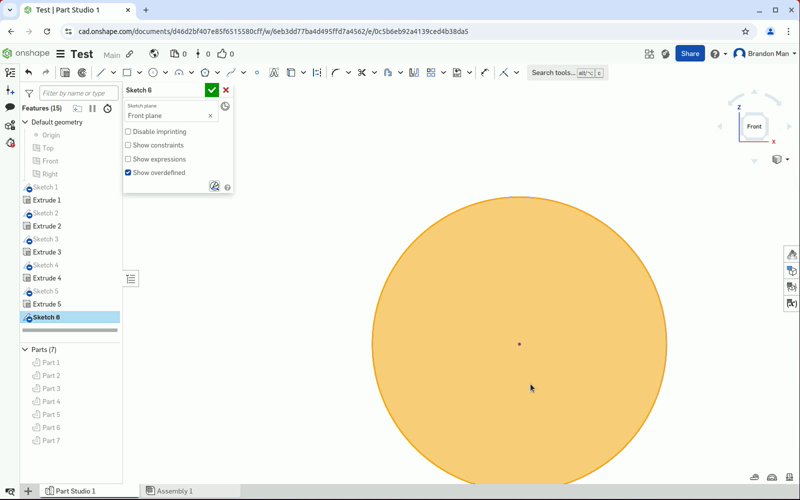
scroll(-6)
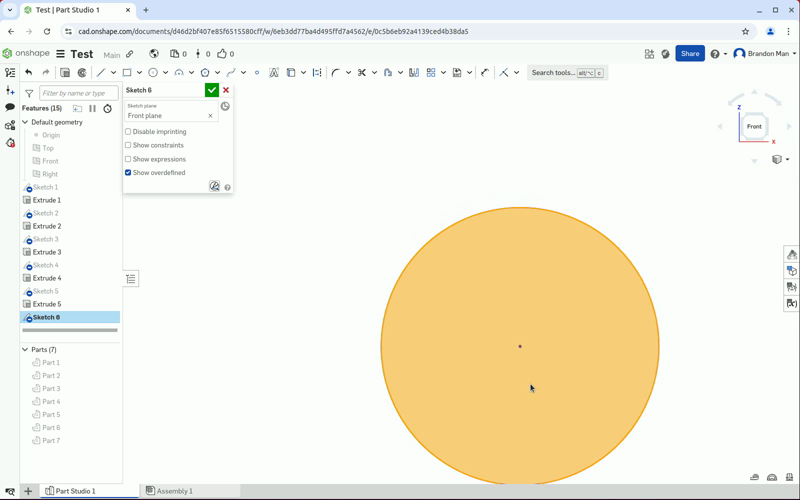
scroll(-6)
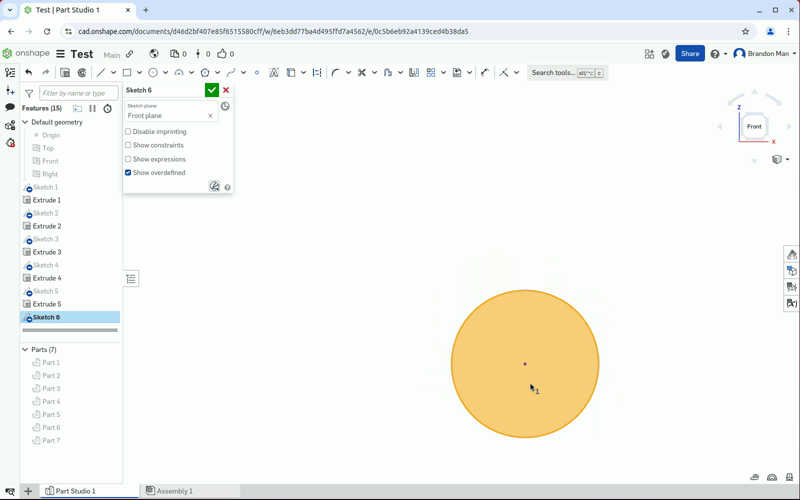
scroll(-6)
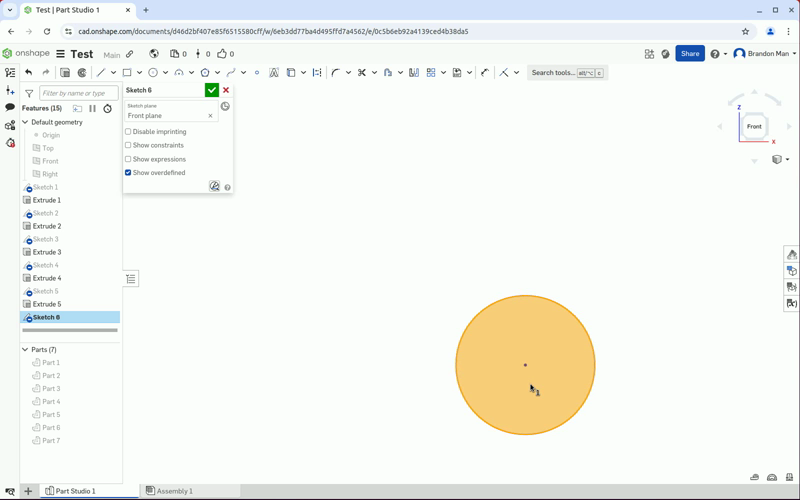
scroll(-6)
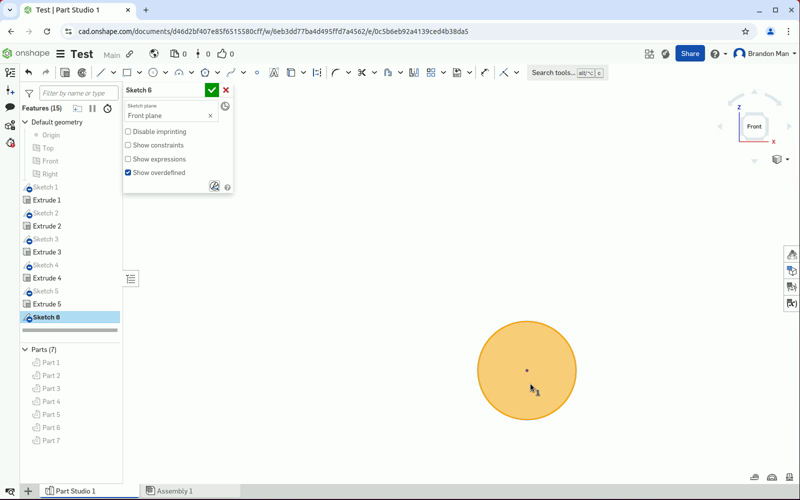
scroll(-6)
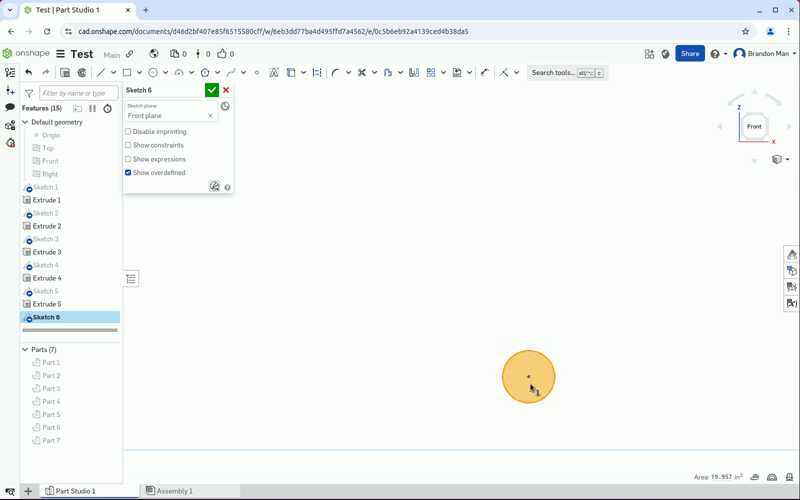
scroll(-6)
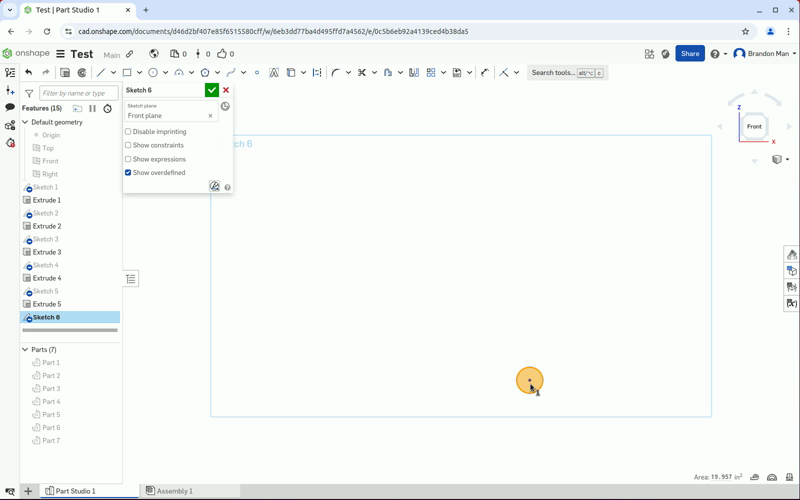
mouse_move(73, 352)
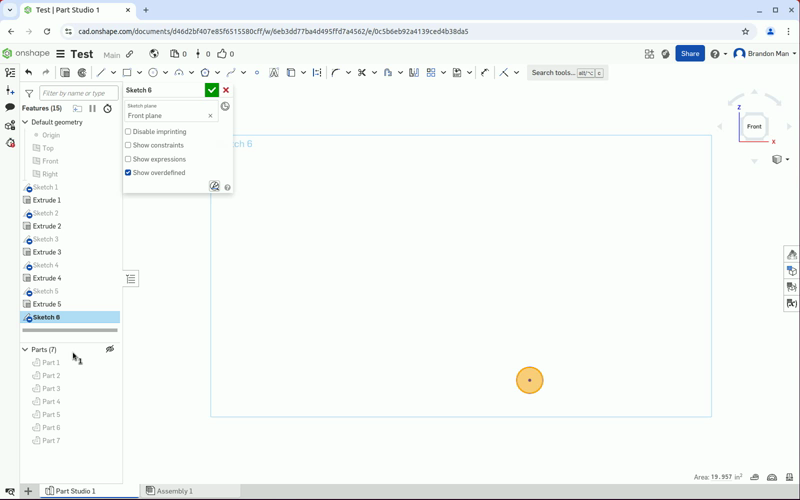
key(shift+y)
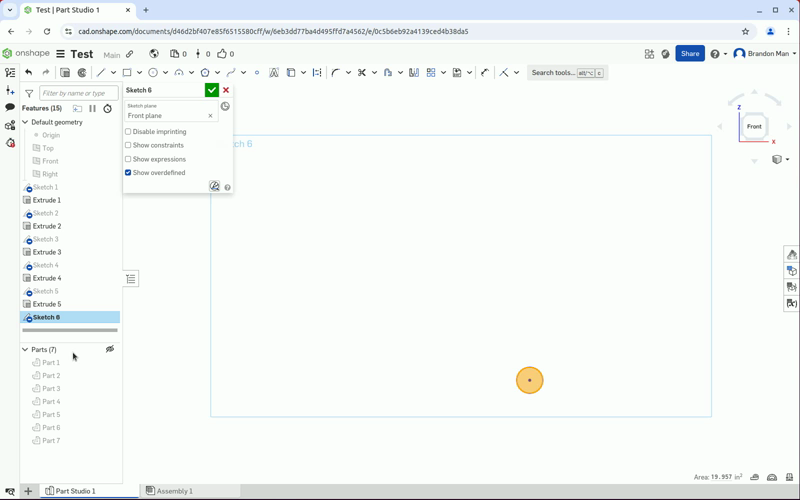
key(shift+e)
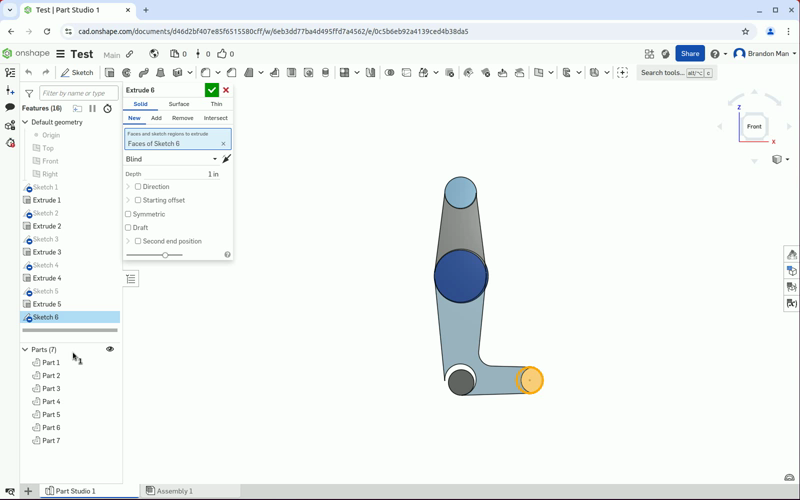
mouse_move(143, 106)
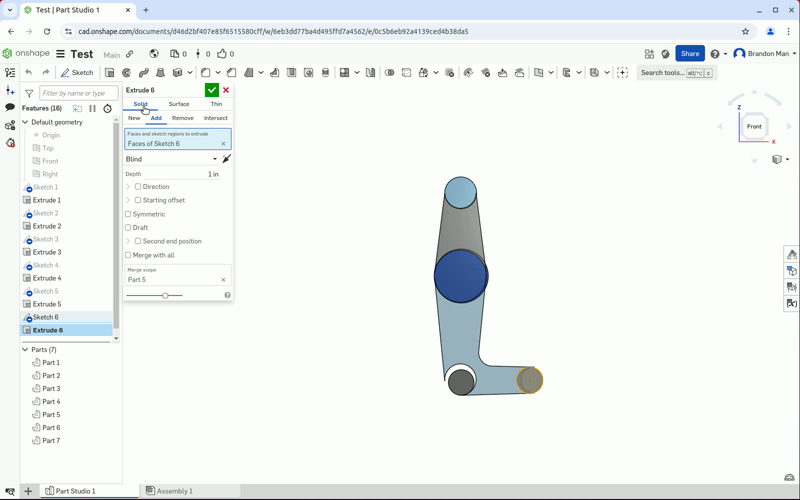
click(143, 106)
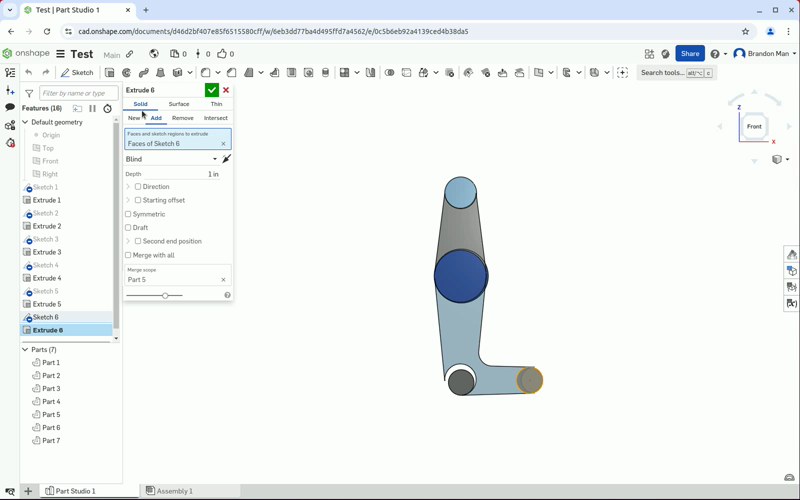
mouse_move(137, 120)
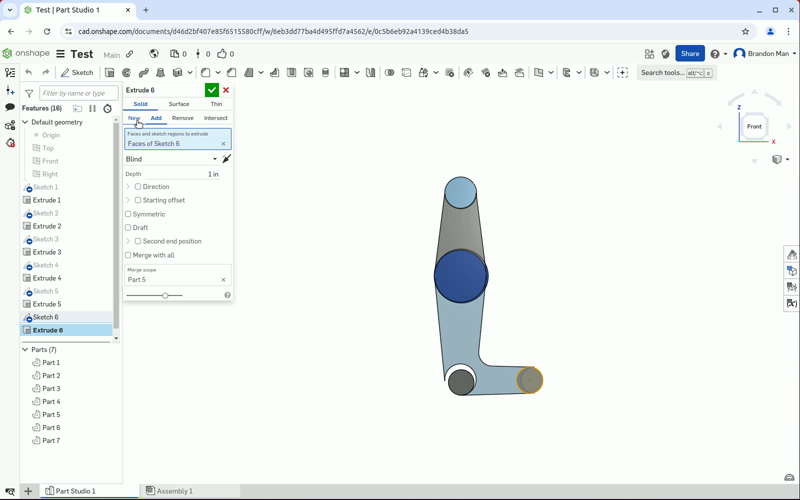
click(137, 120)
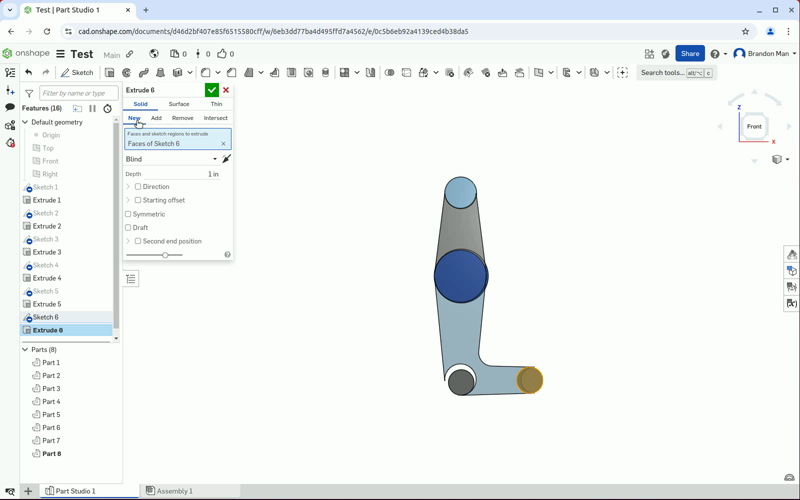
key(tab, 4)
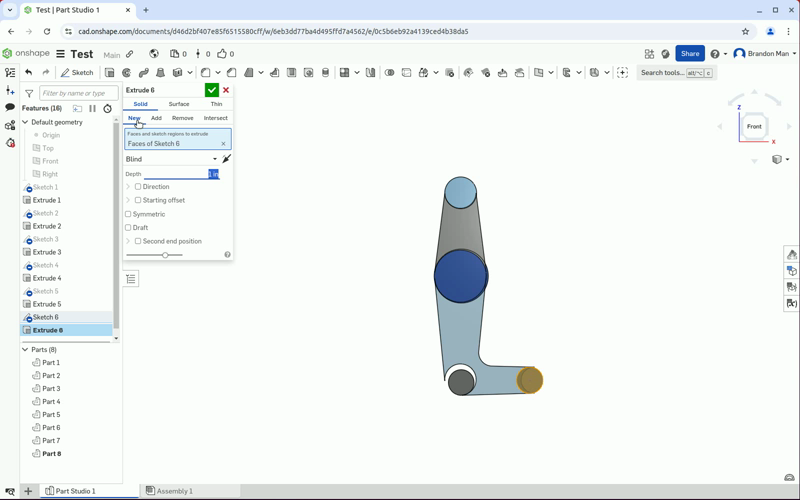
text(0.963)
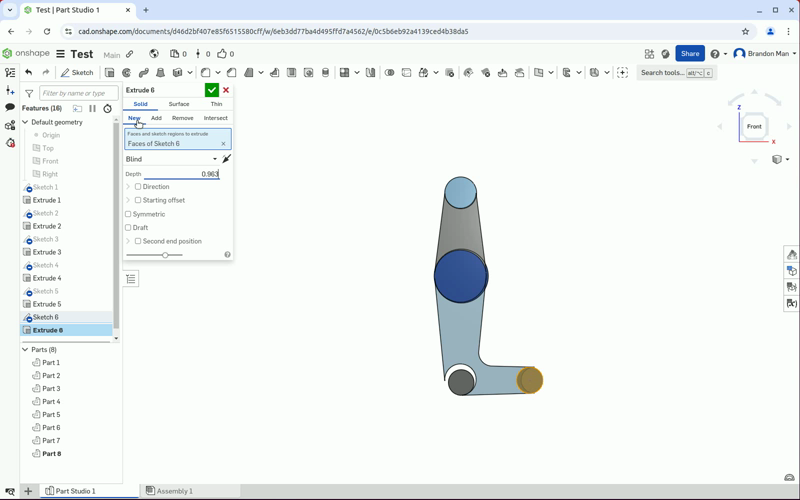
key(enter)
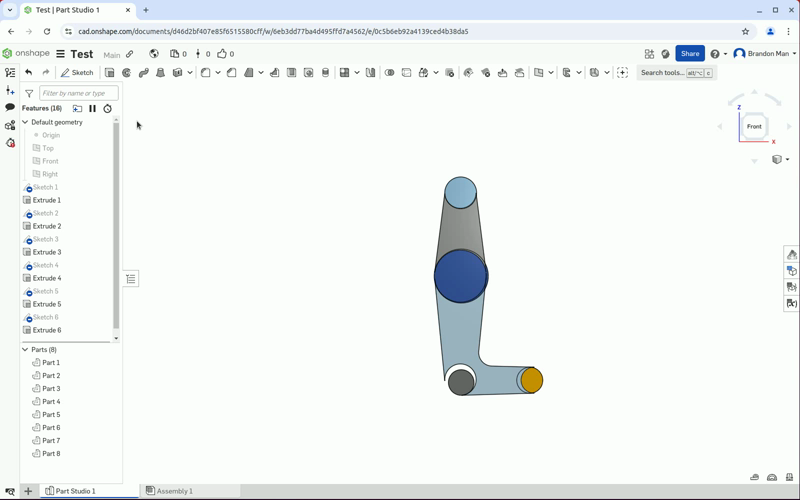
key(shift+h)
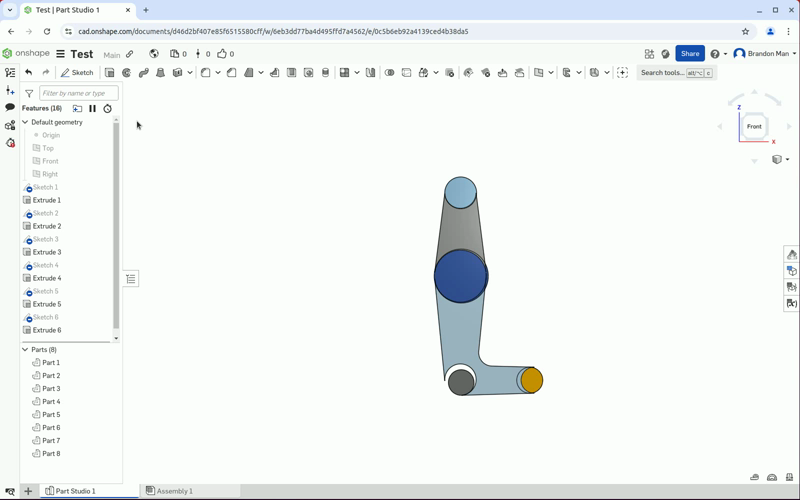
key(shift+h)
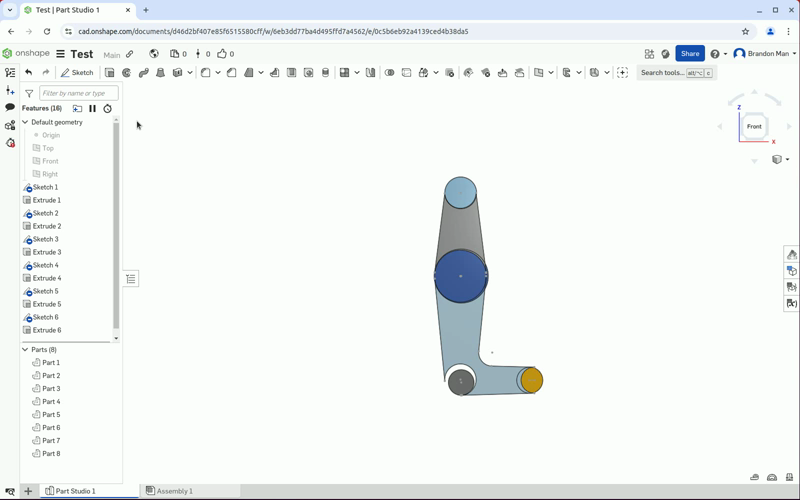
key(shift+7)
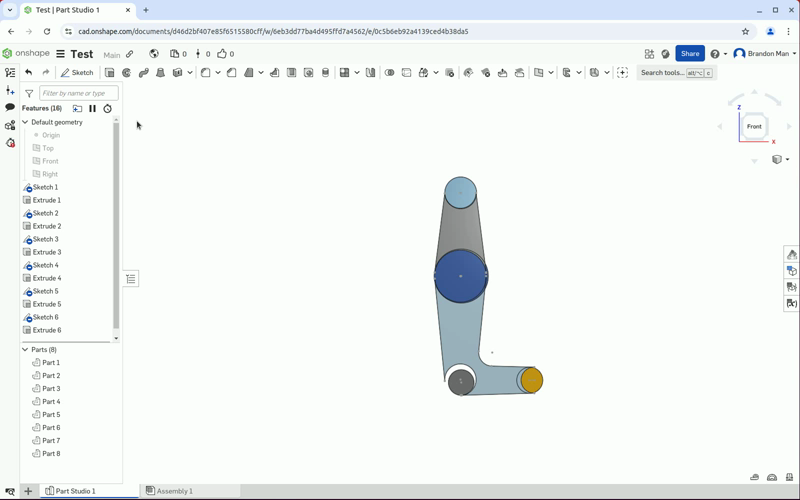
key(left, 2)
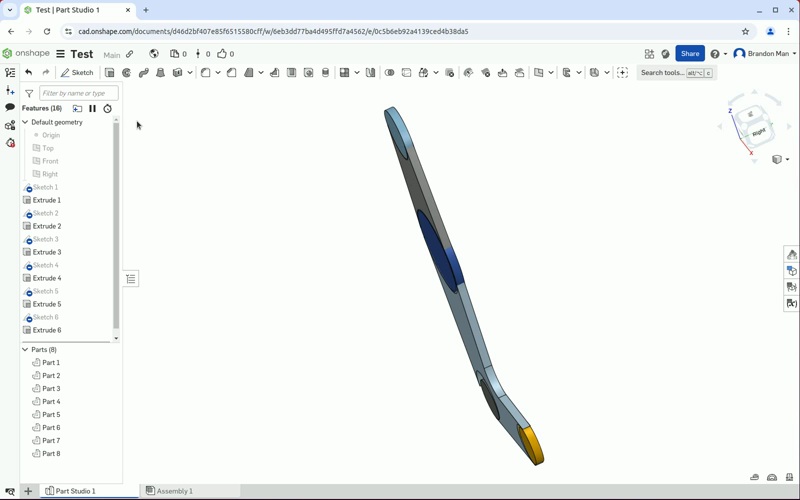
key(down, 2)
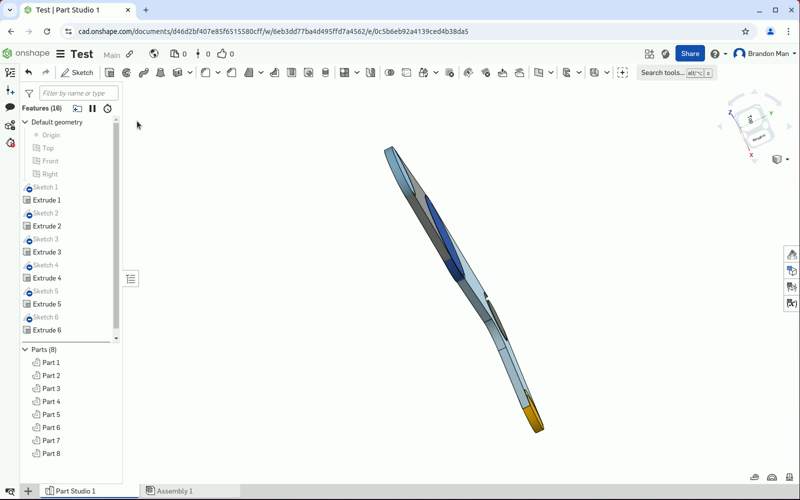
key(up, 2)
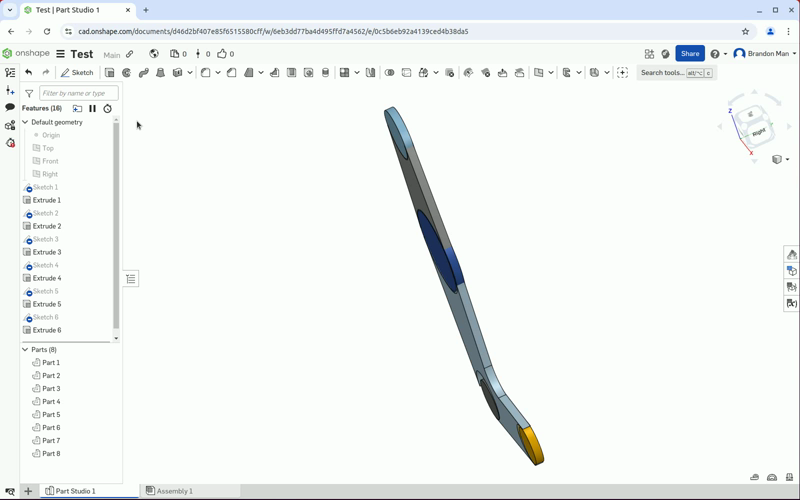
key(right, 2)
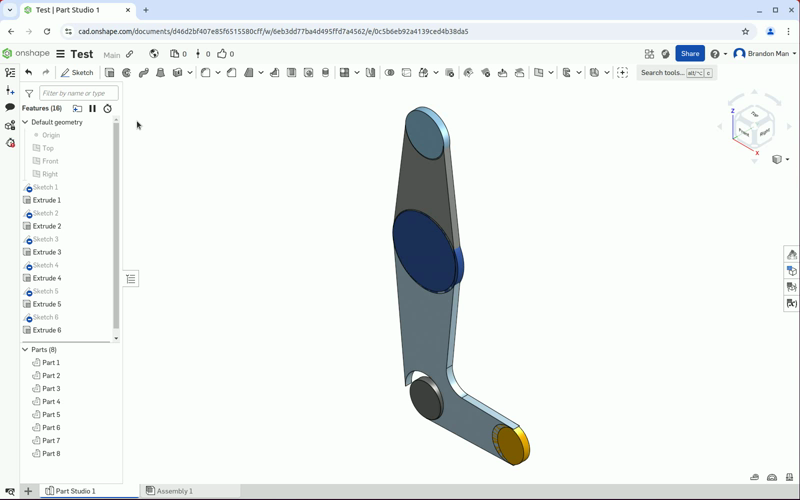
mouse_move(69, 189)
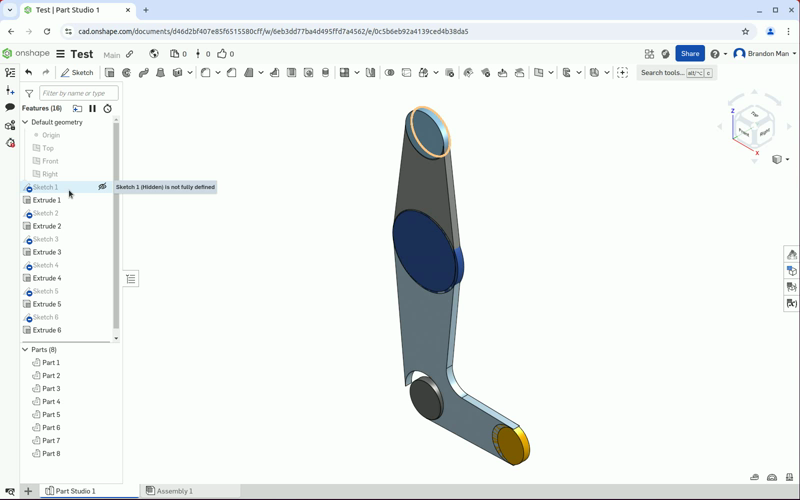
click(69, 189)